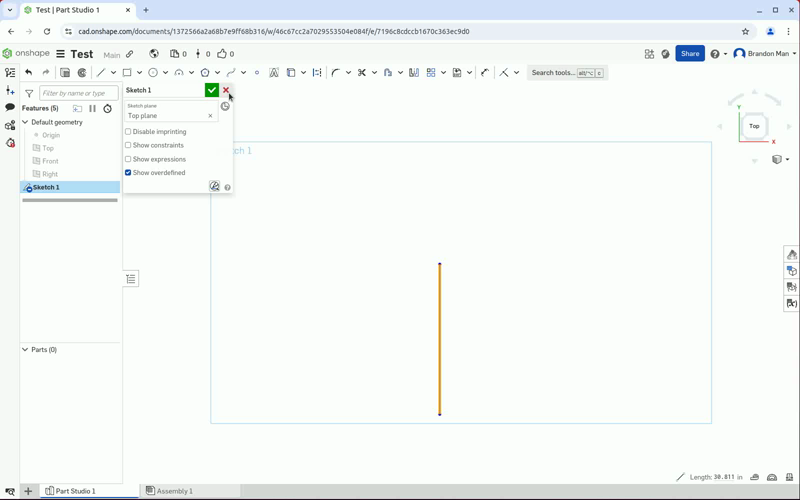
key(shift+h)
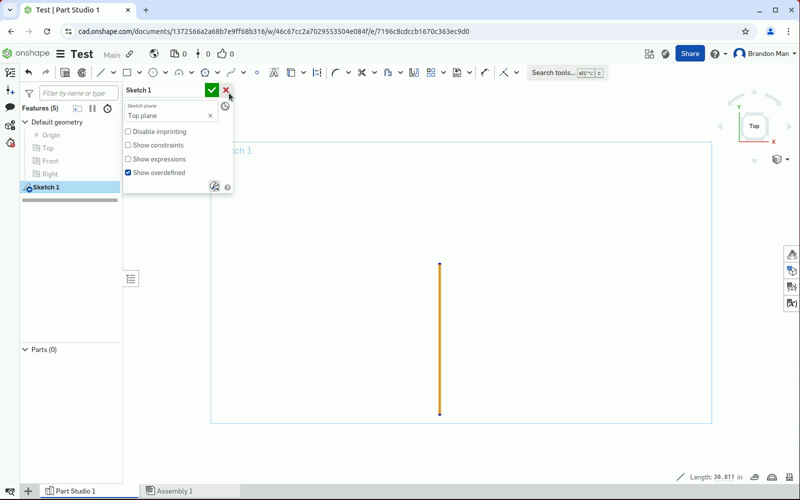
key(shift+s)
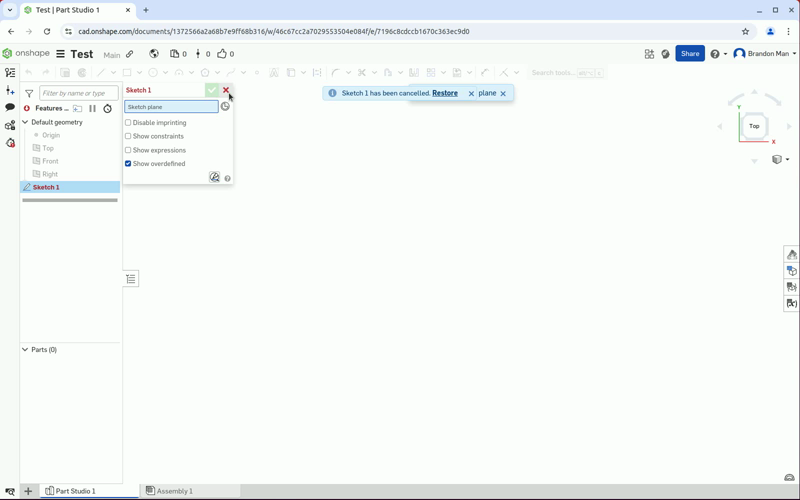
mouse_move(73, 150)
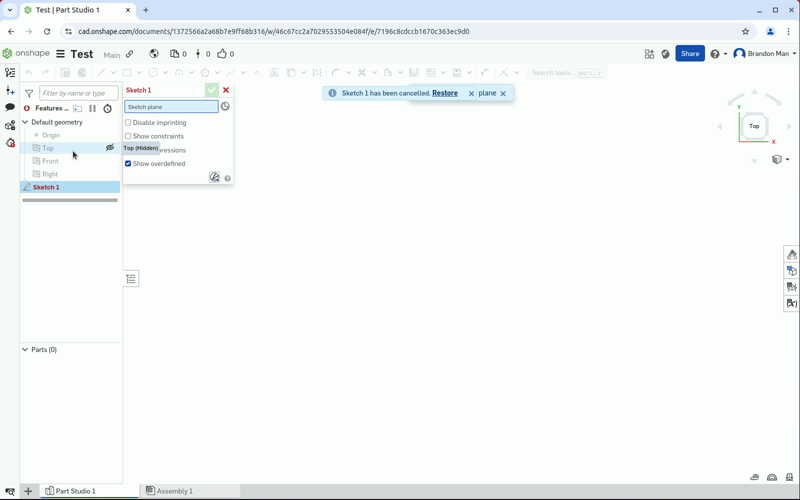
click(73, 150)
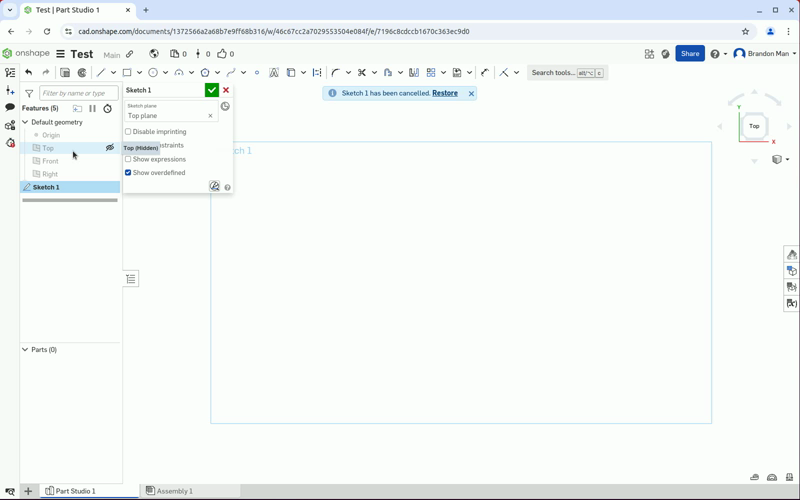
mouse_move(73, 352)
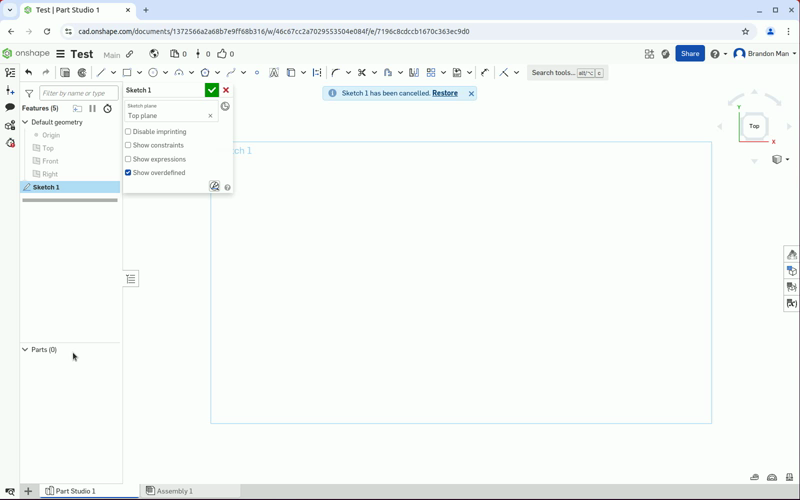
key(y)
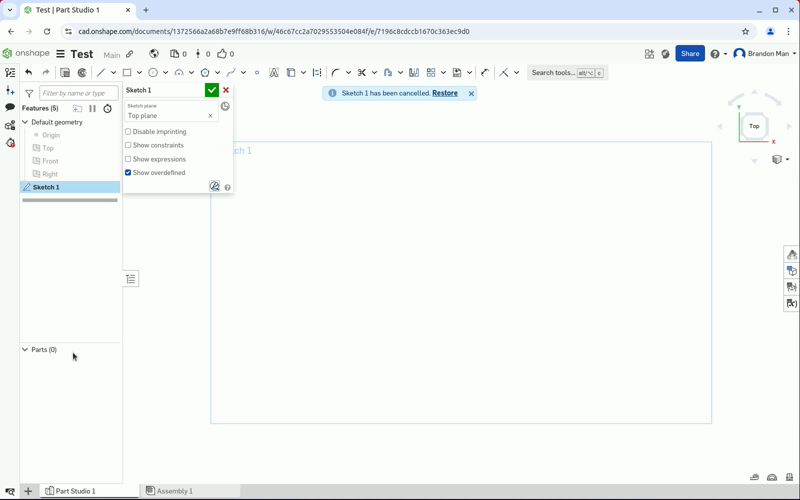
key(l)
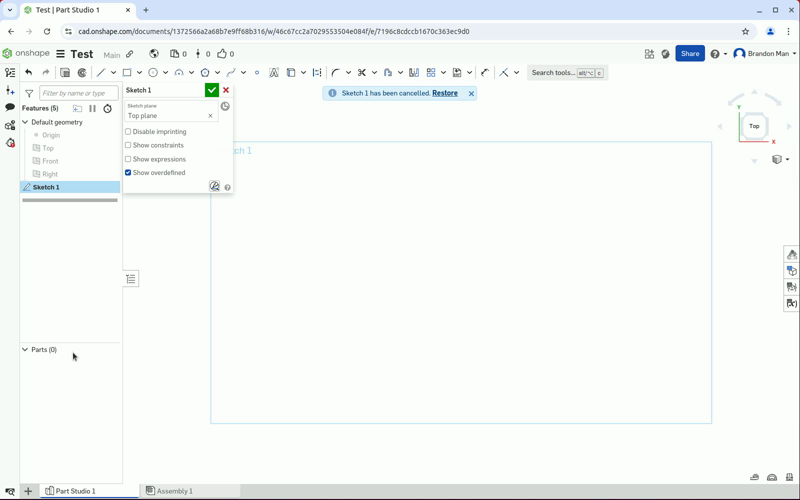
key_down(shift)
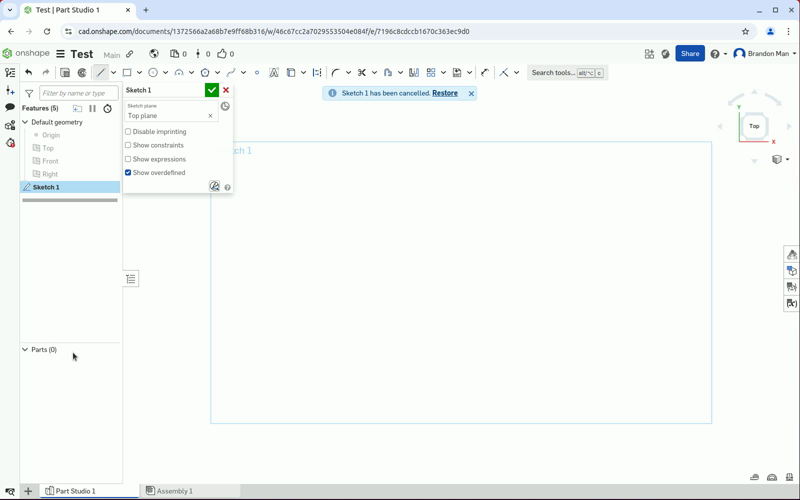
mouse_move(426, 309)
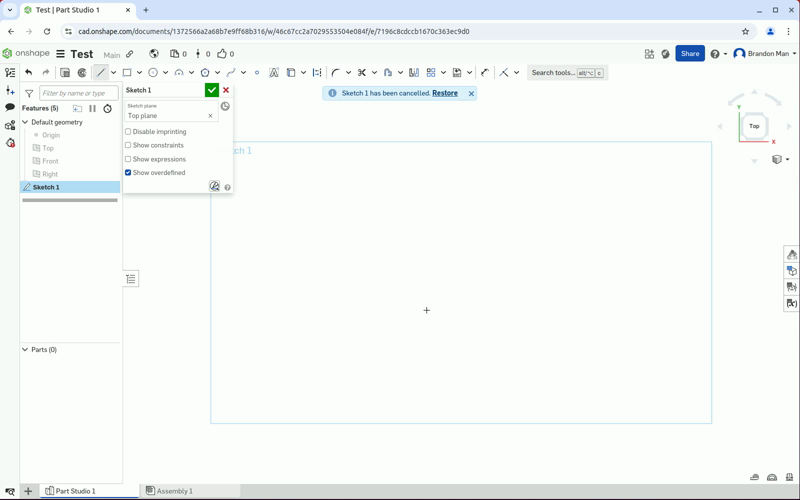
click(426, 309)
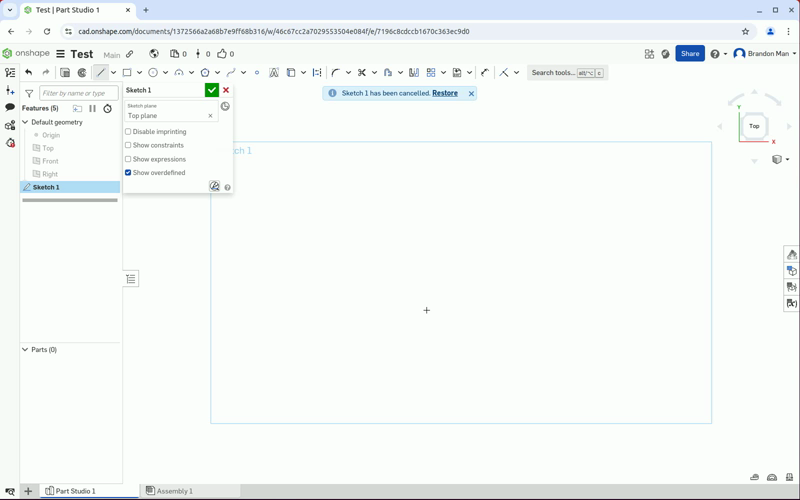
key_up(shift)
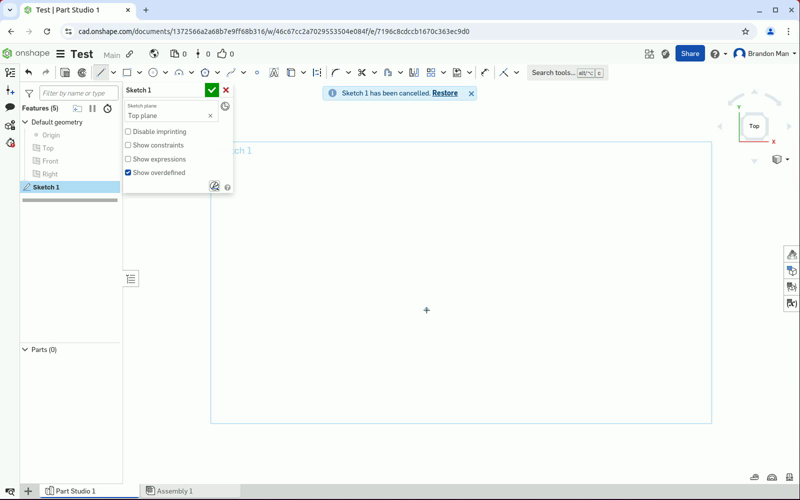
key_down(shift)
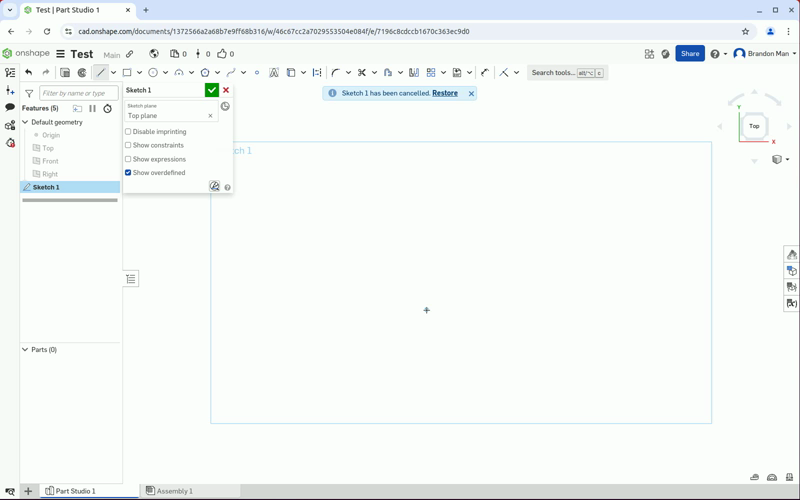
mouse_move(456, 309)
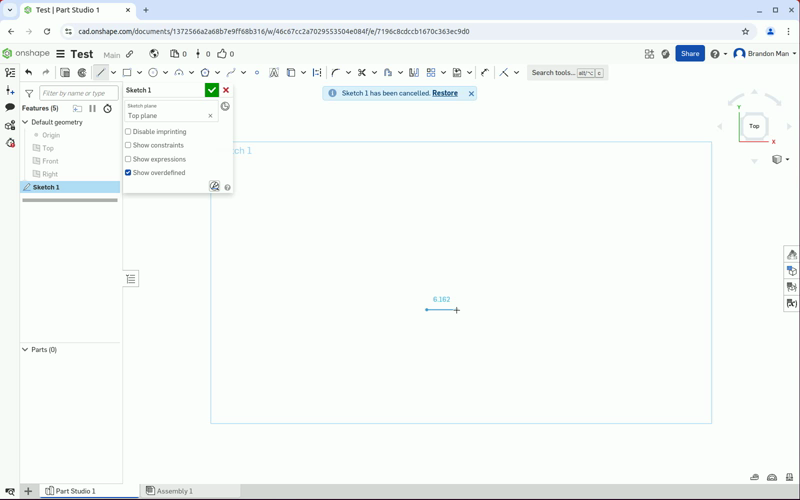
mouse_move(461, 309)
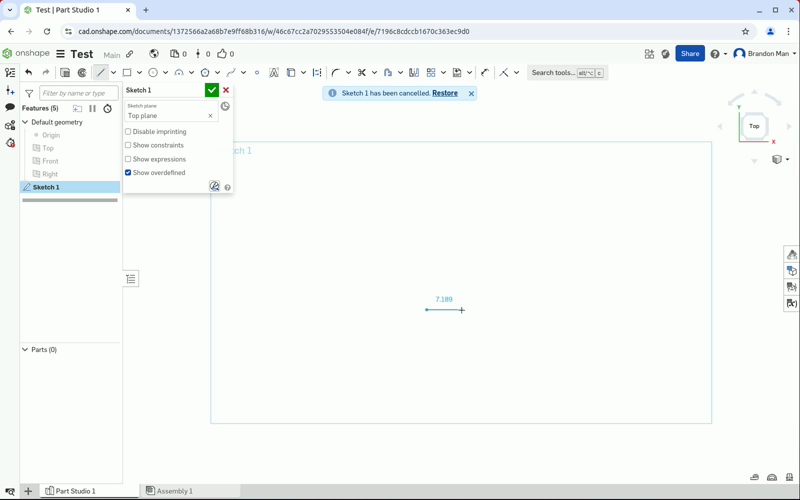
click(461, 309)
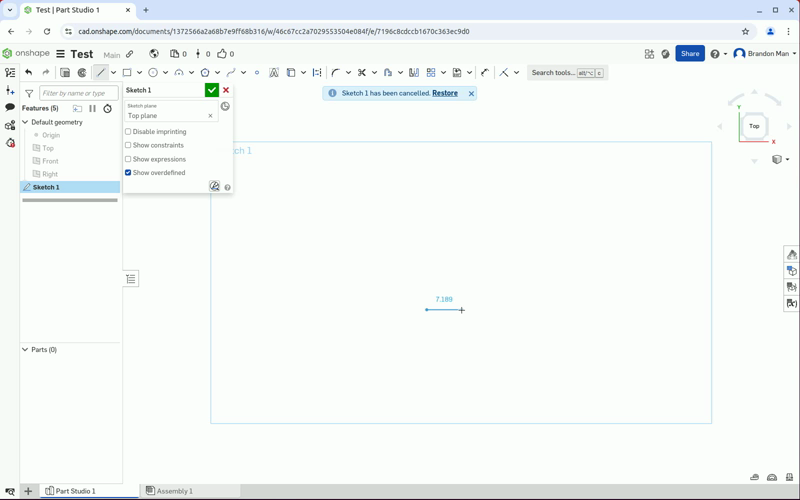
key_up(shift)
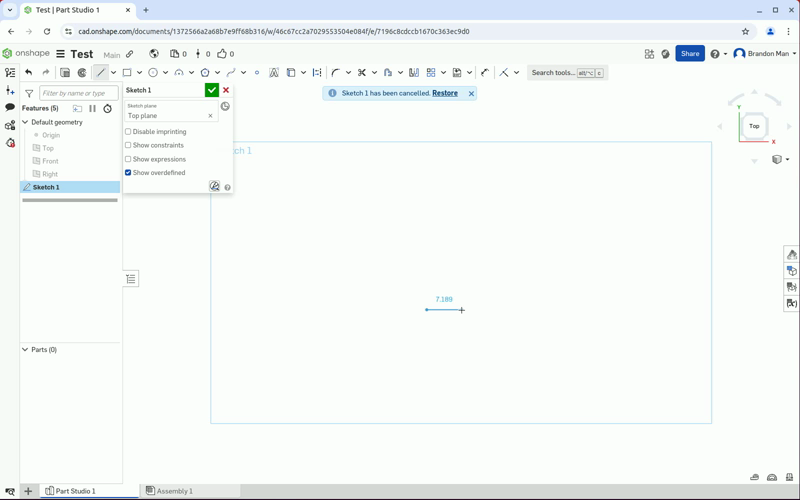
key_down(shift)
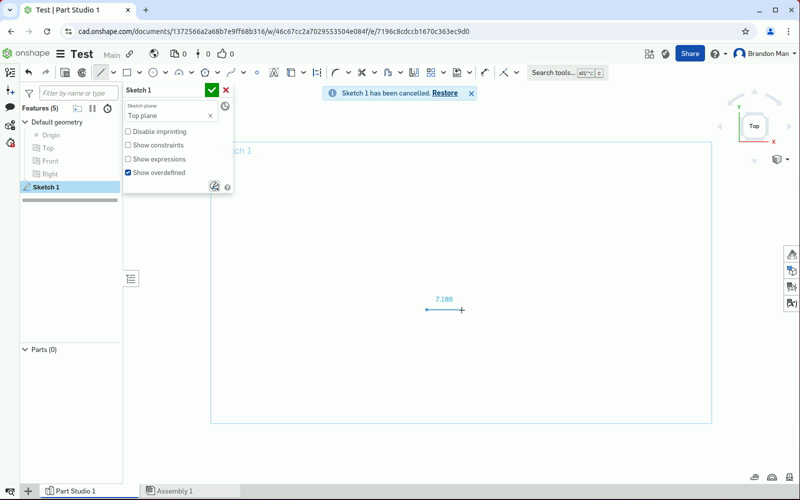
mouse_move(461, 237)
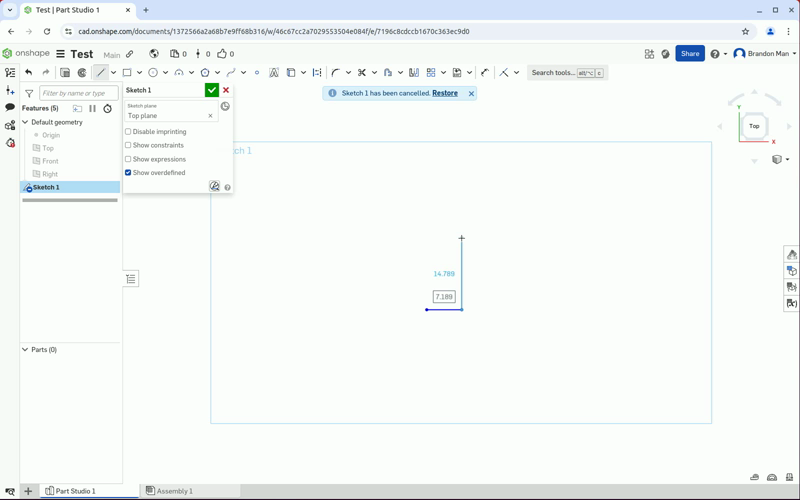
click(461, 237)
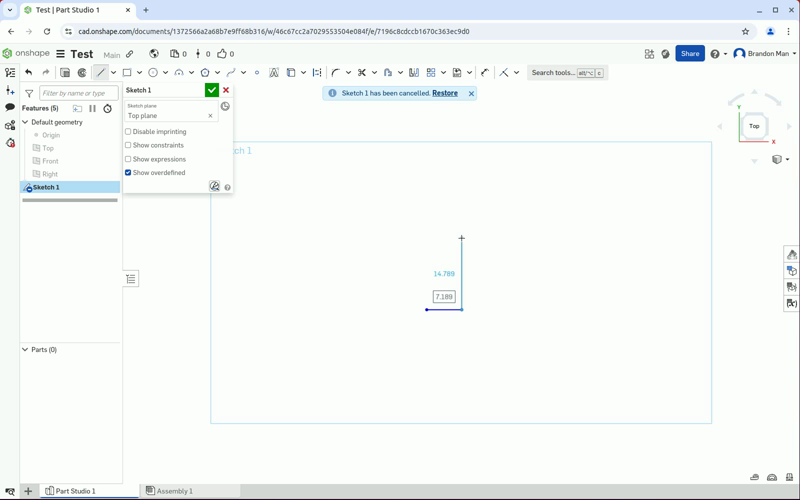
key_up(shift)
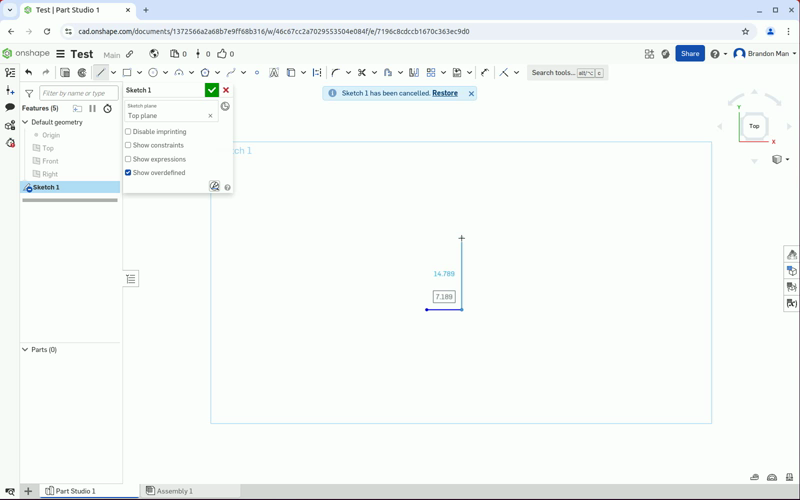
key(esc)
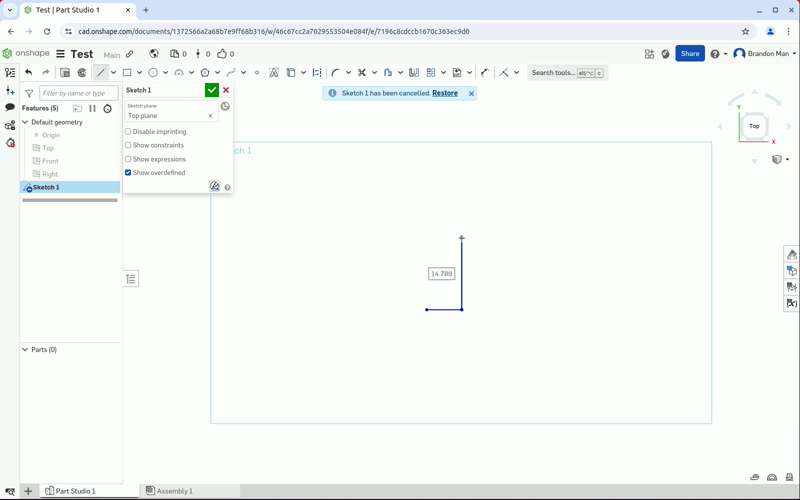
key(a)
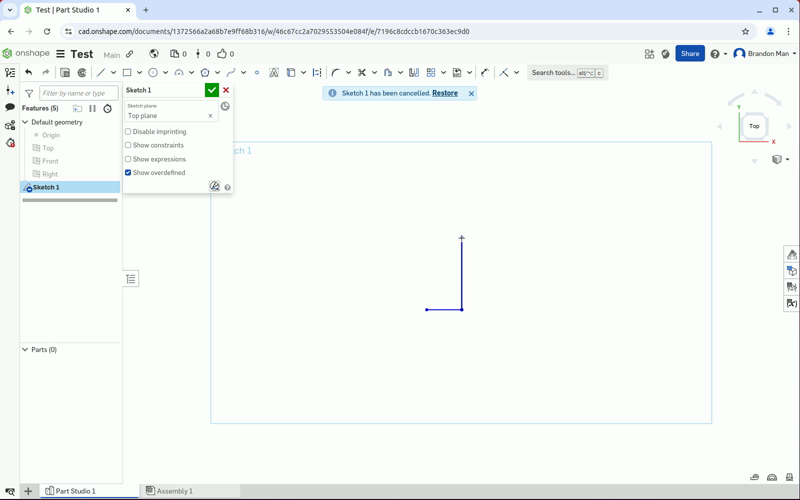
mouse_move(461, 237)
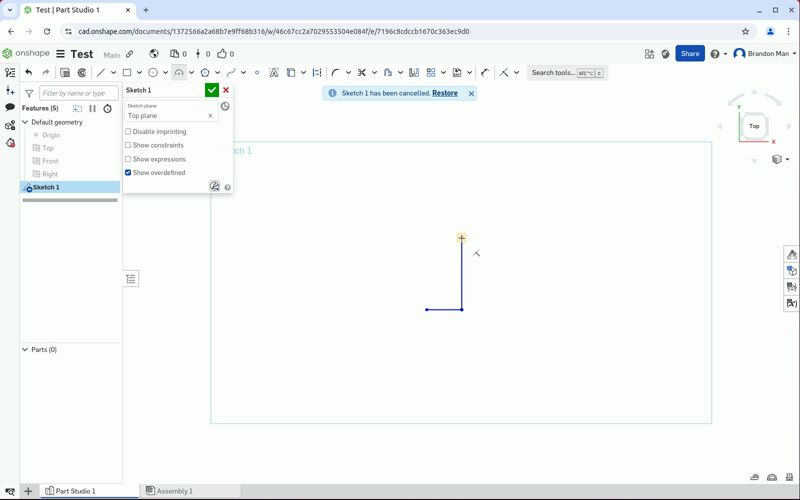
click(461, 237)
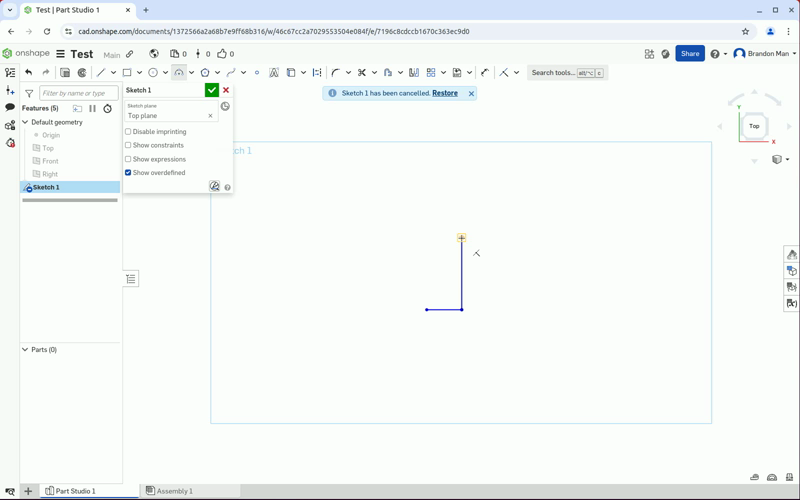
mouse_move(426, 309)
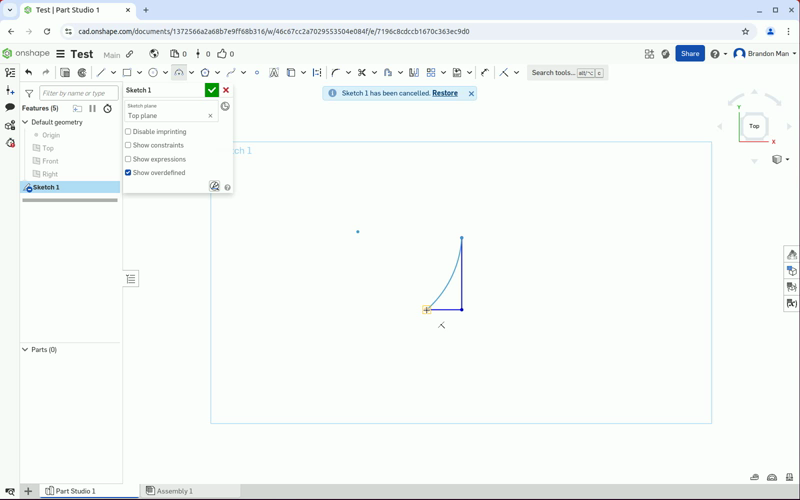
click(426, 309)
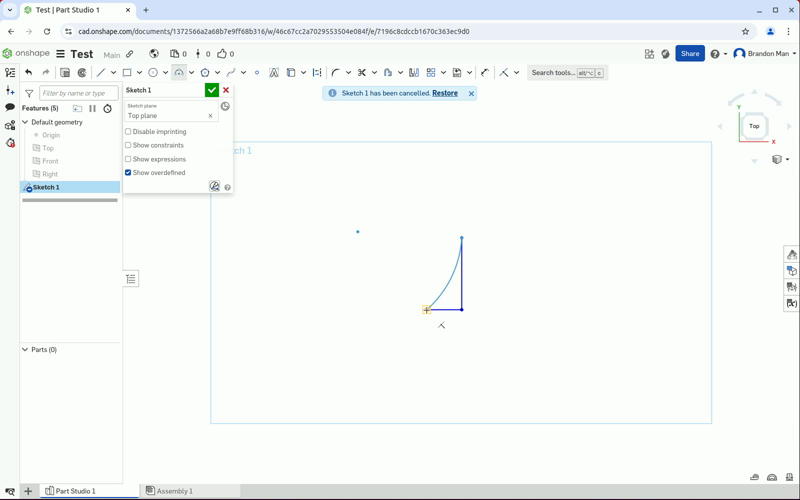
key_down(shift)
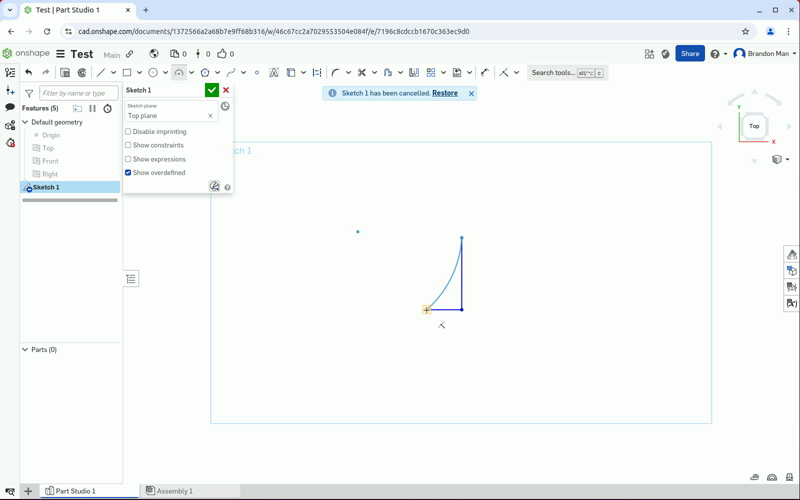
mouse_move(421, 262)
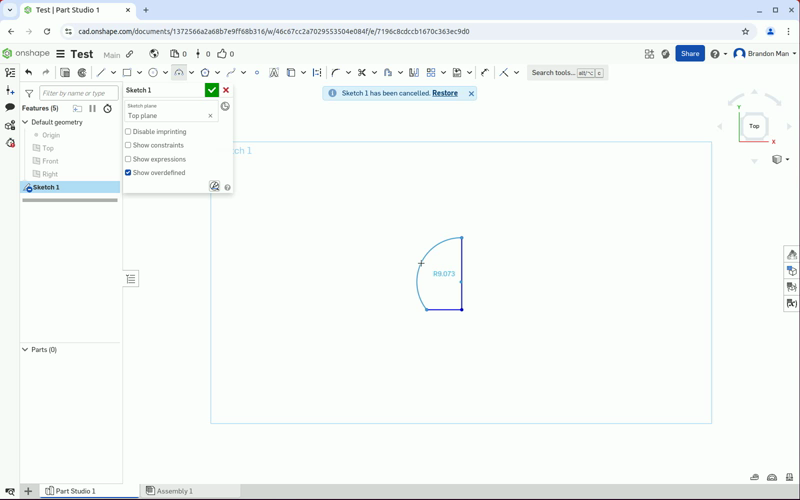
click(421, 262)
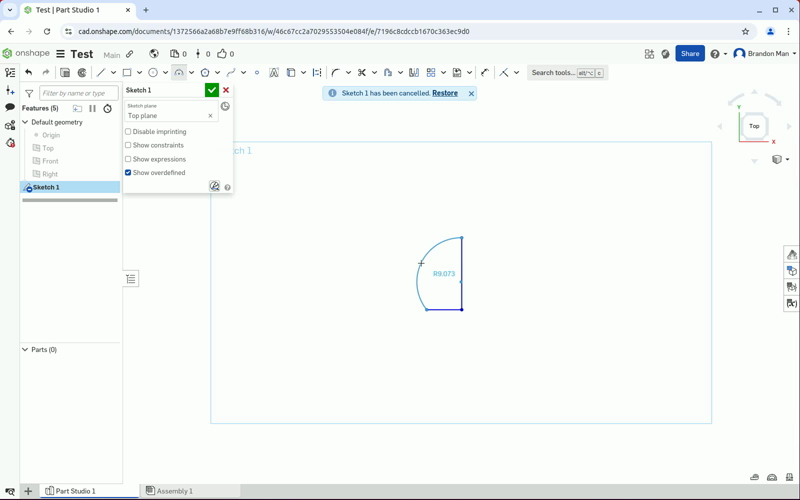
key_up(shift)
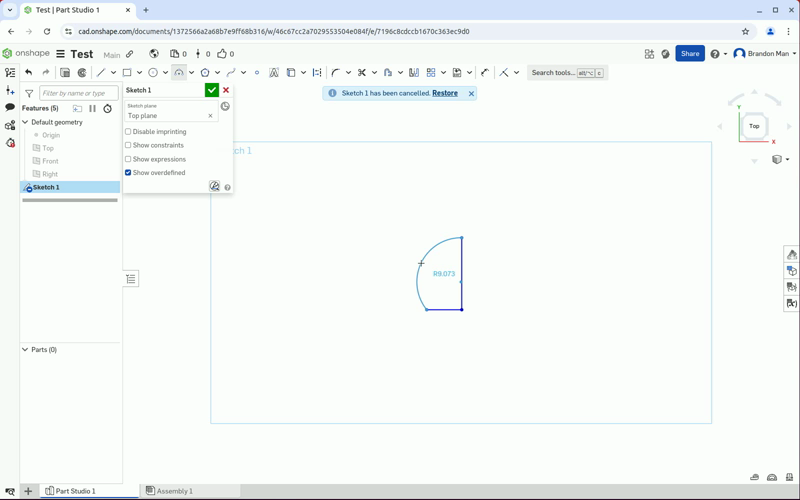
key(esc)
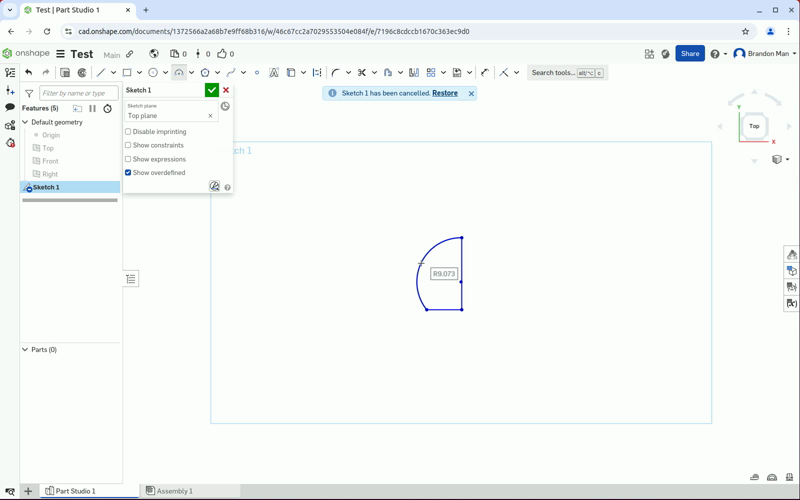
mouse_move(423, 285)
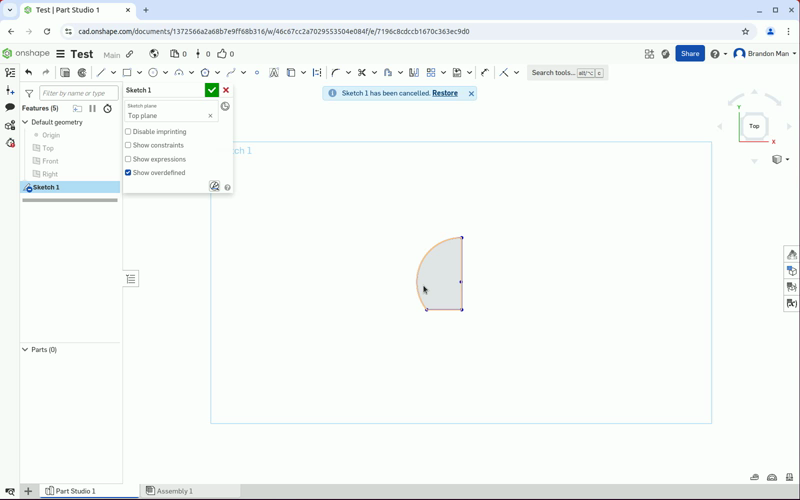
click(423, 285)
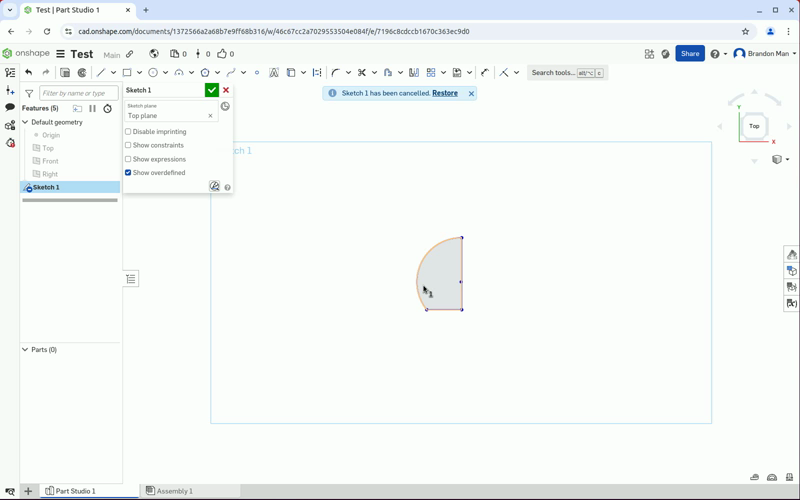
mouse_move(73, 352)
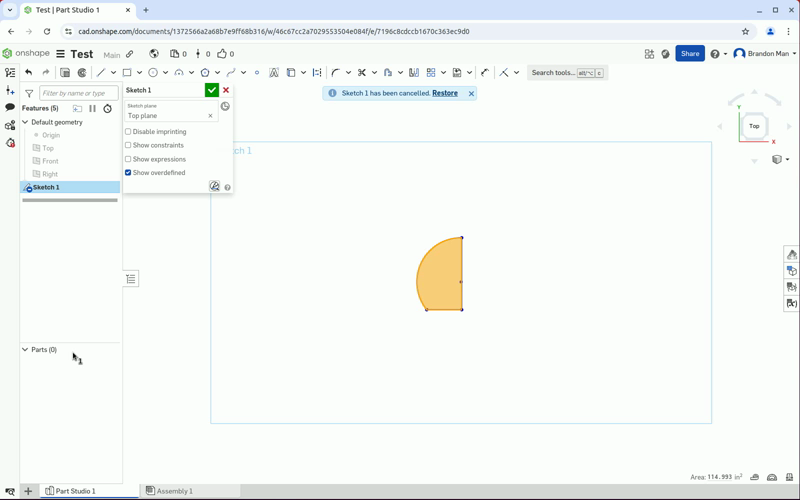
key(shift+y)
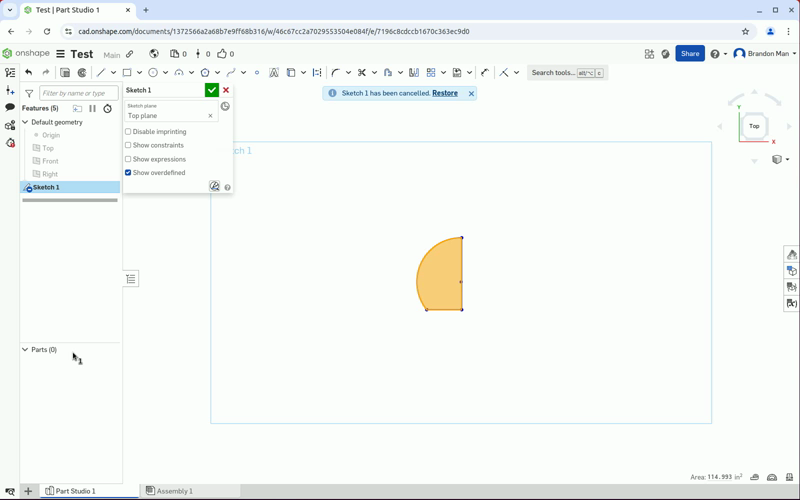
key(shift+e)
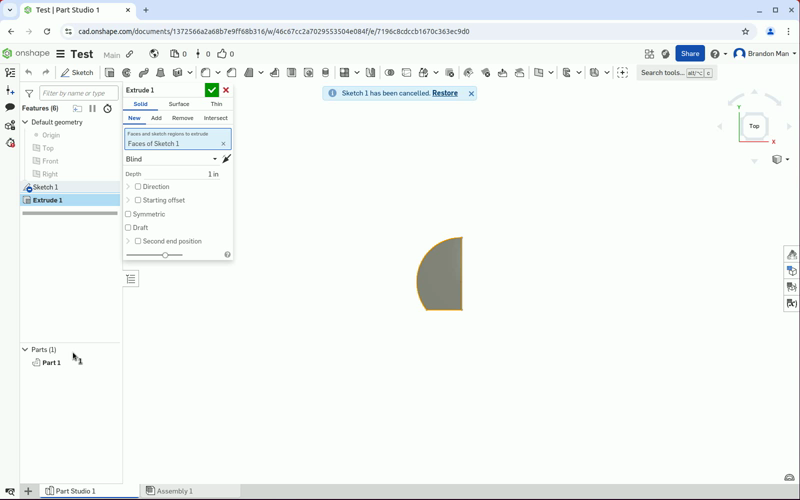
mouse_move(143, 106)
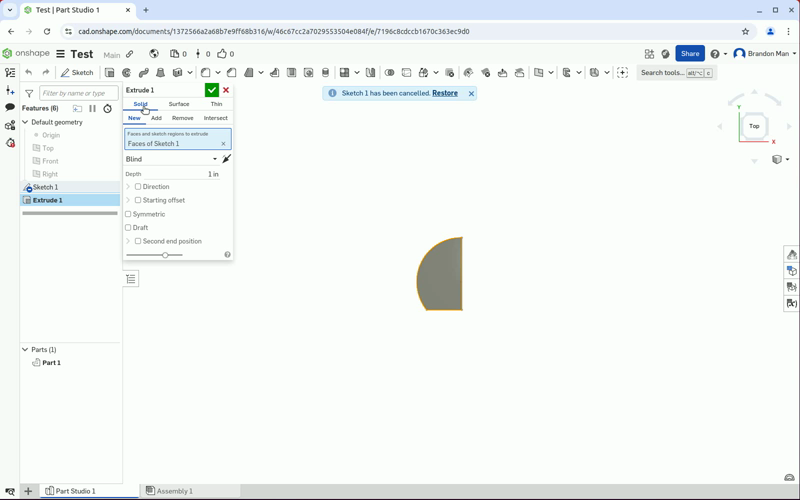
click(143, 106)
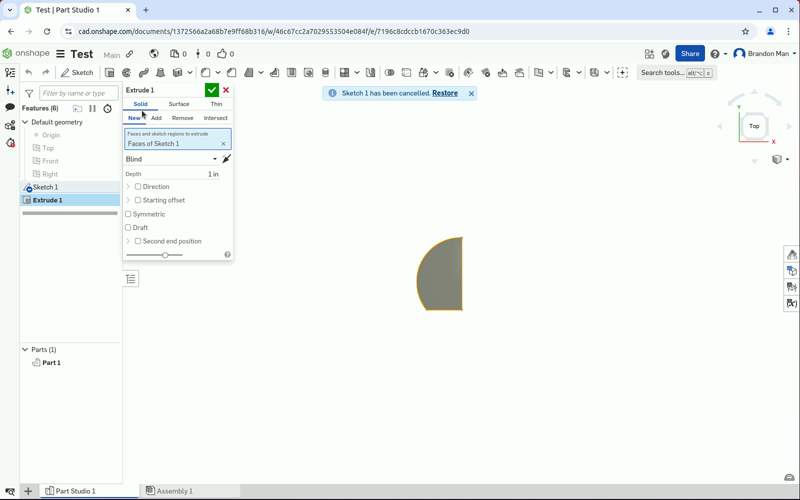
mouse_move(137, 120)
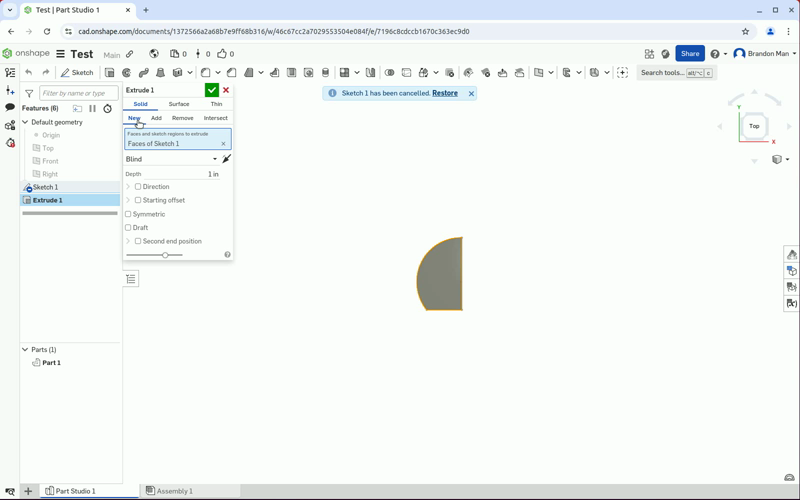
click(137, 120)
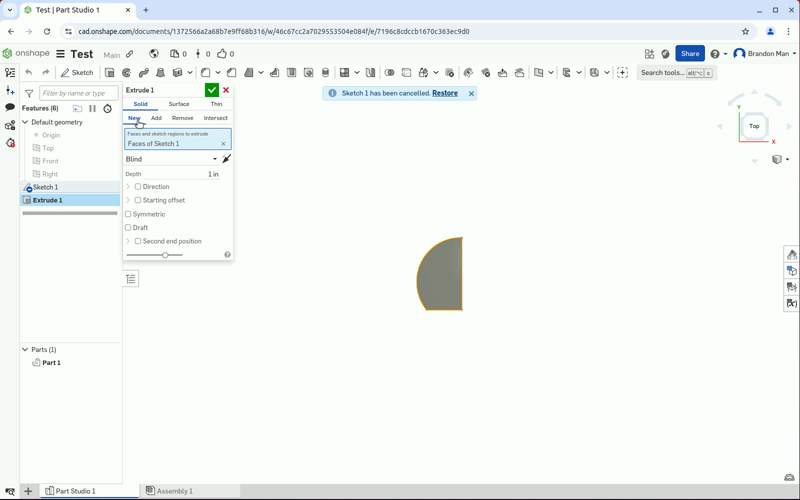
key(tab, 4)
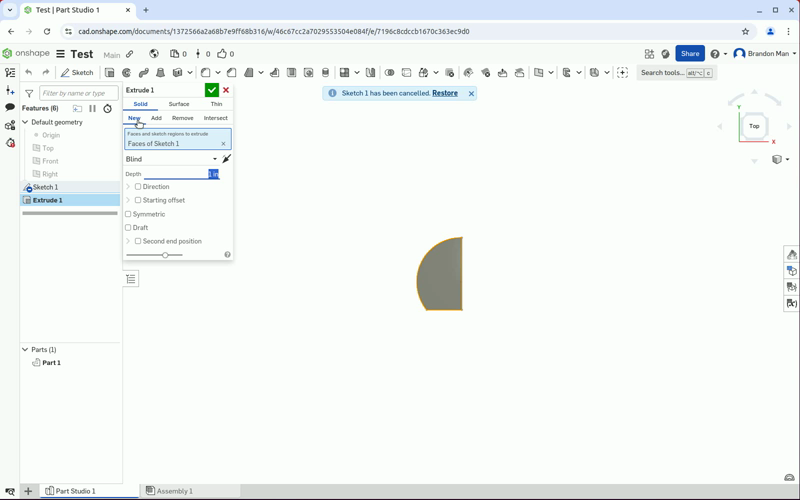
text(1.685)
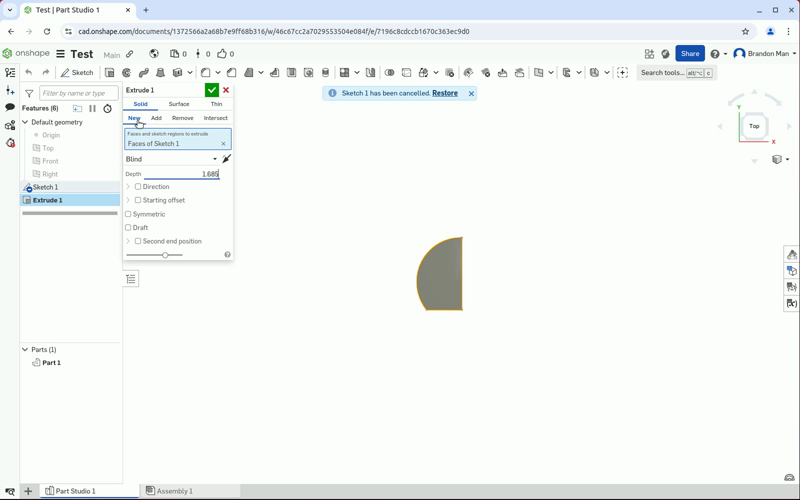
key(enter)
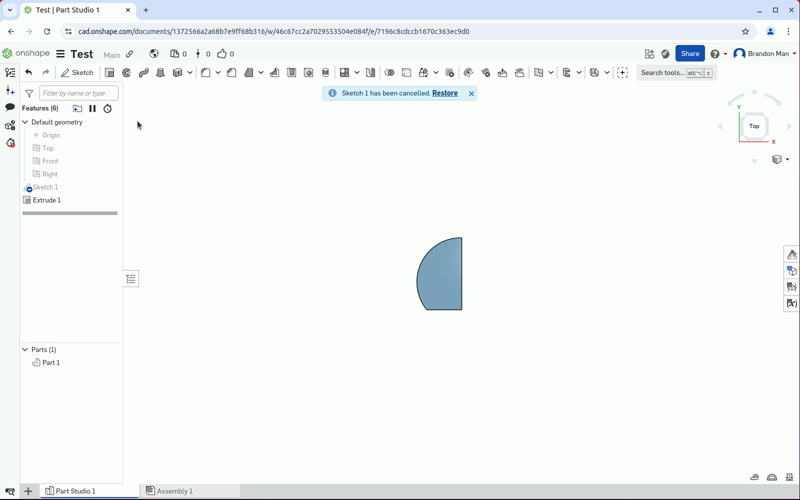
key(shift+h)
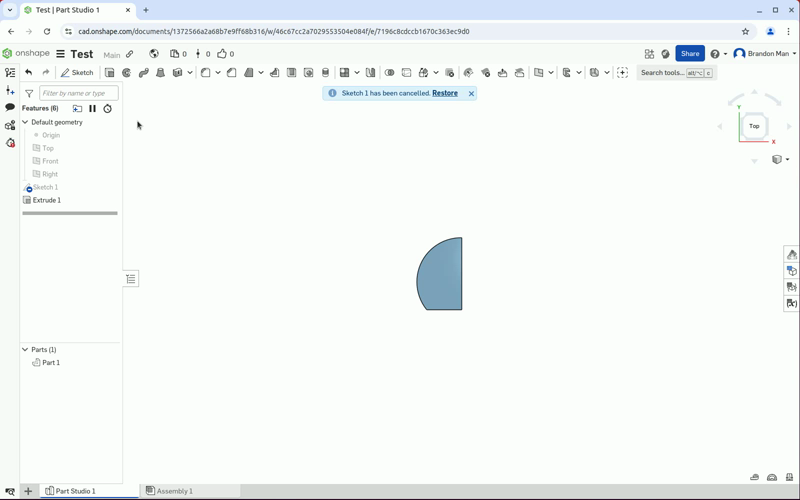
key(shift+h)
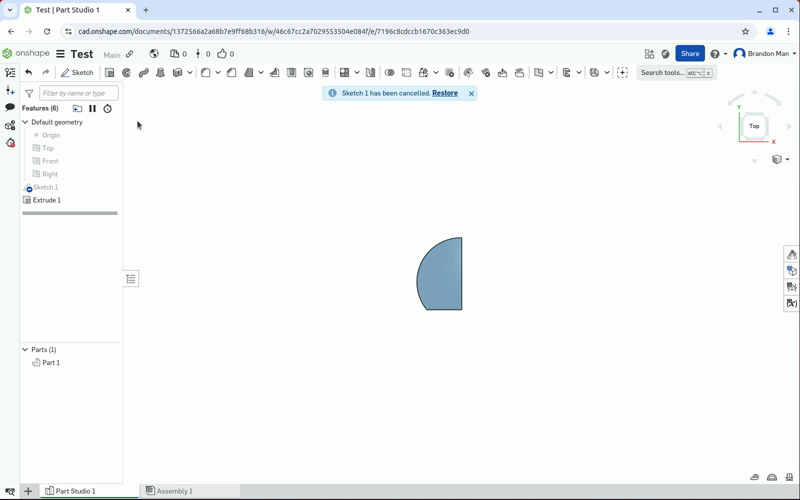
mouse_move(73, 189)
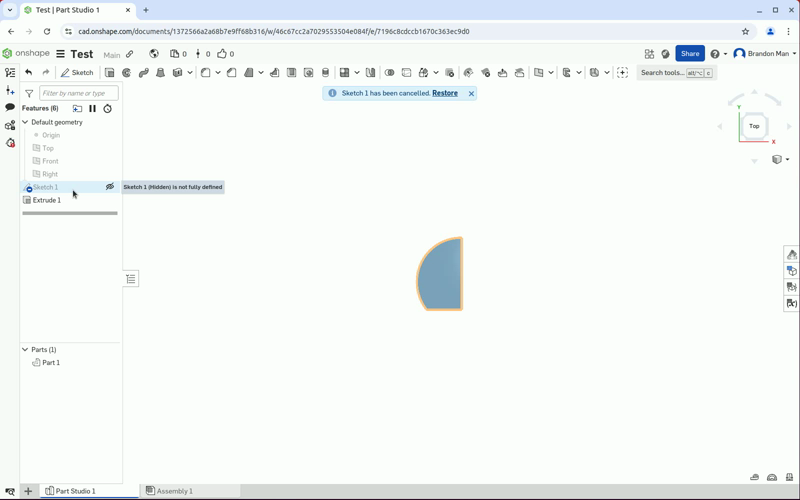
click(73, 189)
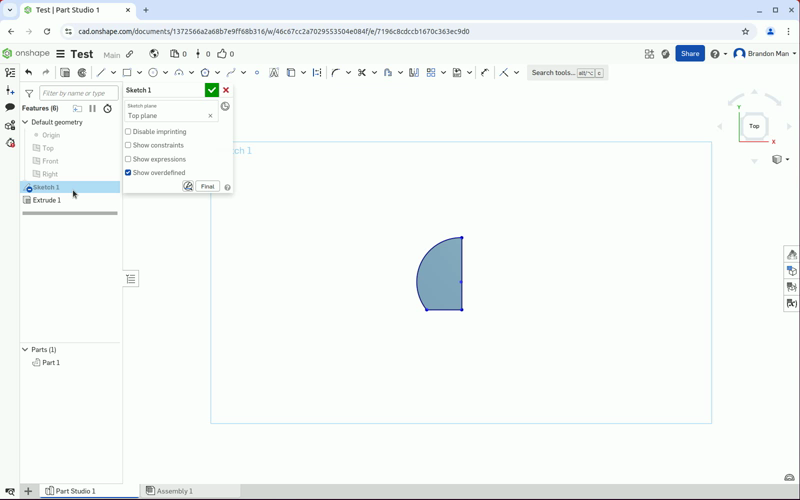
mouse_move(229, 92)
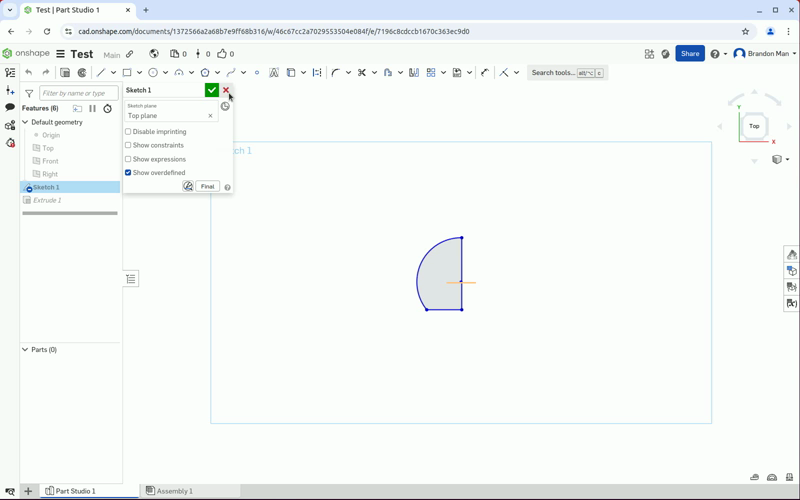
click(229, 92)
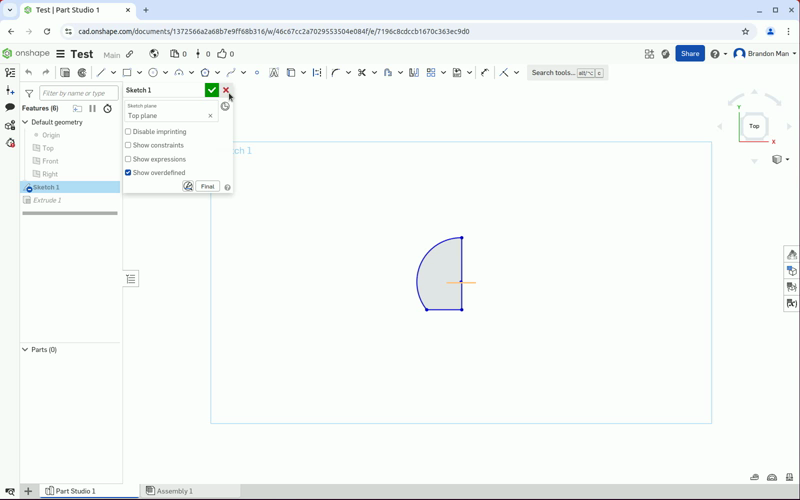
key(shift+s)
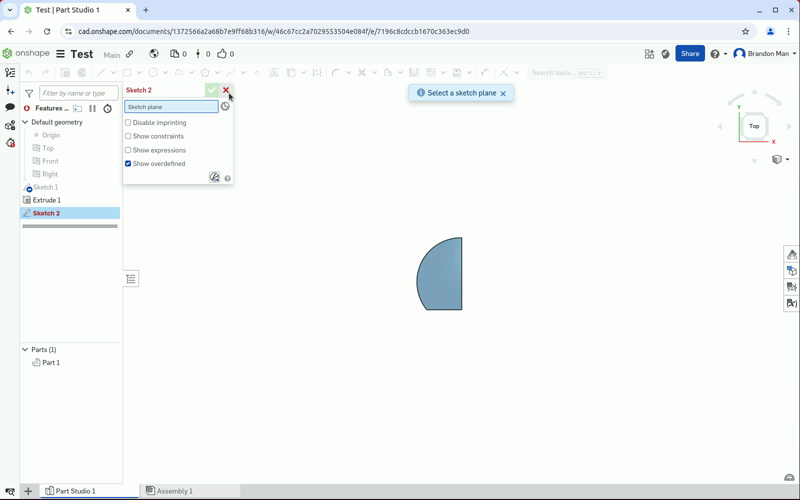
mouse_move(73, 150)
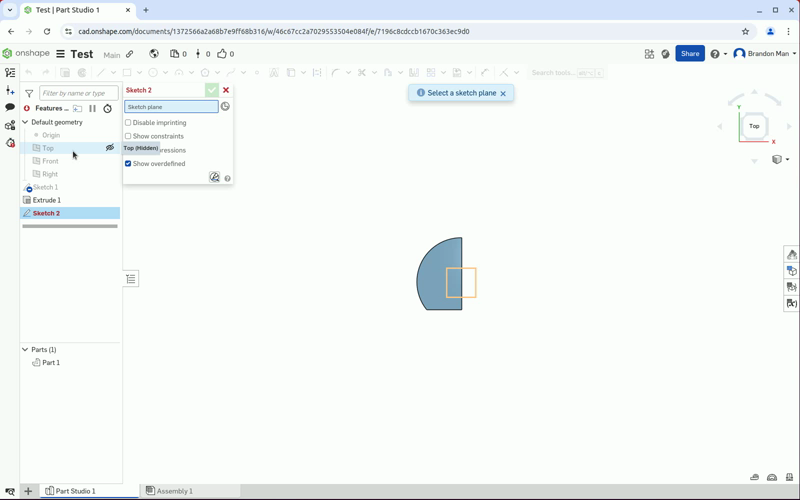
click(73, 150)
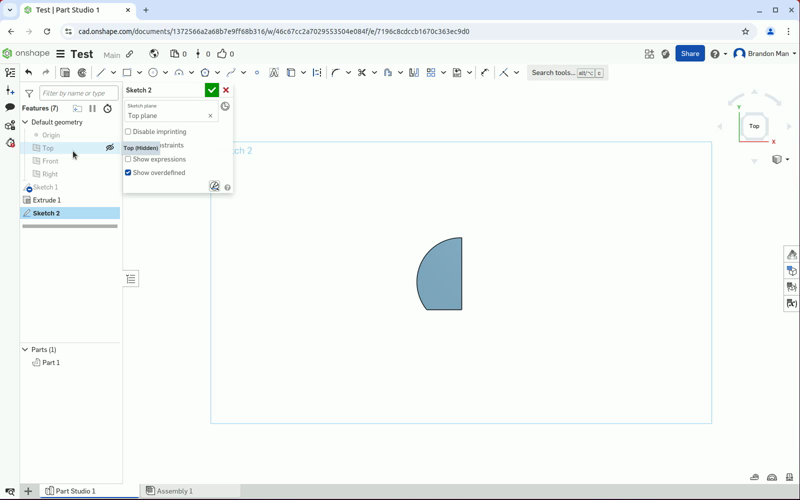
mouse_move(73, 352)
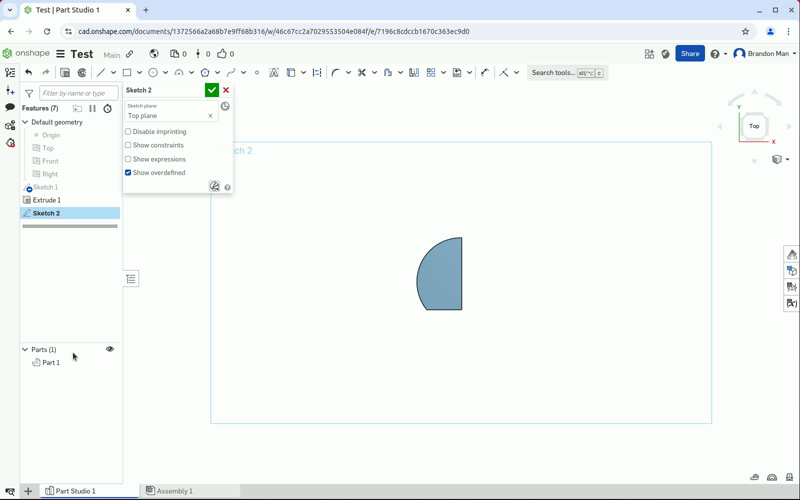
key(y)
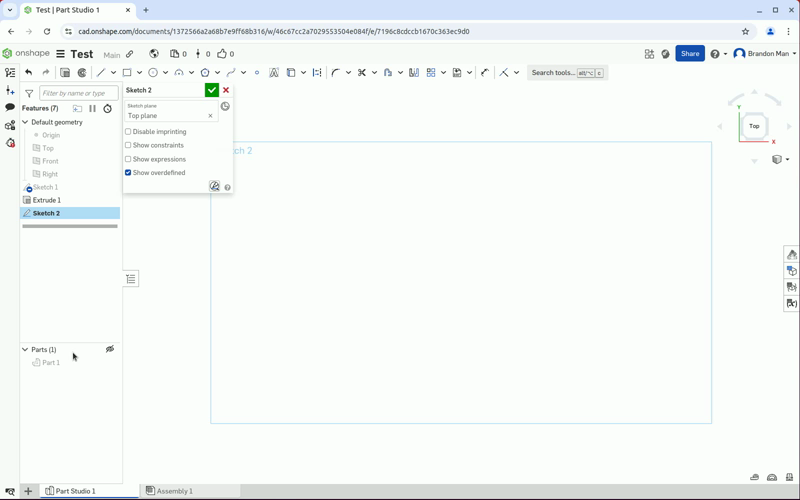
key(l)
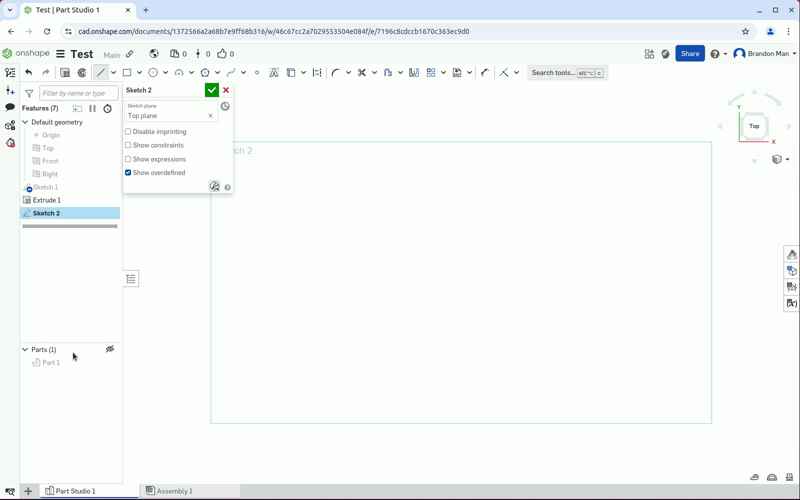
key_down(shift)
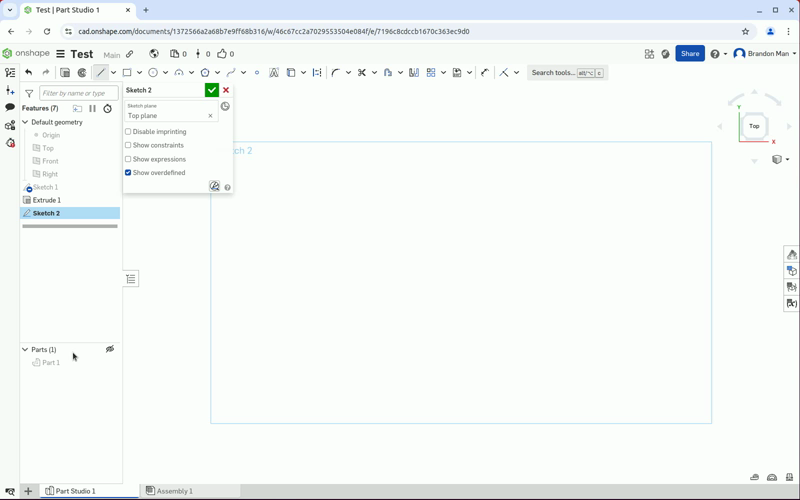
mouse_move(460, 311)
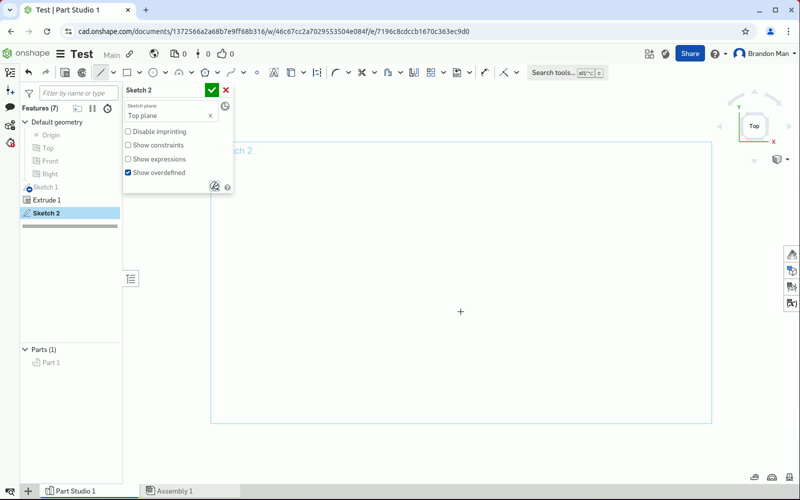
click(460, 311)
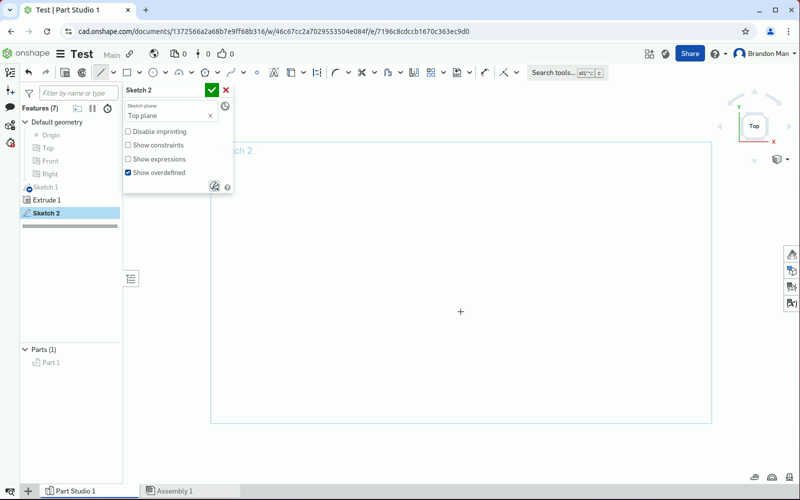
key_up(shift)
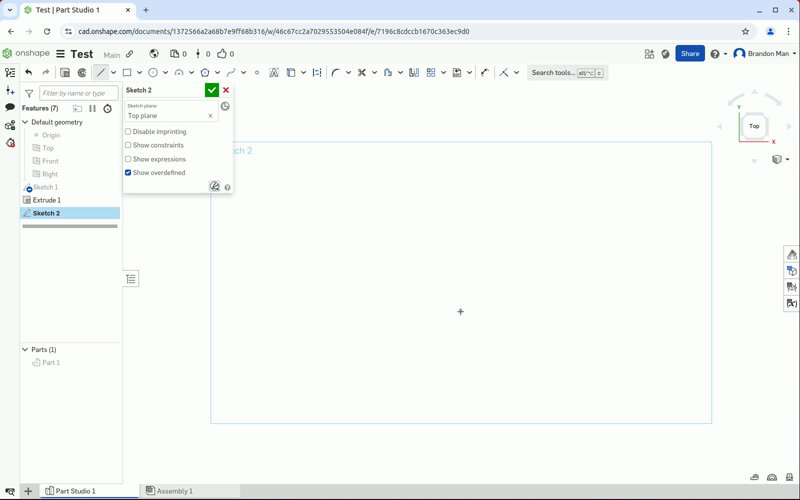
key_down(shift)
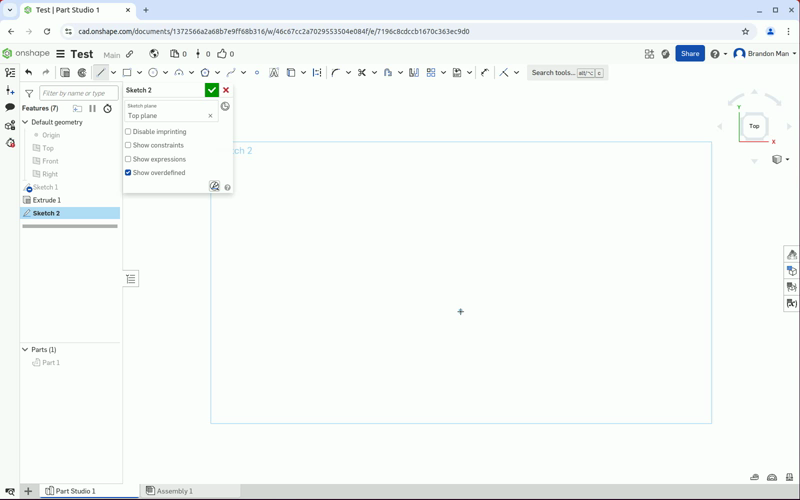
mouse_move(490, 311)
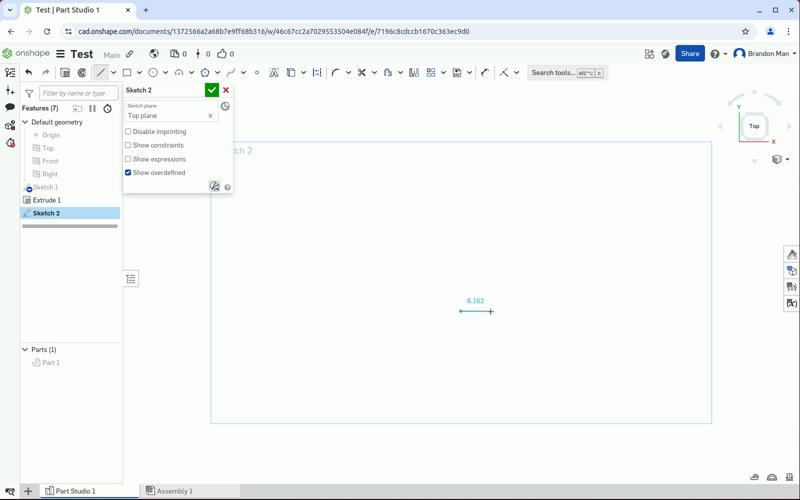
mouse_move(494, 311)
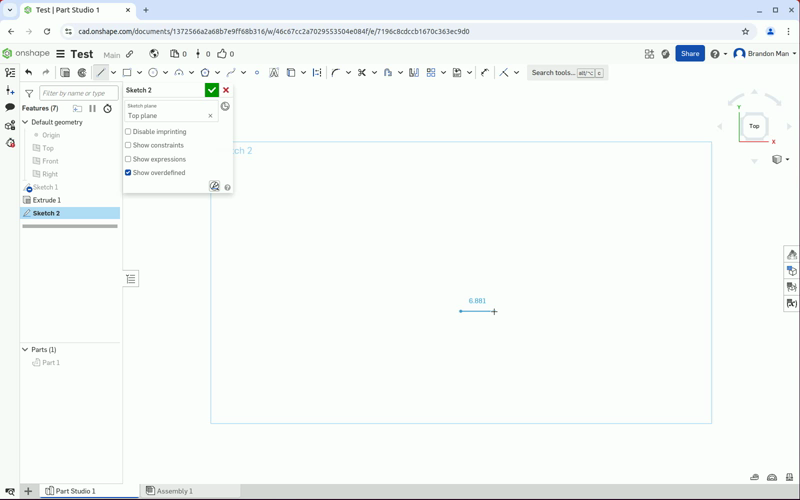
click(494, 311)
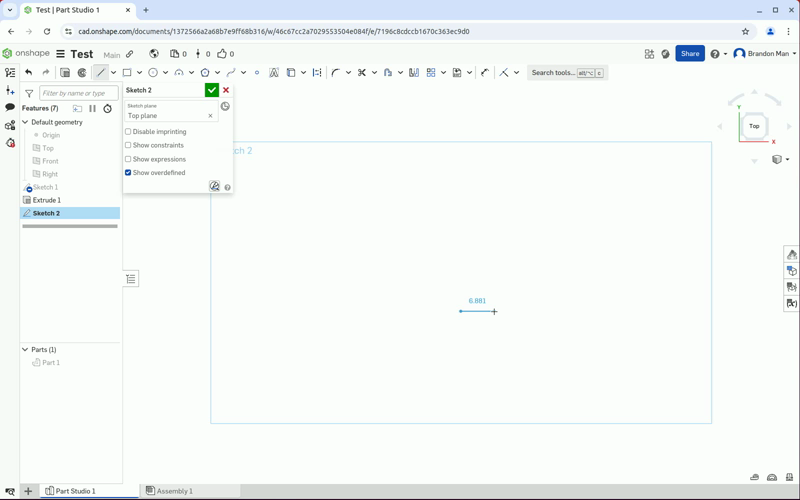
key_up(shift)
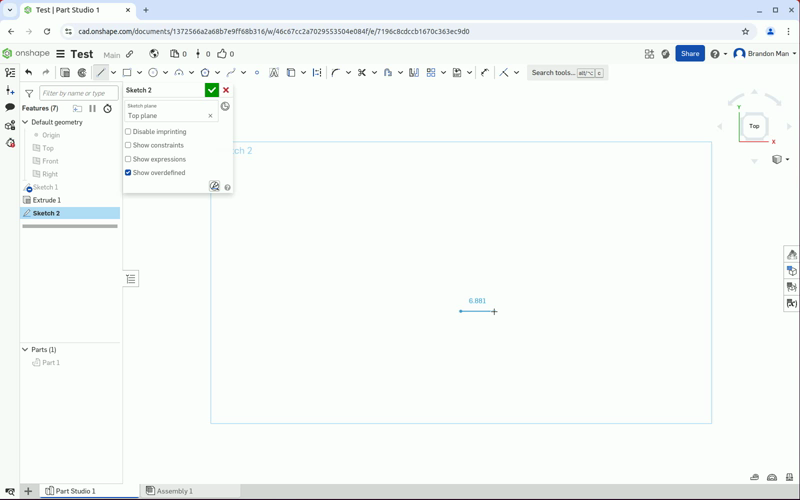
key(esc)
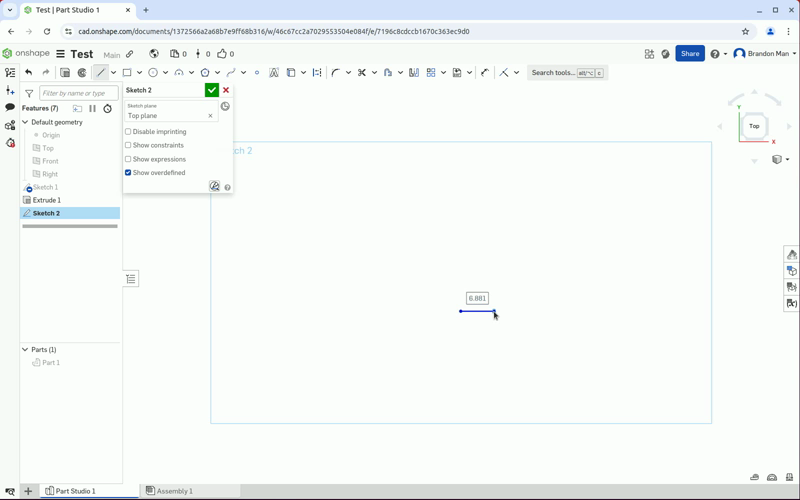
key(a)
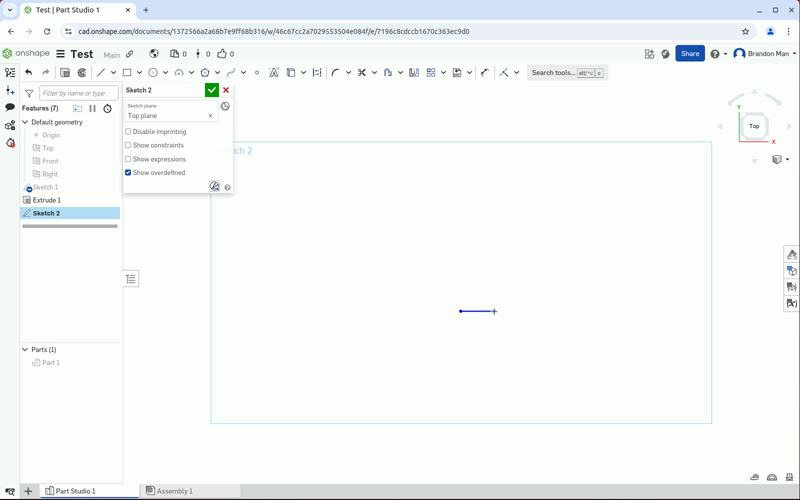
mouse_move(494, 311)
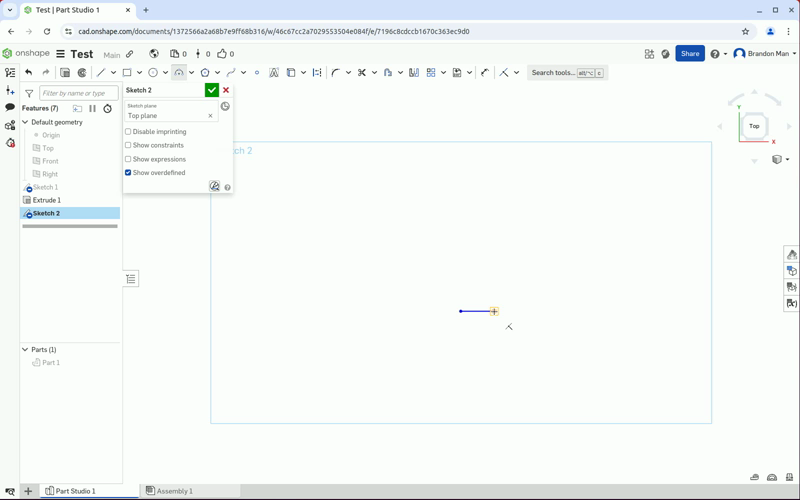
click(494, 311)
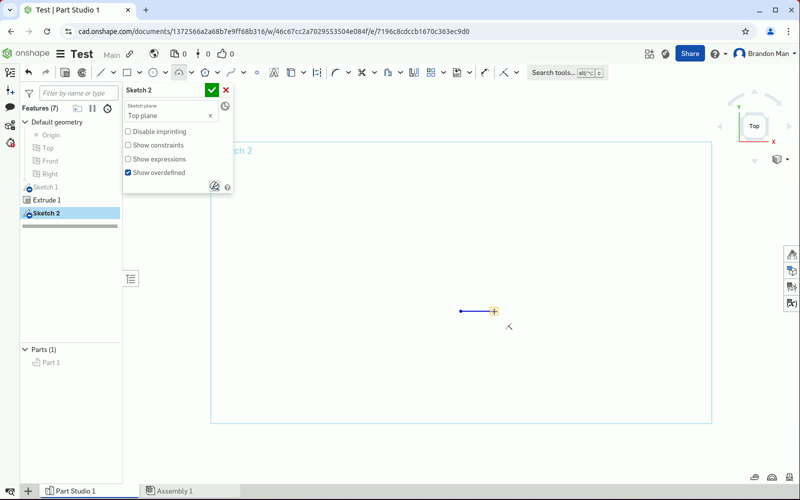
key_down(shift)
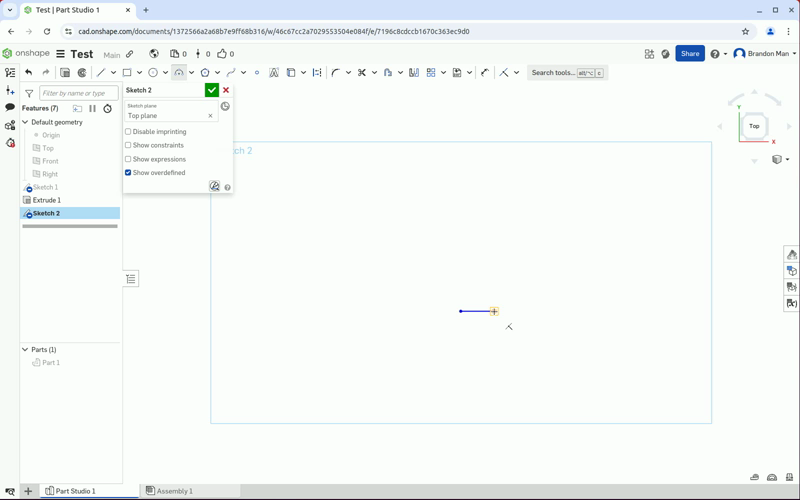
mouse_move(460, 239)
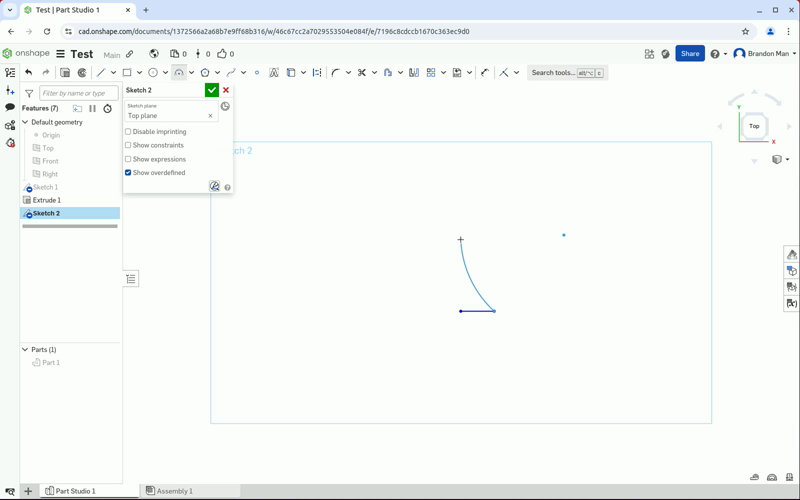
click(460, 239)
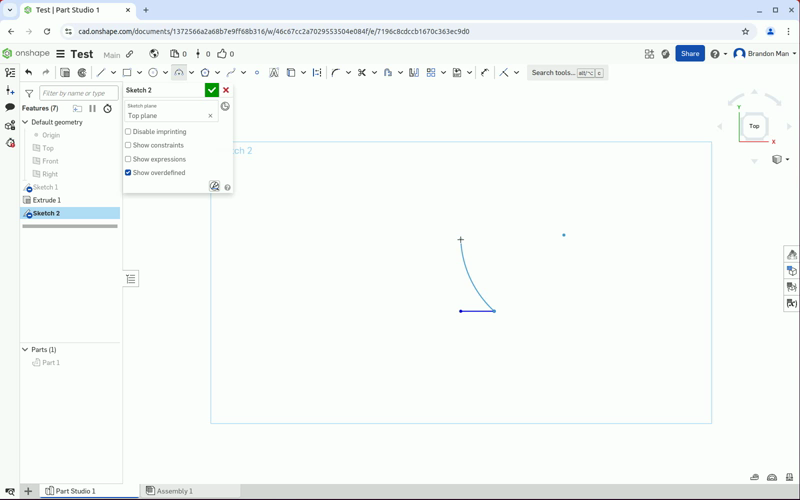
mouse_move(500, 264)
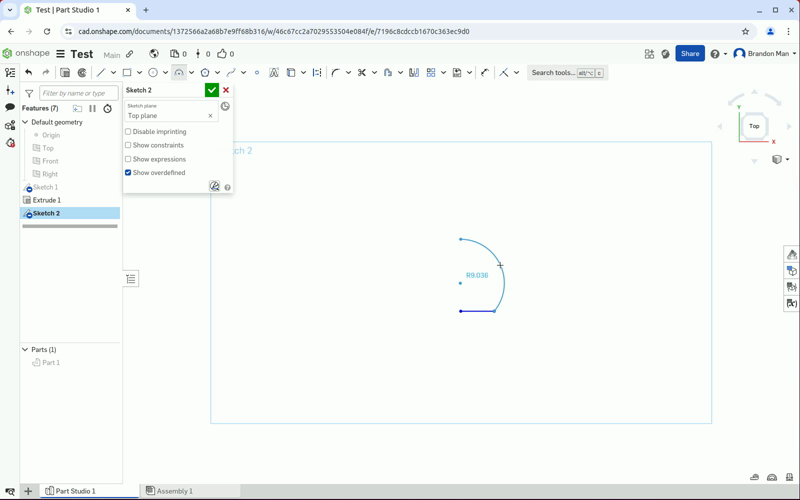
click(500, 264)
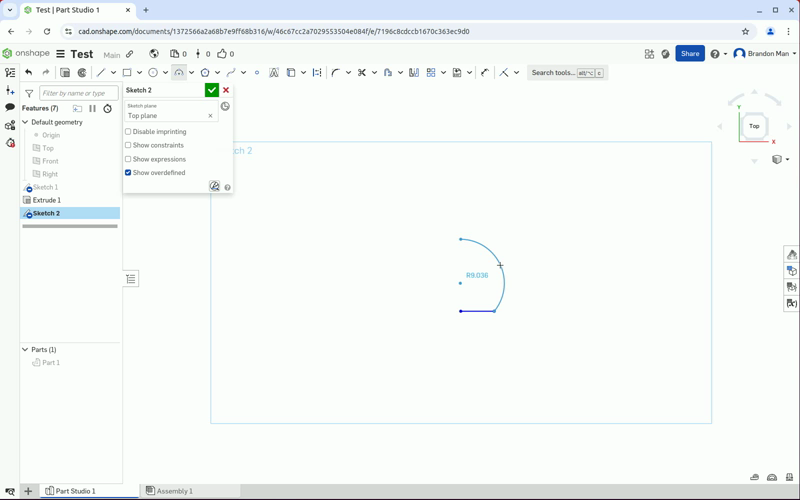
key_up(shift)
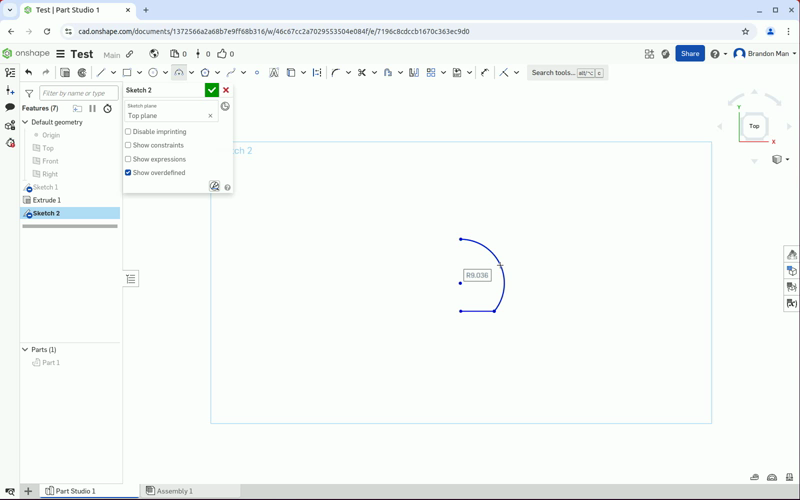
key(esc)
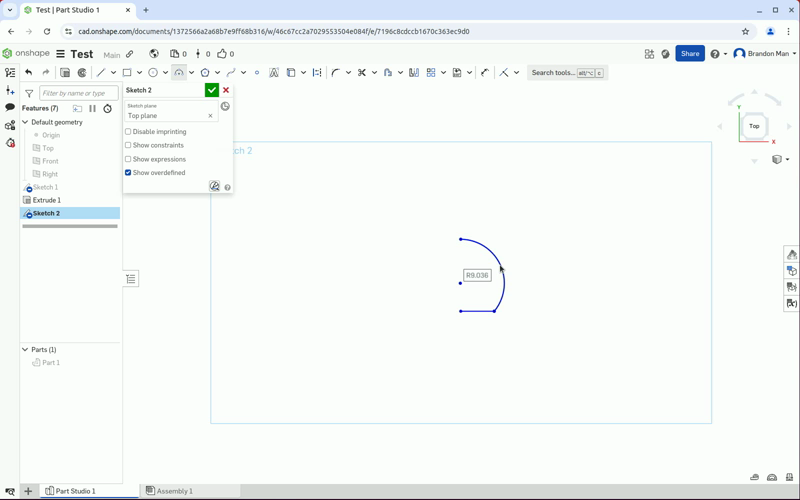
key(l)
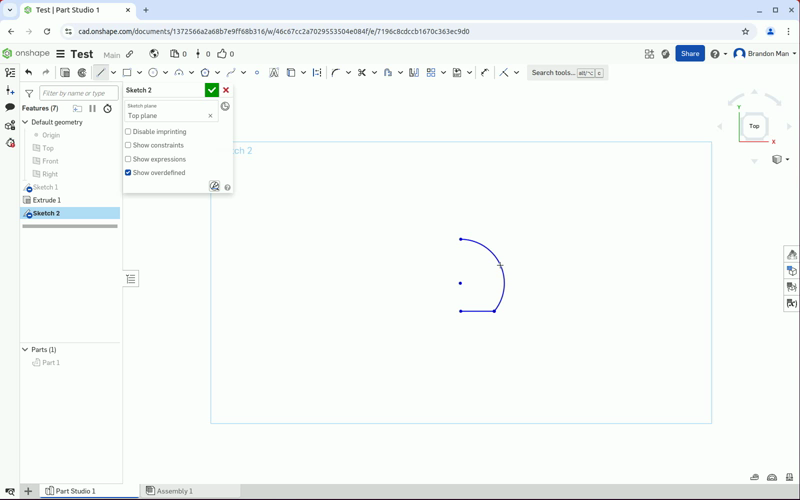
mouse_move(460, 239)
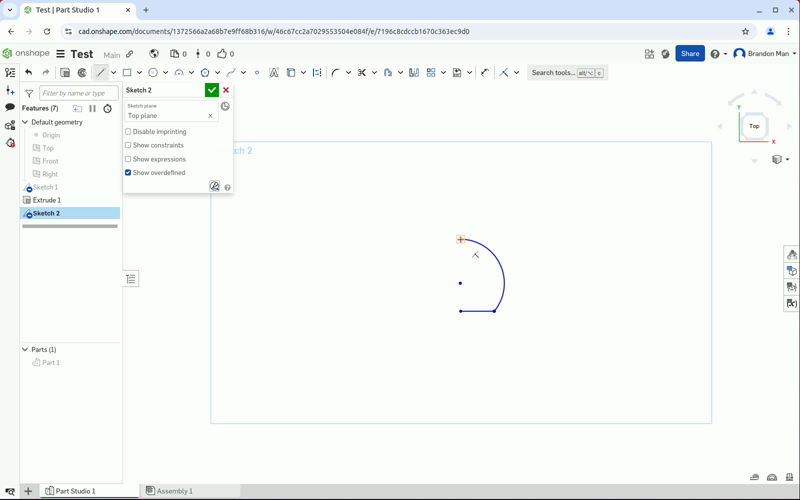
click(460, 239)
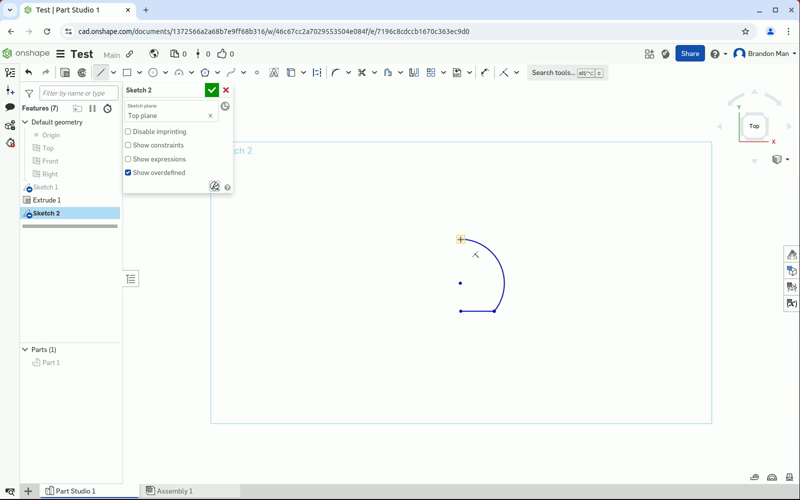
key_down(shift)
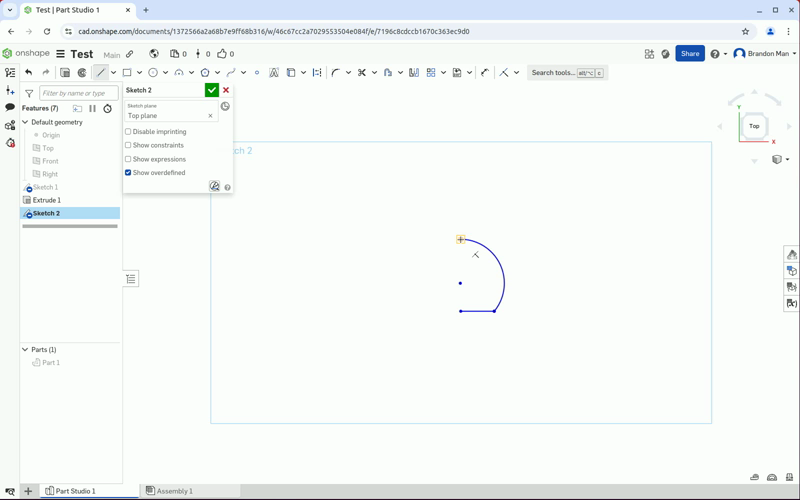
mouse_move(460, 311)
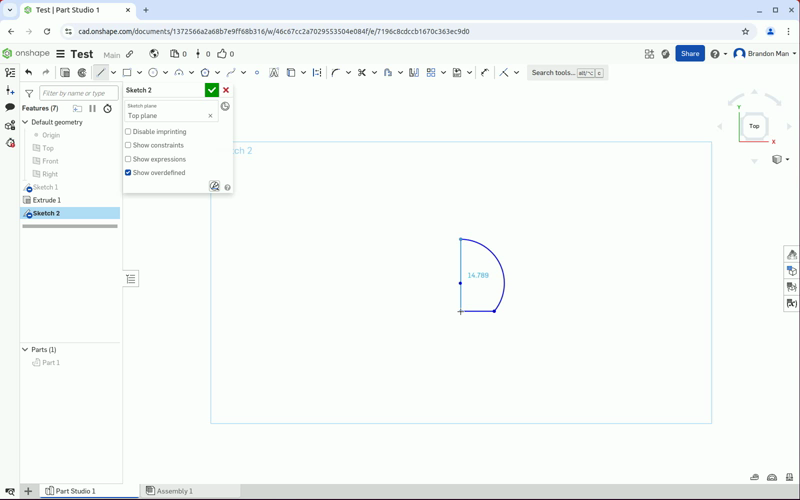
key_up(shift)
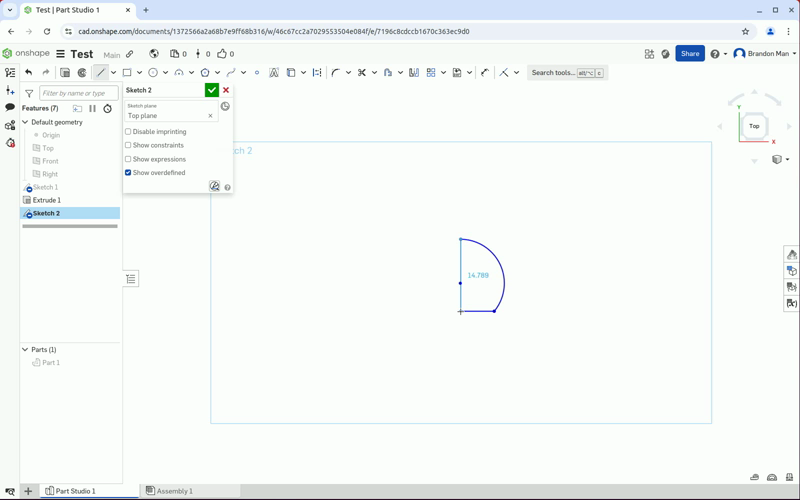
click(460, 311)
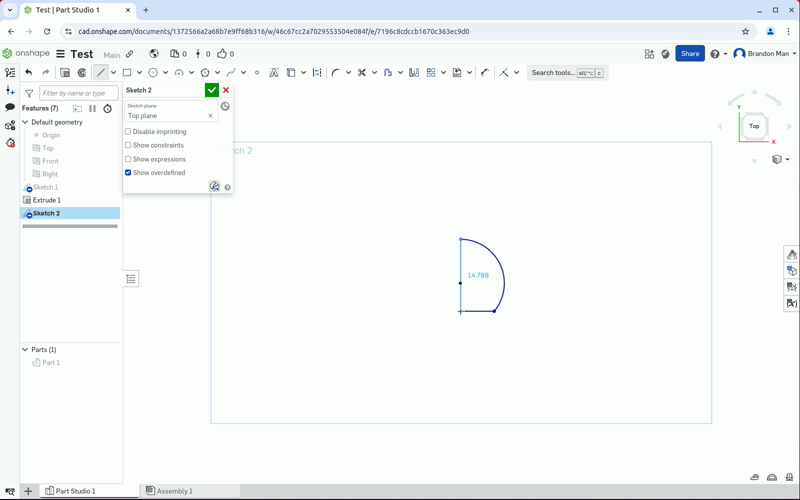
key(esc)
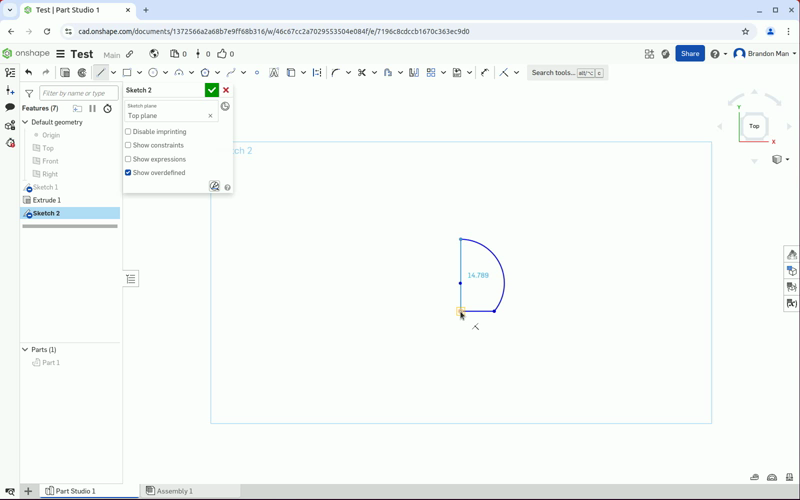
mouse_move(472, 285)
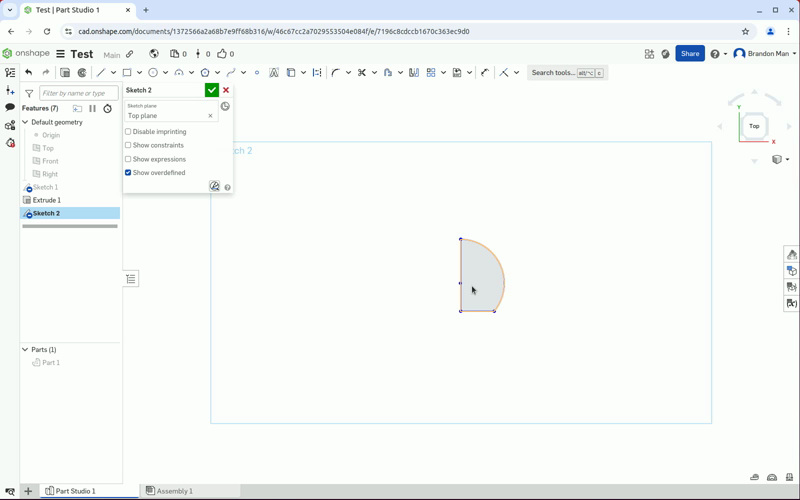
click(472, 285)
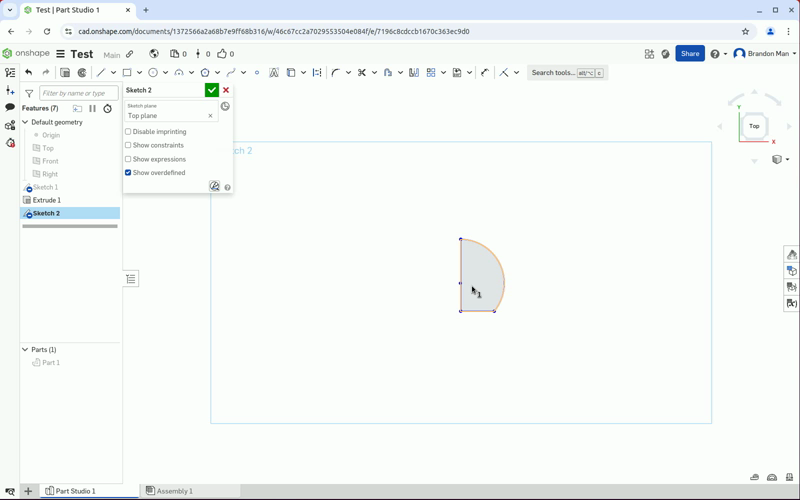
mouse_move(73, 352)
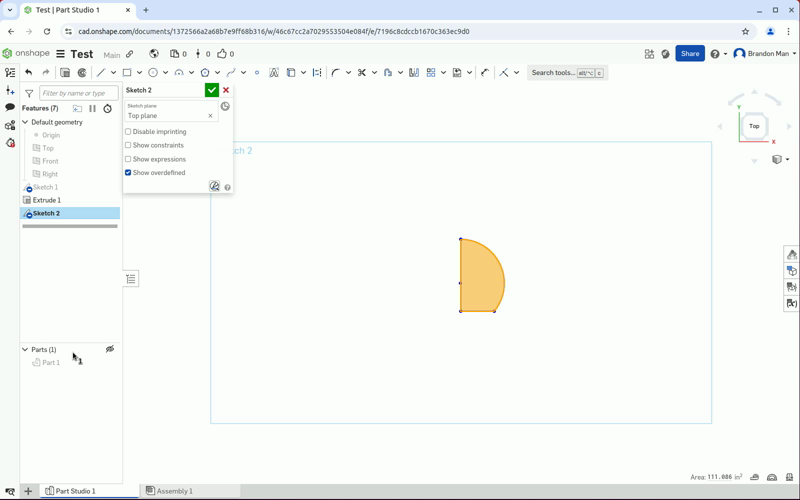
key(shift+y)
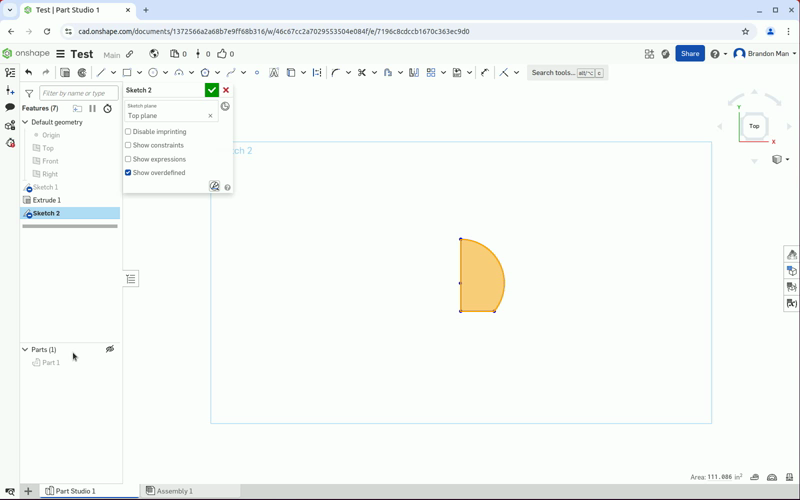
key(shift+e)
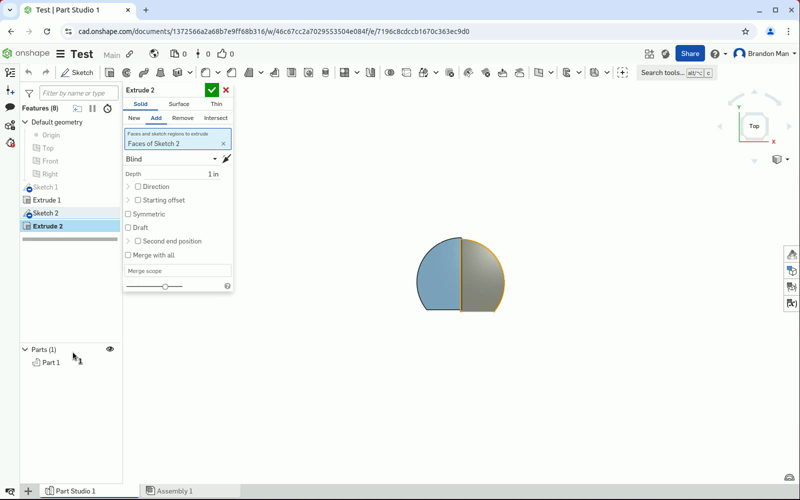
mouse_move(143, 106)
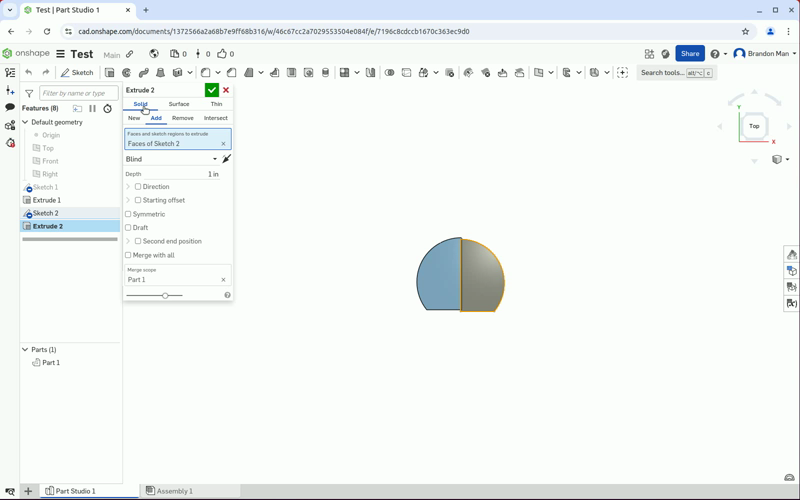
click(143, 106)
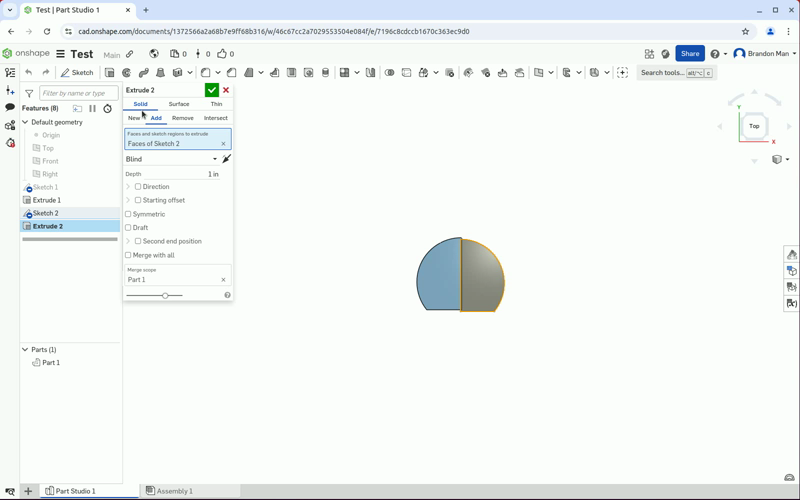
mouse_move(137, 120)
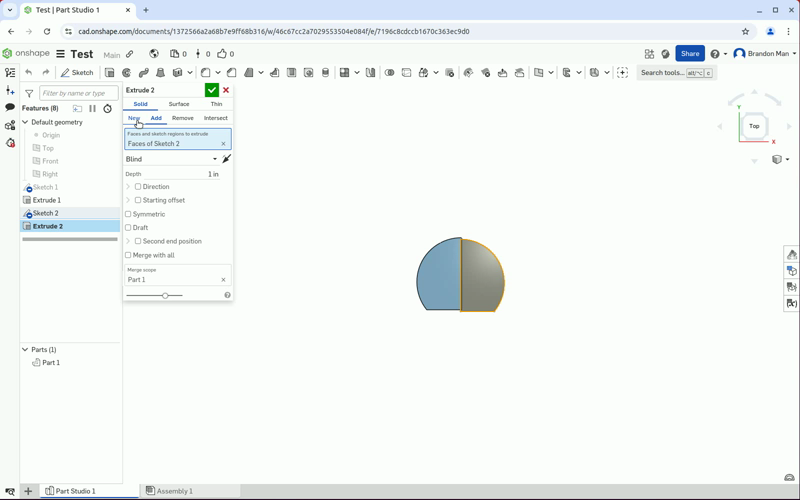
click(137, 120)
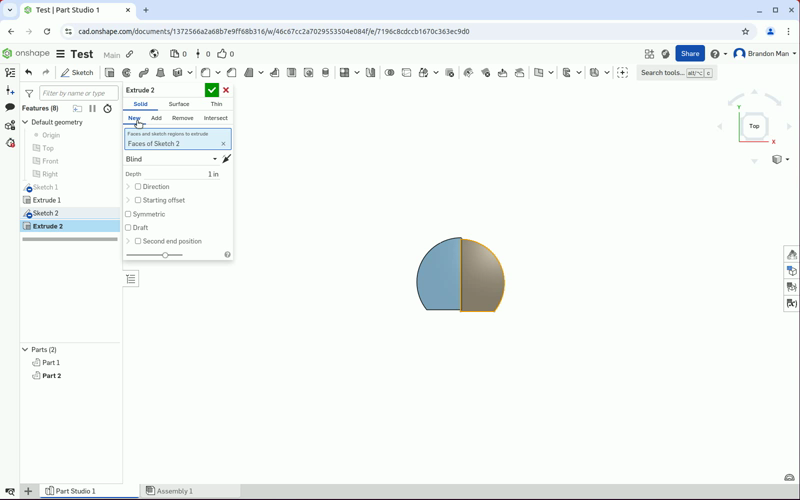
key(tab, 4)
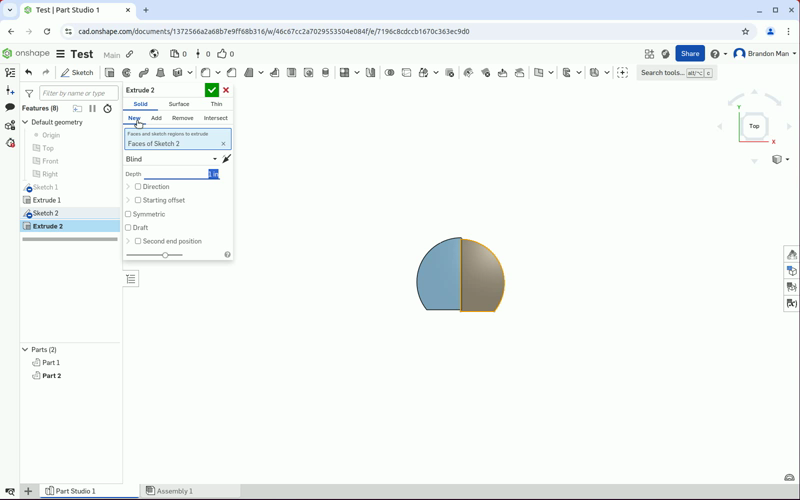
text(1.685)
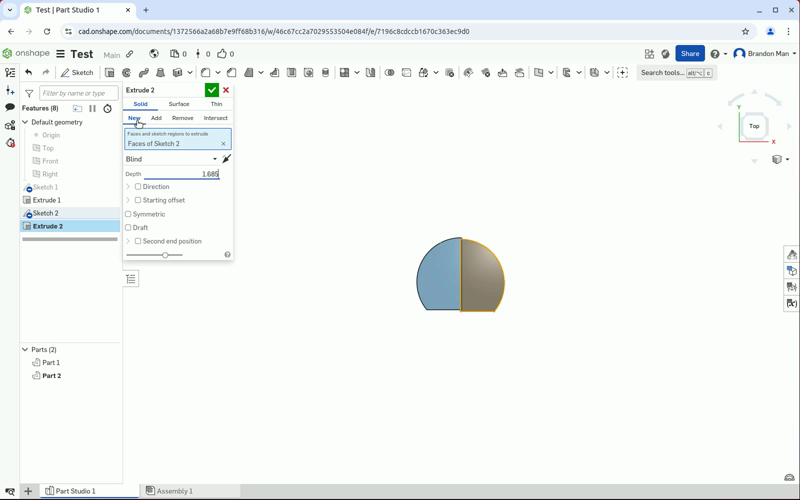
key(enter)
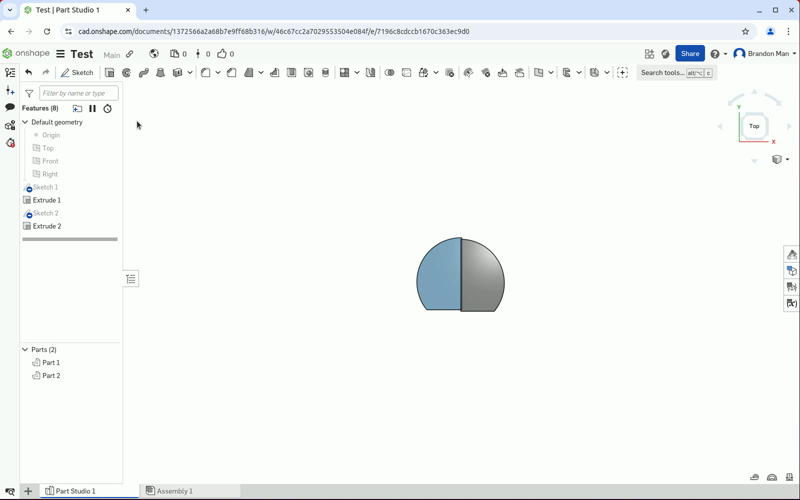
key(shift+h)
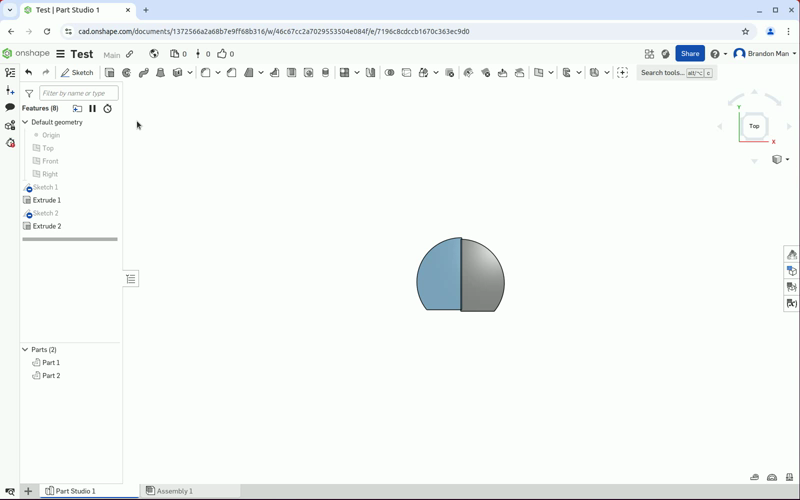
key(shift+h)
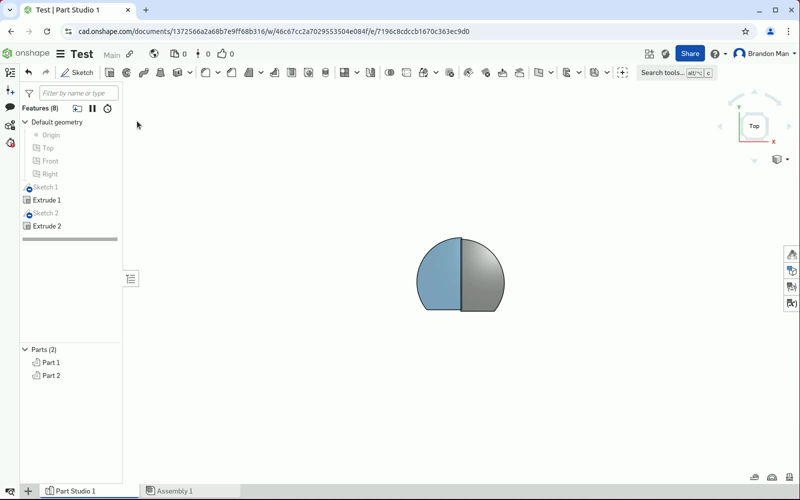
mouse_move(73, 189)
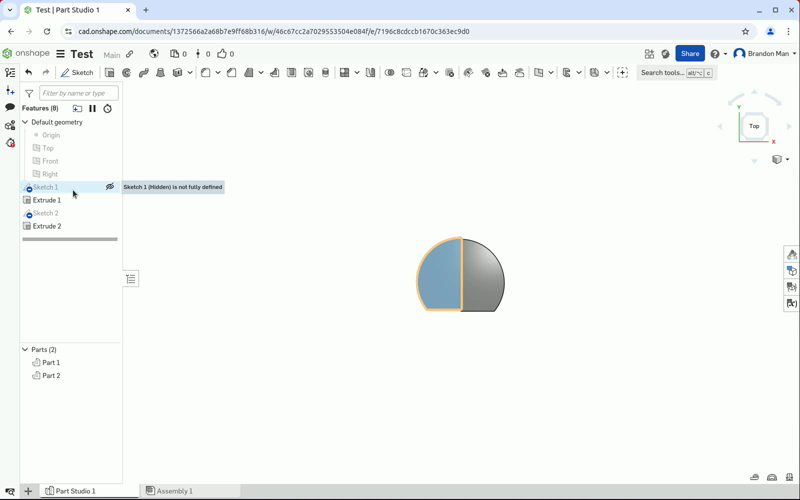
click(73, 189)
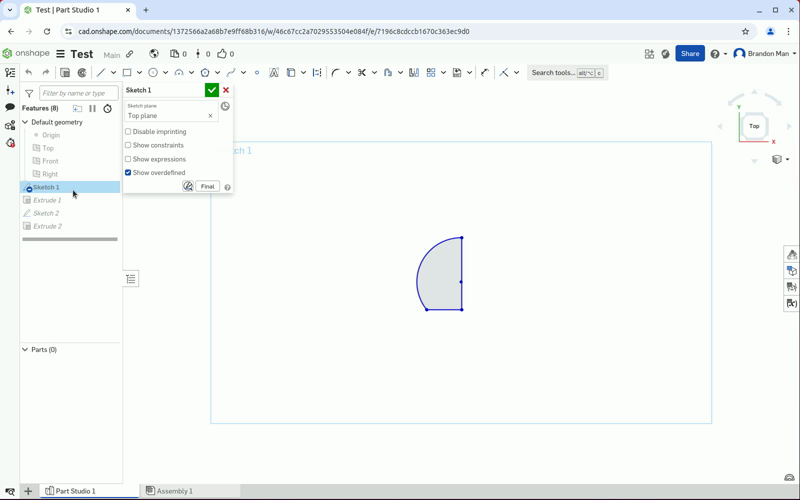
mouse_move(229, 92)
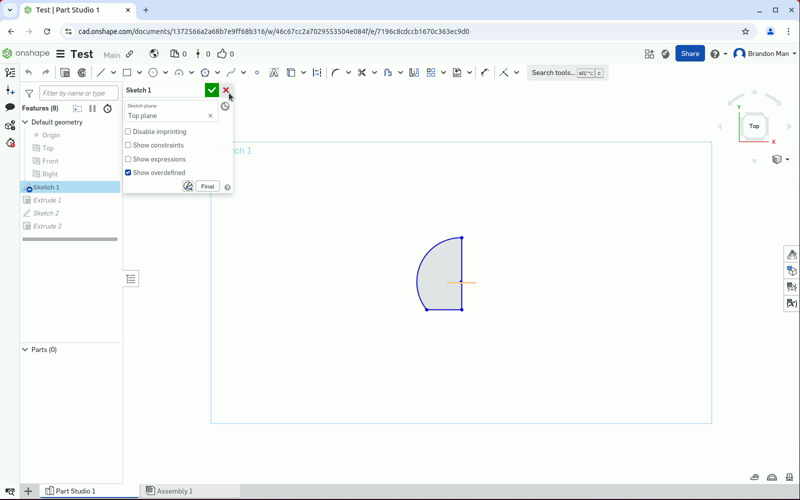
click(229, 92)
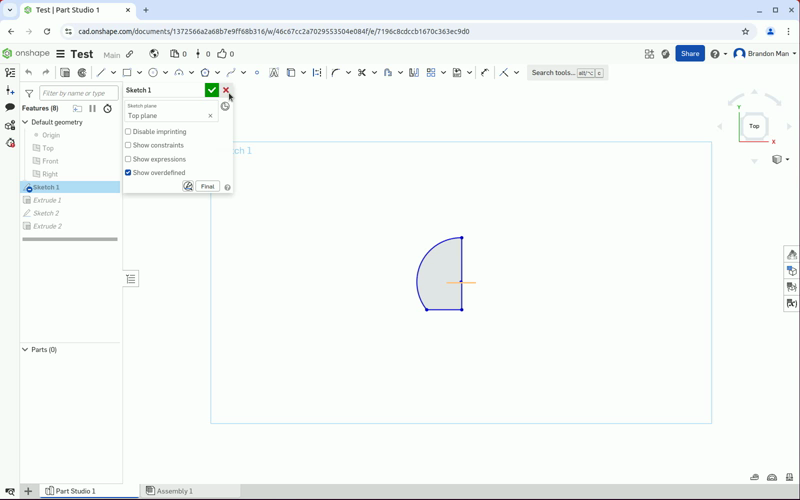
key(shift+s)
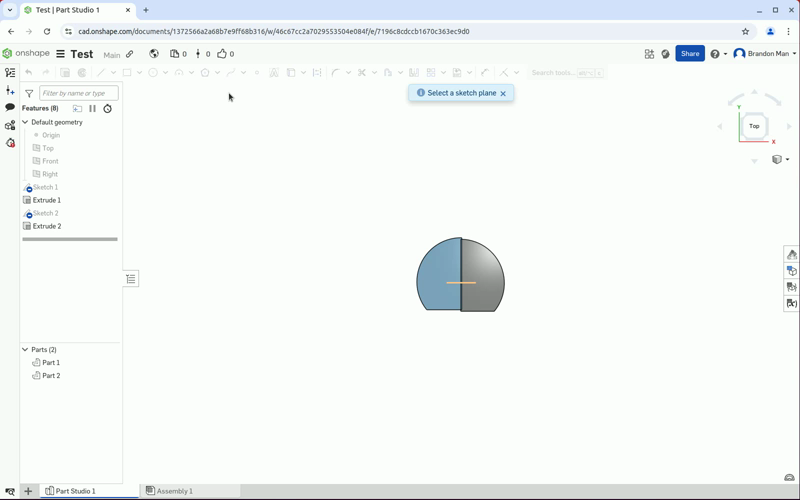
mouse_move(73, 150)
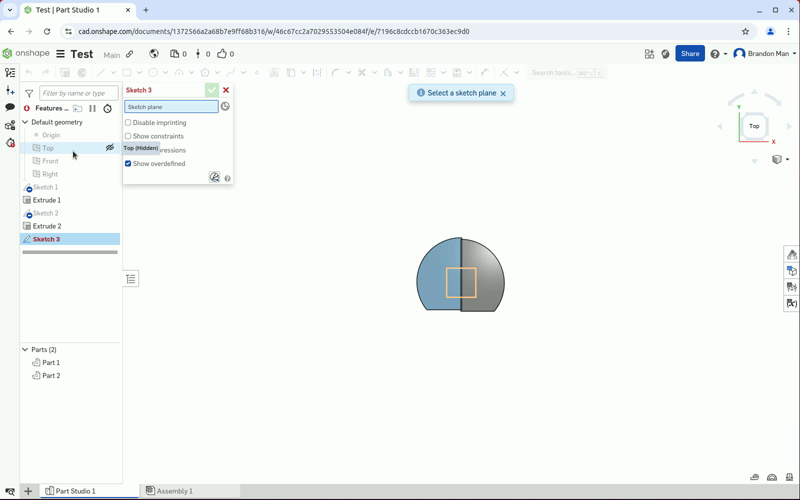
click(73, 150)
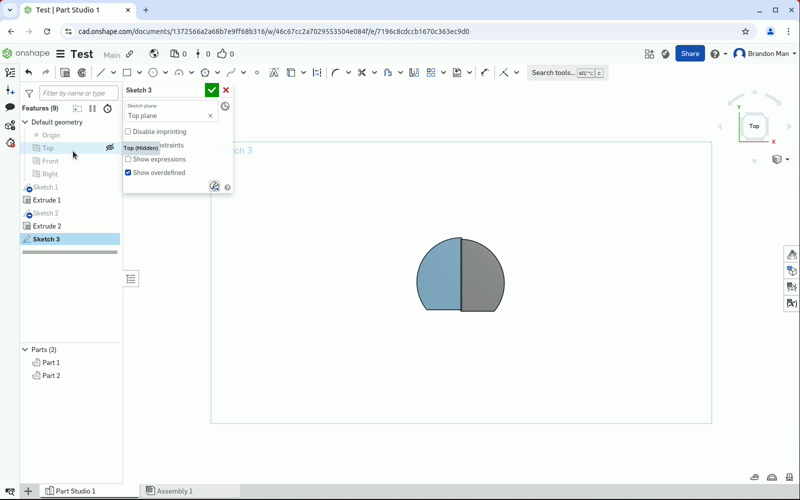
mouse_move(73, 352)
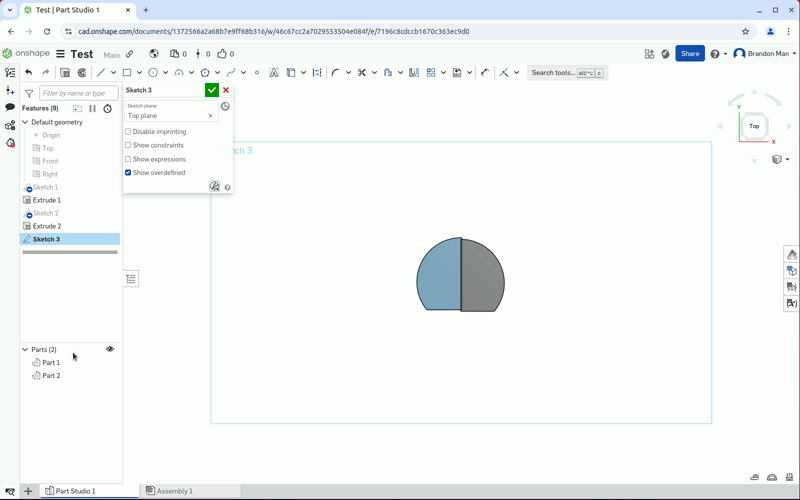
key(y)
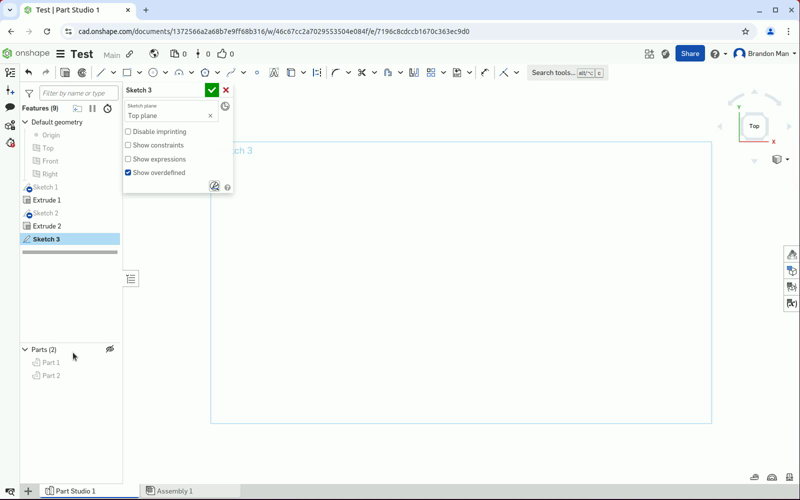
key(a)
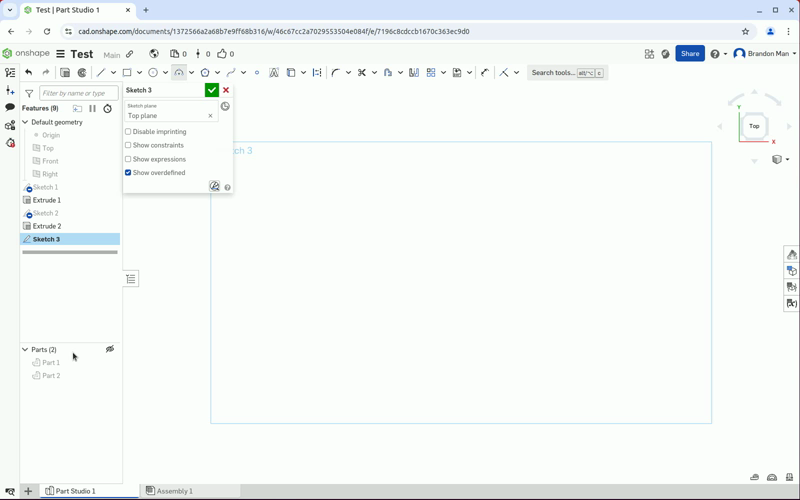
key_down(shift)
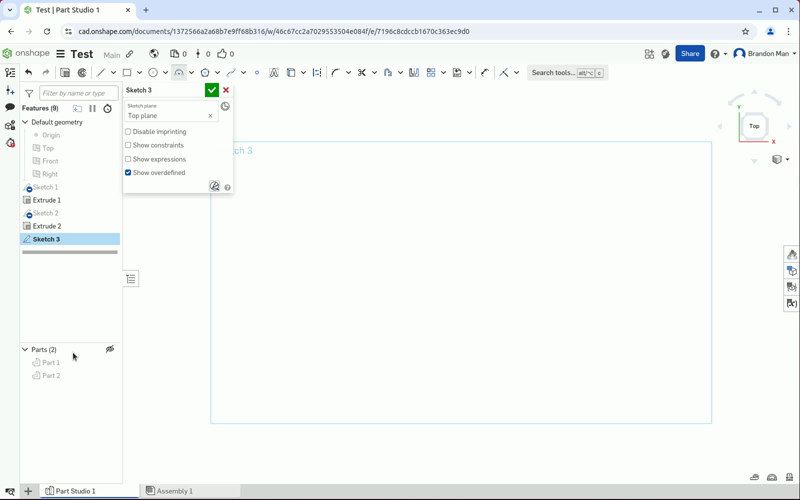
mouse_move(460, 239)
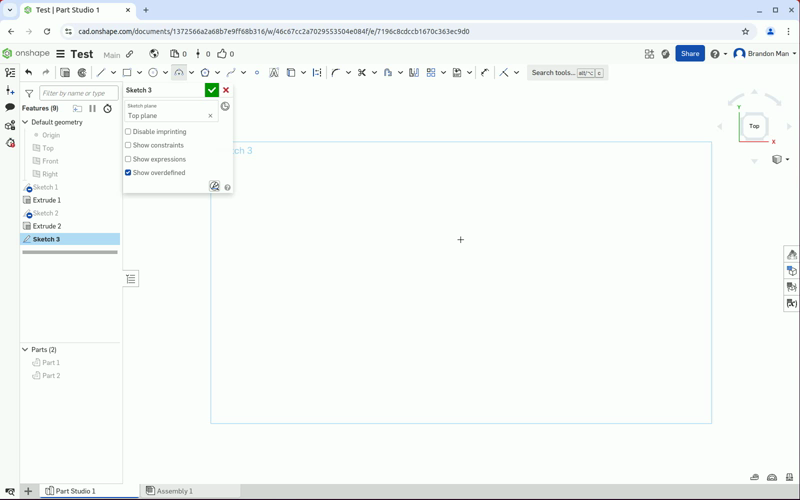
click(460, 239)
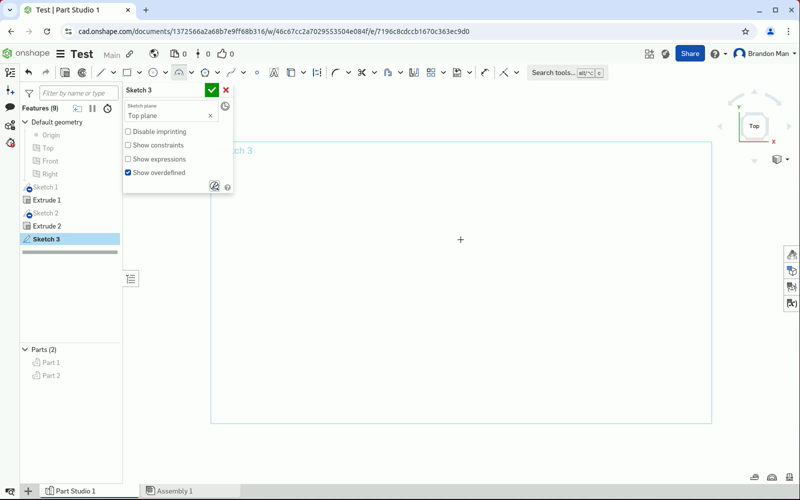
key_up(shift)
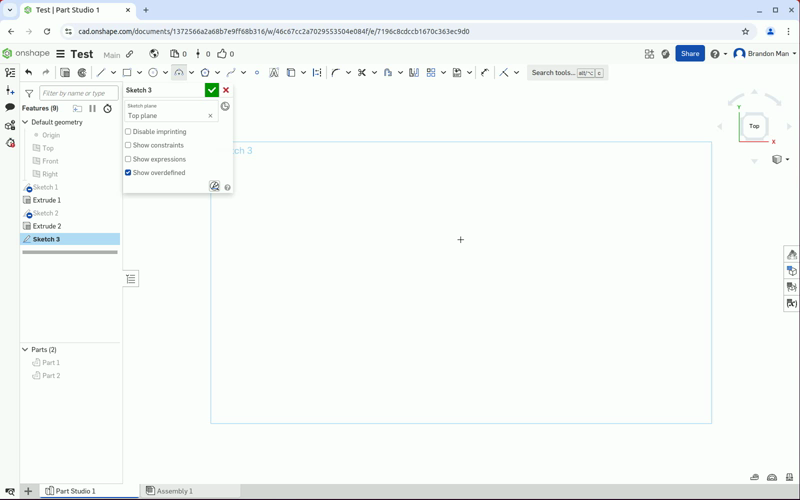
key_down(shift)
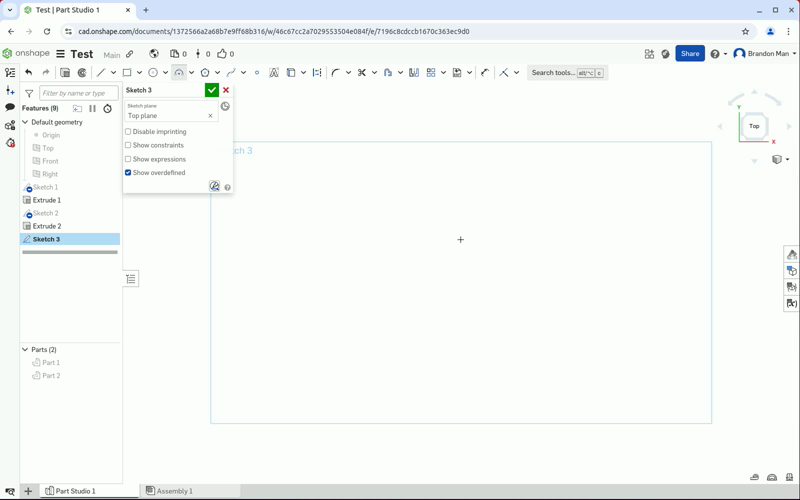
mouse_move(494, 311)
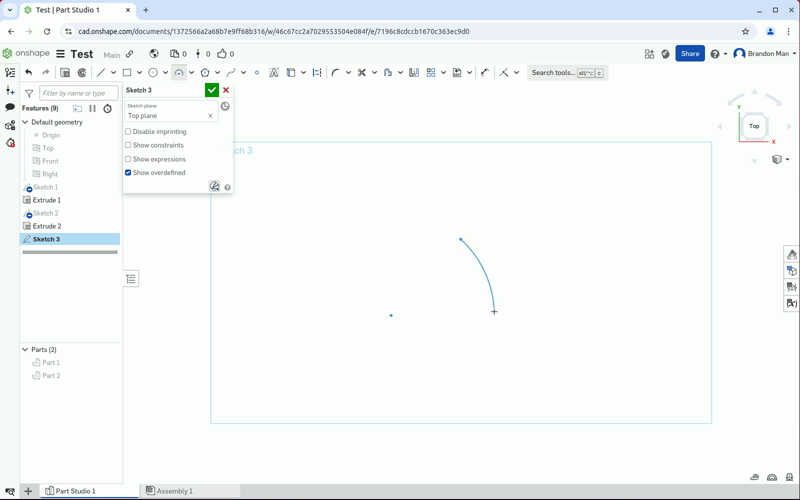
click(494, 311)
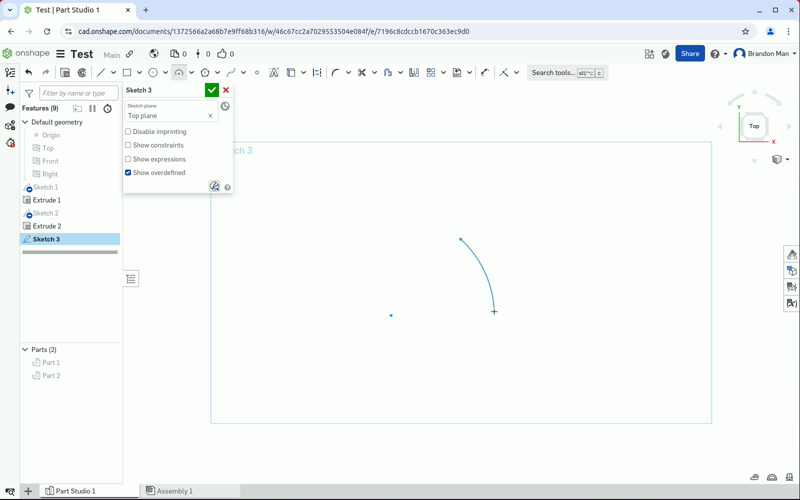
mouse_move(500, 264)
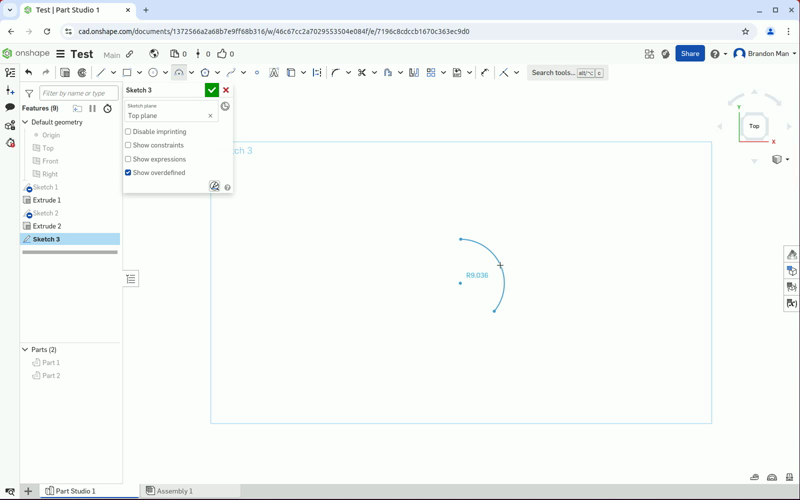
click(500, 264)
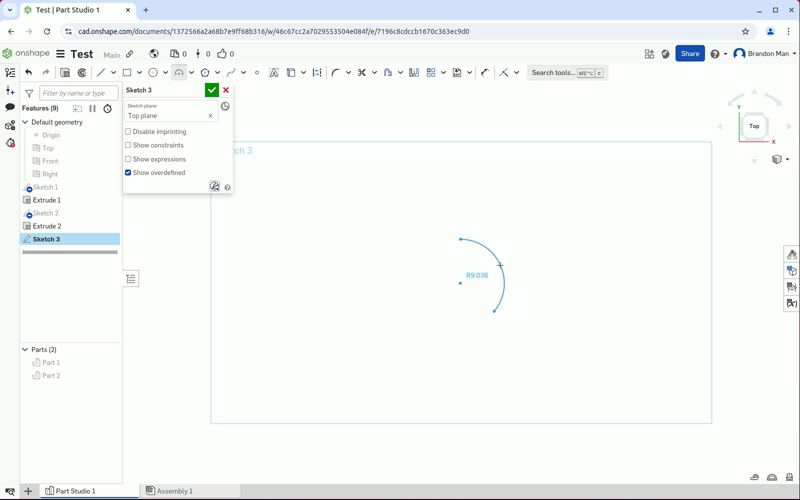
key_up(shift)
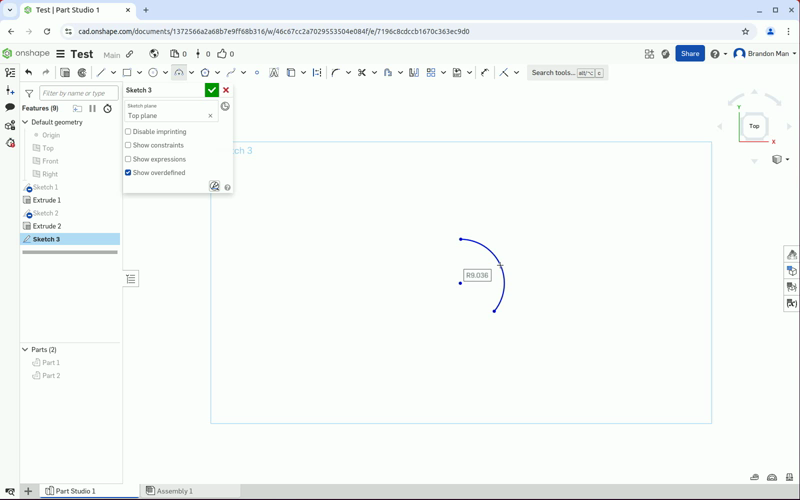
key(esc)
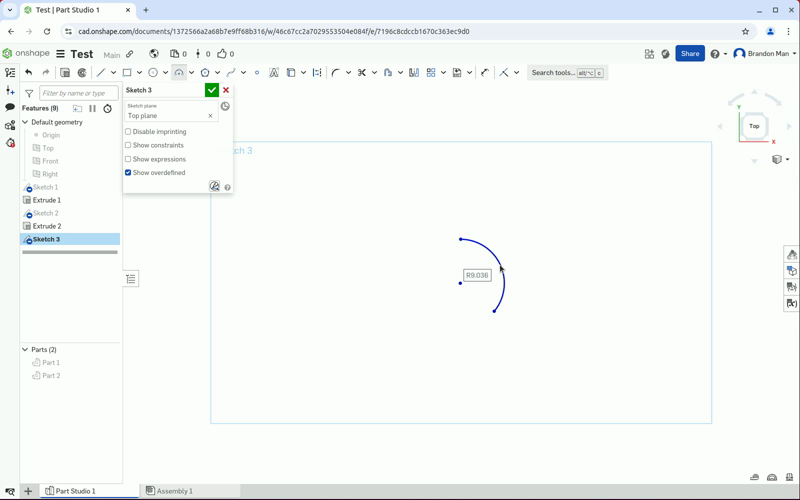
key(l)
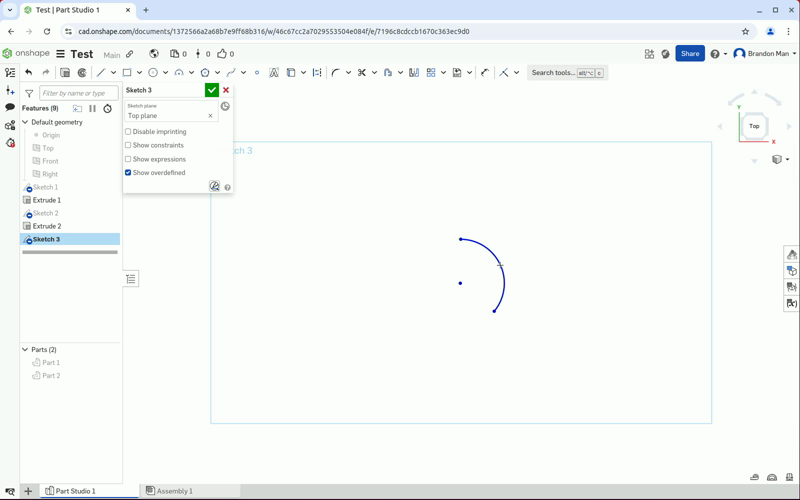
mouse_move(494, 311)
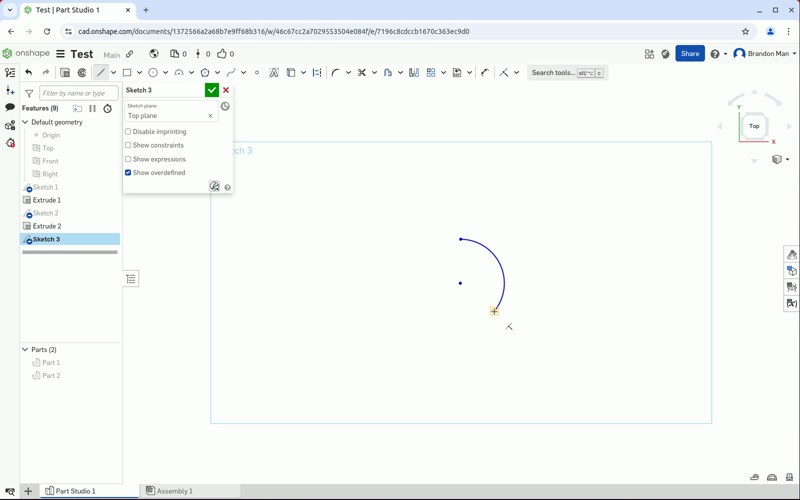
click(494, 311)
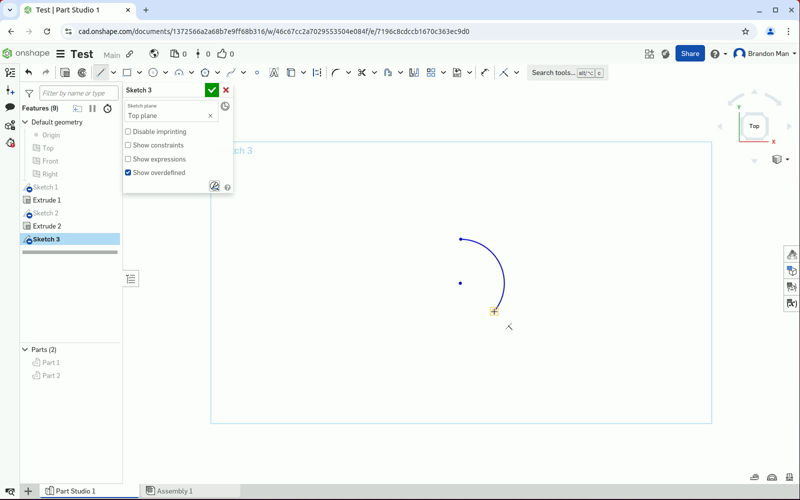
key_down(shift)
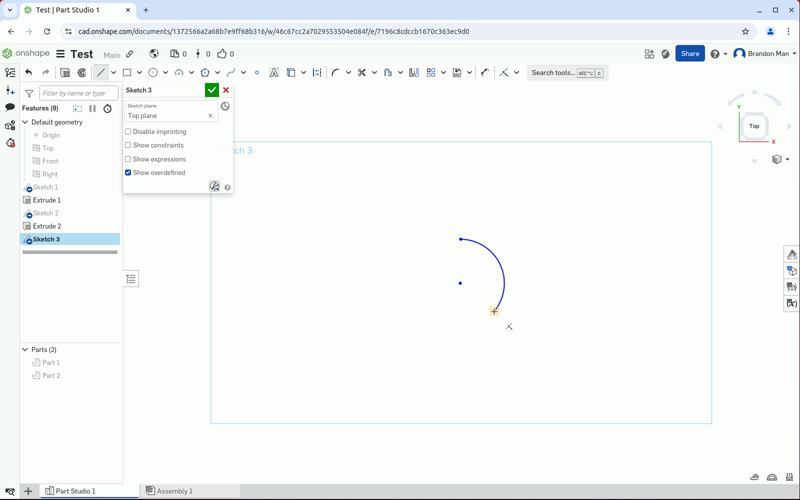
mouse_move(524, 311)
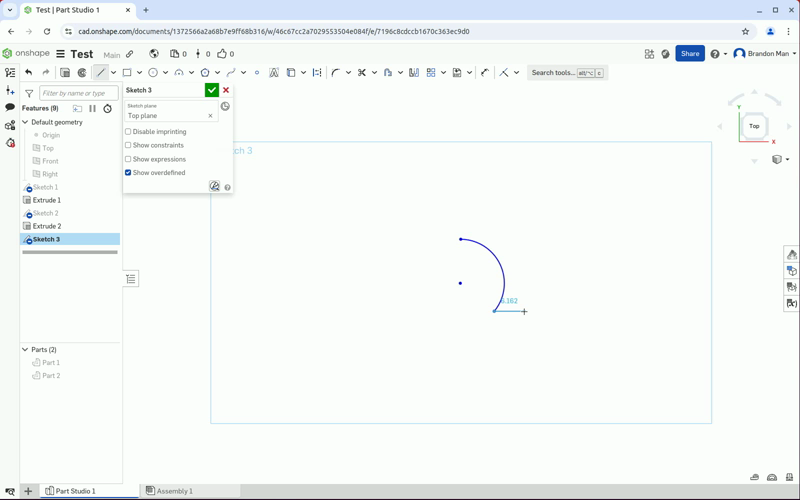
mouse_move(523, 311)
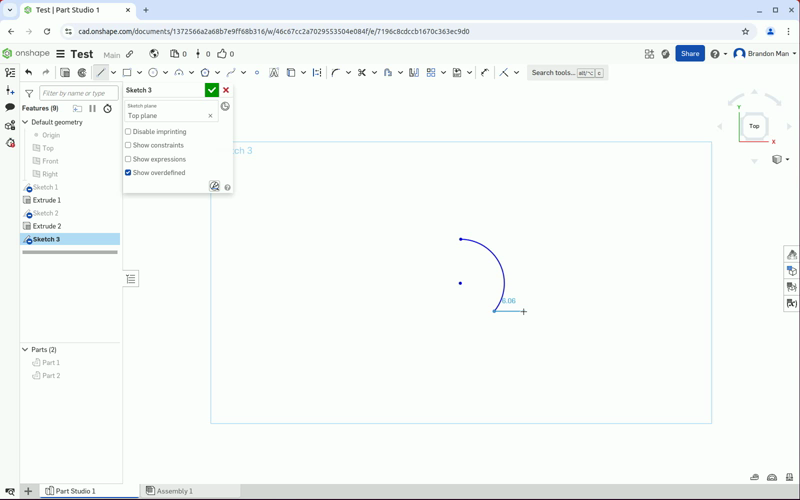
click(523, 311)
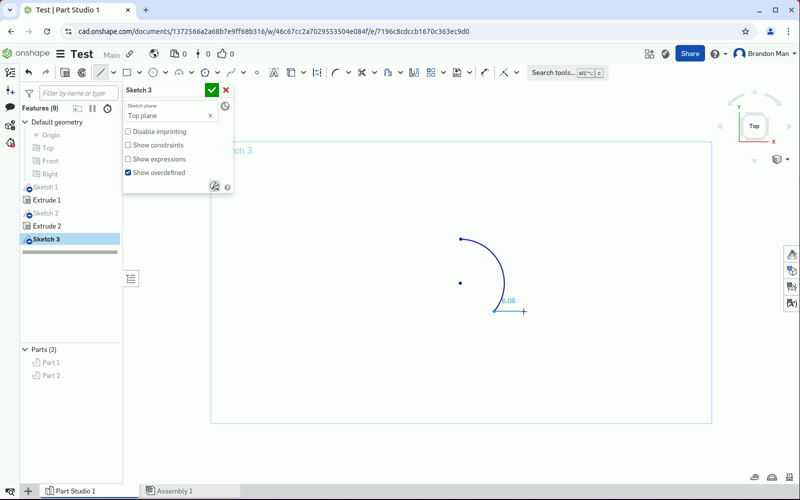
key_up(shift)
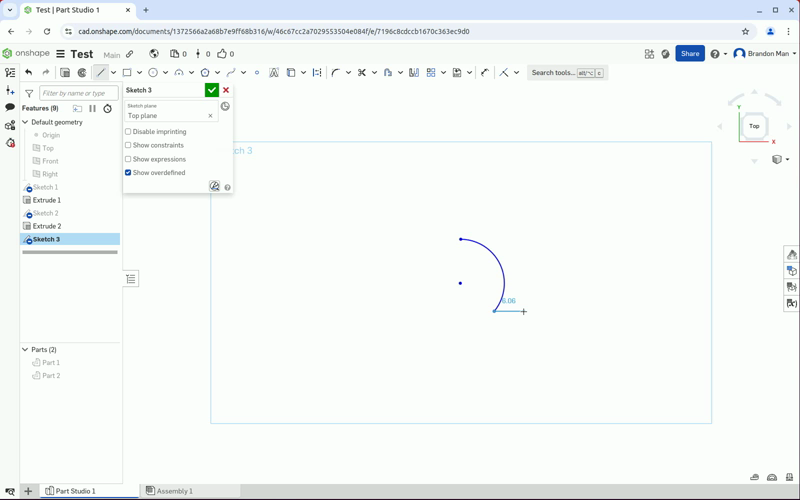
key(esc)
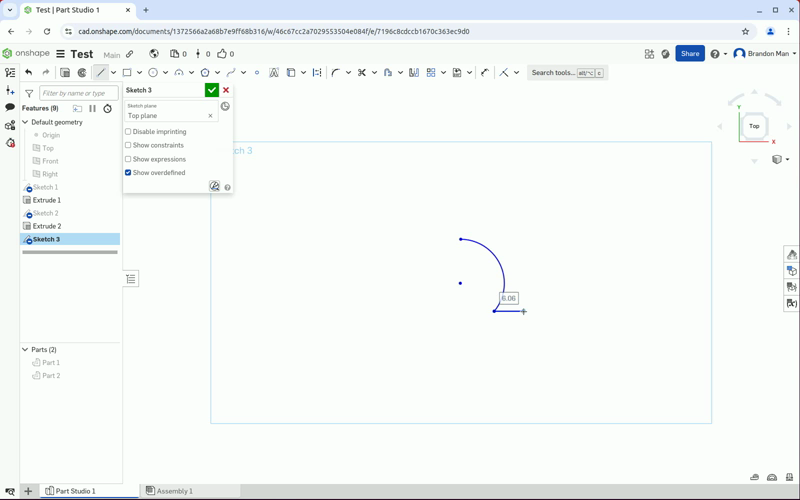
key(a)
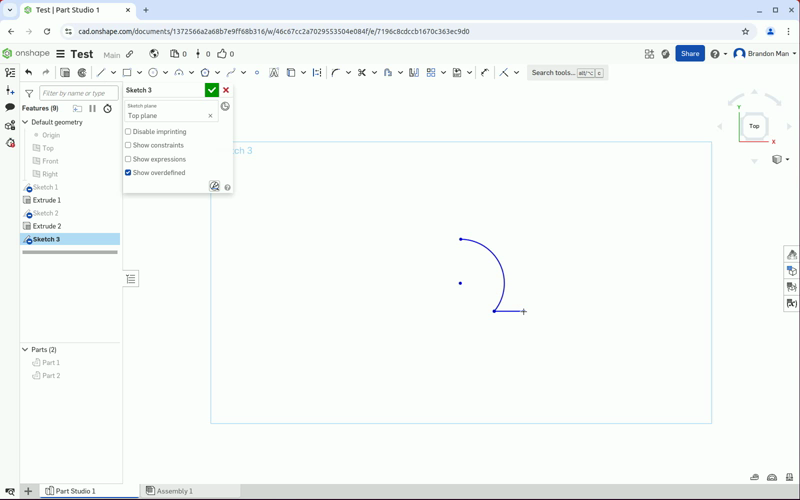
mouse_move(523, 311)
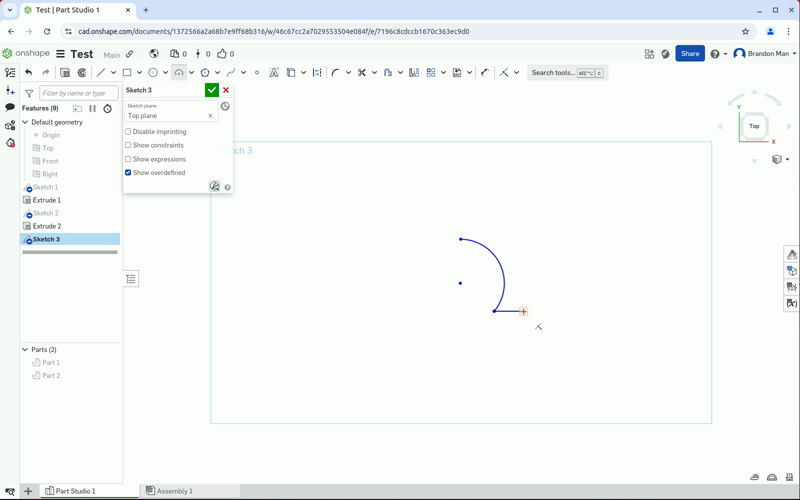
click(523, 311)
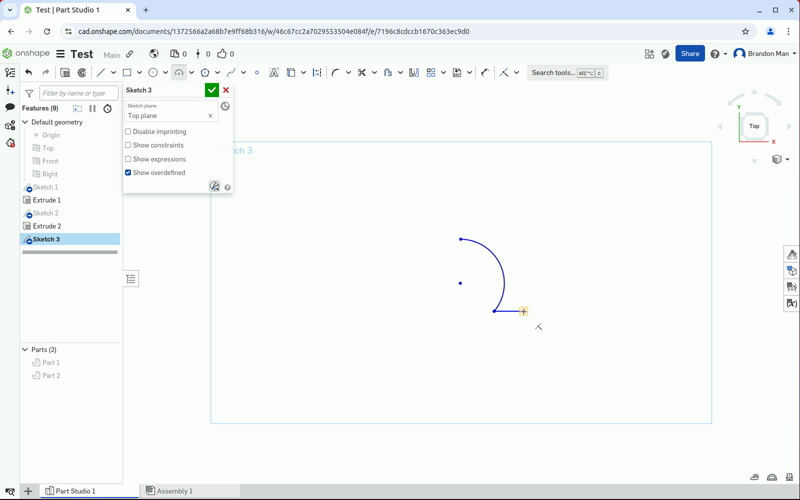
key_down(shift)
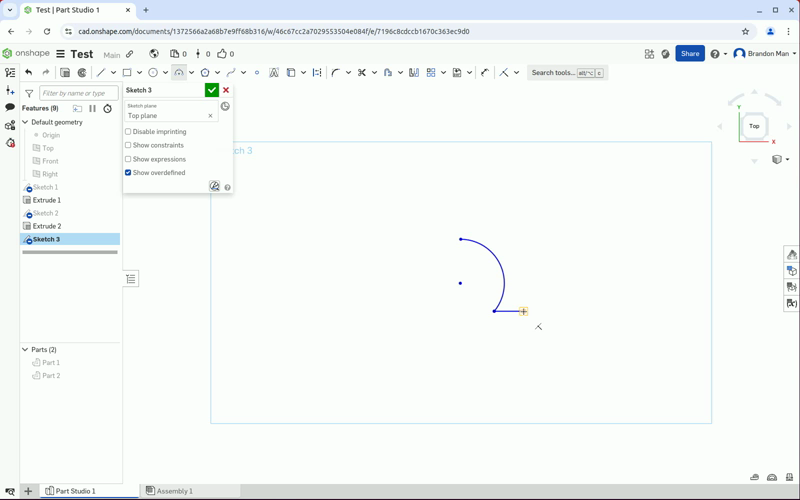
mouse_move(460, 214)
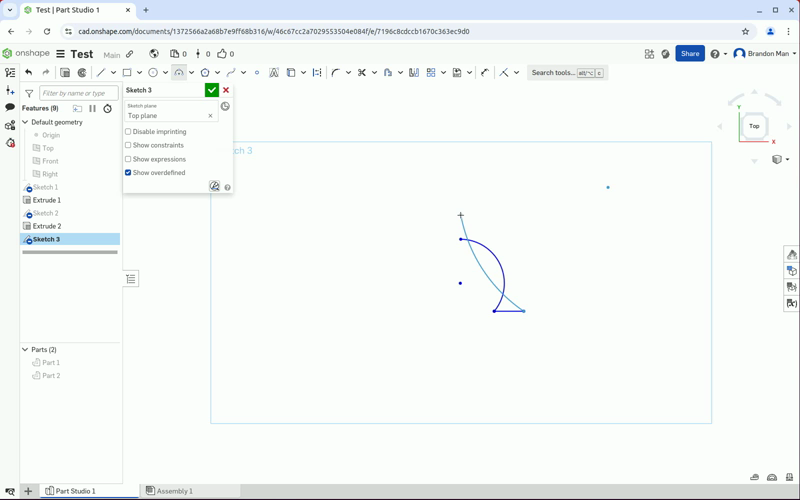
click(460, 214)
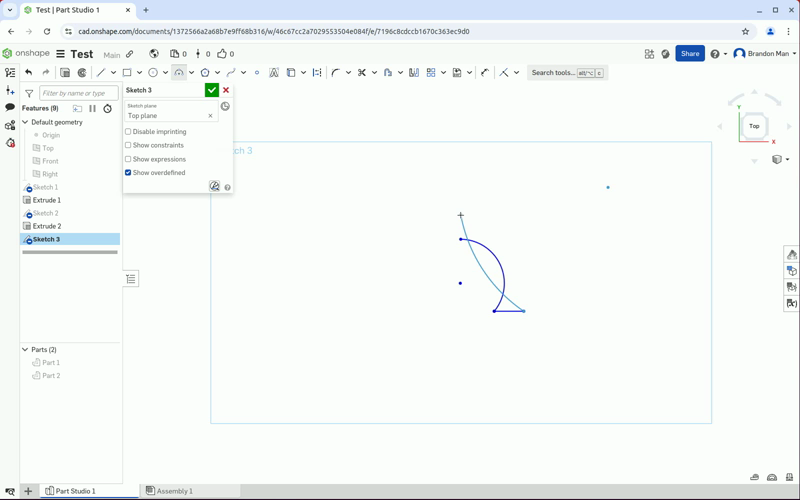
mouse_move(518, 246)
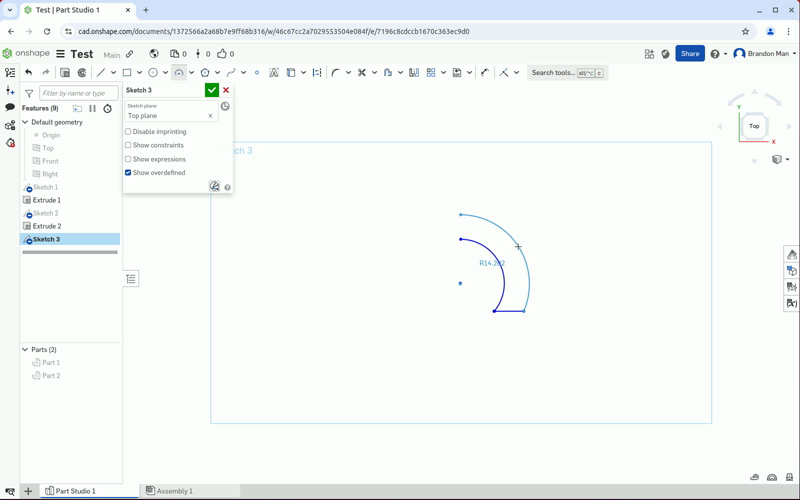
click(518, 246)
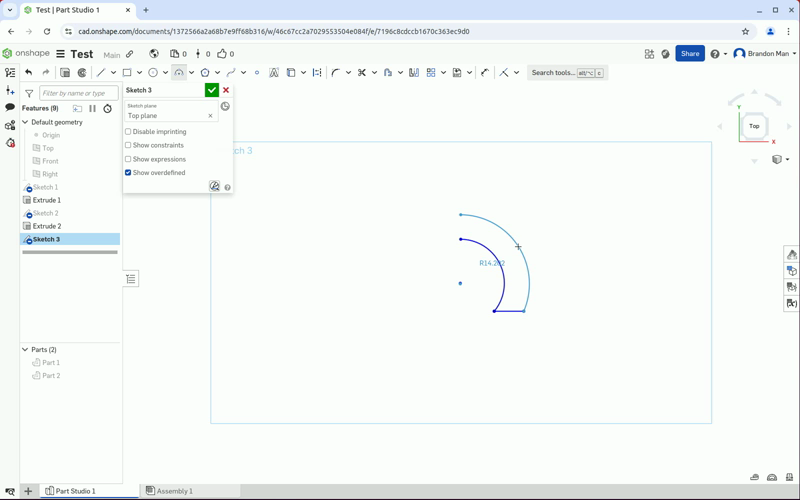
key_up(shift)
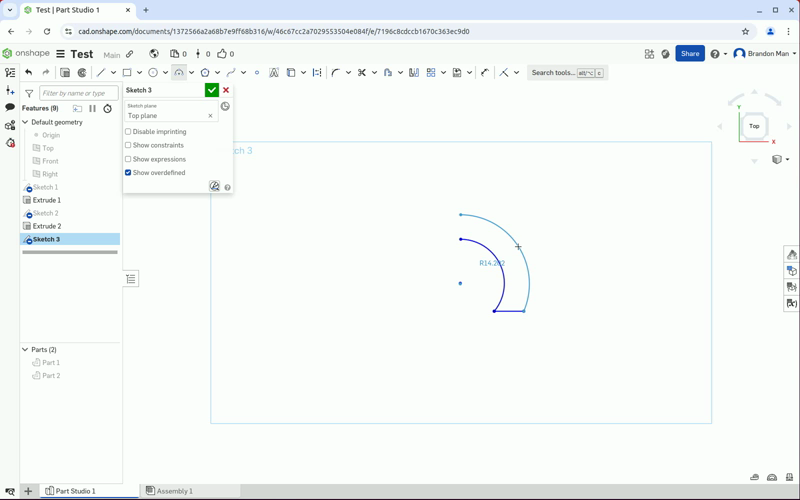
key(esc)
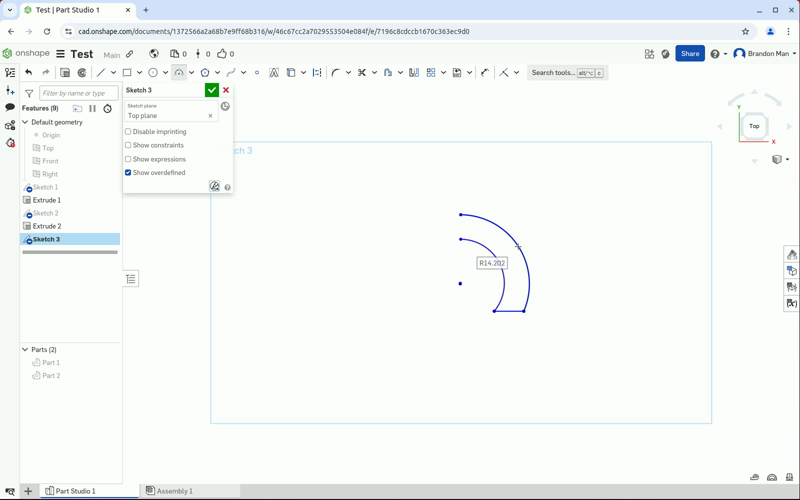
key(l)
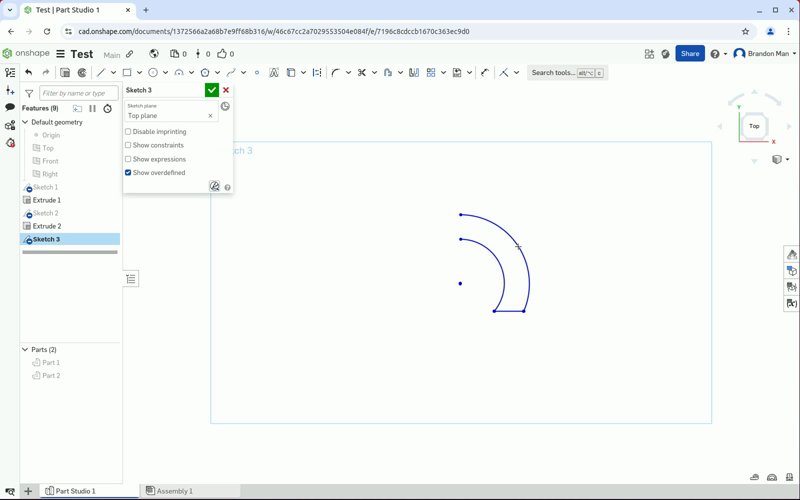
mouse_move(460, 214)
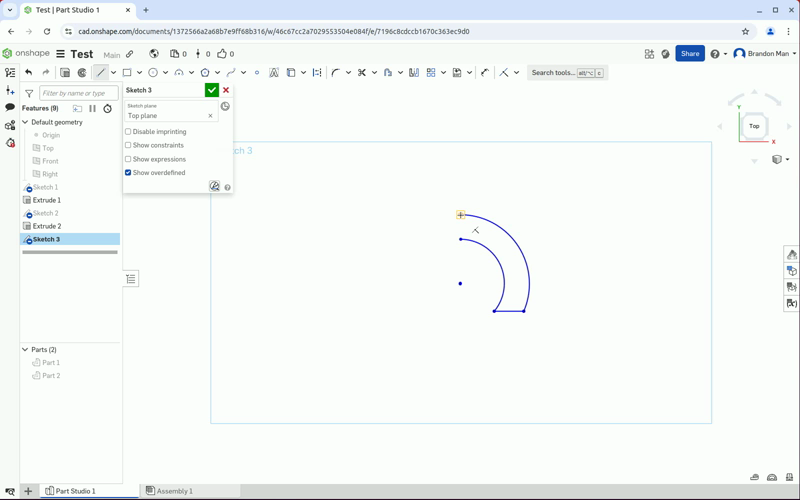
click(460, 214)
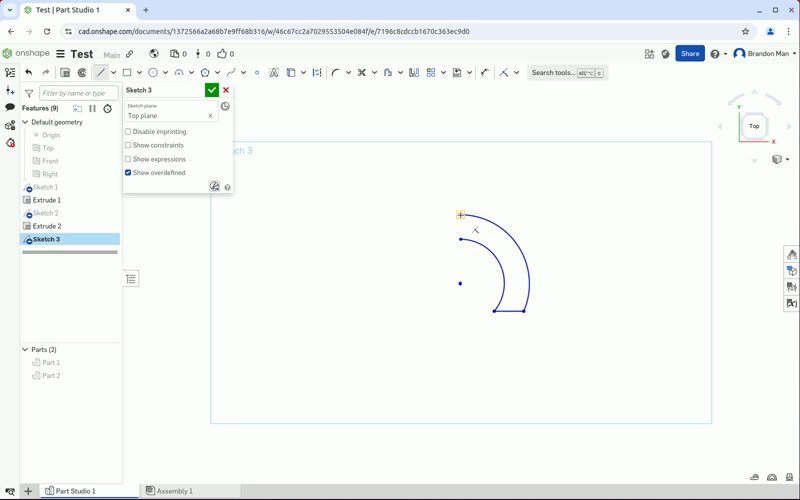
mouse_move(490, 214)
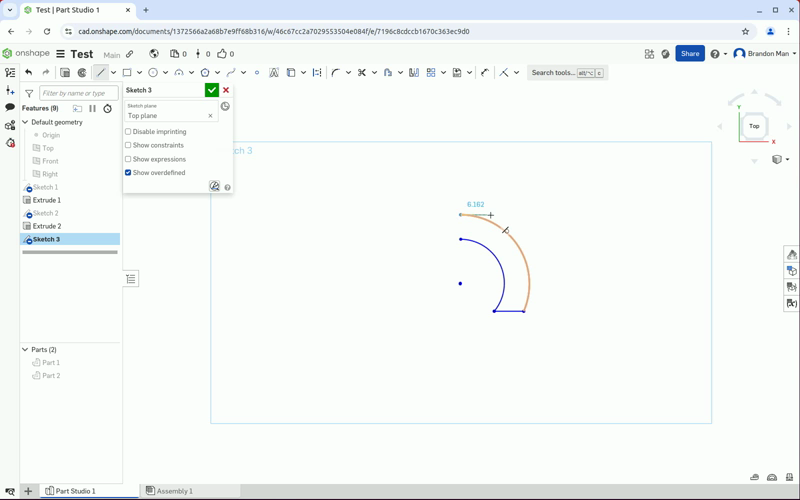
key_down(shift)
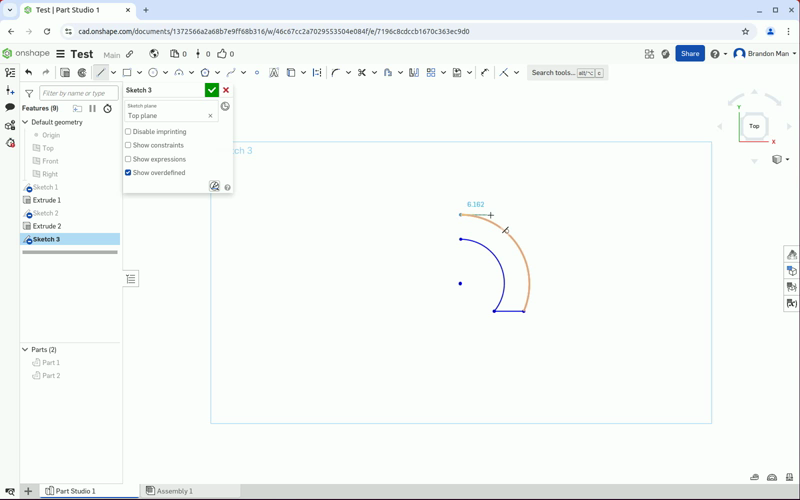
mouse_move(460, 239)
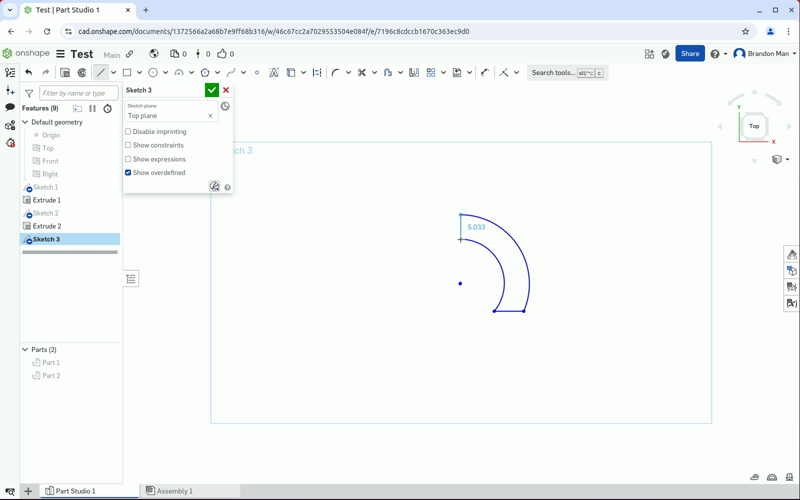
key_up(shift)
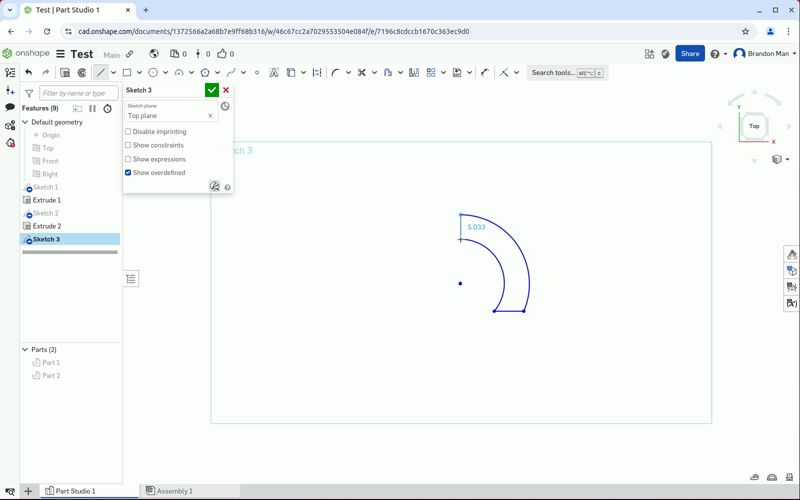
click(460, 239)
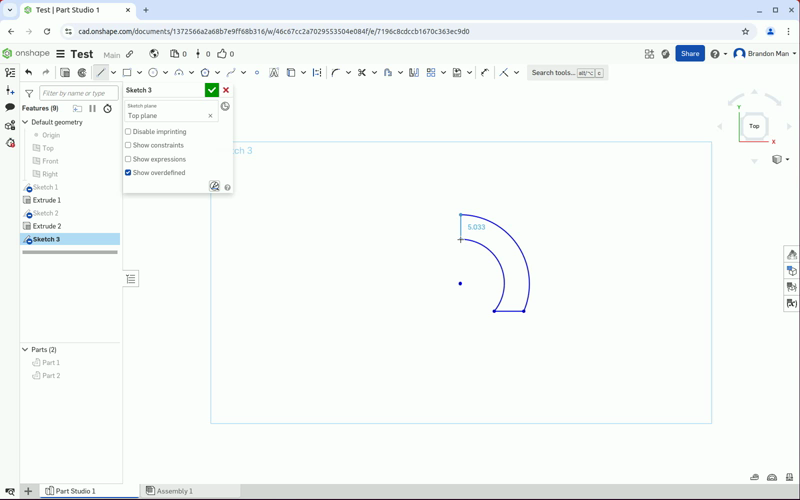
key(esc)
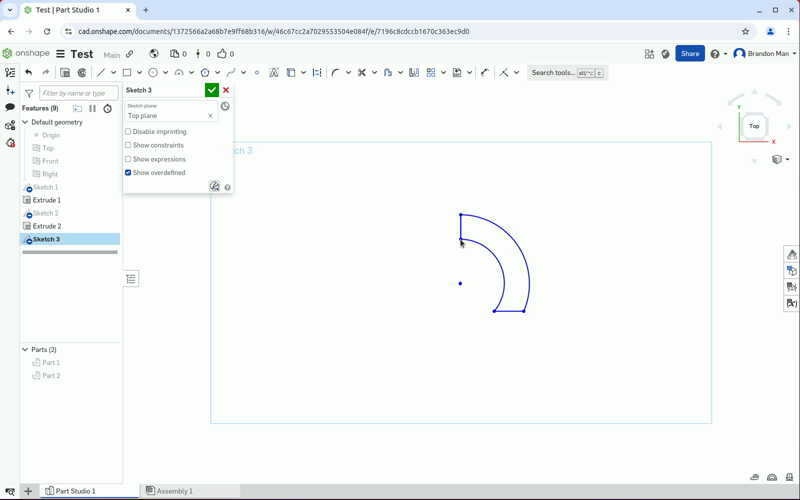
mouse_move(513, 260)
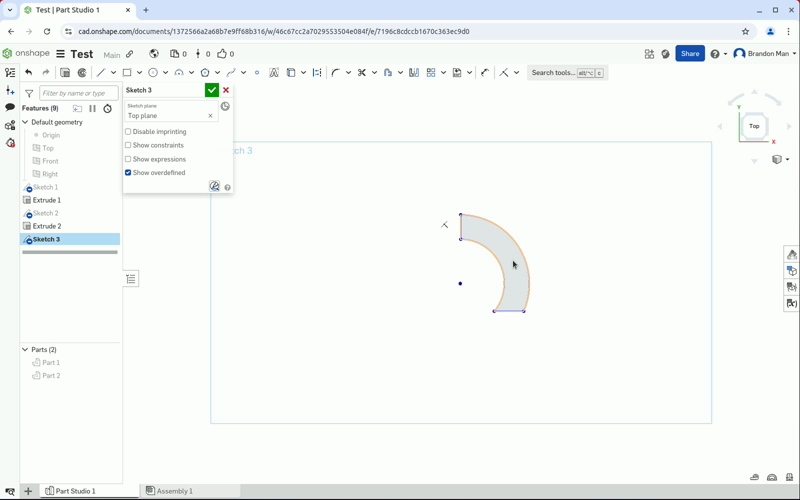
scroll(6)
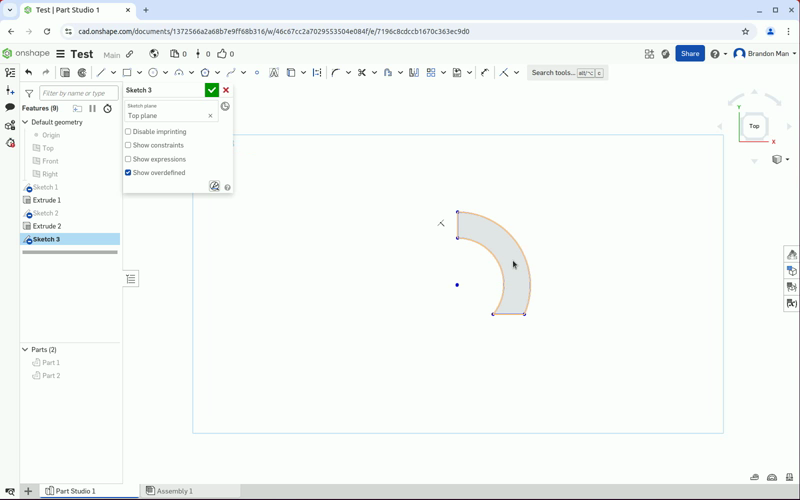
scroll(6)
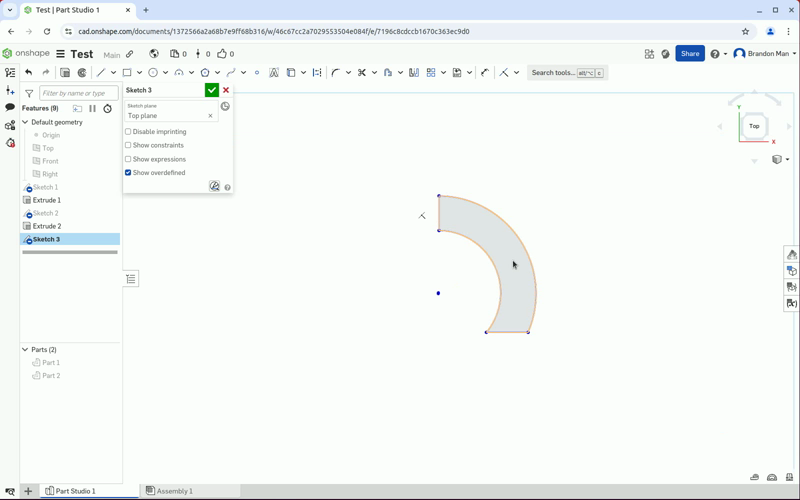
scroll(6)
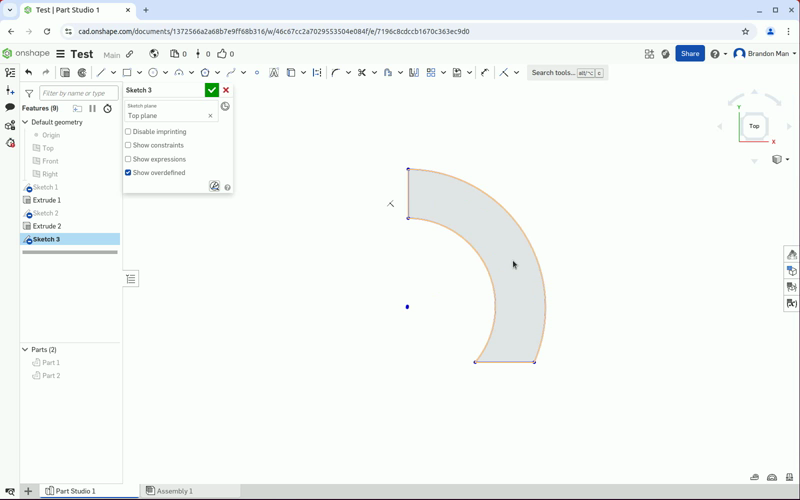
scroll(6)
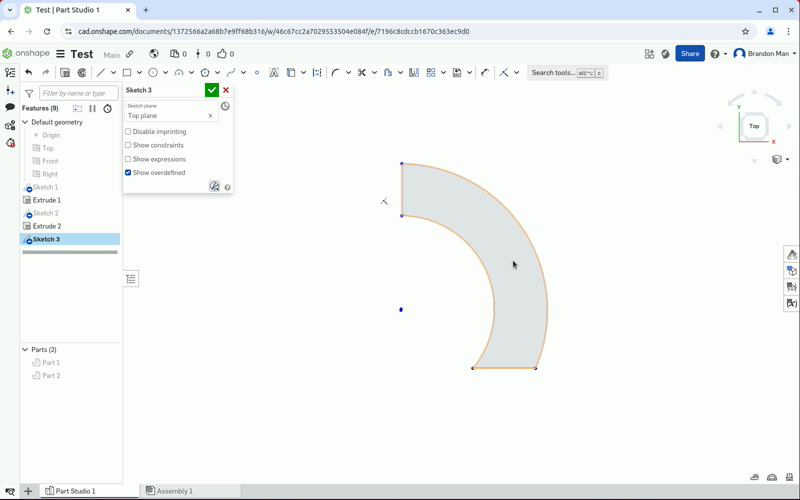
scroll(6)
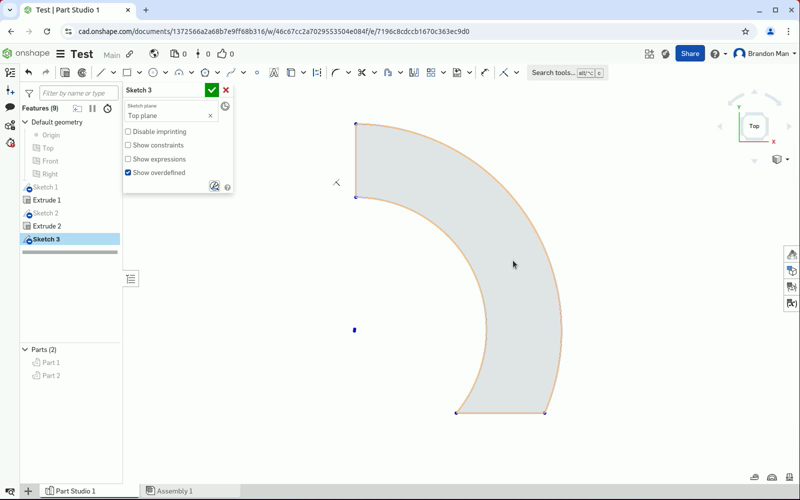
scroll(6)
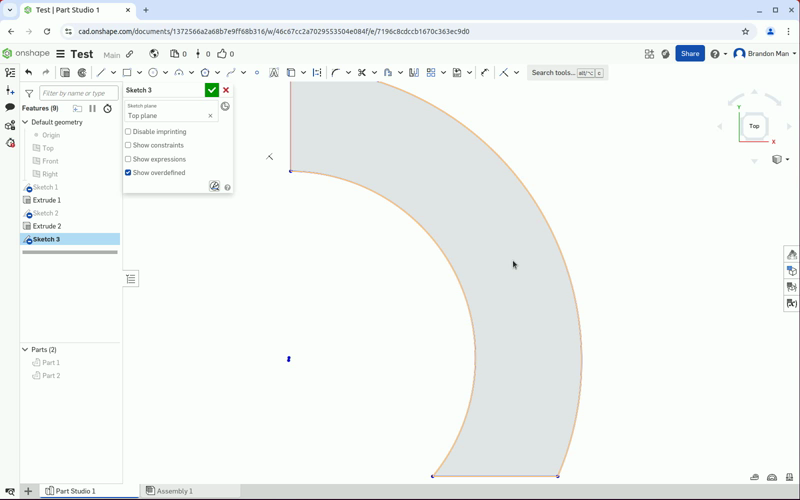
scroll(6)
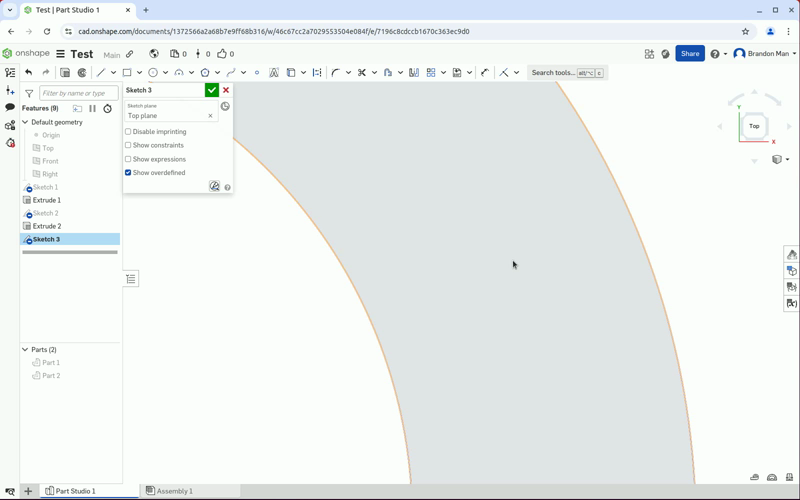
click(513, 260)
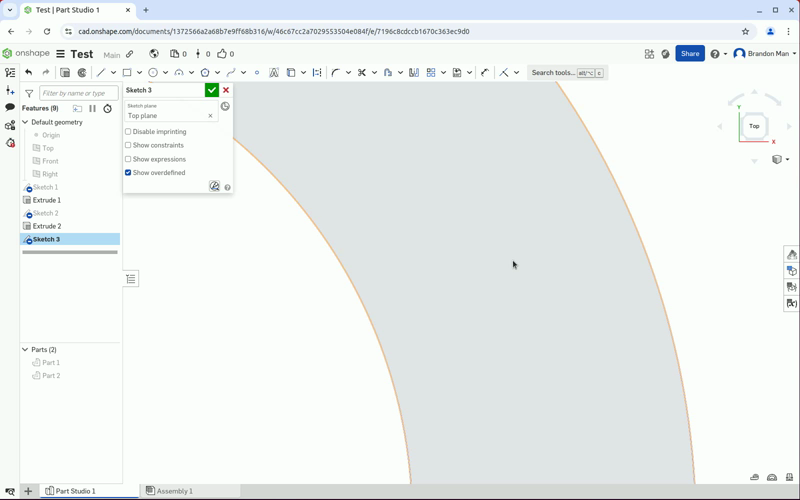
scroll(-6)
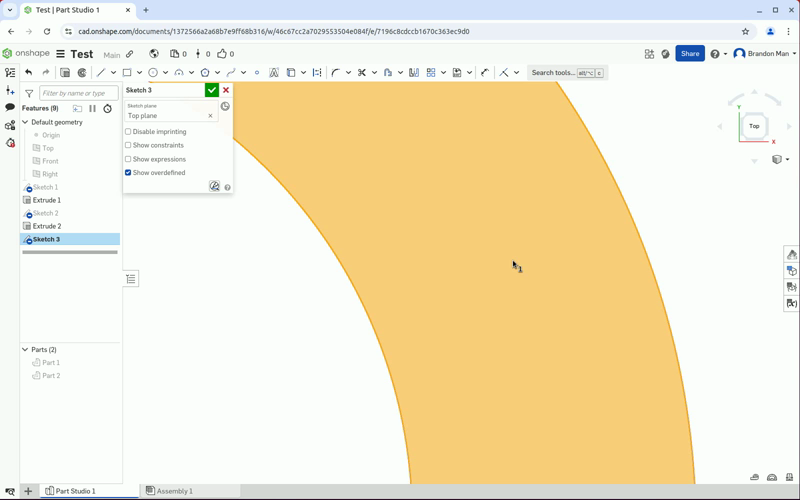
scroll(-6)
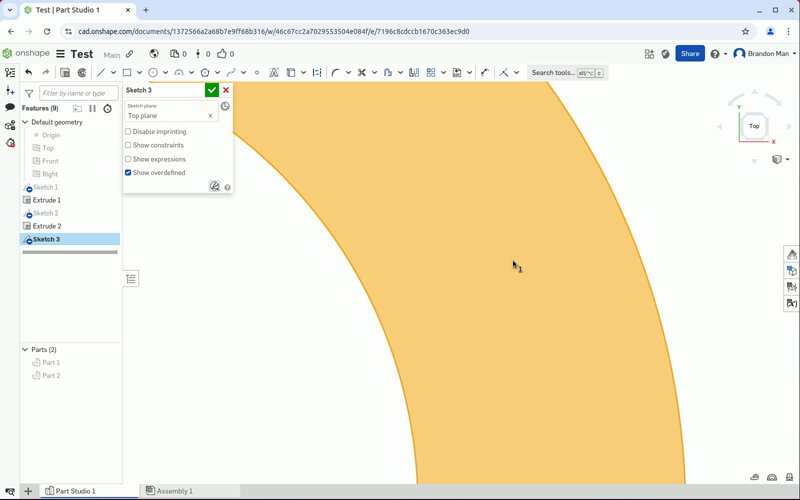
scroll(-6)
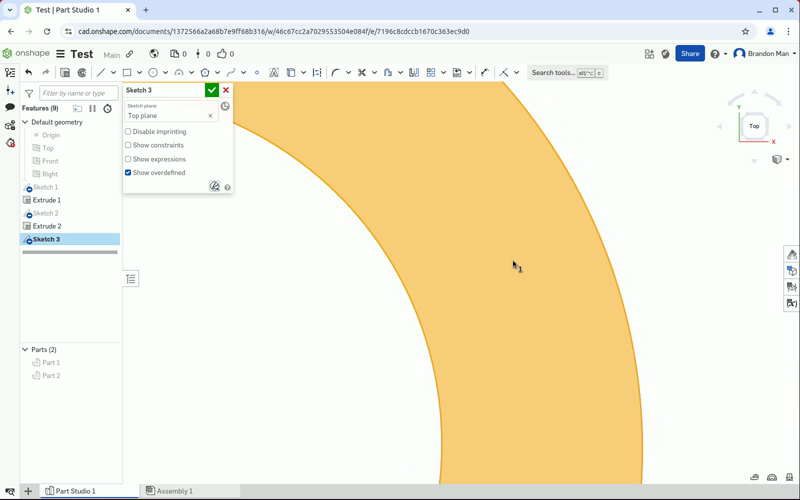
scroll(-6)
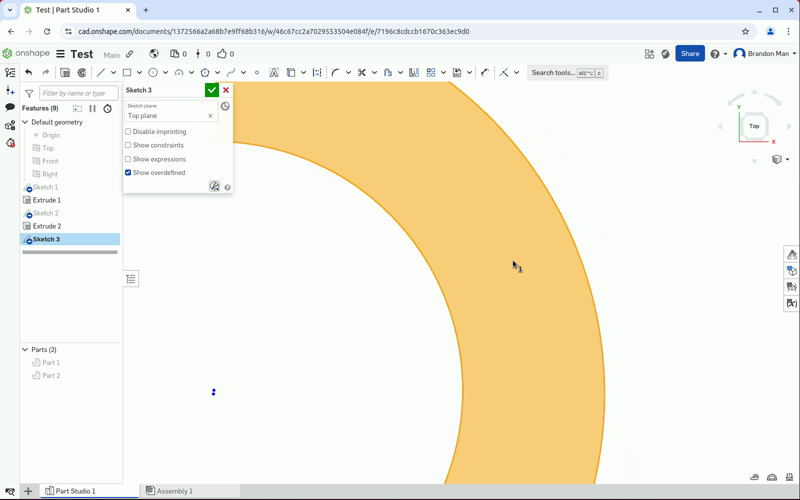
scroll(-6)
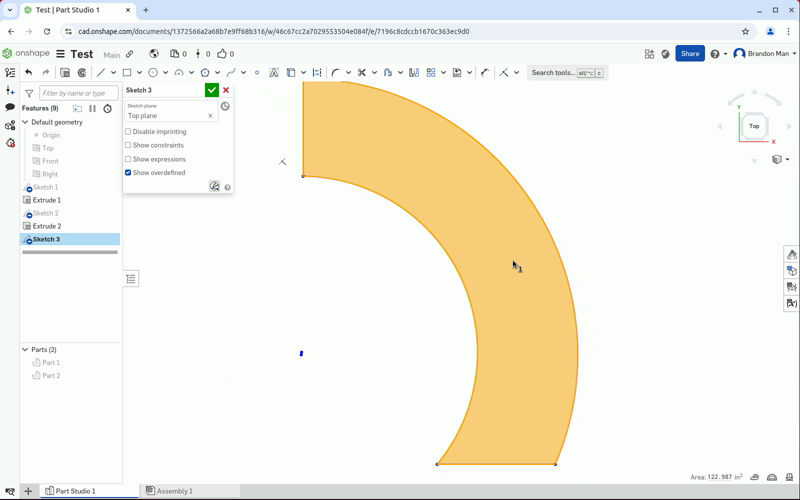
scroll(-6)
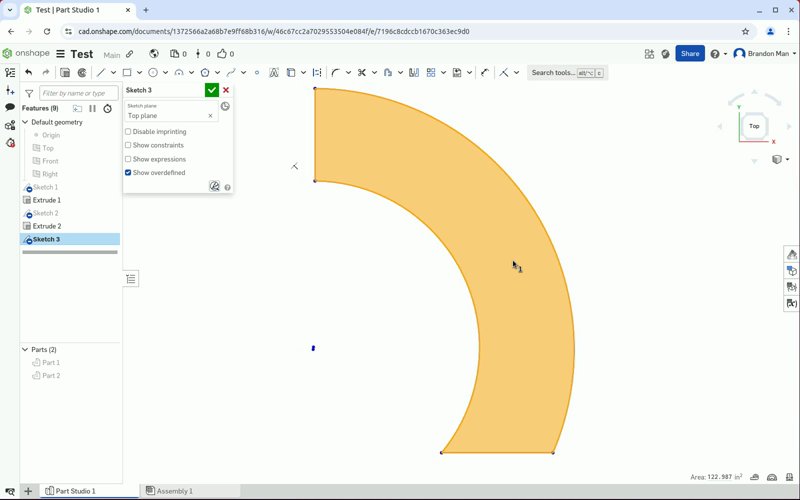
scroll(-6)
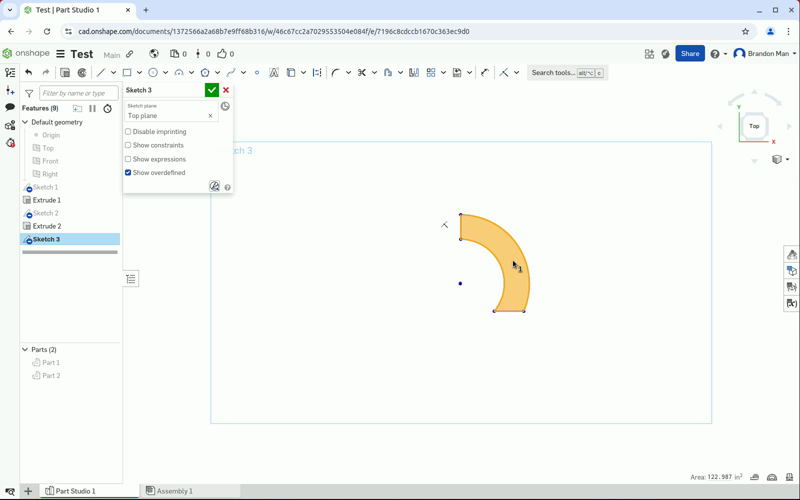
mouse_move(73, 352)
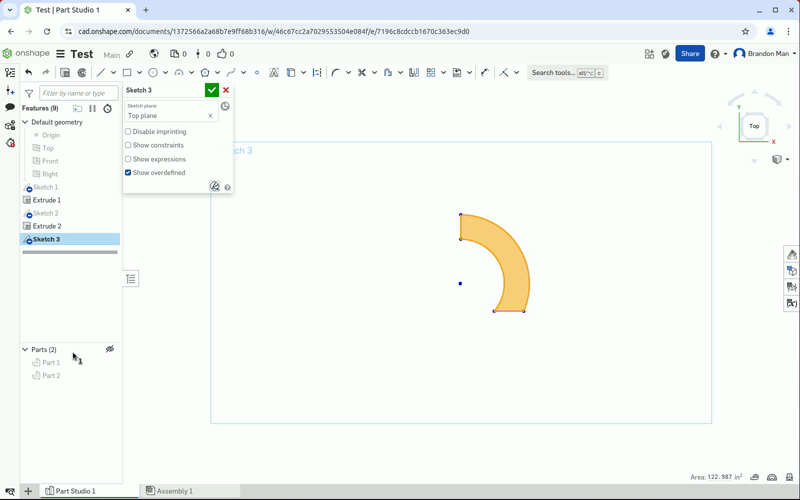
key(shift+y)
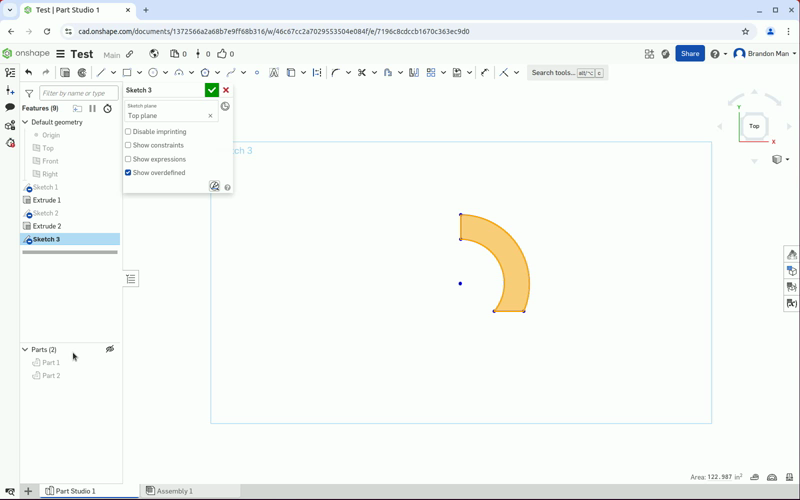
key(shift+e)
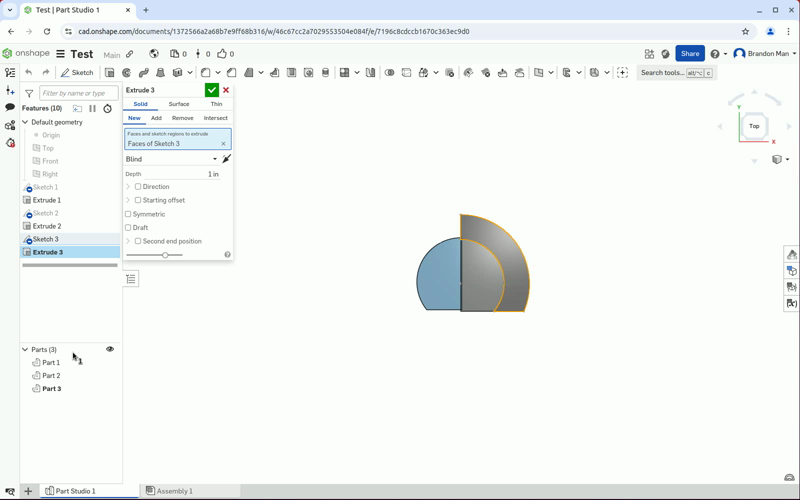
mouse_move(143, 106)
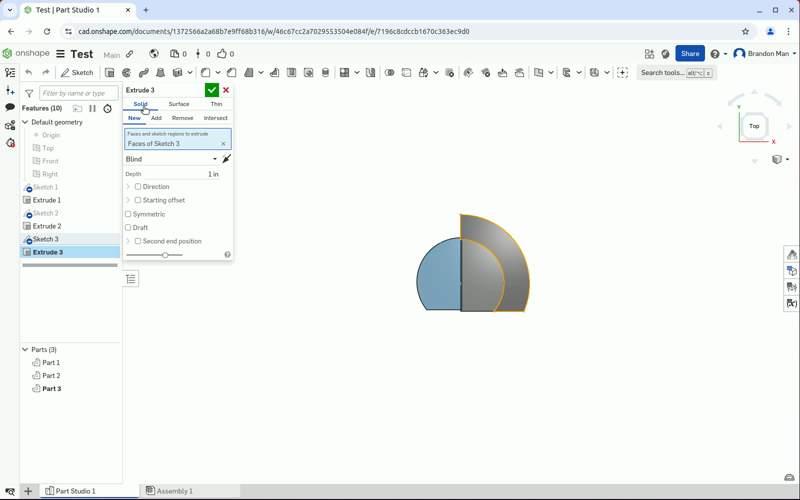
click(143, 106)
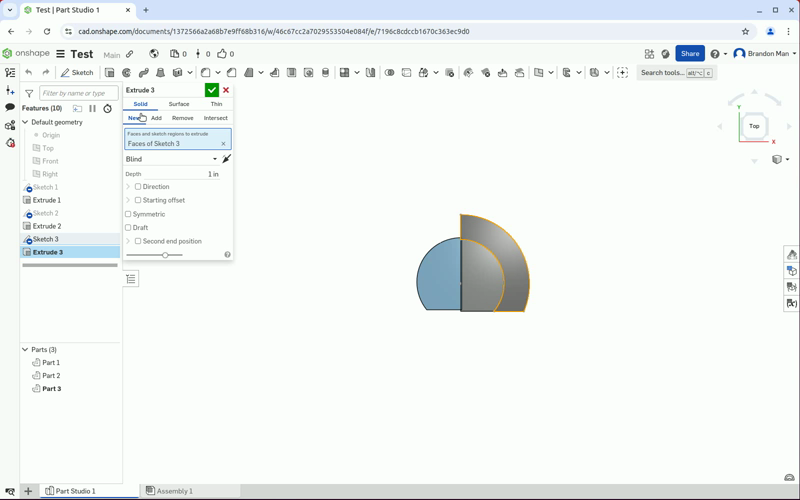
mouse_move(137, 120)
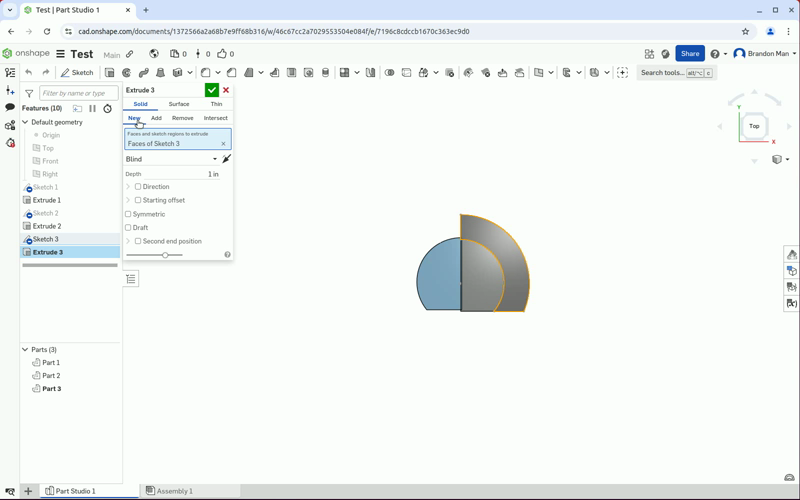
click(137, 120)
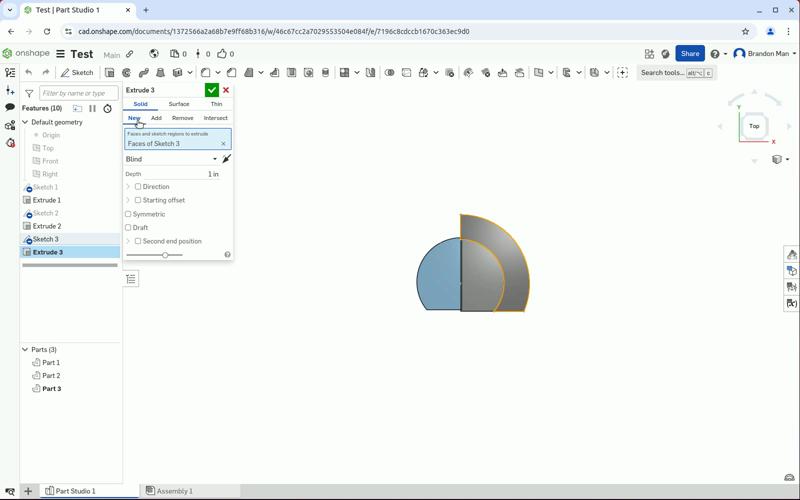
key(tab, 4)
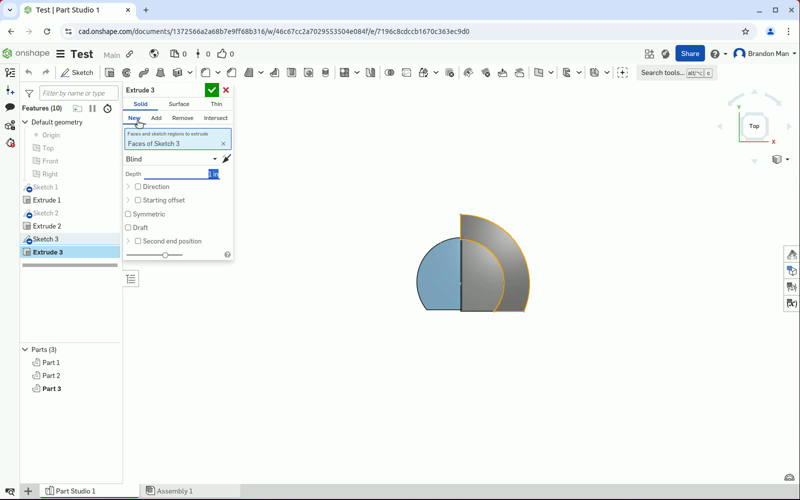
text(12.036)
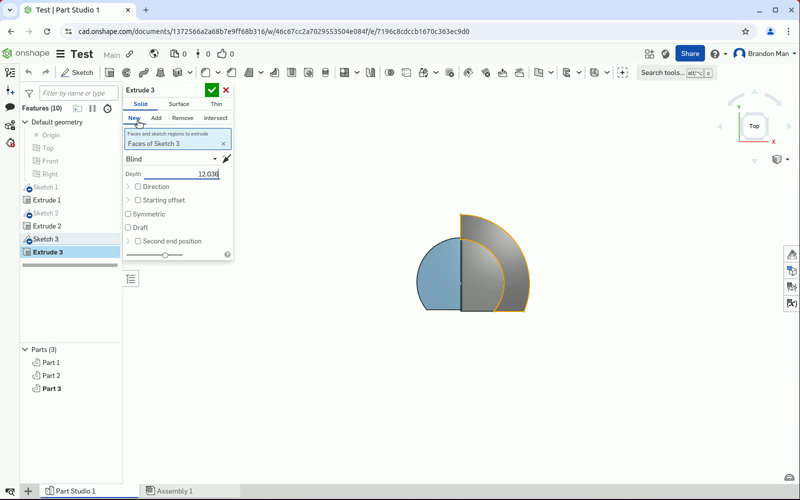
key(enter)
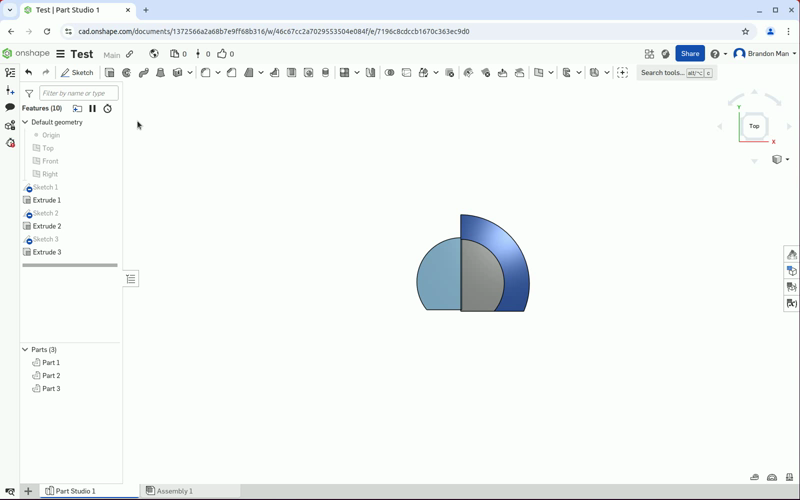
key(shift+h)
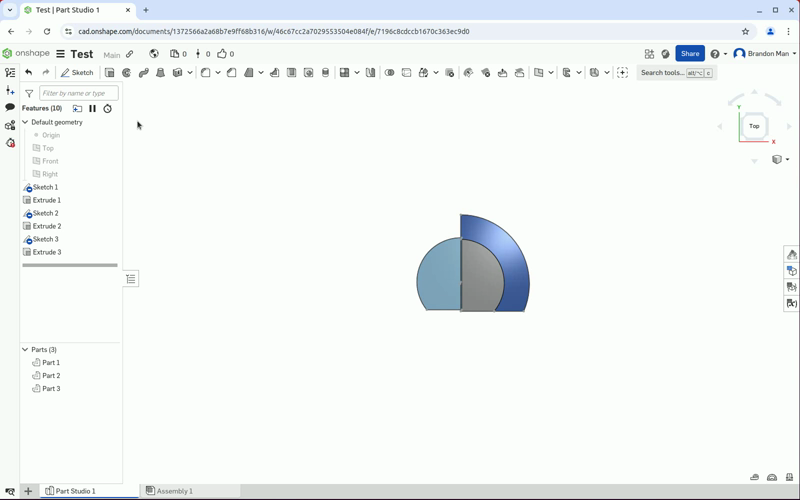
key(shift+h)
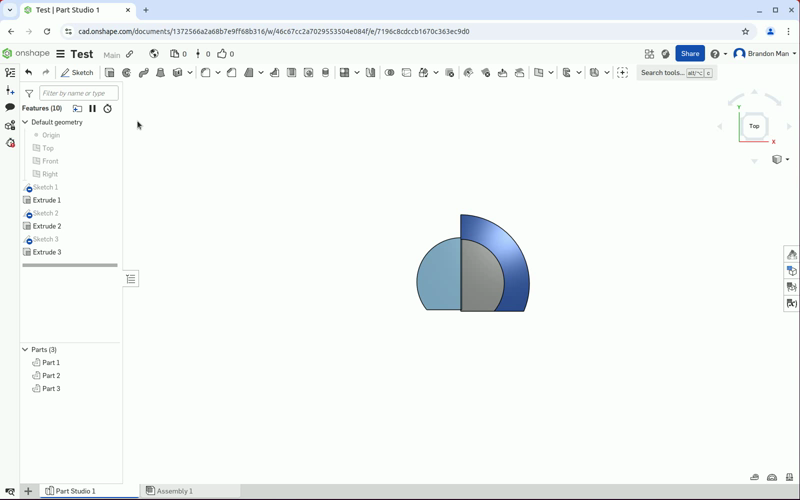
mouse_move(73, 189)
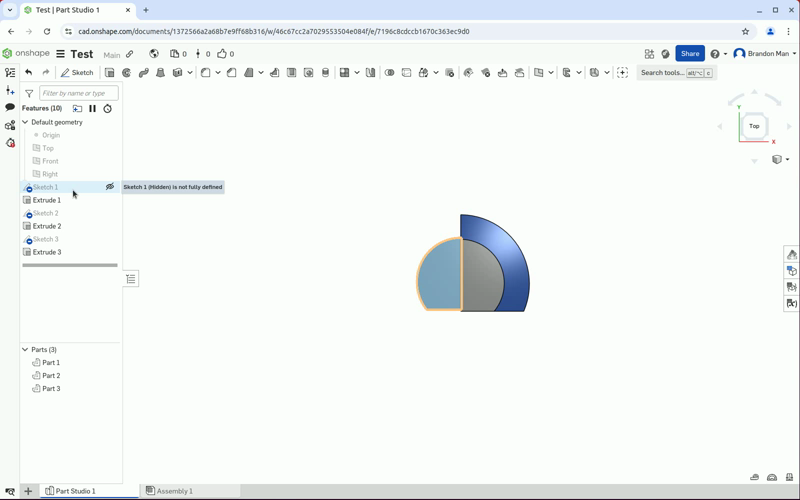
click(73, 189)
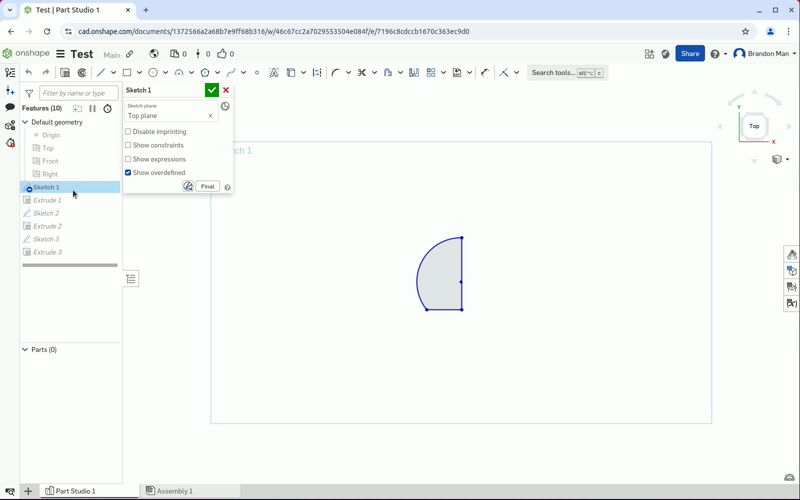
mouse_move(229, 92)
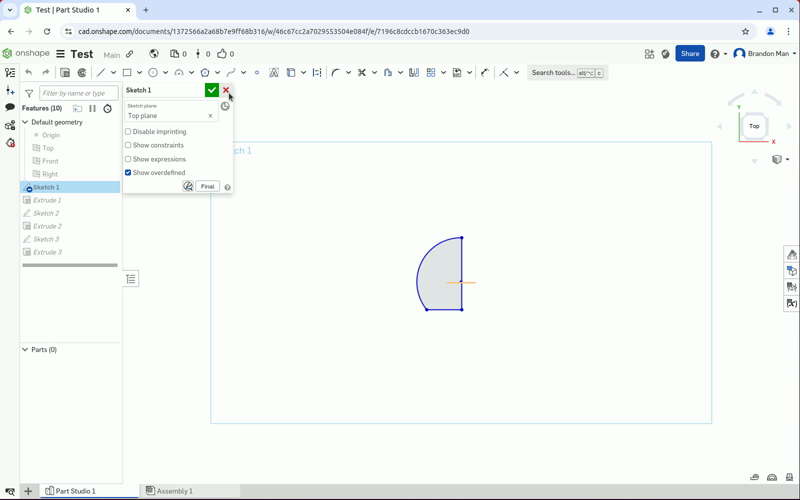
click(229, 92)
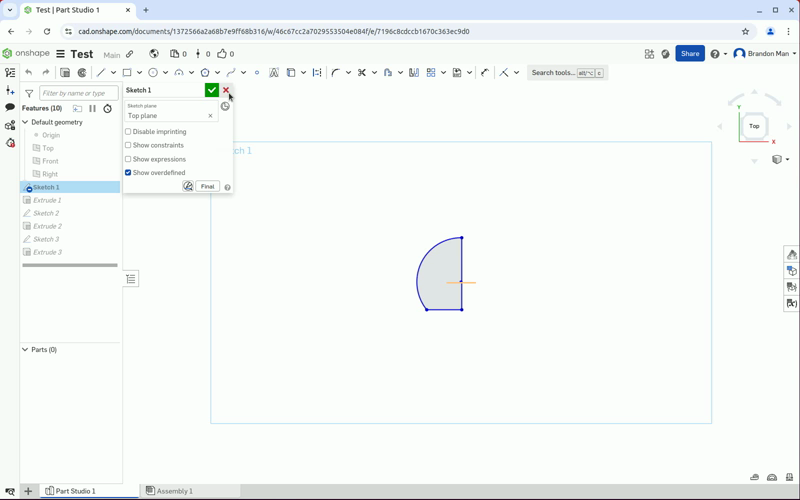
key(shift+s)
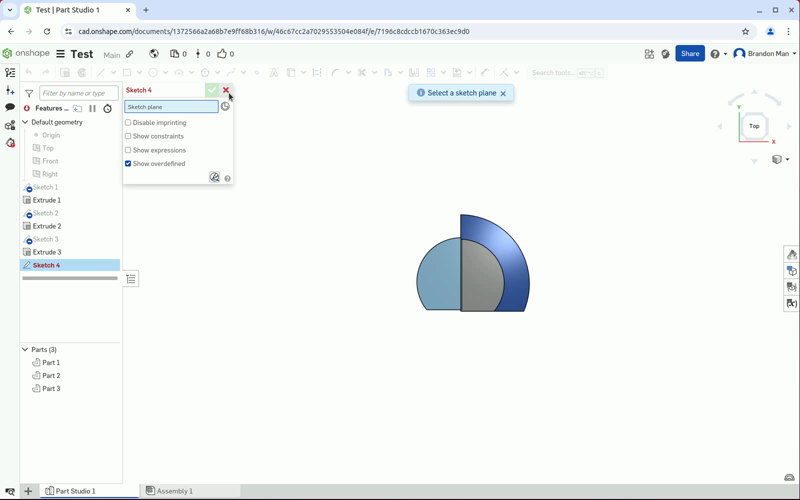
mouse_move(73, 150)
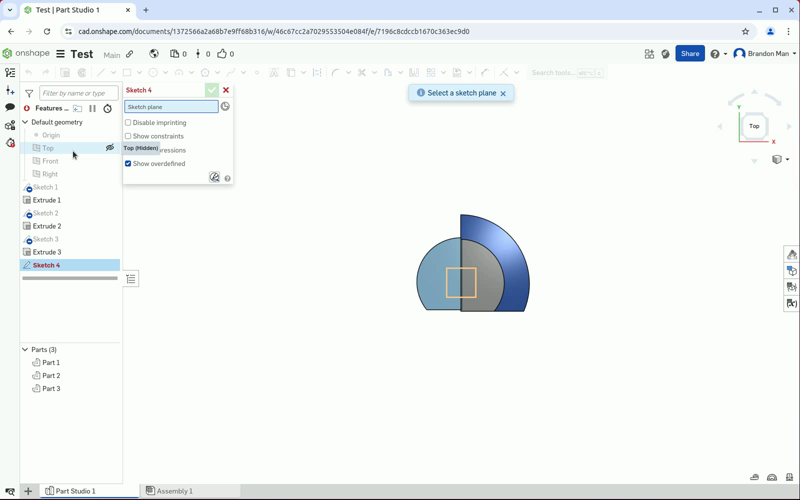
click(73, 150)
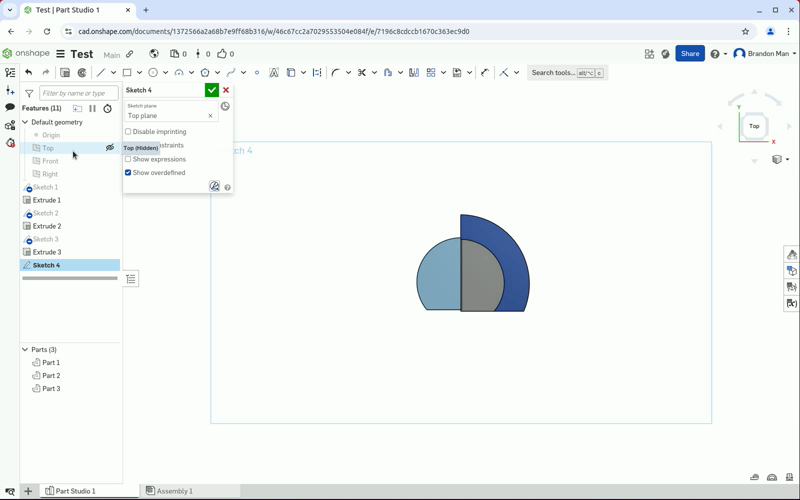
mouse_move(73, 352)
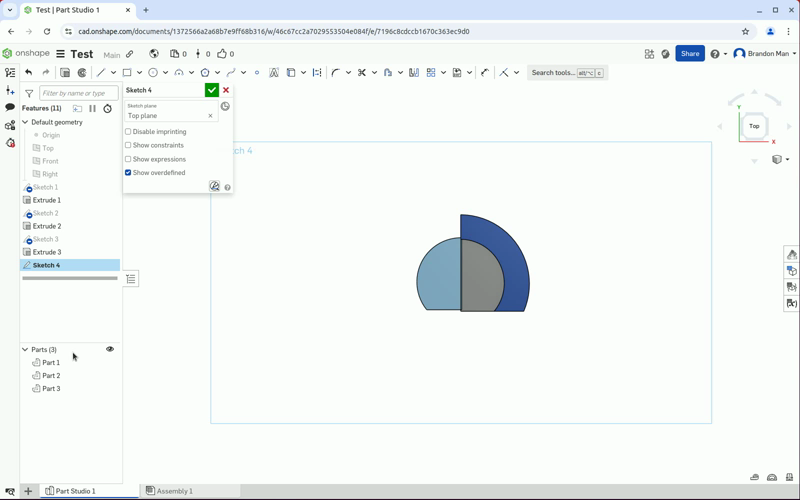
key(y)
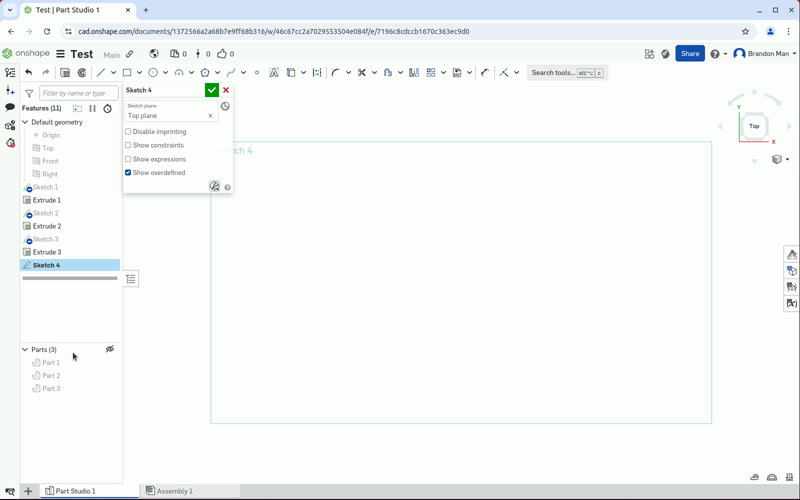
key(l)
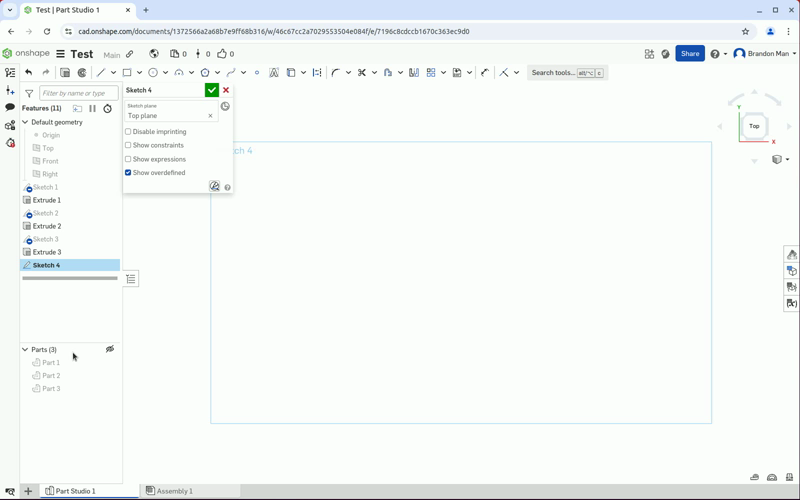
key_down(shift)
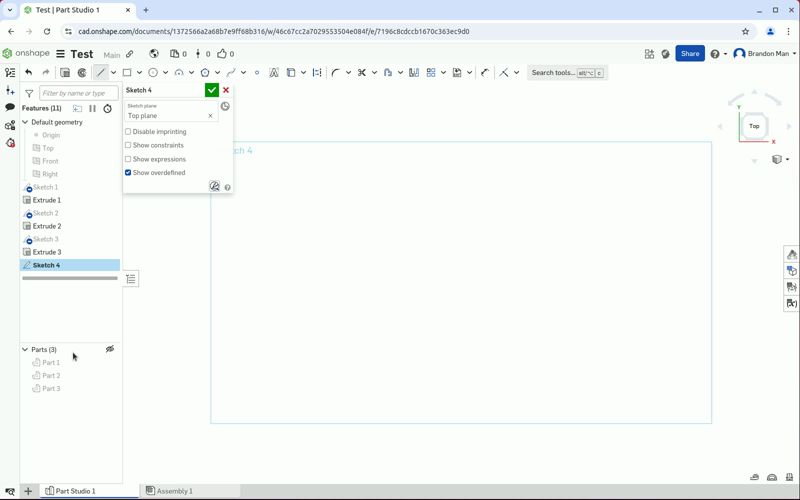
mouse_move(401, 213)
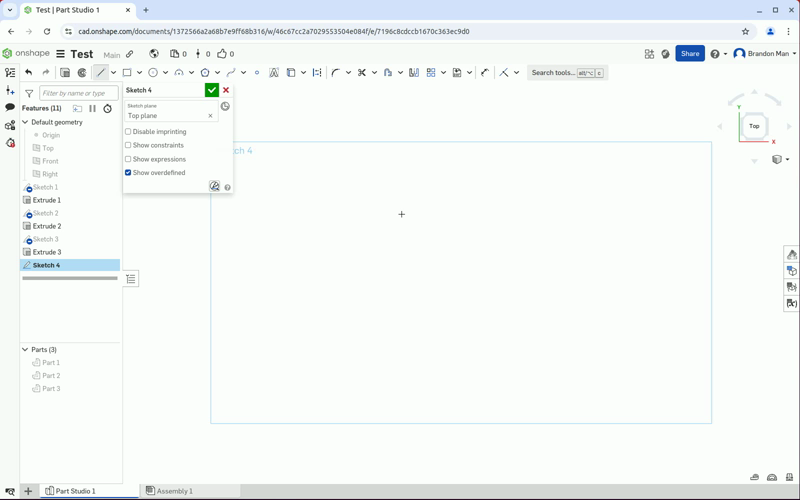
click(401, 213)
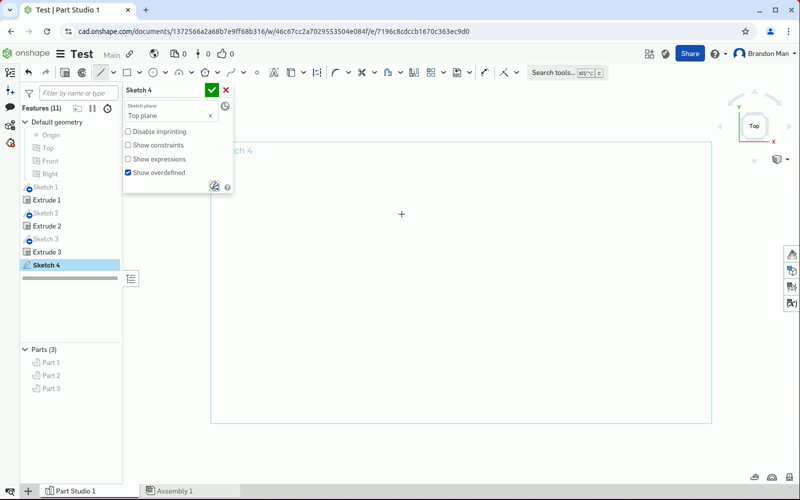
key_up(shift)
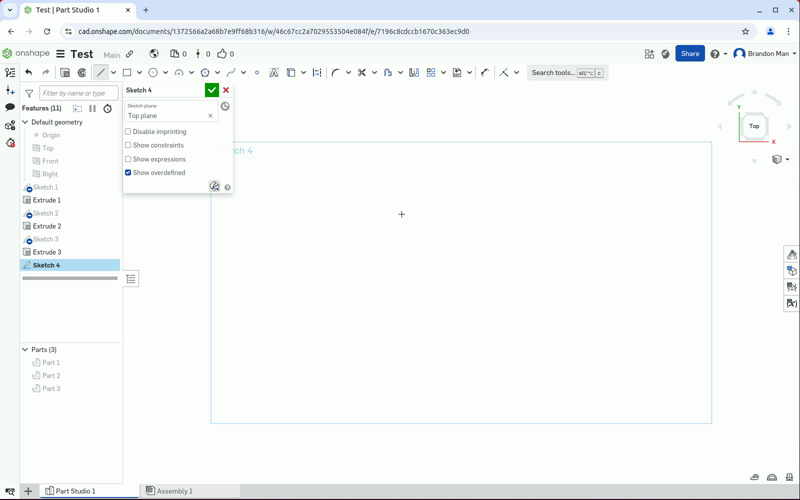
key_down(shift)
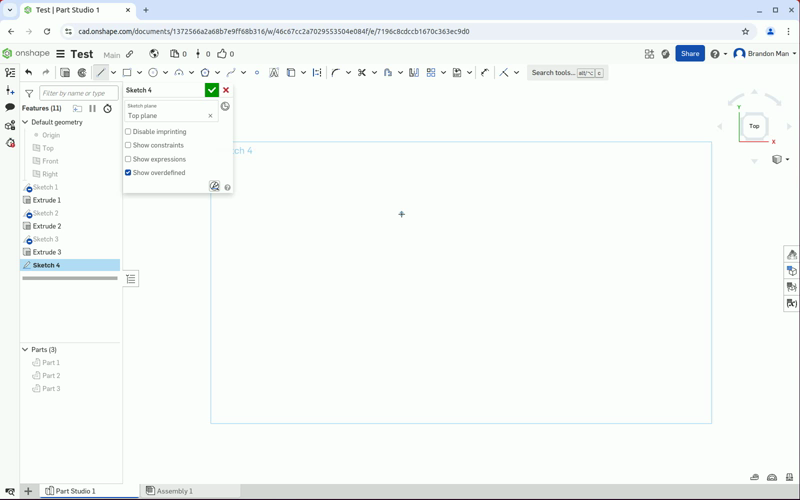
mouse_move(431, 213)
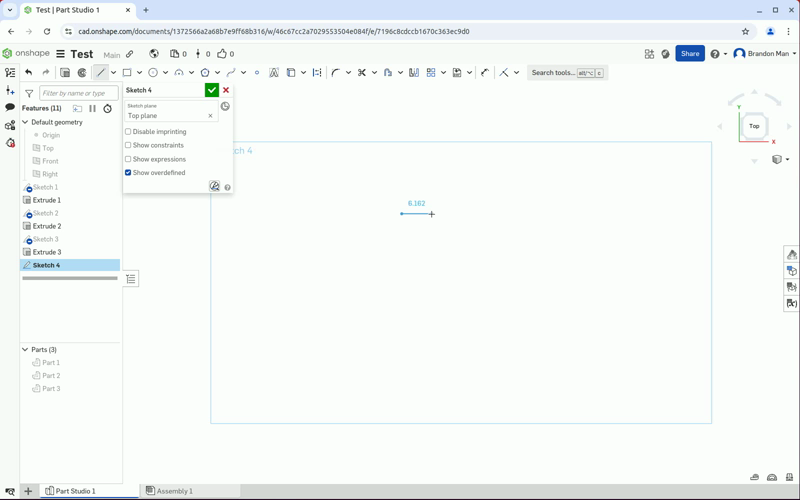
mouse_move(461, 213)
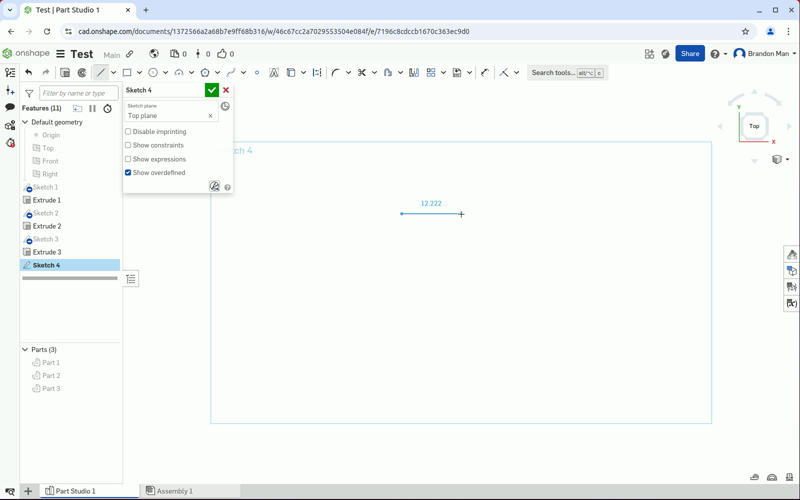
click(461, 213)
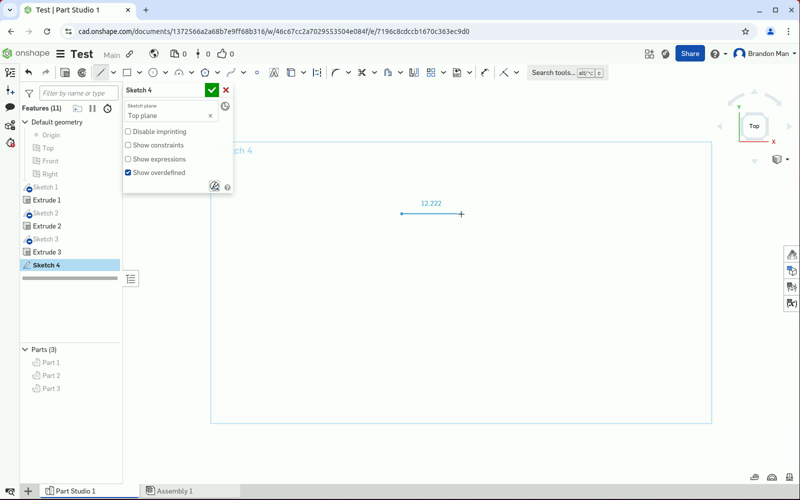
key_up(shift)
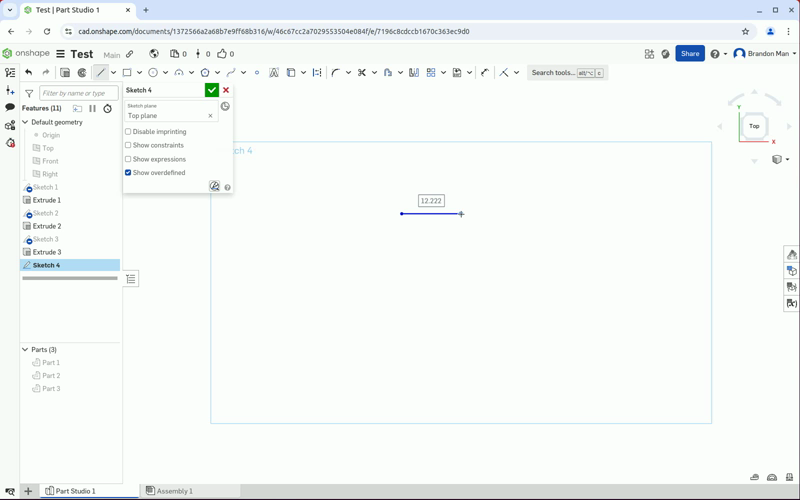
key_down(shift)
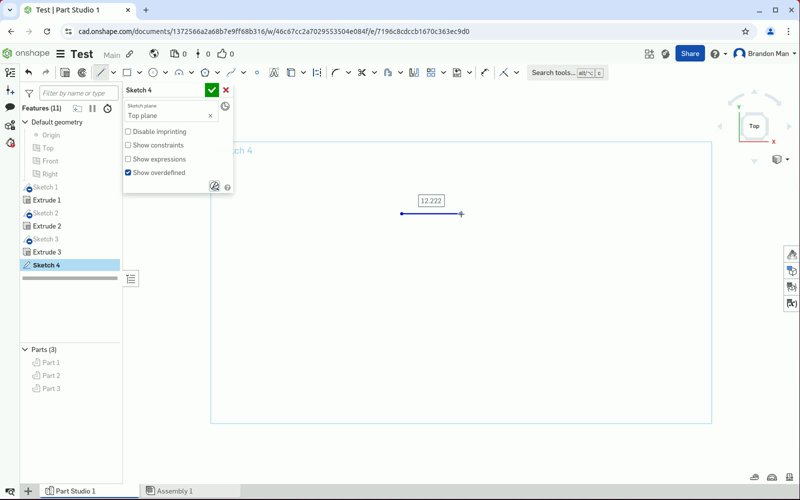
mouse_move(491, 213)
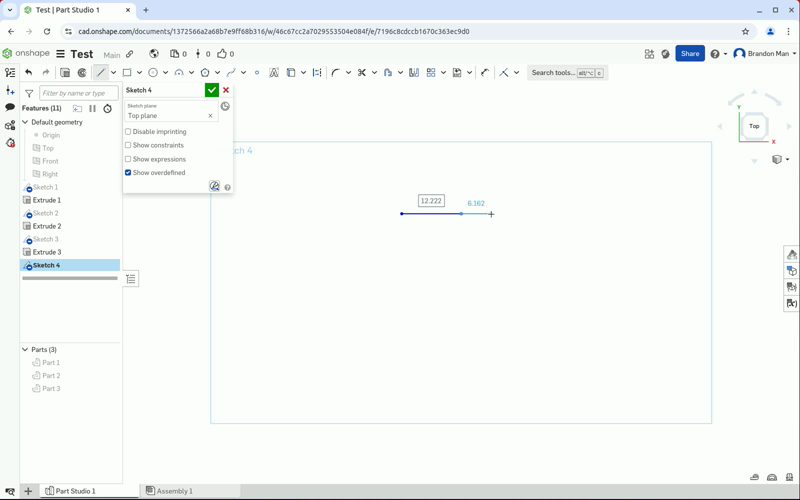
mouse_move(461, 168)
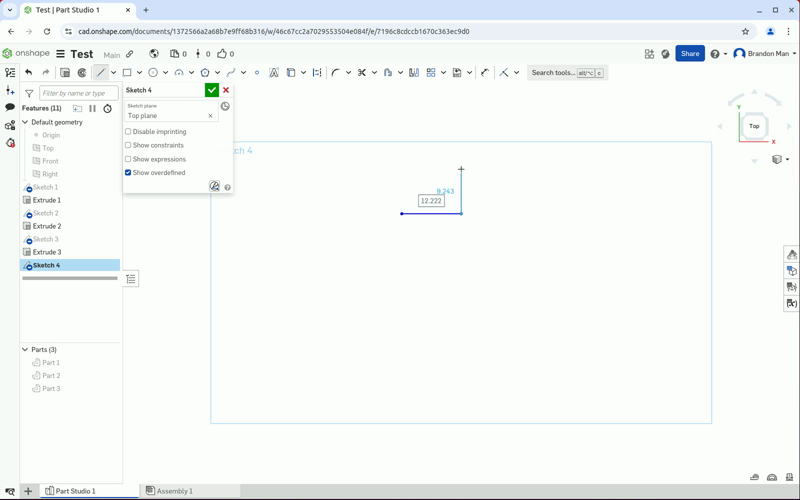
click(461, 168)
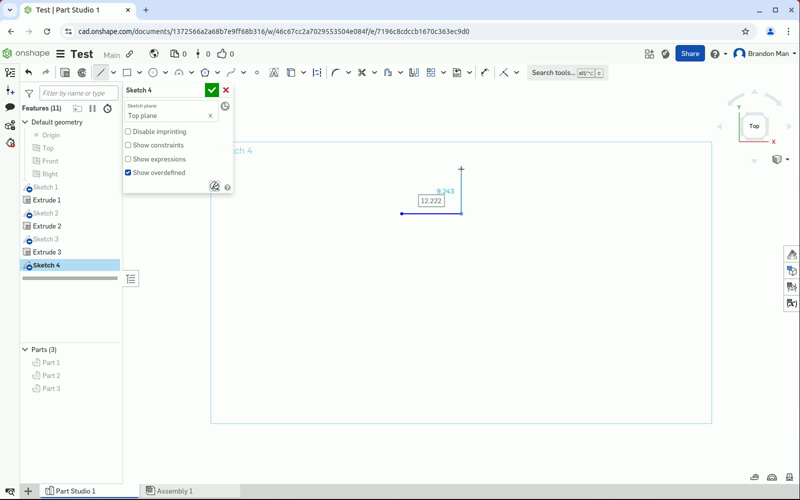
key_up(shift)
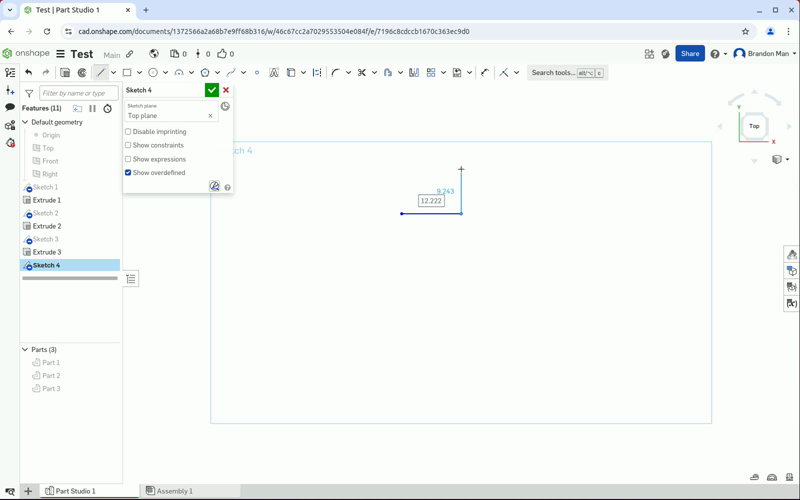
key_down(shift)
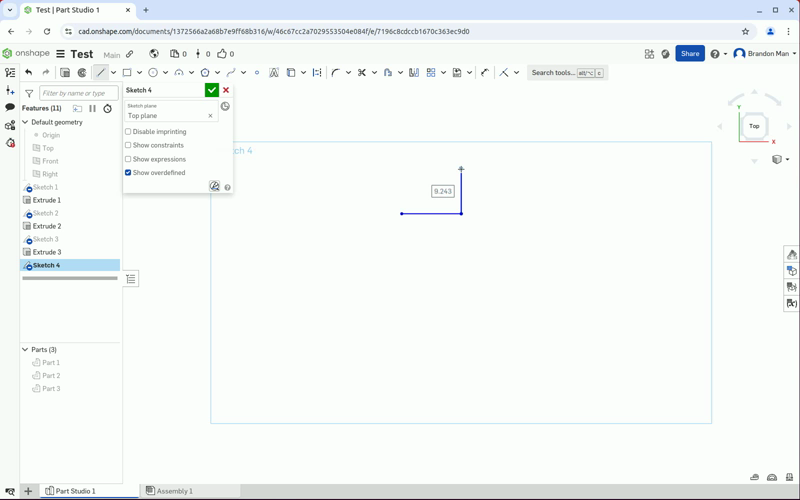
mouse_move(491, 168)
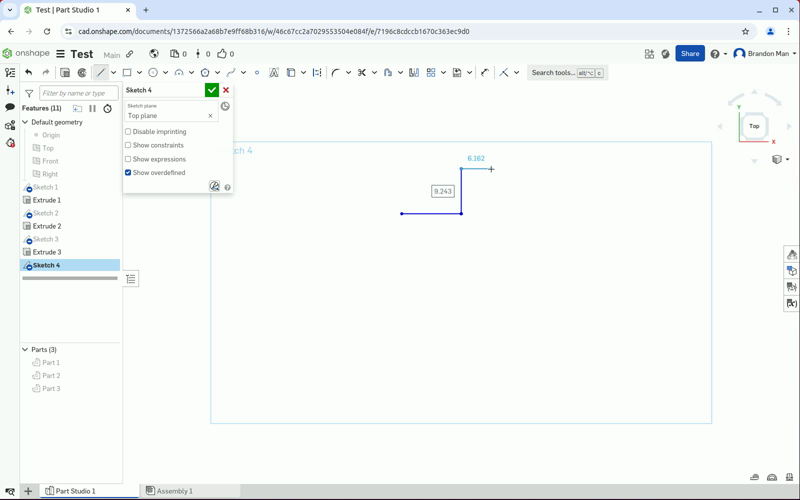
mouse_move(401, 168)
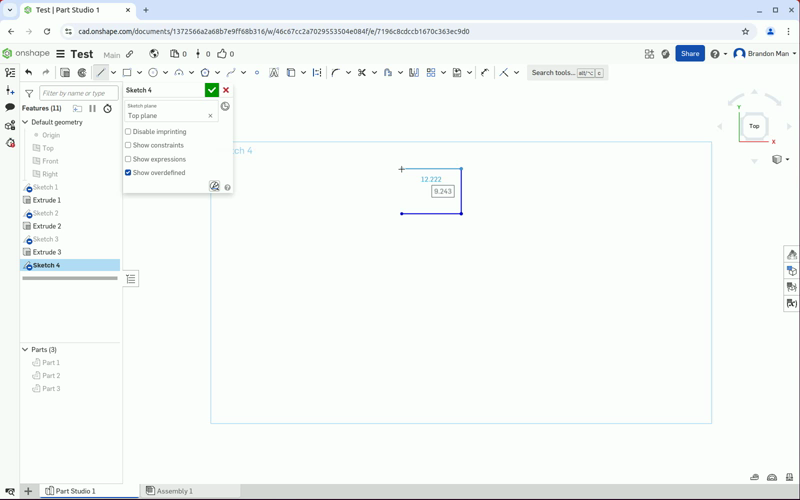
click(401, 168)
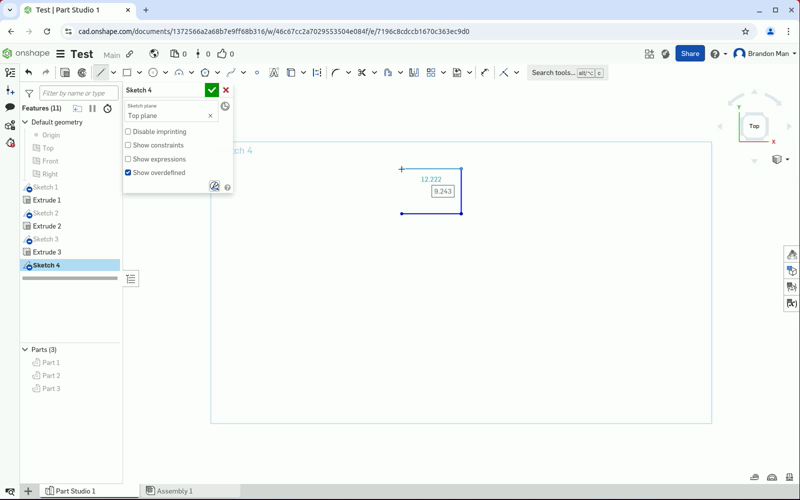
key_up(shift)
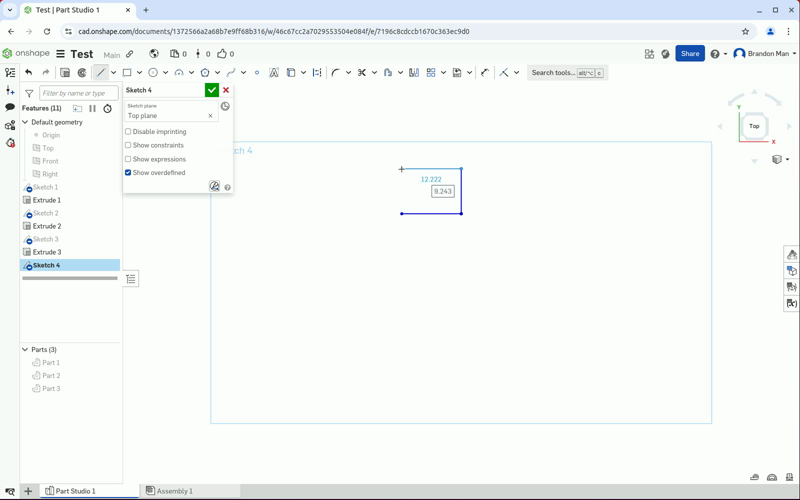
mouse_move(431, 168)
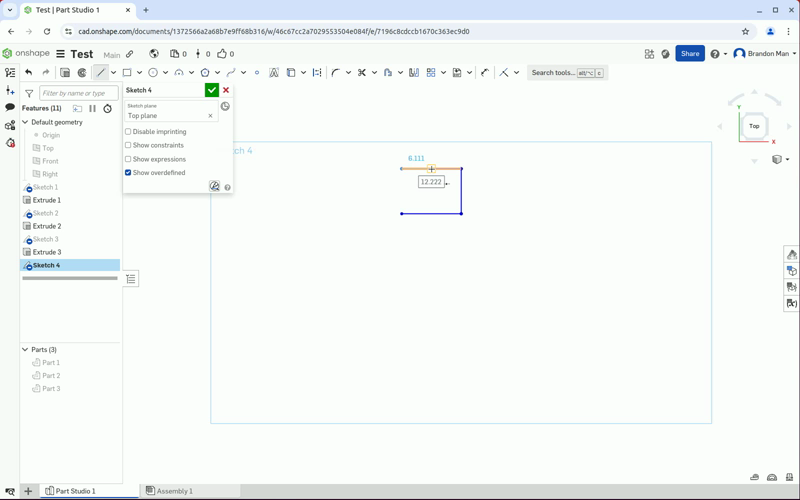
key_down(shift)
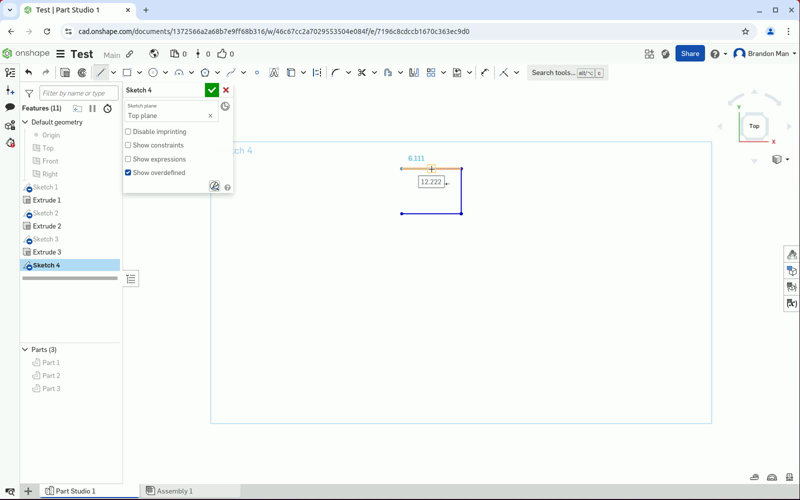
mouse_move(401, 213)
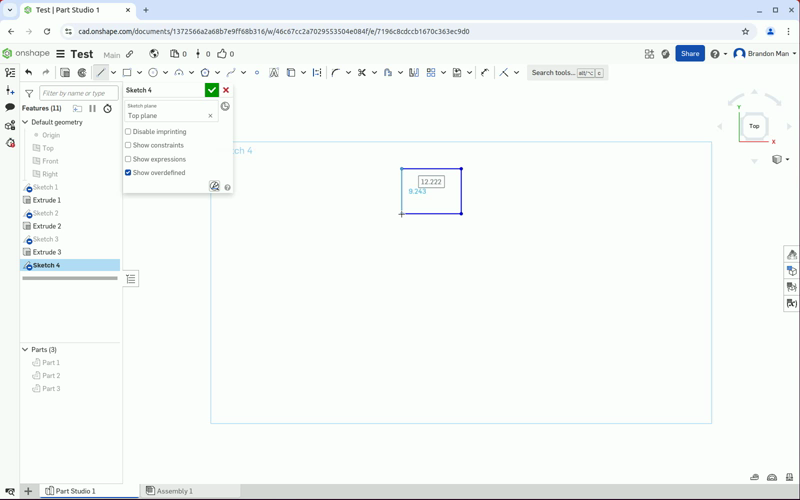
key_up(shift)
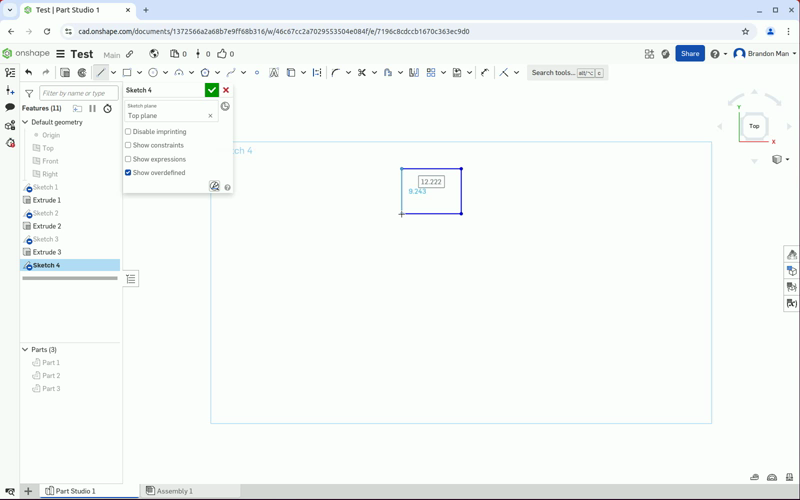
click(401, 213)
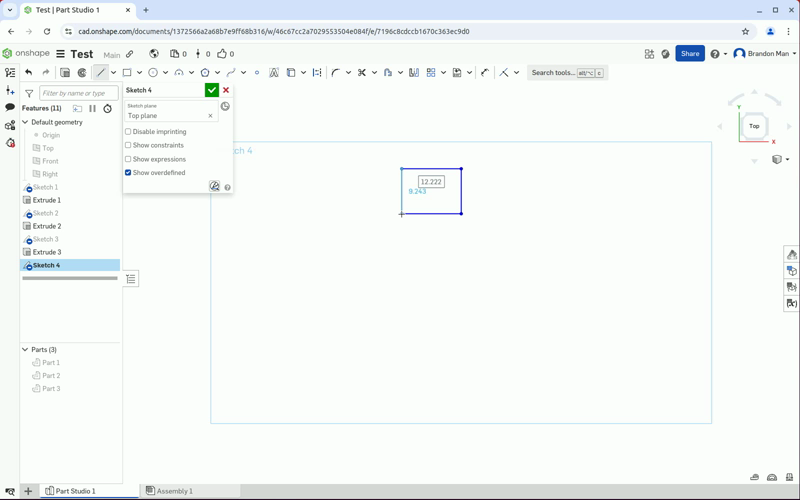
key(esc)
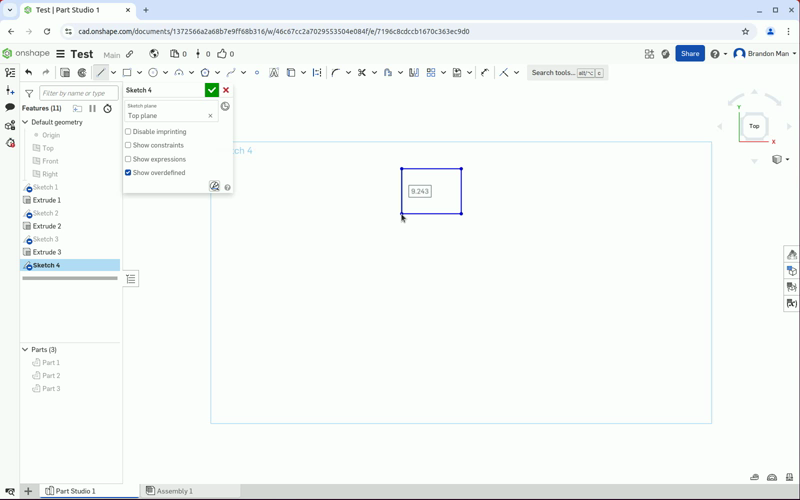
mouse_move(452, 170)
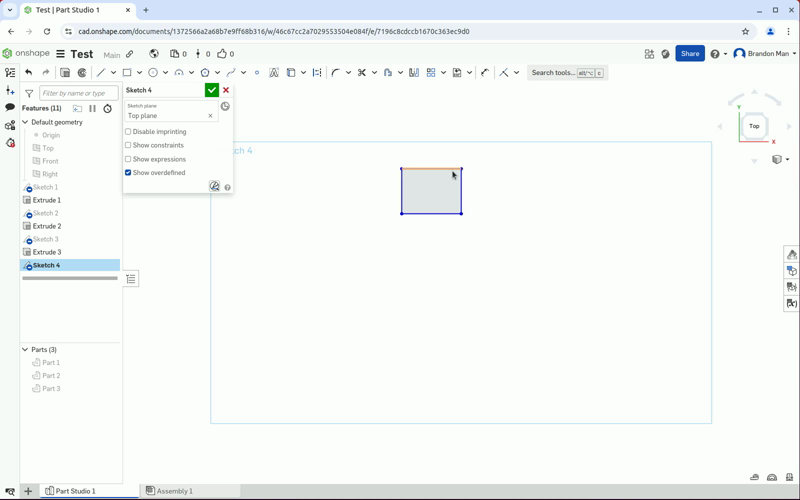
click(452, 170)
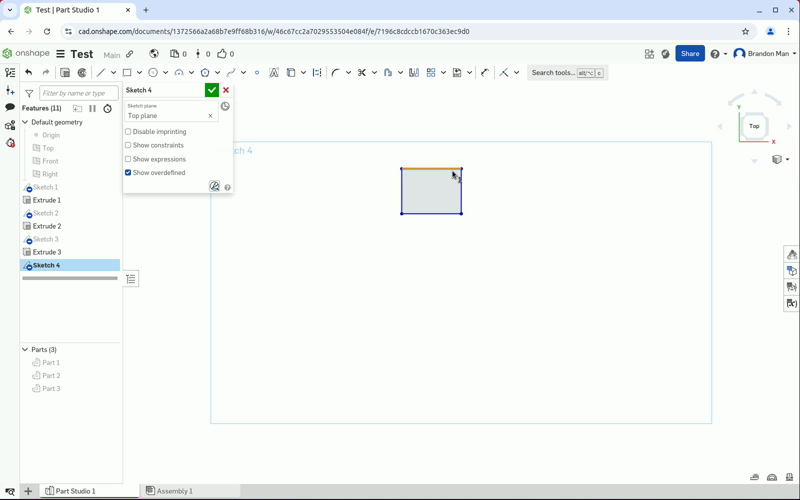
mouse_move(73, 352)
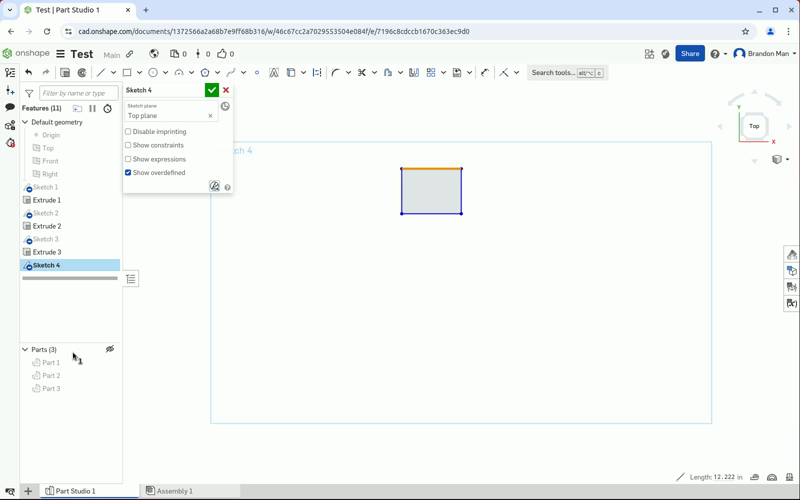
key(shift+y)
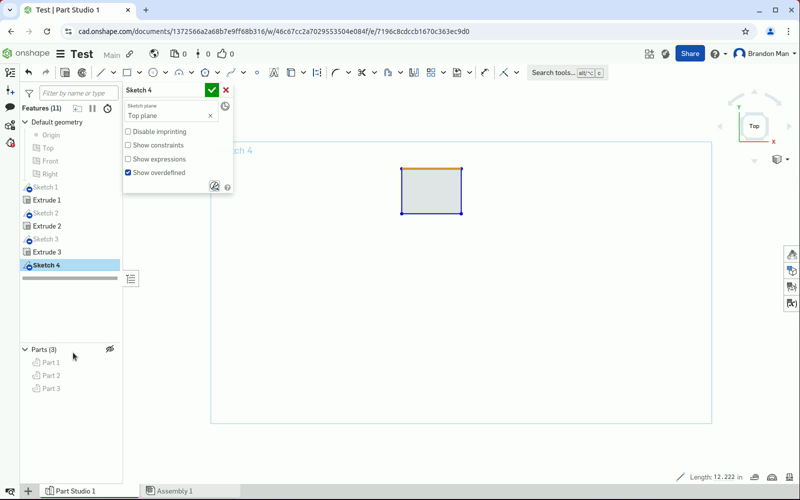
key(shift+e)
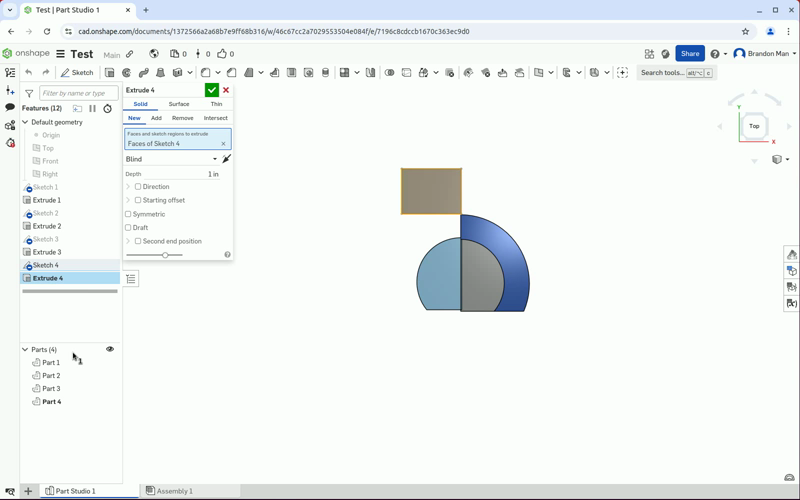
mouse_move(143, 106)
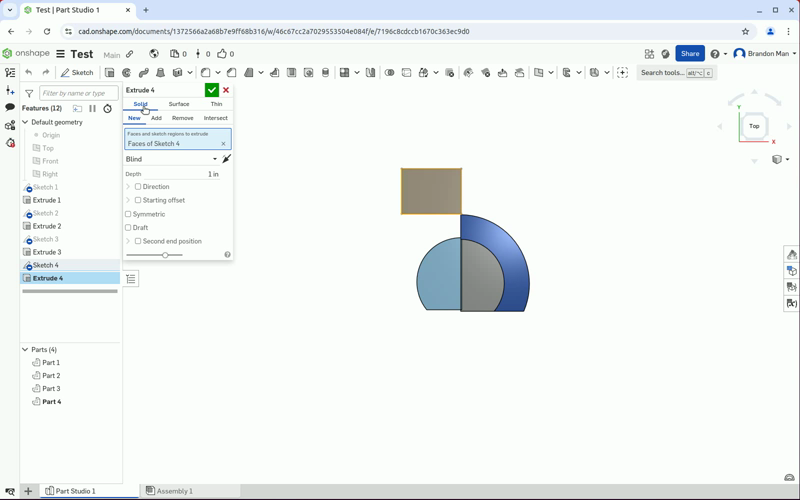
click(143, 106)
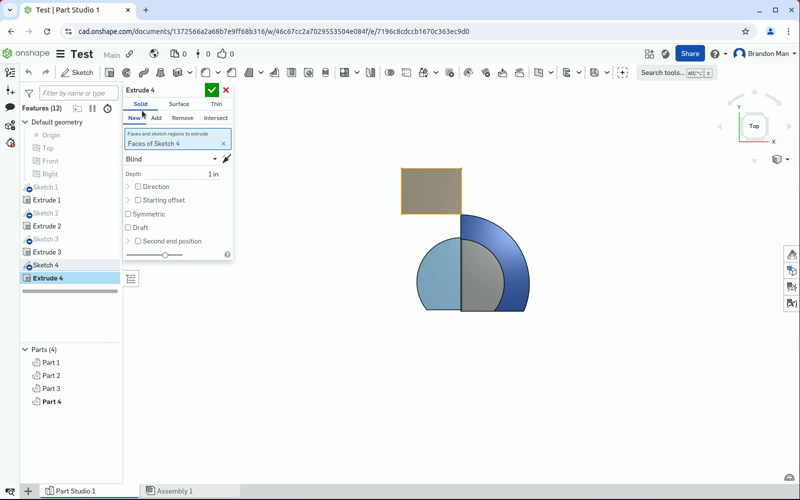
mouse_move(137, 120)
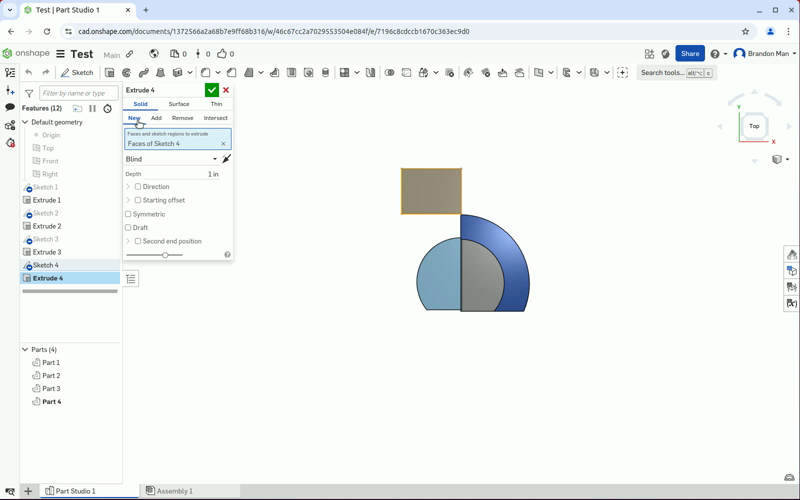
click(137, 120)
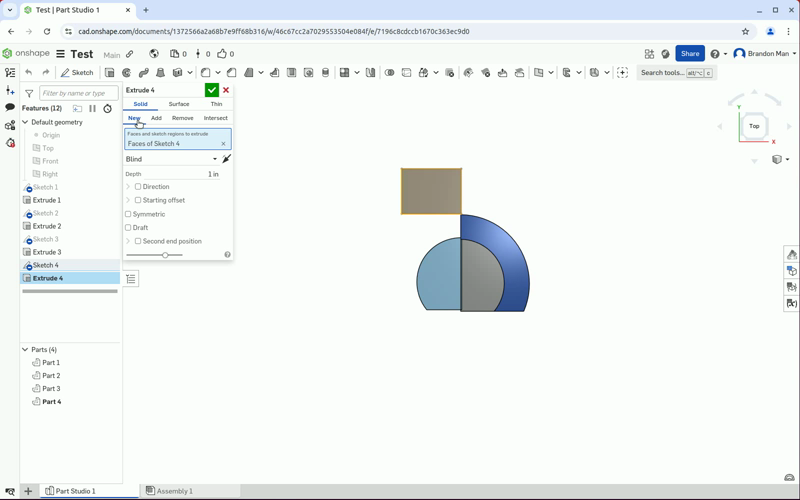
key(tab, 4)
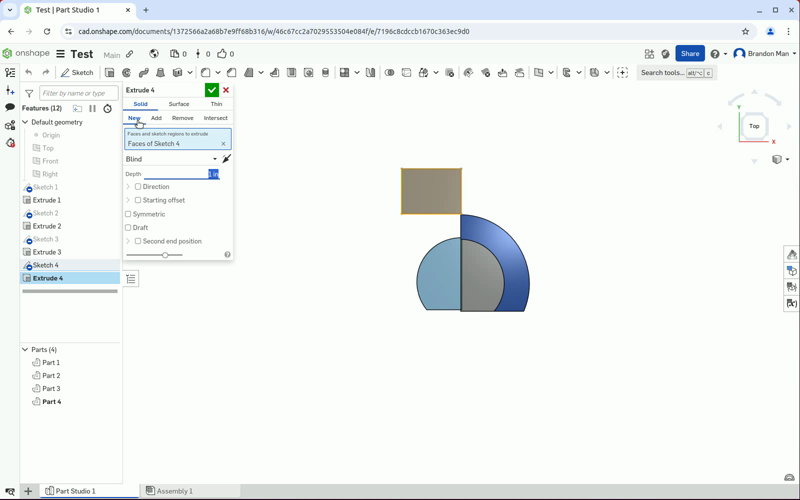
text(12.036)
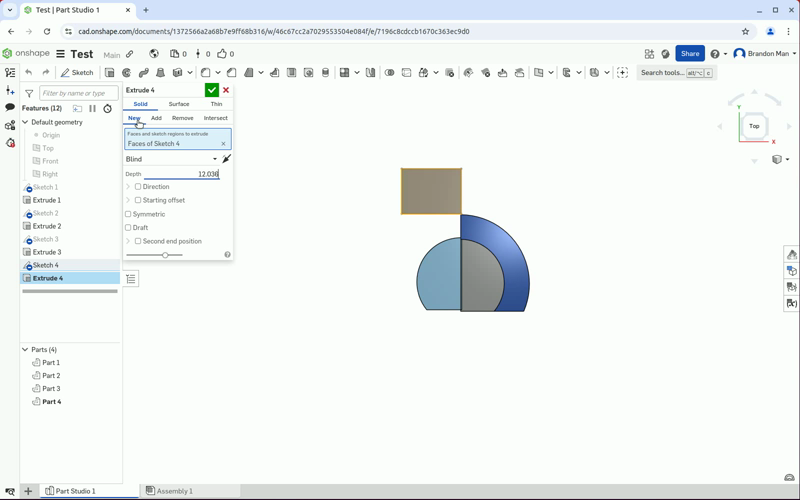
key(enter)
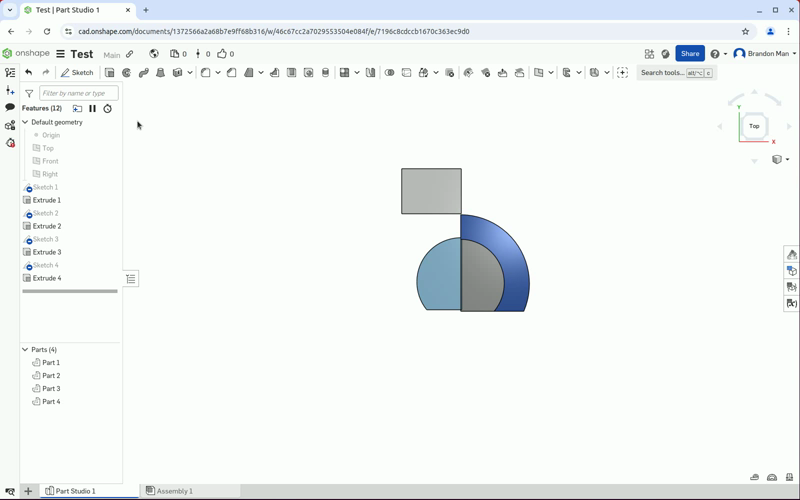
key(shift+h)
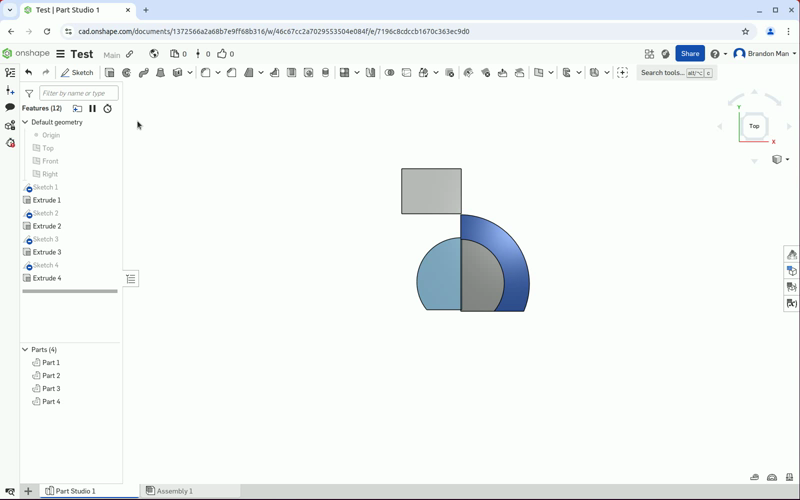
key(shift+h)
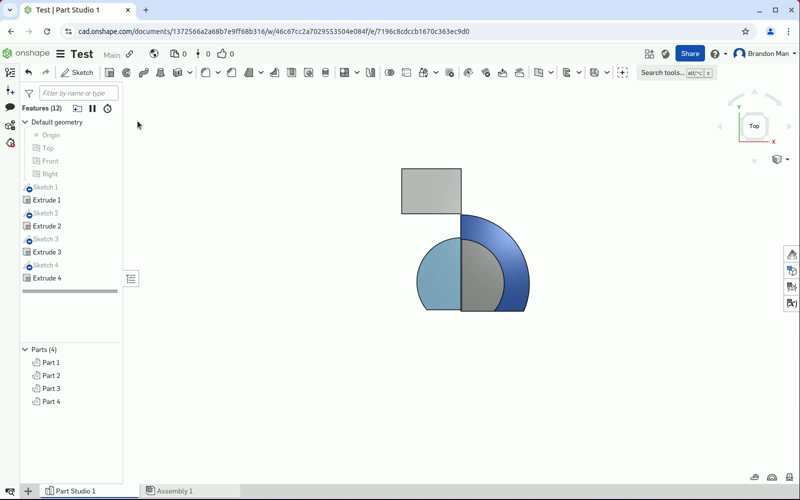
mouse_move(73, 189)
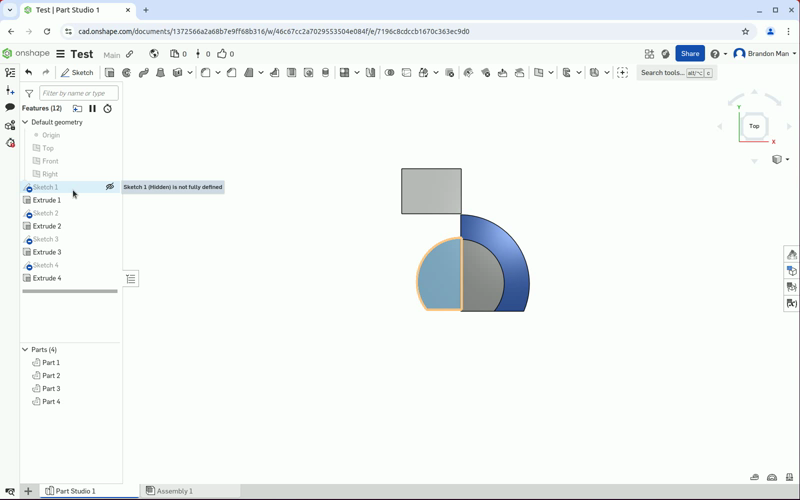
click(73, 189)
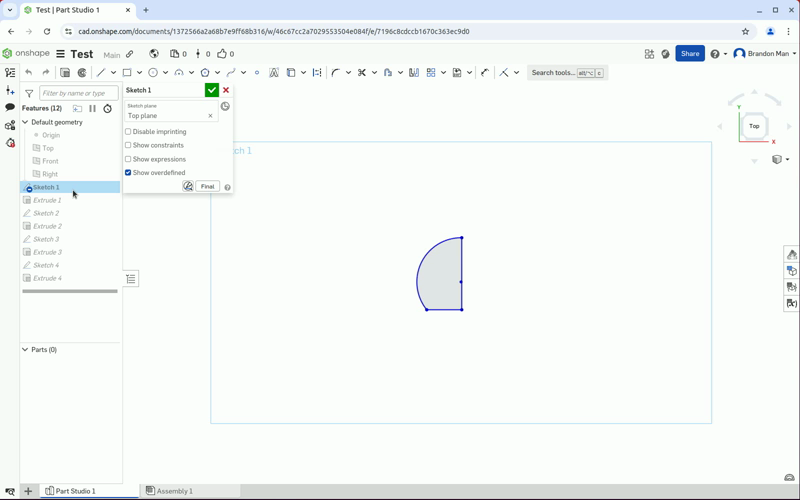
mouse_move(229, 92)
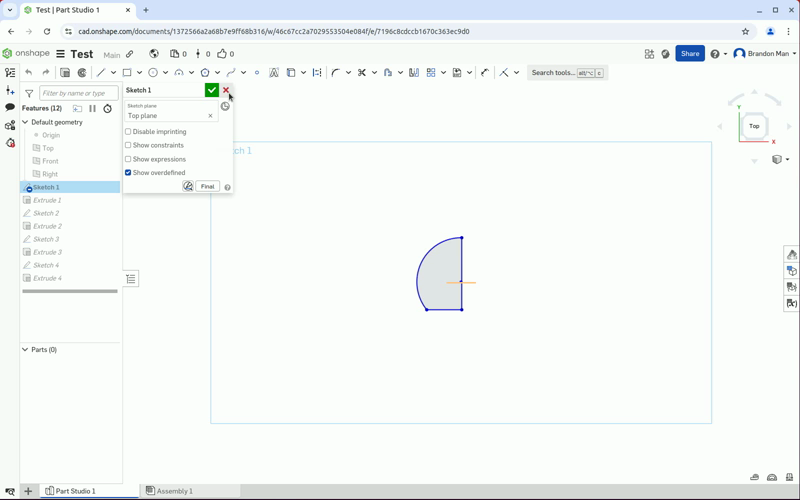
click(229, 92)
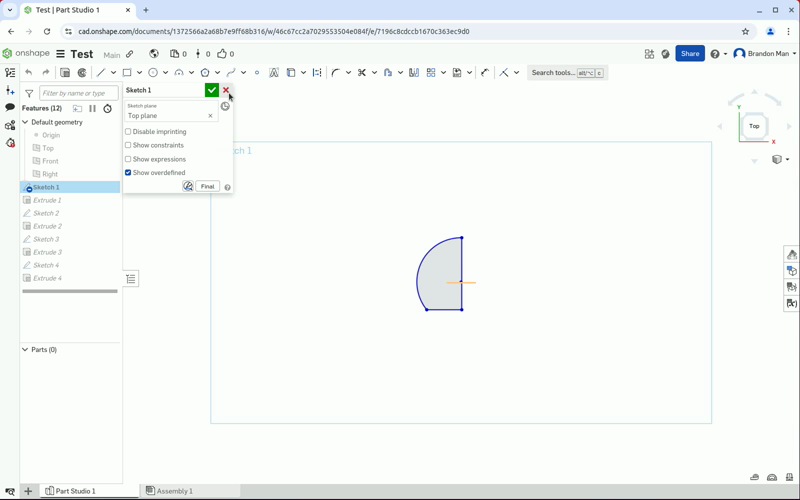
key(shift+s)
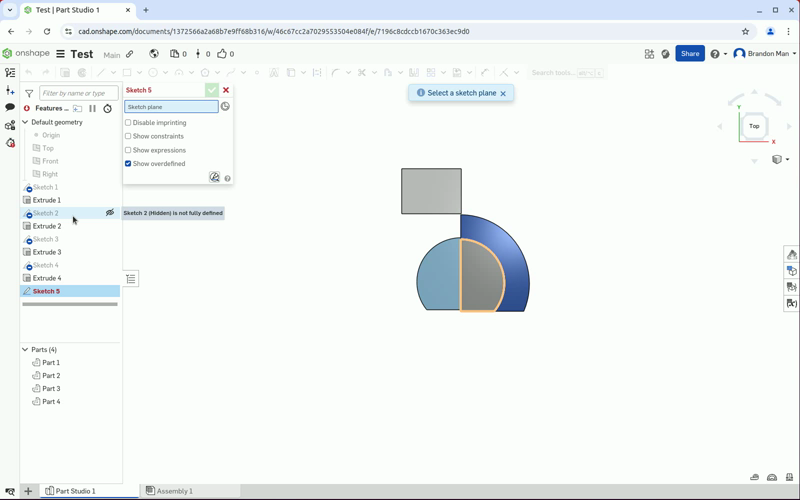
scroll(3)
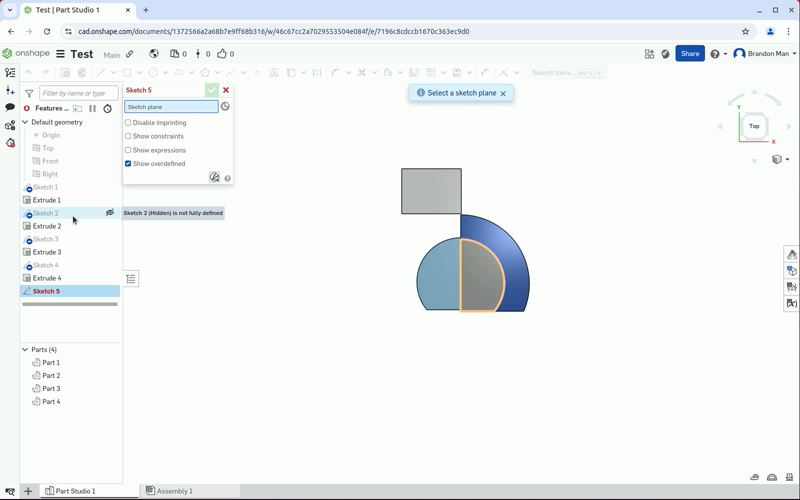
mouse_move(73, 150)
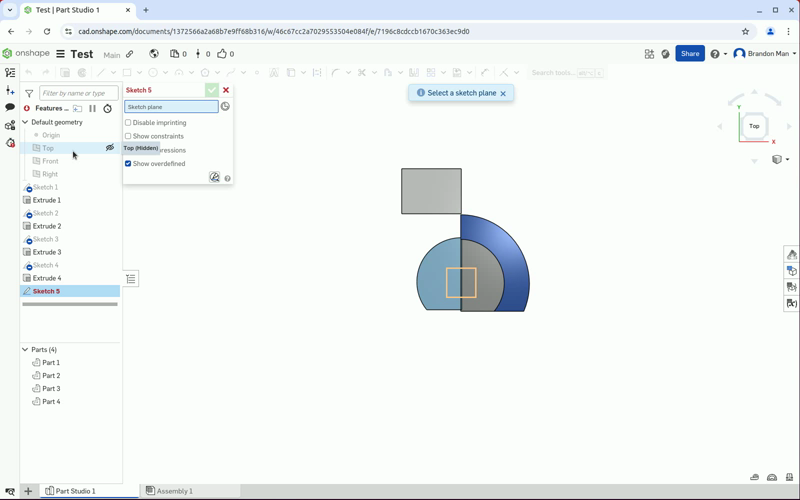
click(73, 150)
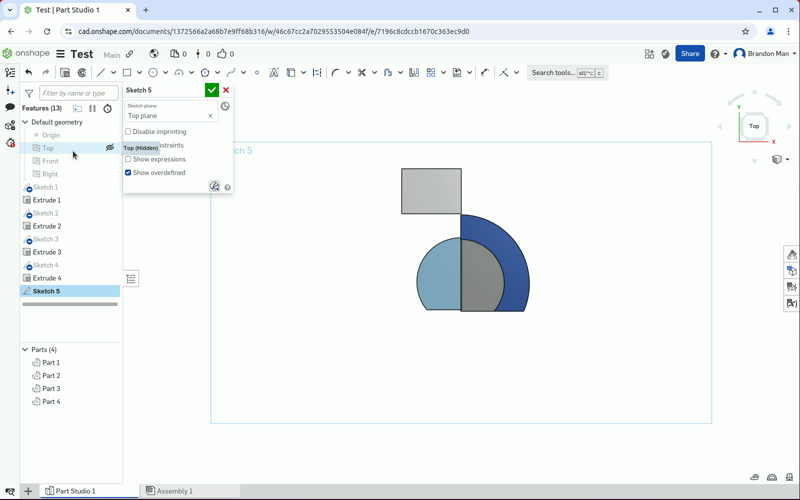
mouse_move(73, 352)
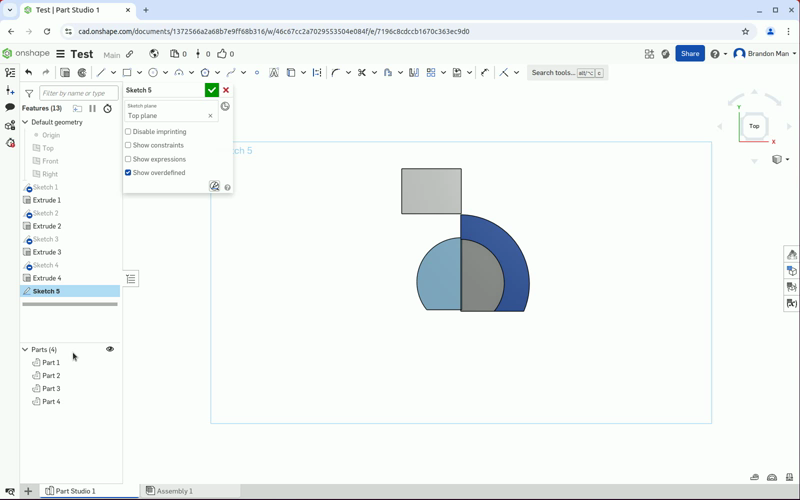
key(y)
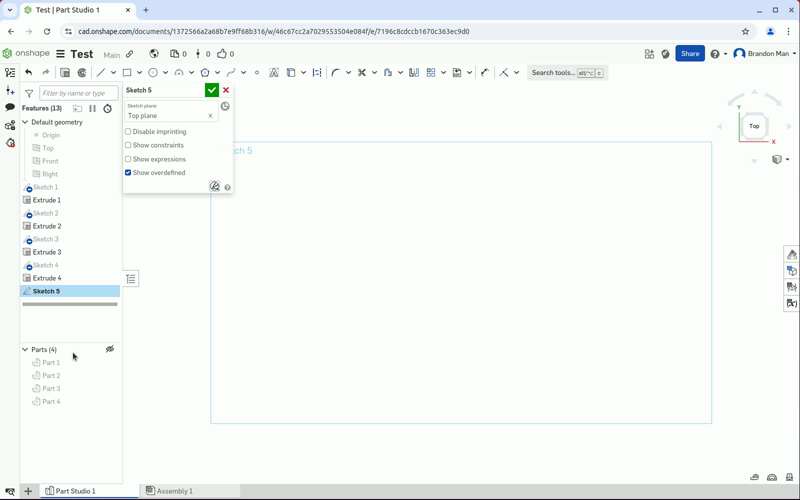
key(a)
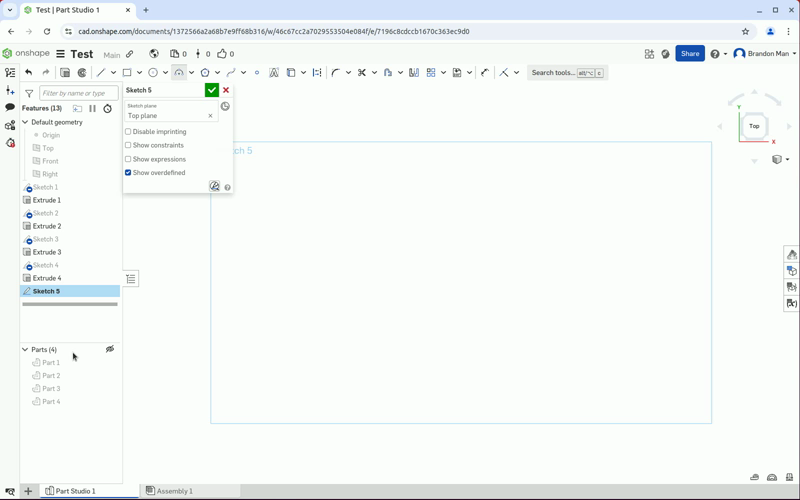
key_down(shift)
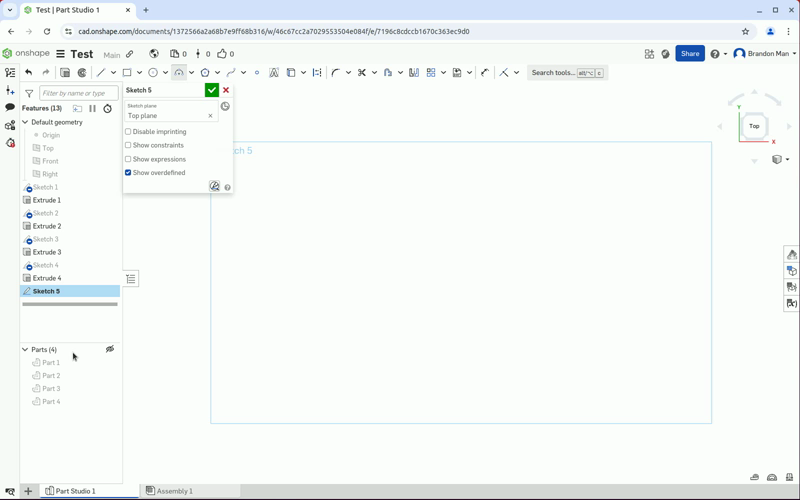
mouse_move(401, 245)
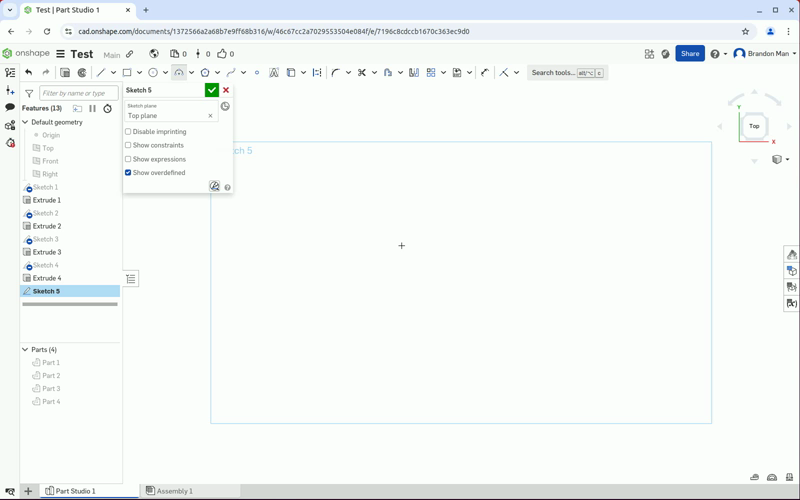
click(401, 245)
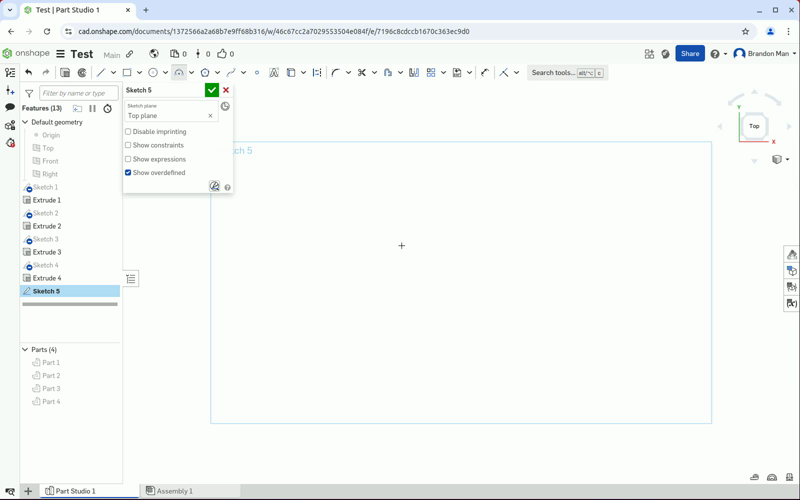
key_up(shift)
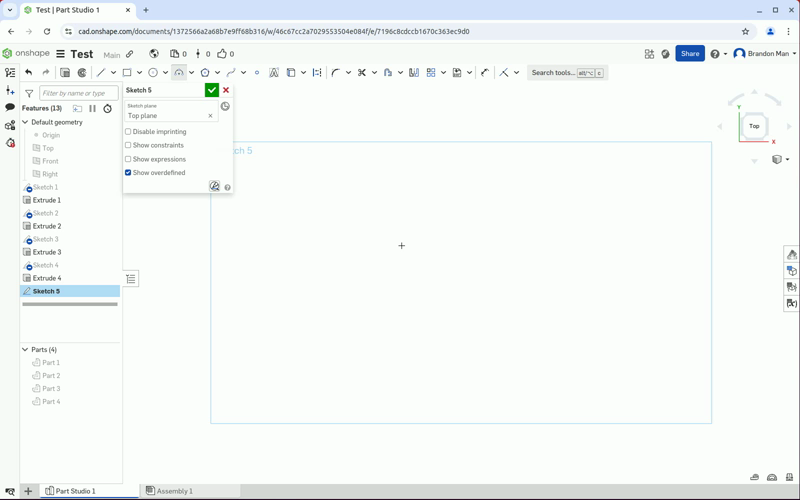
key_down(shift)
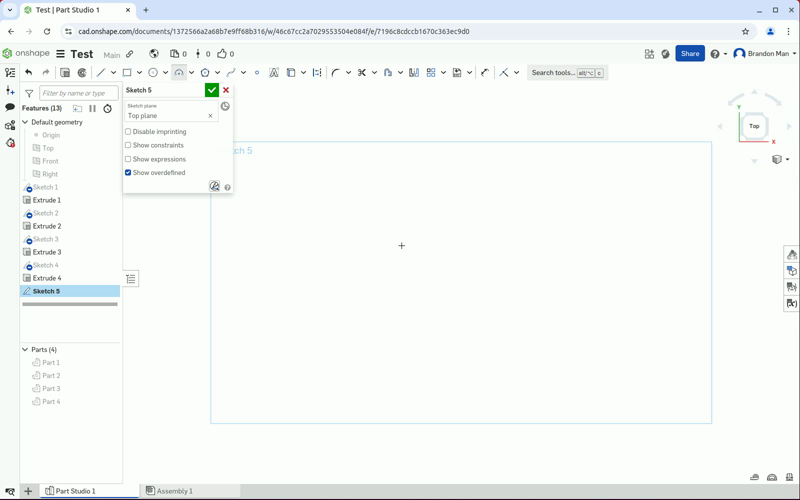
mouse_move(460, 213)
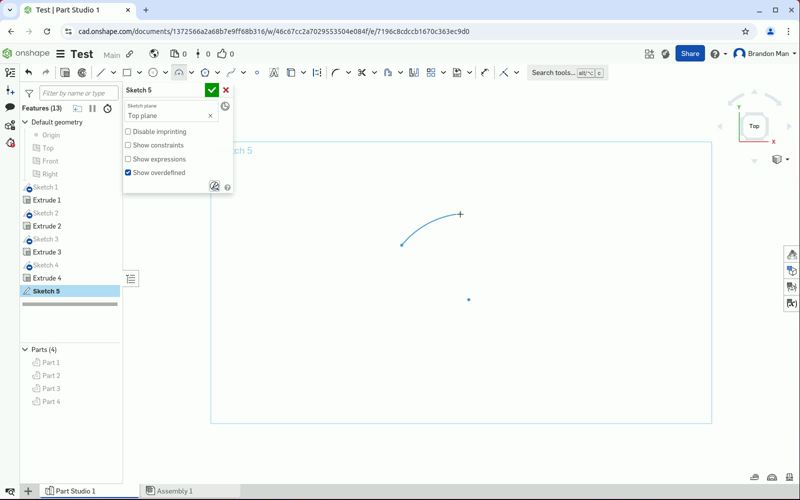
click(460, 213)
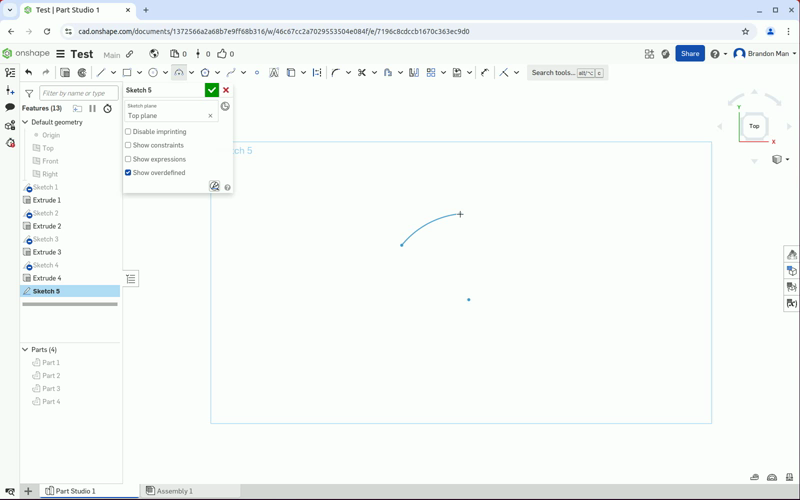
mouse_move(427, 222)
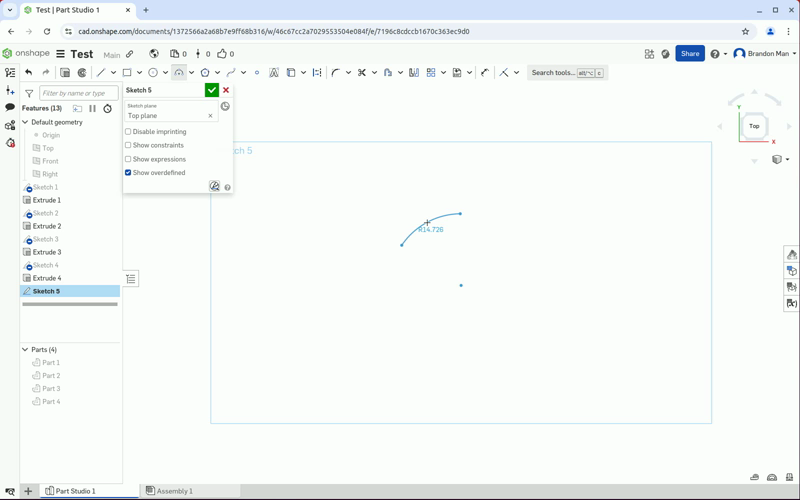
click(427, 222)
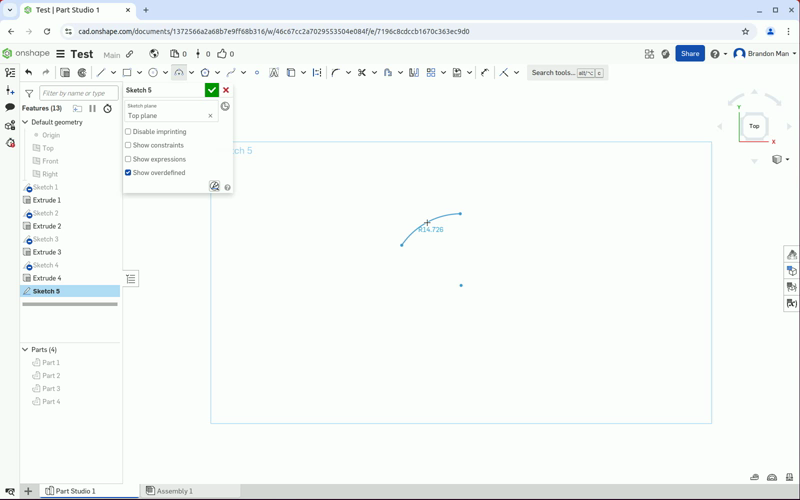
key_up(shift)
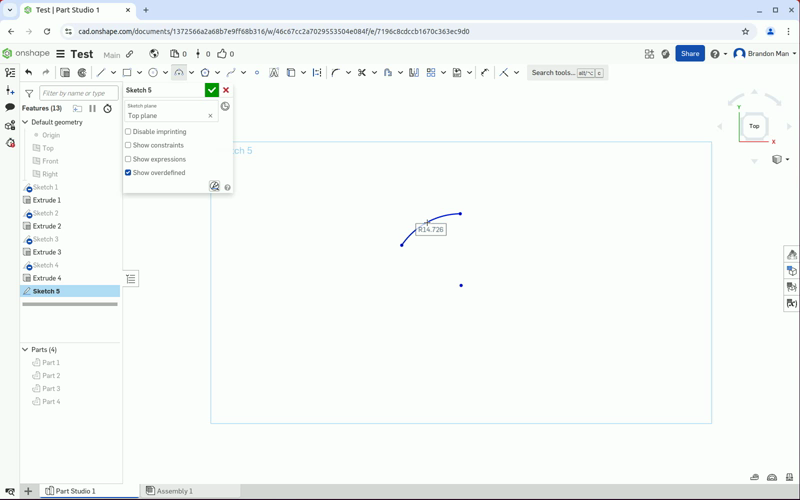
key(esc)
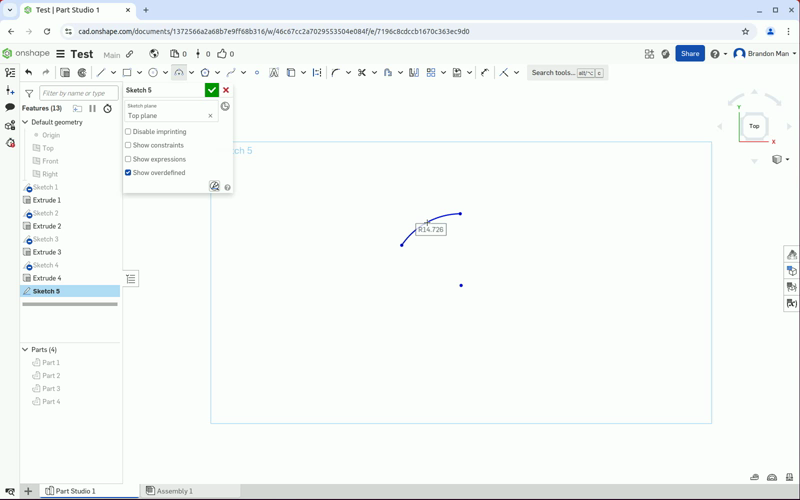
key(l)
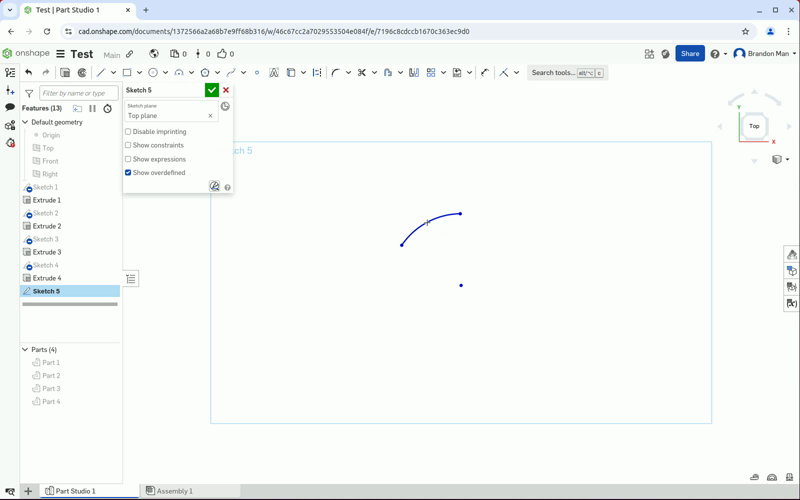
mouse_move(460, 213)
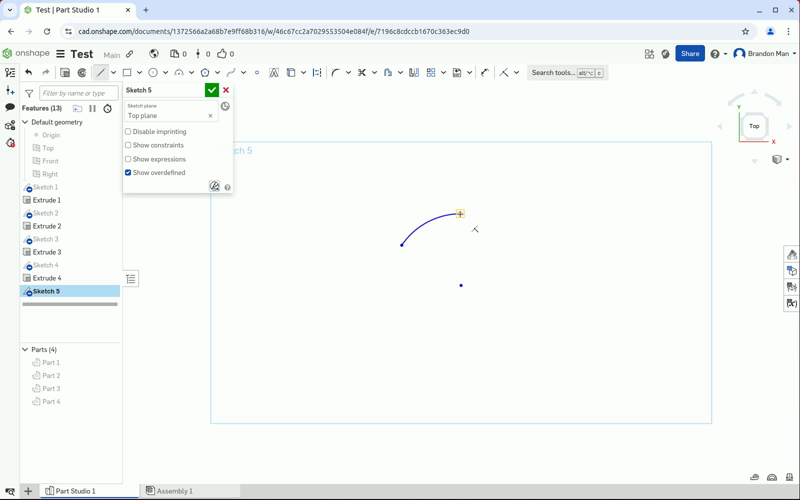
click(460, 213)
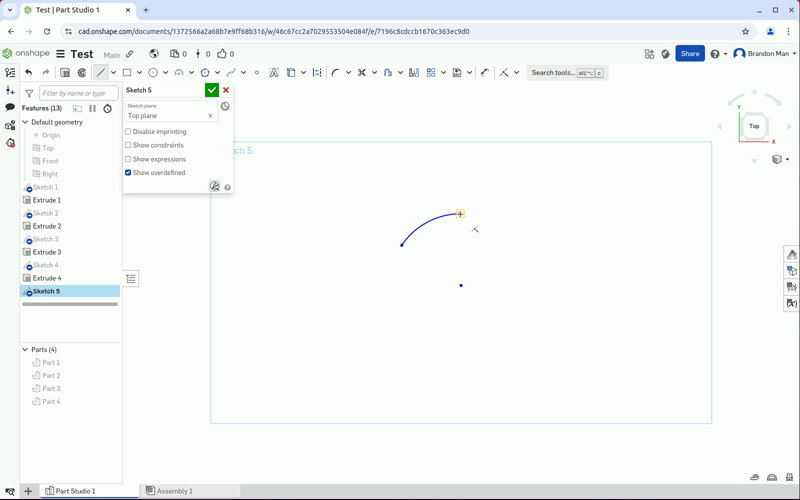
key_down(shift)
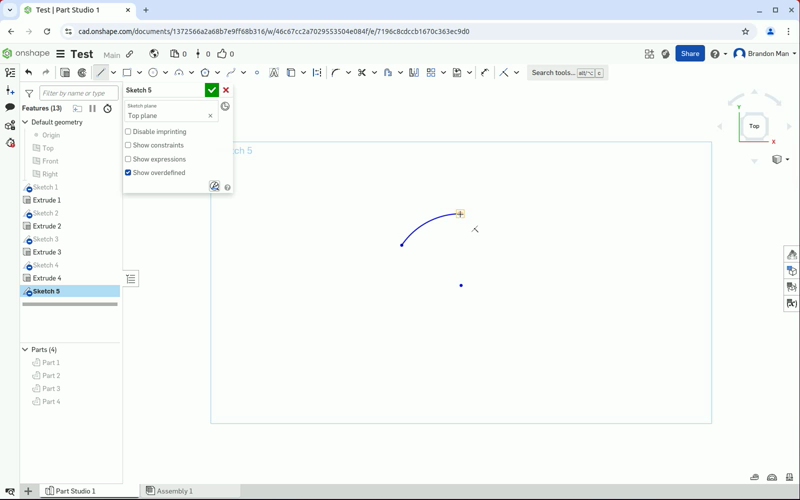
mouse_move(490, 213)
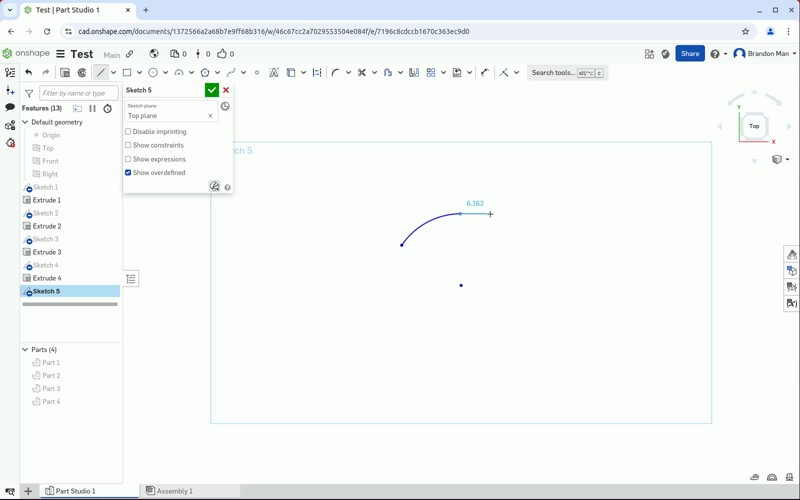
mouse_move(401, 213)
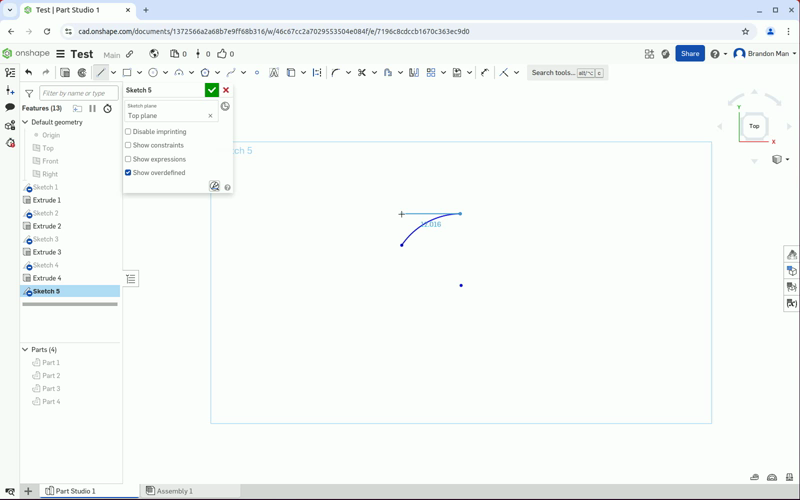
click(401, 213)
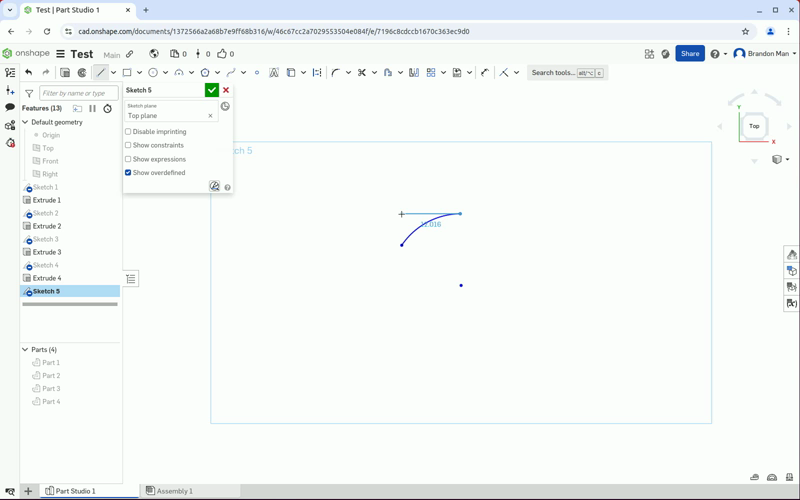
key_up(shift)
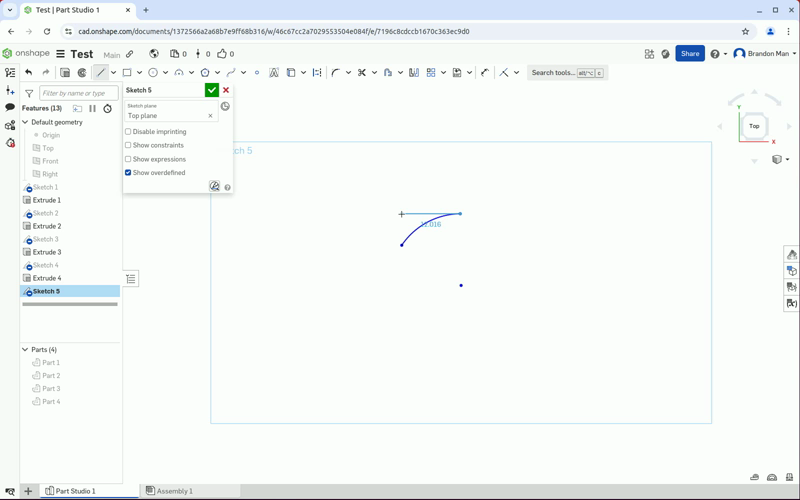
mouse_move(431, 213)
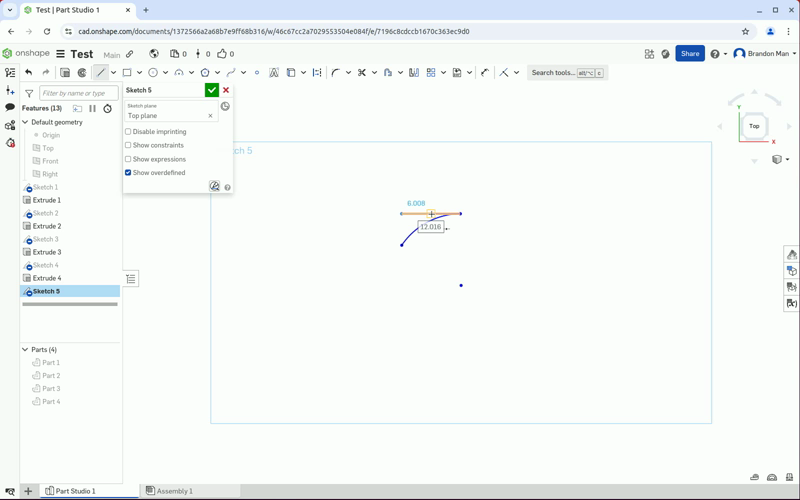
key_down(shift)
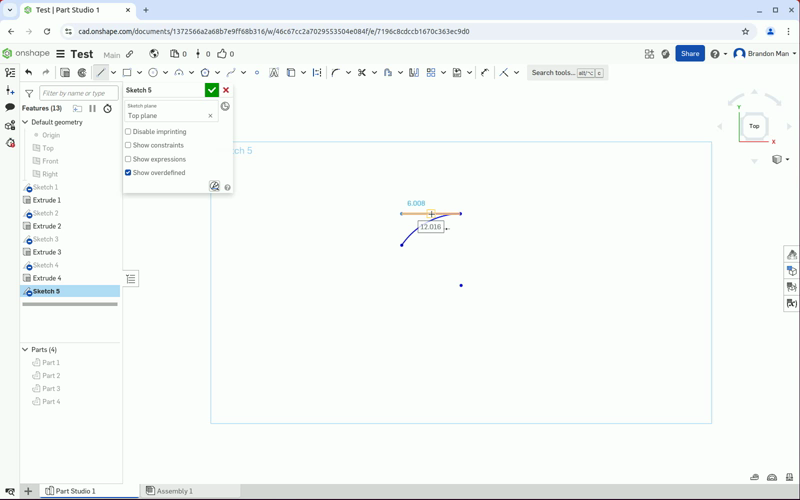
mouse_move(401, 245)
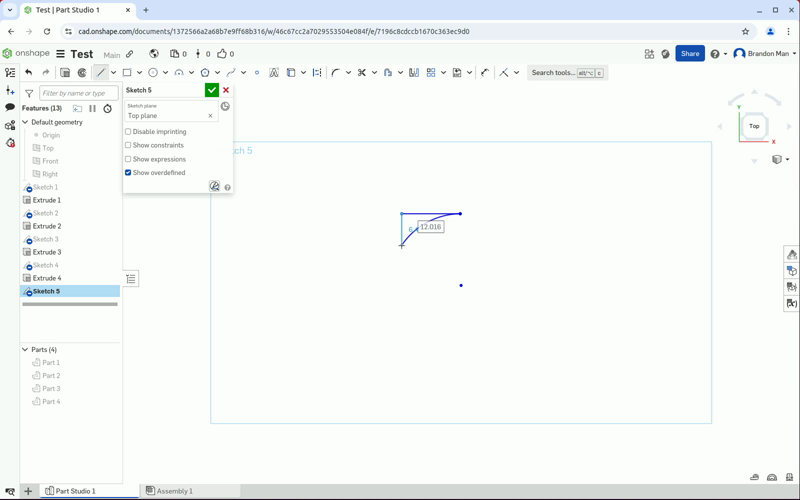
key_up(shift)
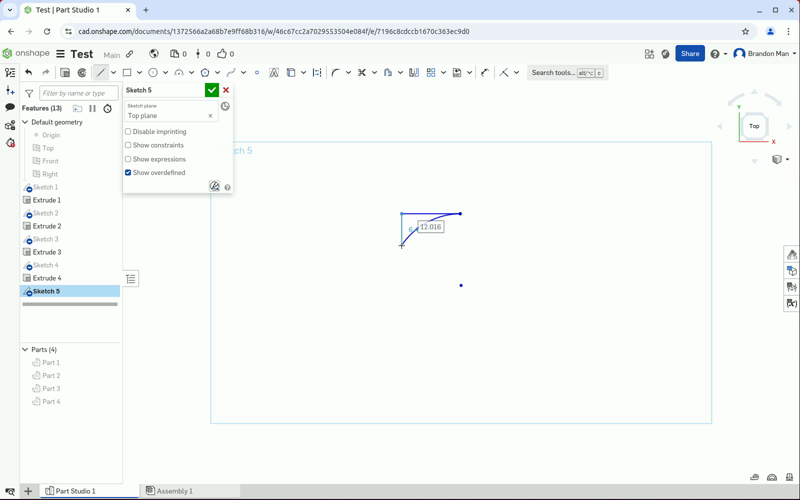
click(401, 245)
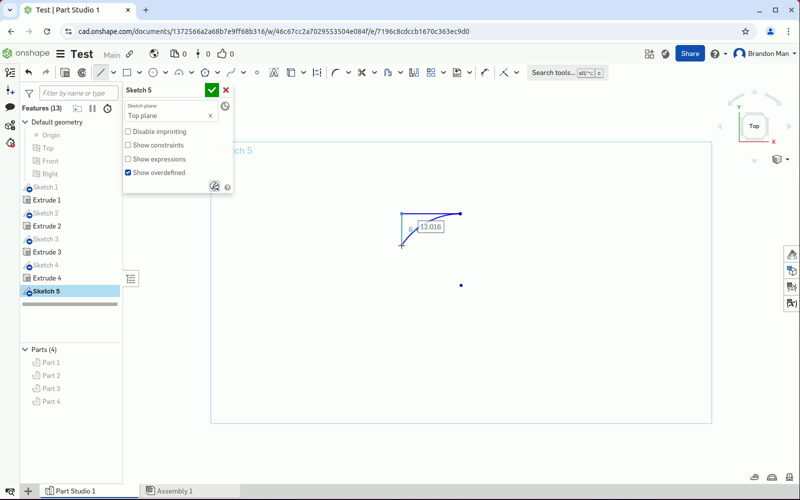
key(esc)
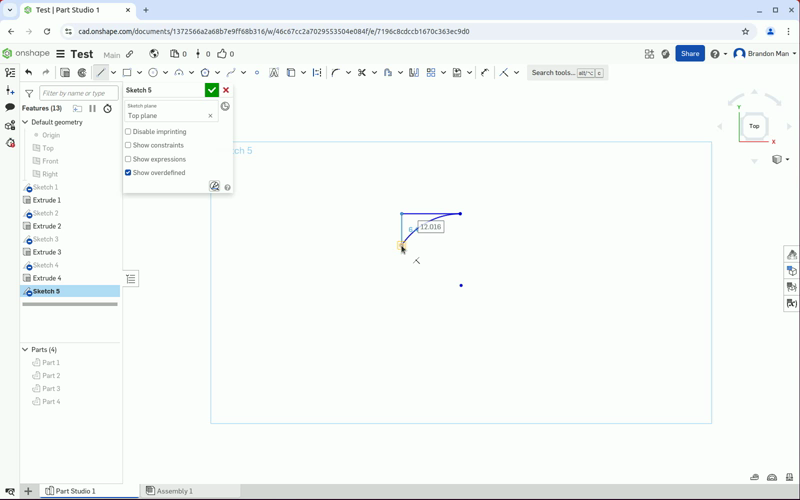
mouse_move(403, 231)
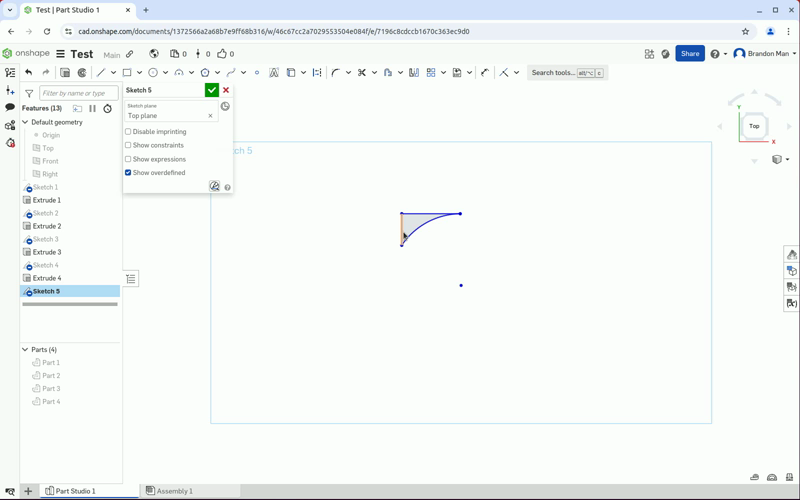
scroll(6)
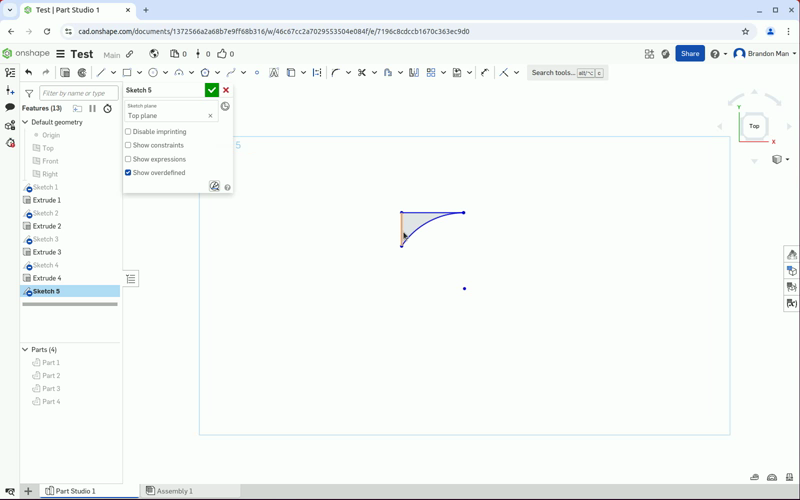
scroll(6)
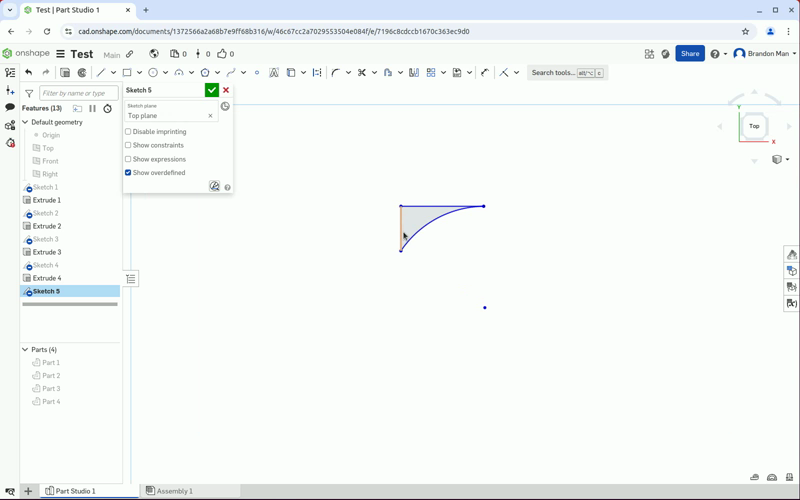
scroll(6)
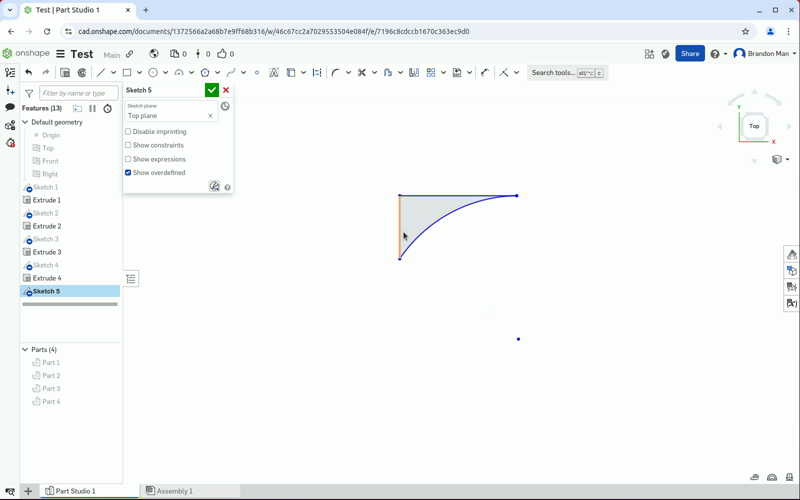
scroll(6)
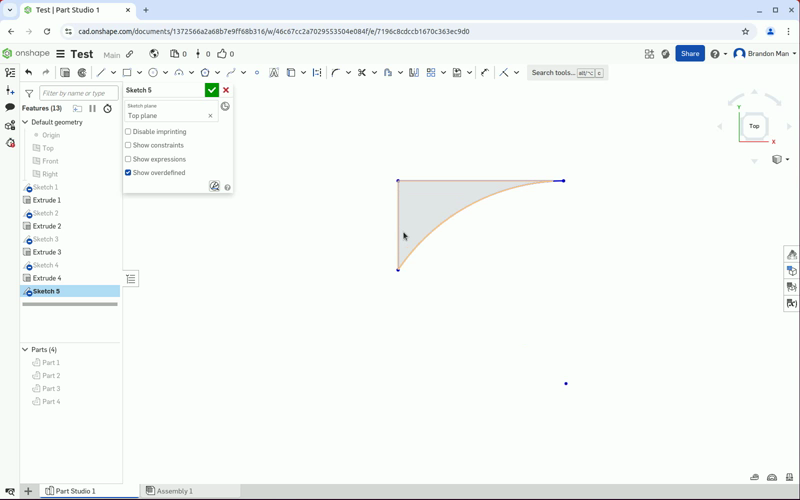
scroll(6)
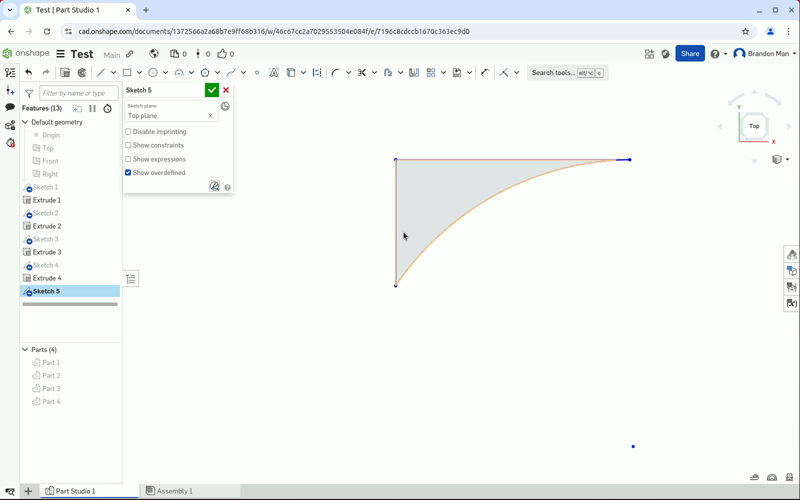
scroll(6)
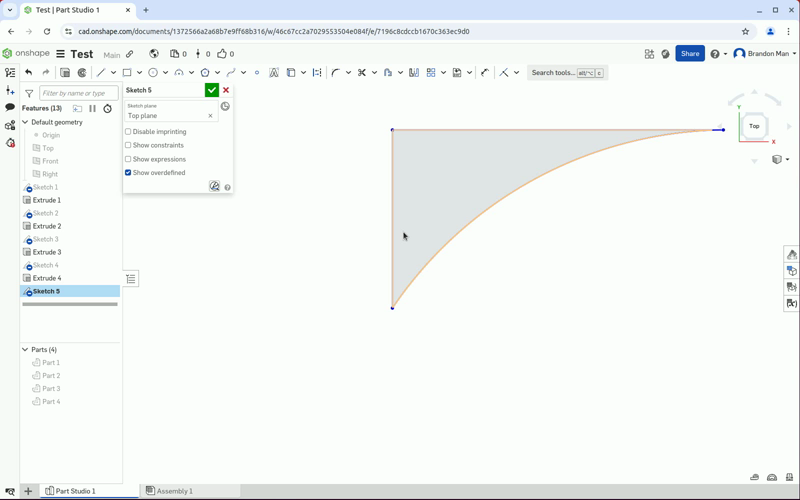
scroll(6)
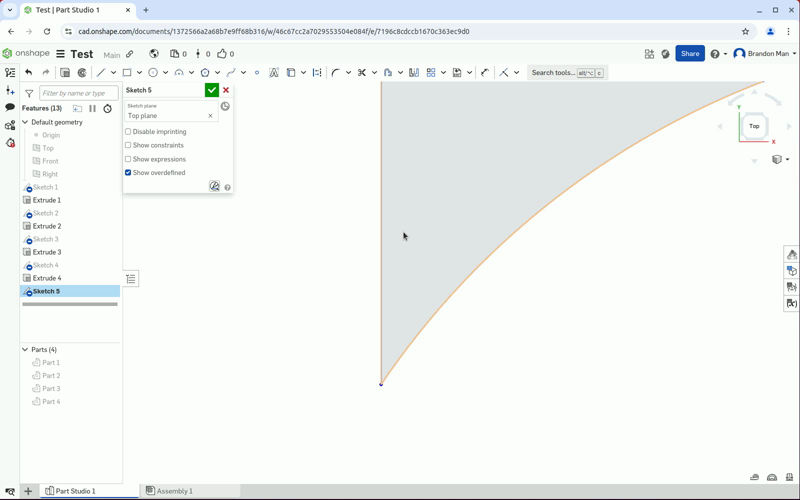
click(403, 231)
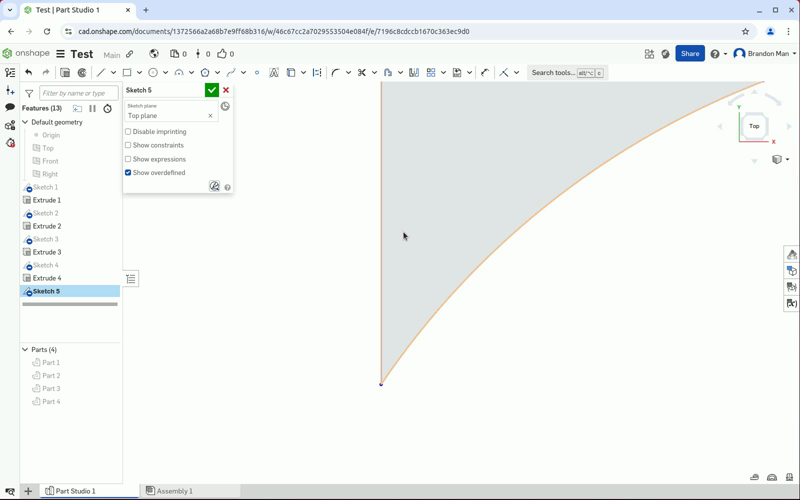
scroll(-6)
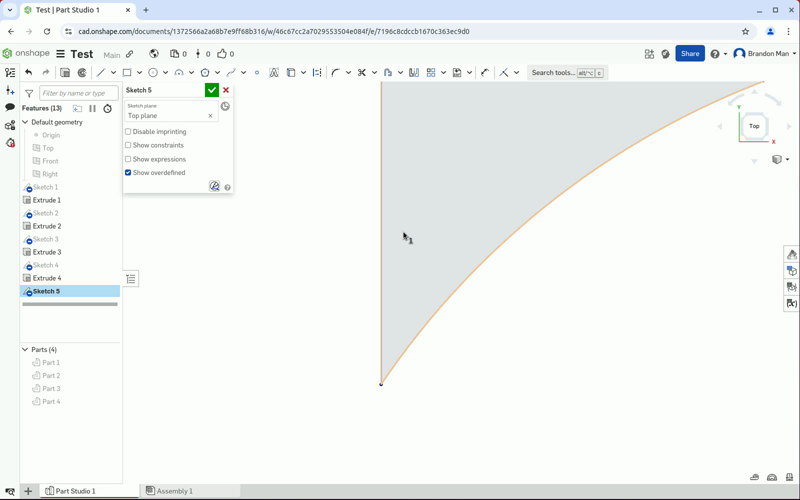
scroll(-6)
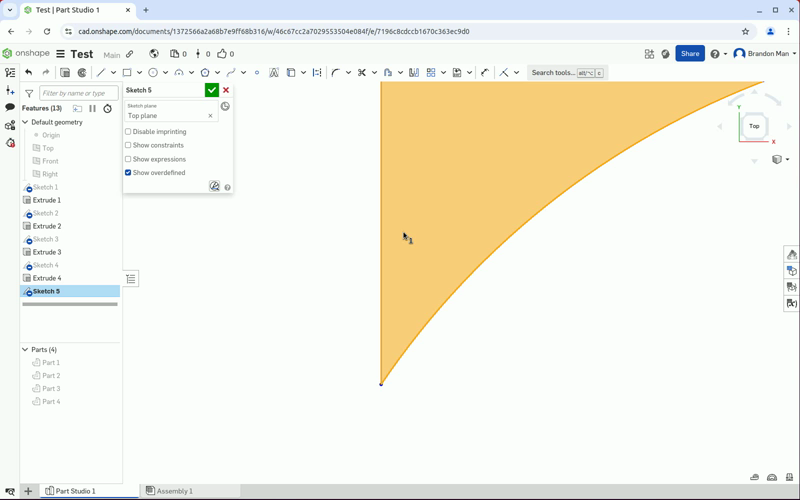
scroll(-6)
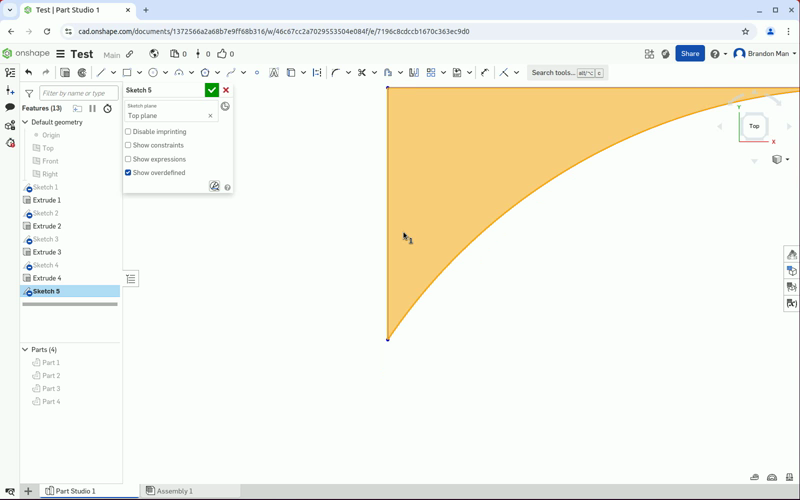
scroll(-6)
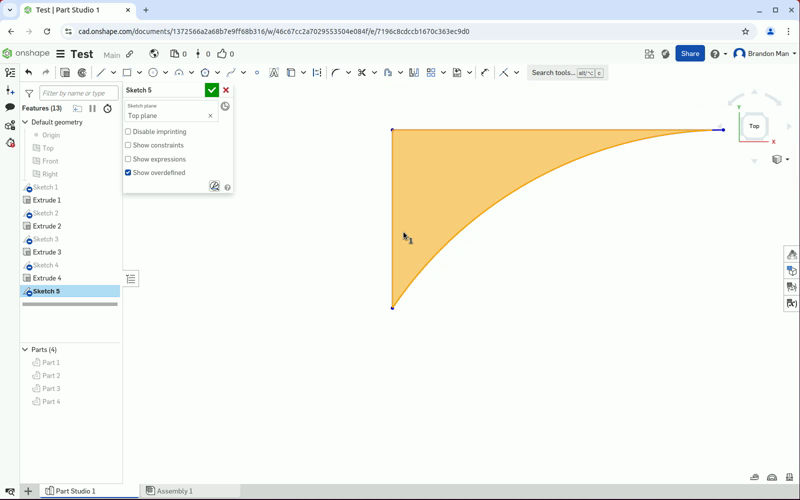
scroll(-6)
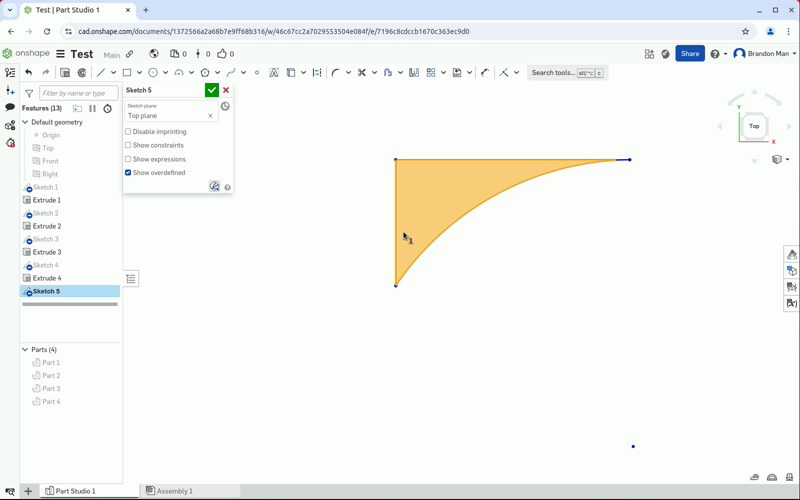
scroll(-6)
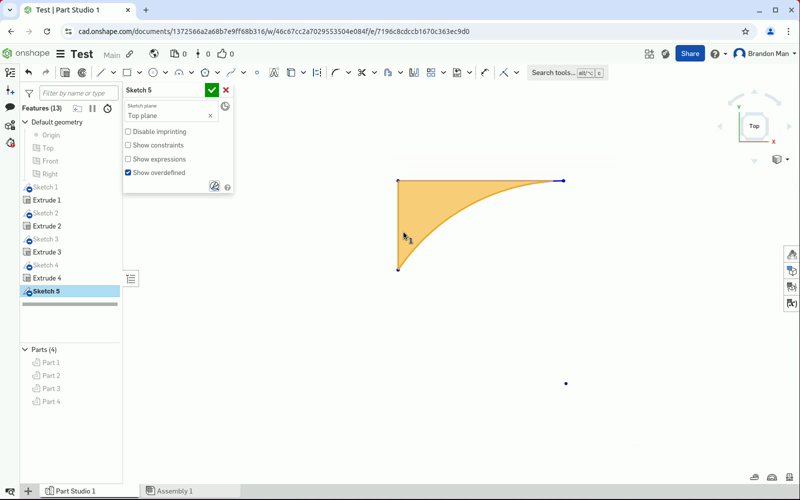
scroll(-6)
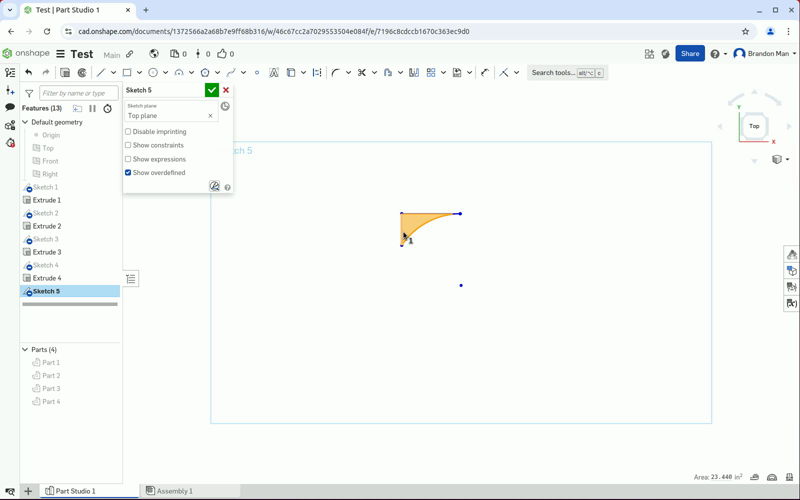
mouse_move(73, 352)
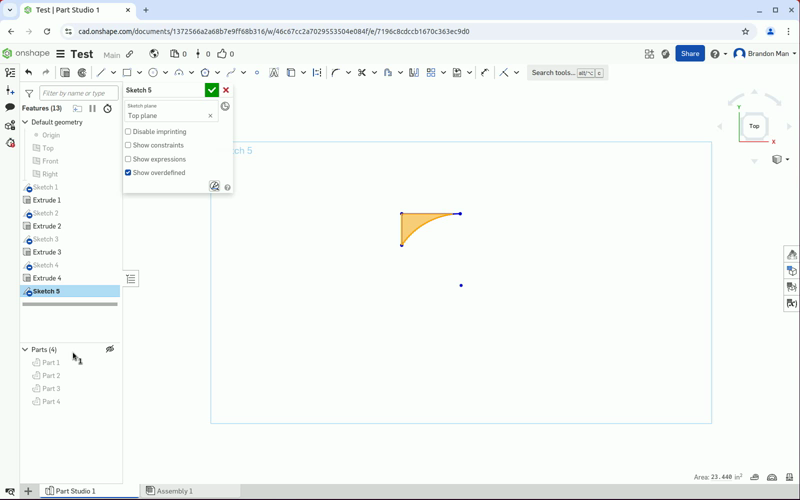
key(shift+y)
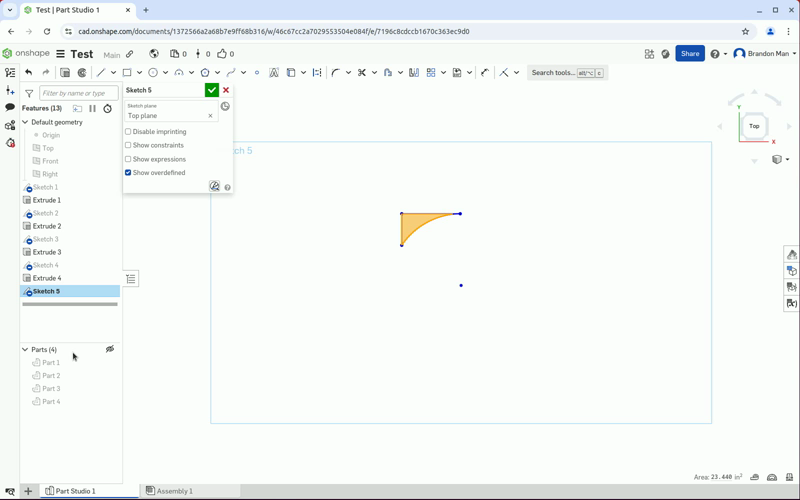
key(shift+e)
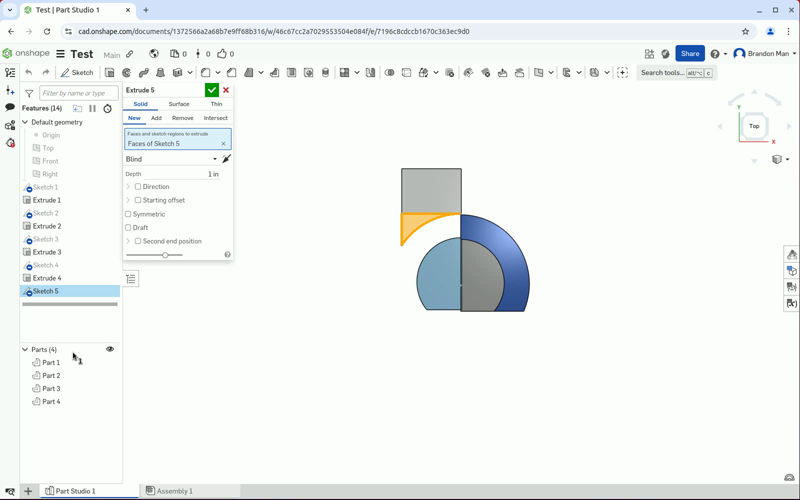
mouse_move(143, 106)
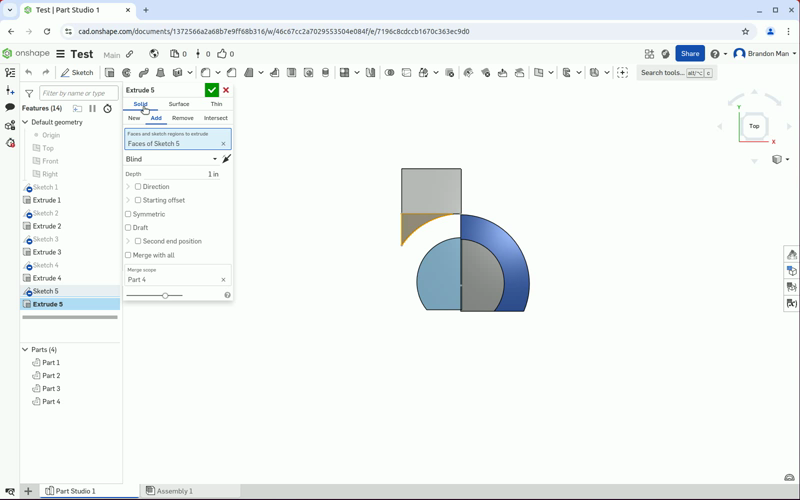
click(143, 106)
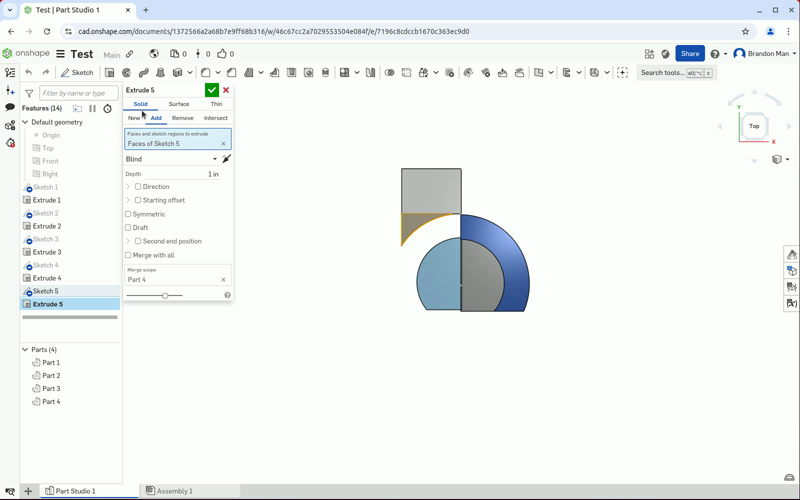
mouse_move(137, 120)
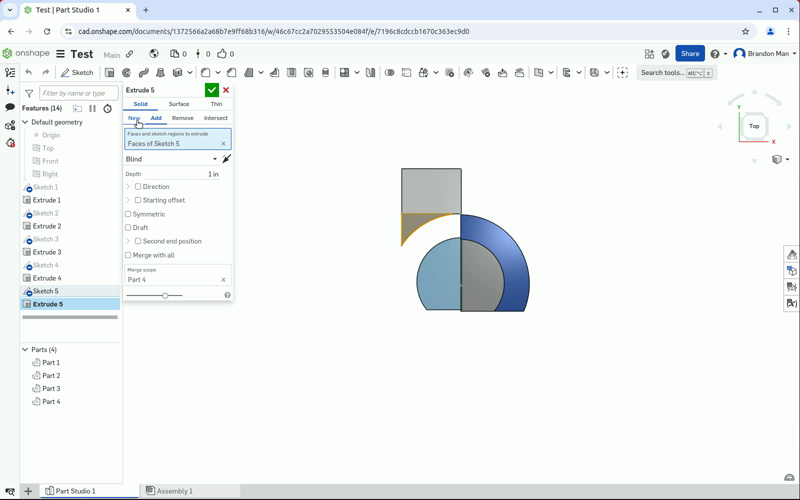
click(137, 120)
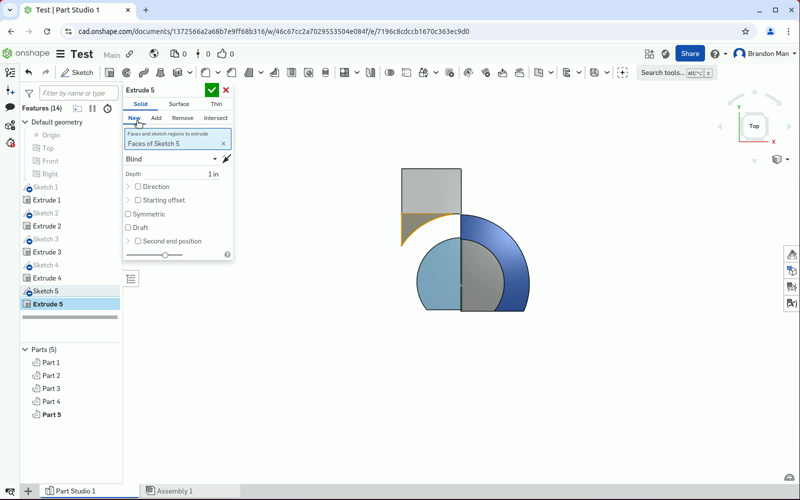
key(tab, 4)
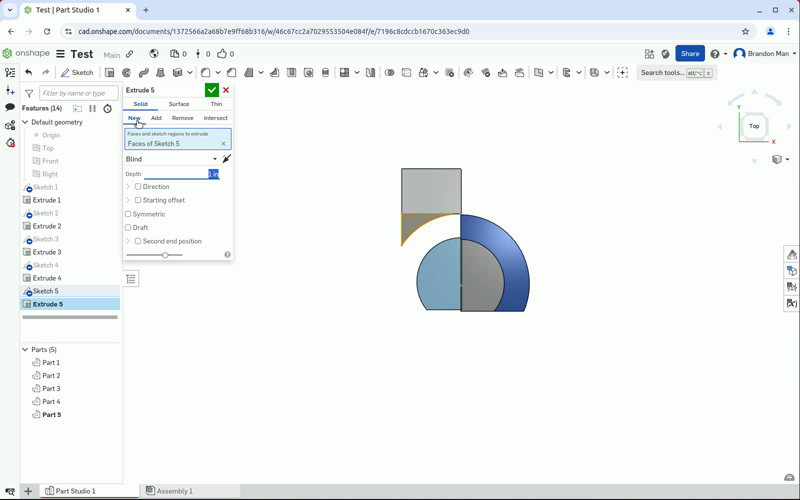
text(12.036)
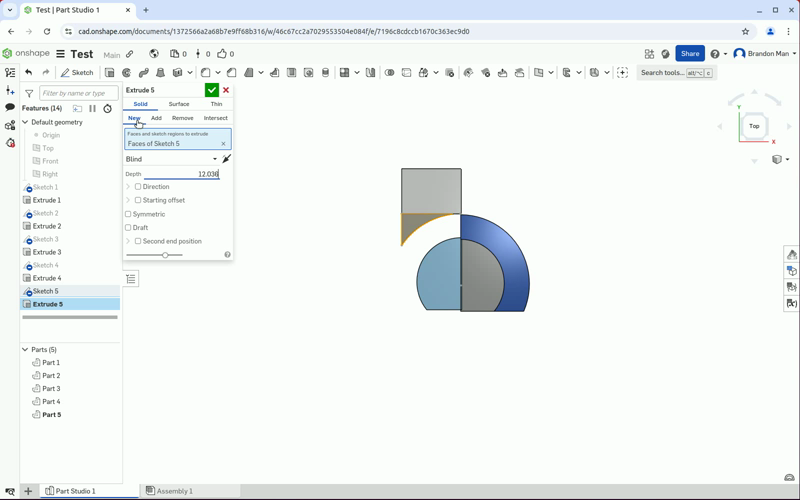
key(enter)
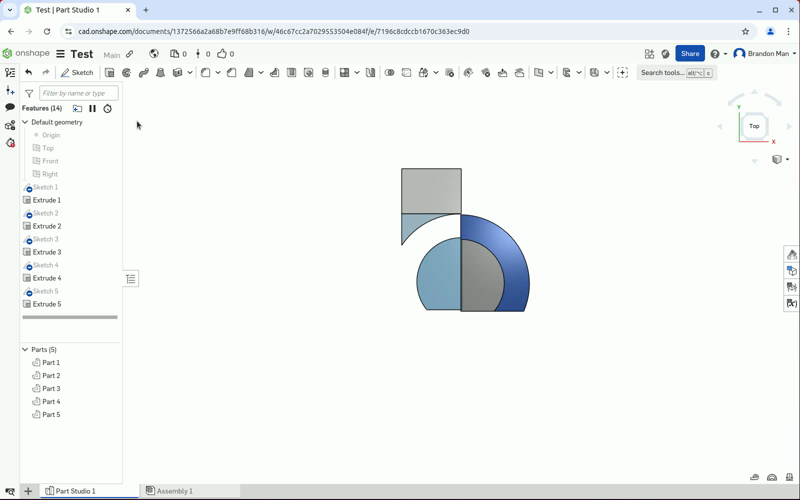
key(shift+h)
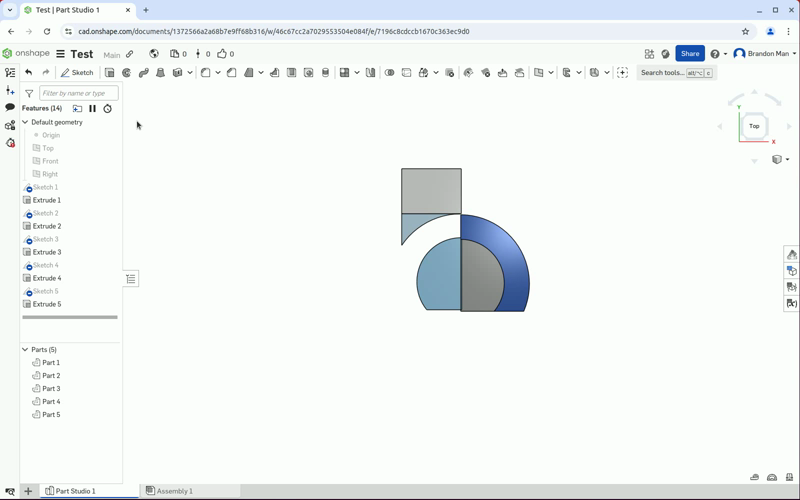
key(shift+h)
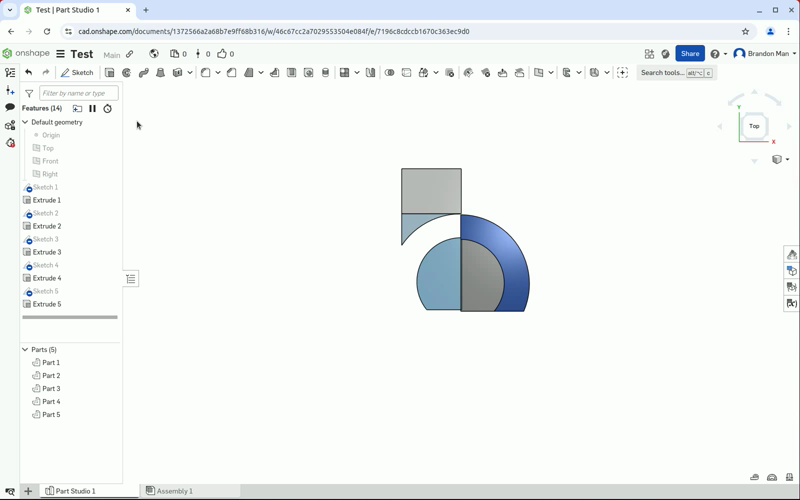
mouse_move(73, 189)
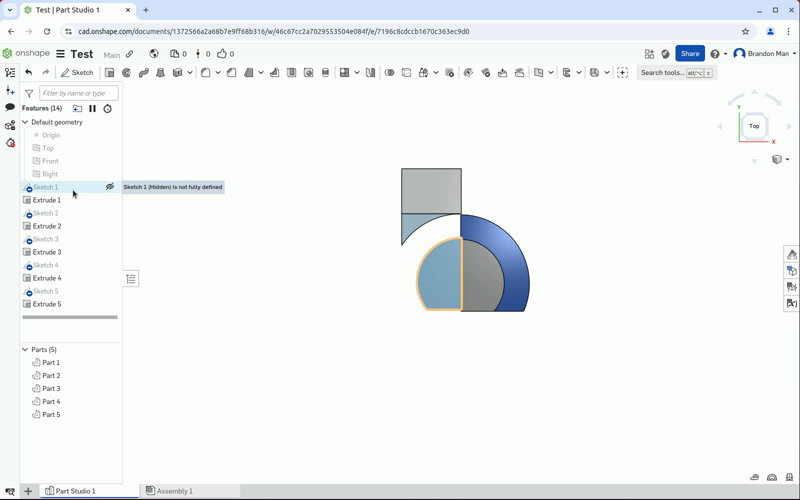
click(73, 189)
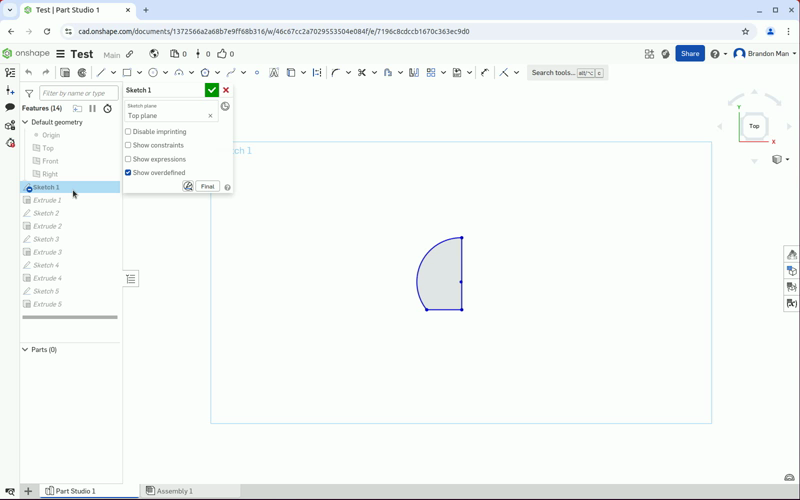
mouse_move(229, 92)
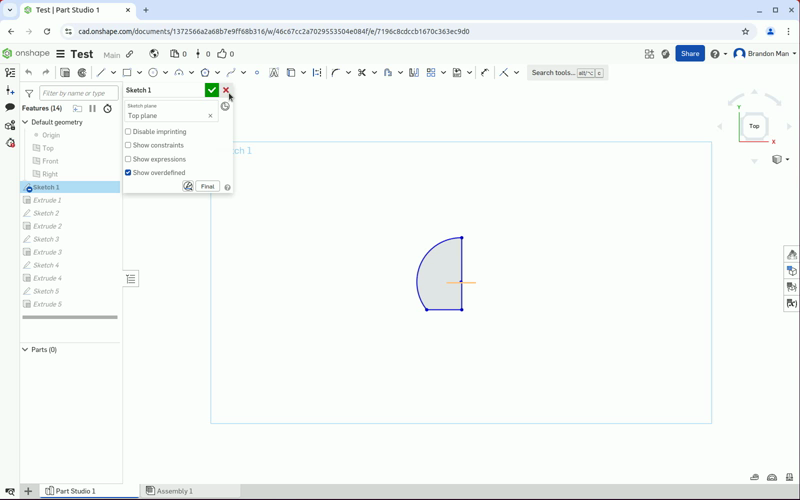
click(229, 92)
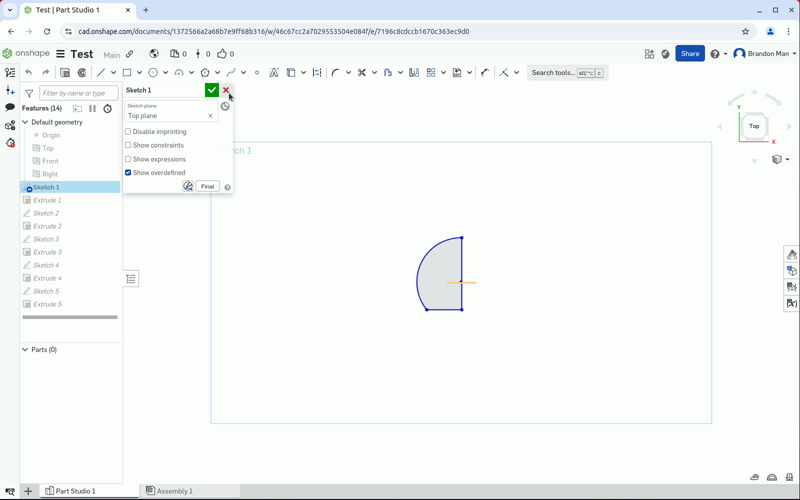
key(shift+s)
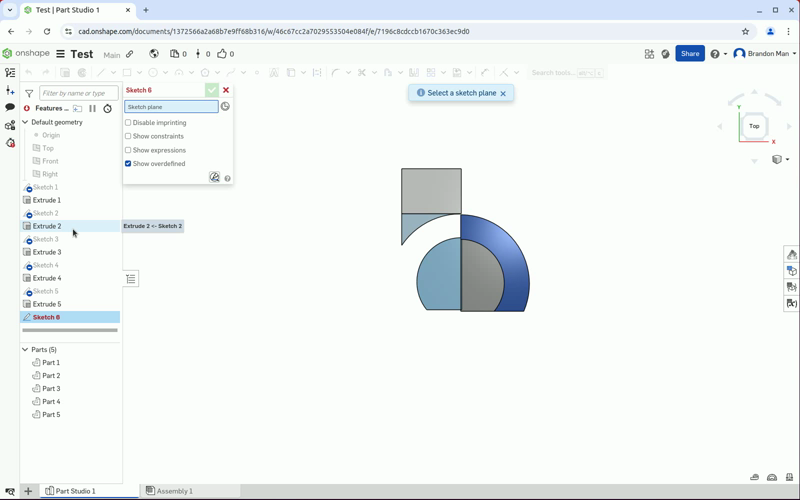
scroll(3)
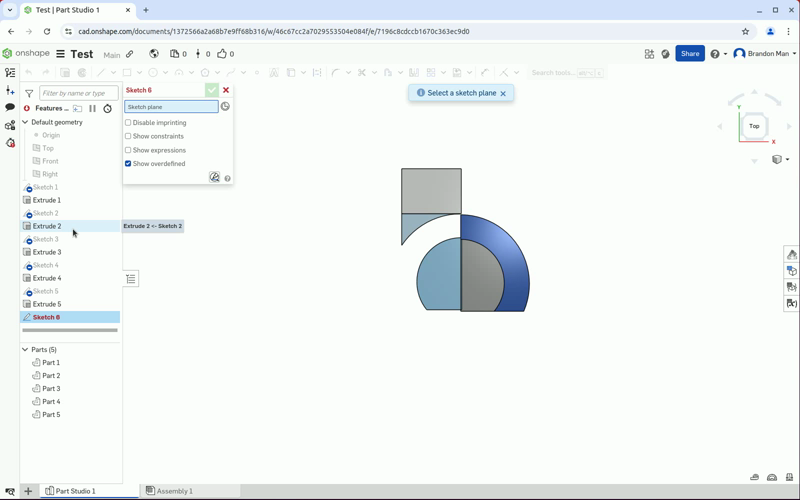
mouse_move(73, 150)
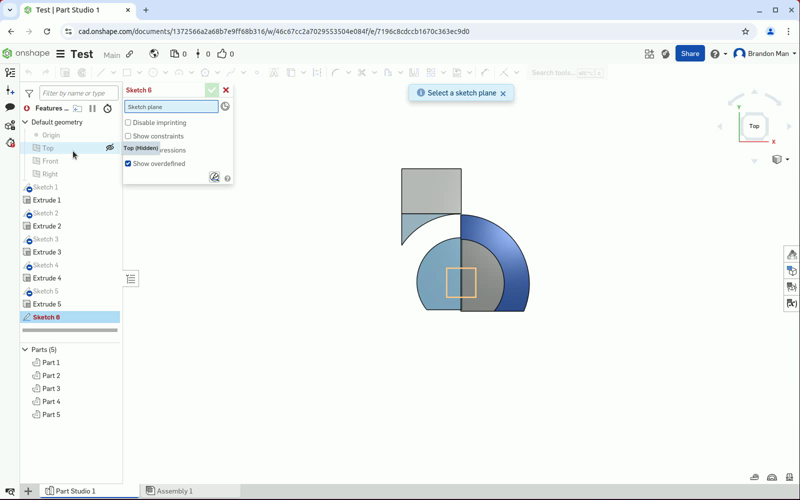
click(73, 150)
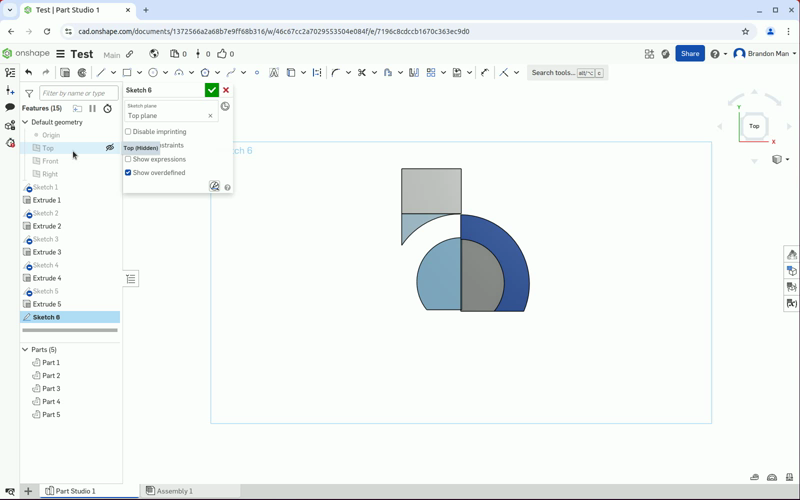
mouse_move(73, 352)
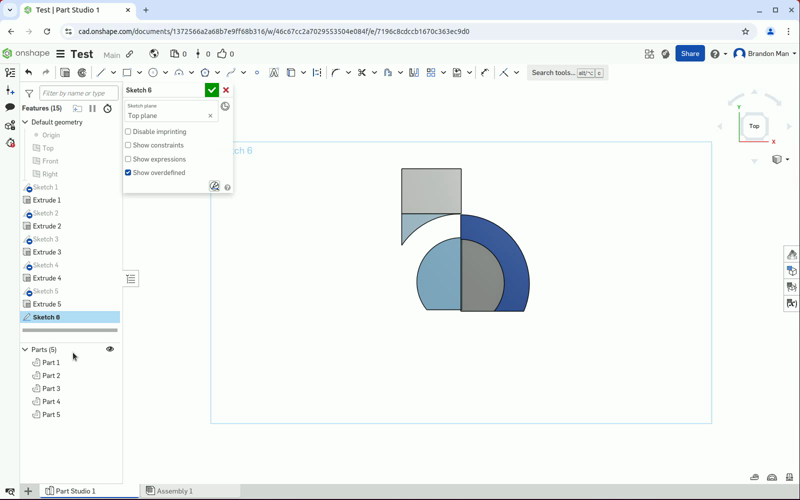
key(y)
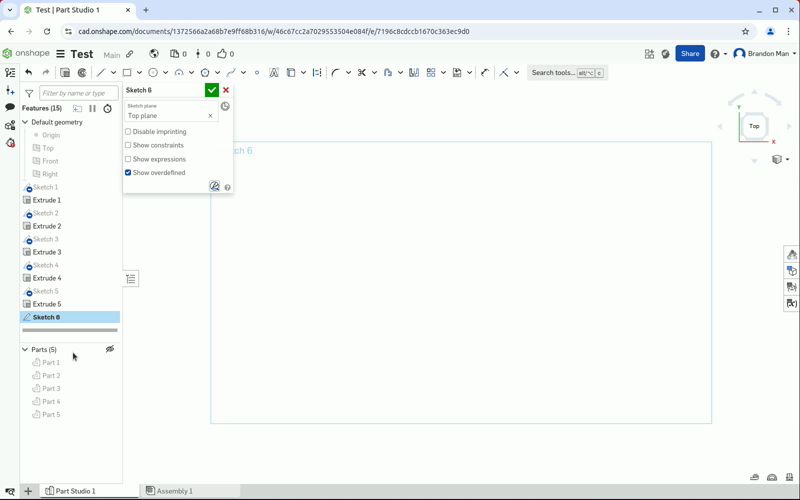
key(a)
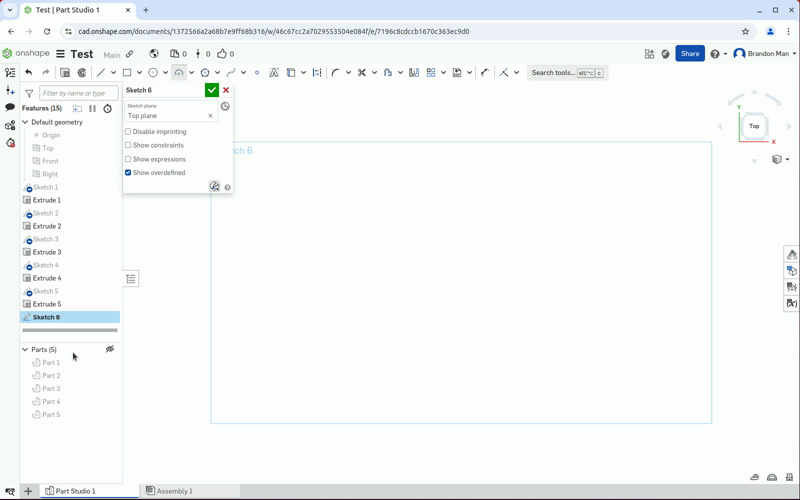
key_down(shift)
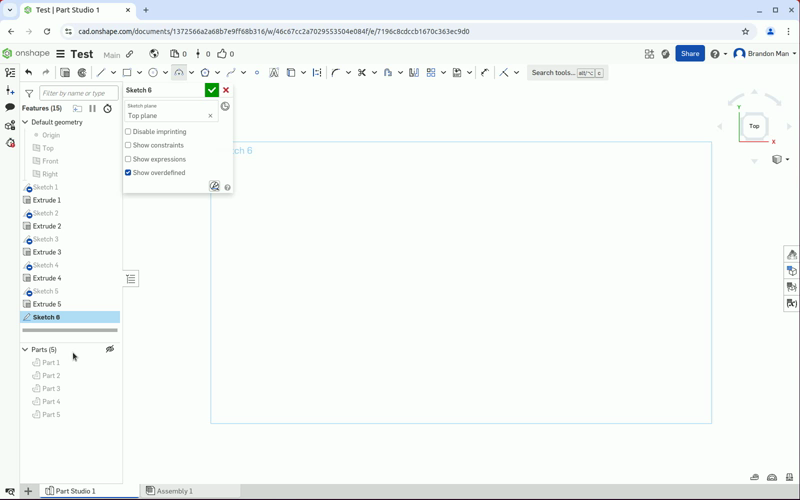
mouse_move(460, 213)
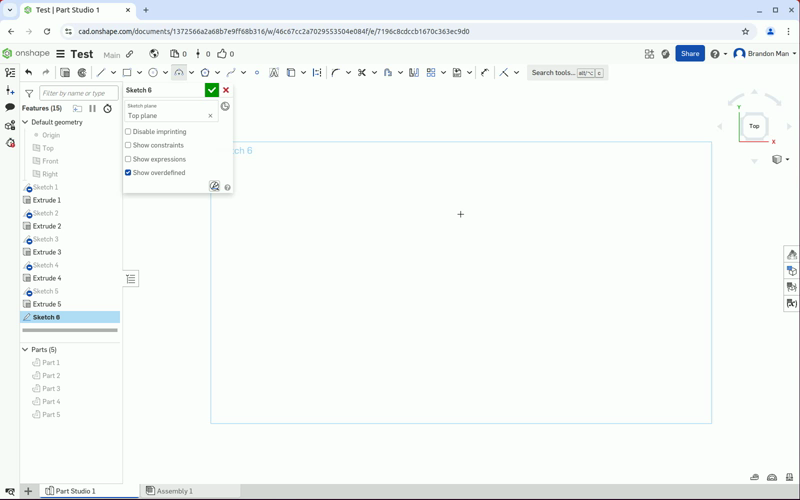
click(460, 213)
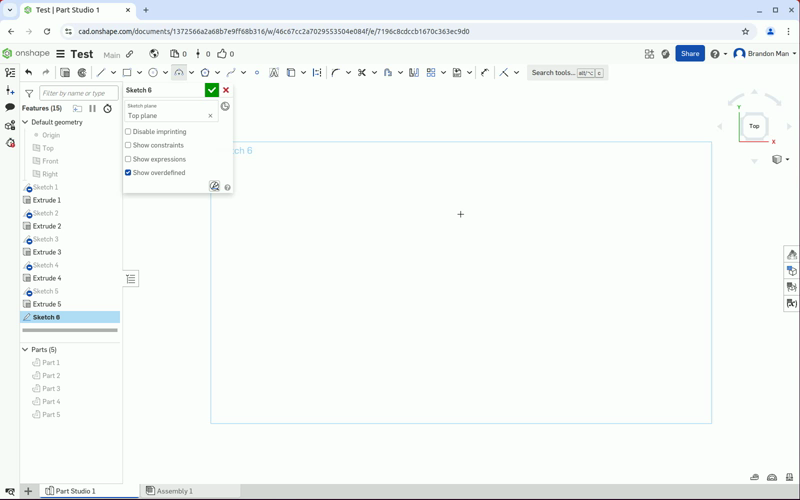
key_up(shift)
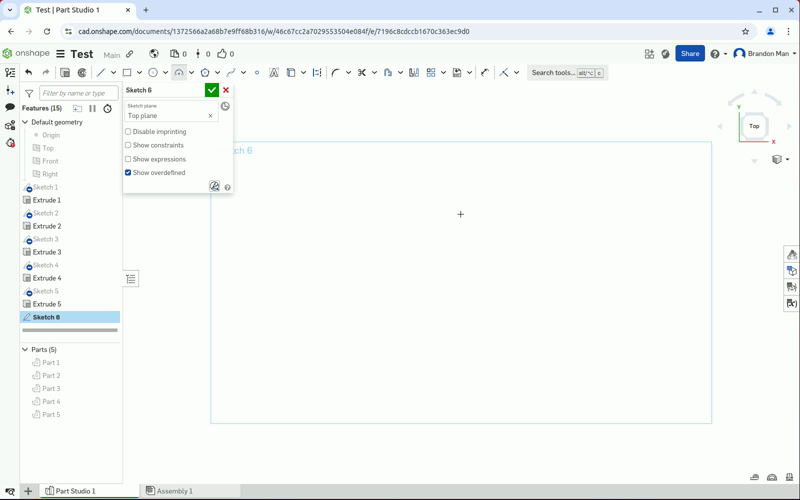
key_down(shift)
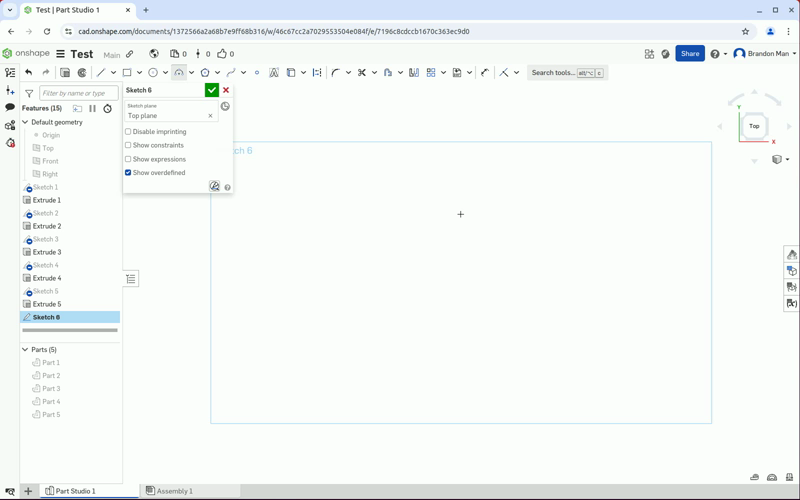
mouse_move(519, 246)
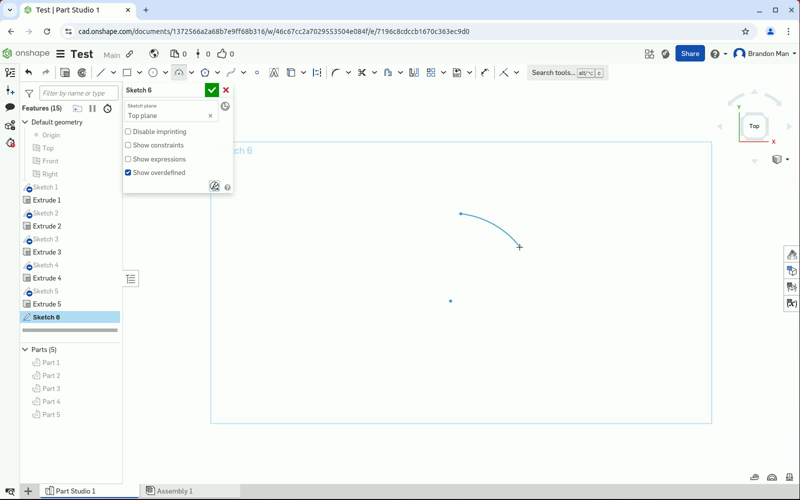
click(519, 246)
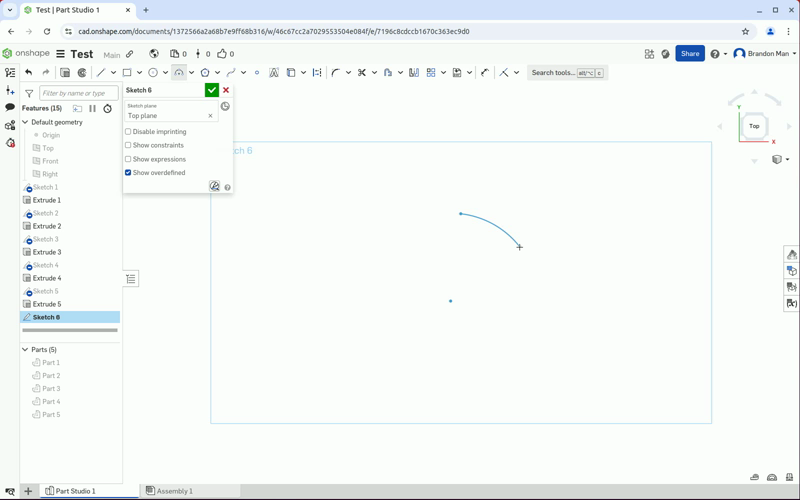
mouse_move(494, 222)
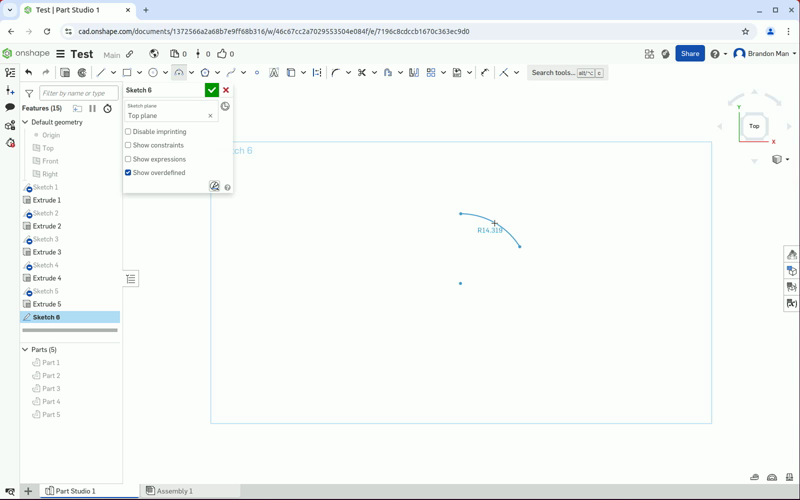
click(494, 222)
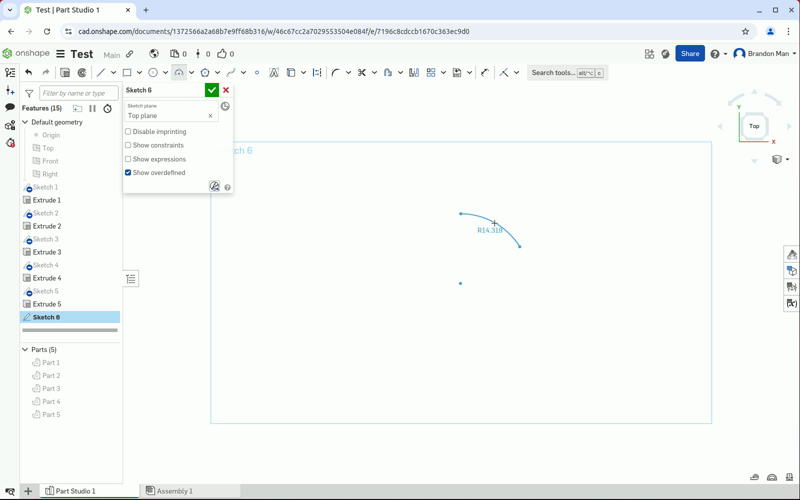
key_up(shift)
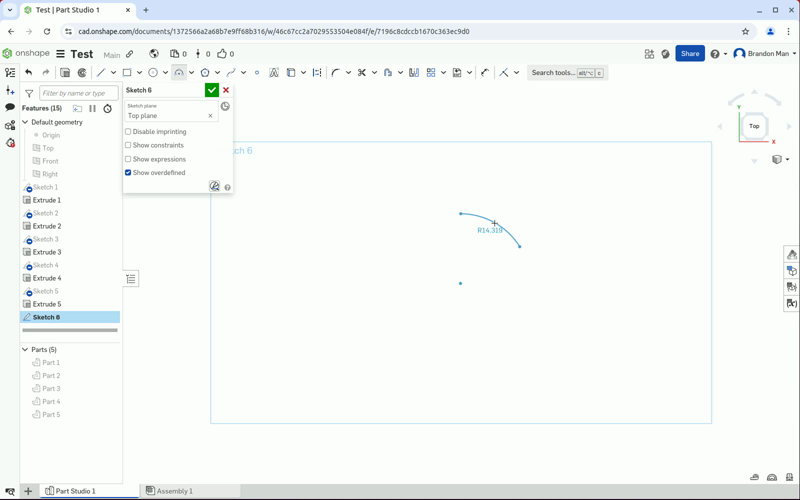
key(esc)
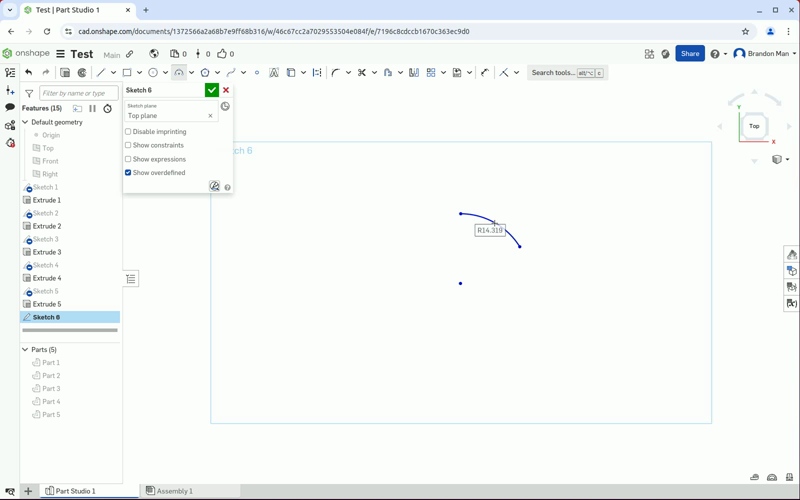
key(l)
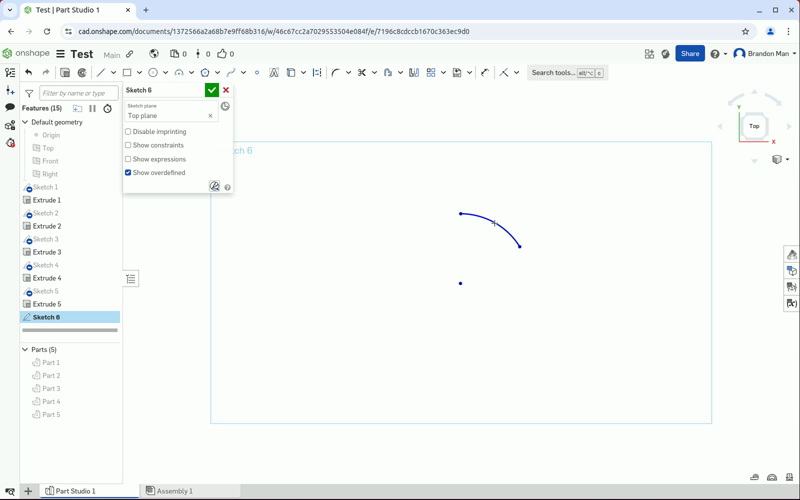
mouse_move(519, 246)
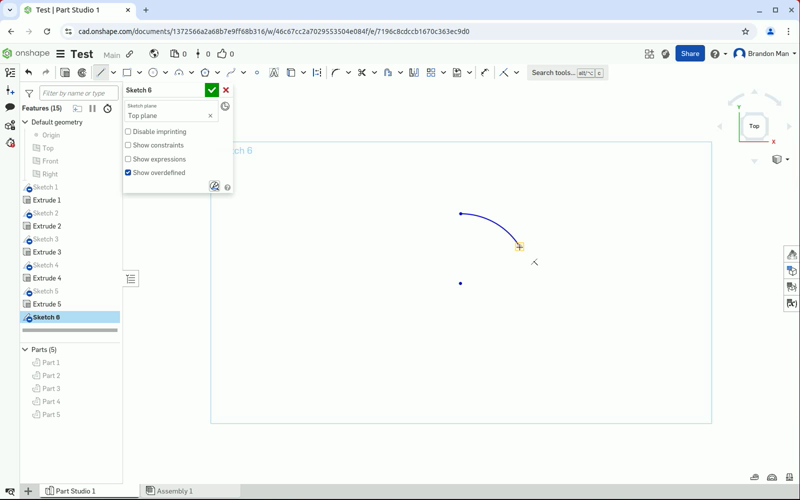
click(519, 246)
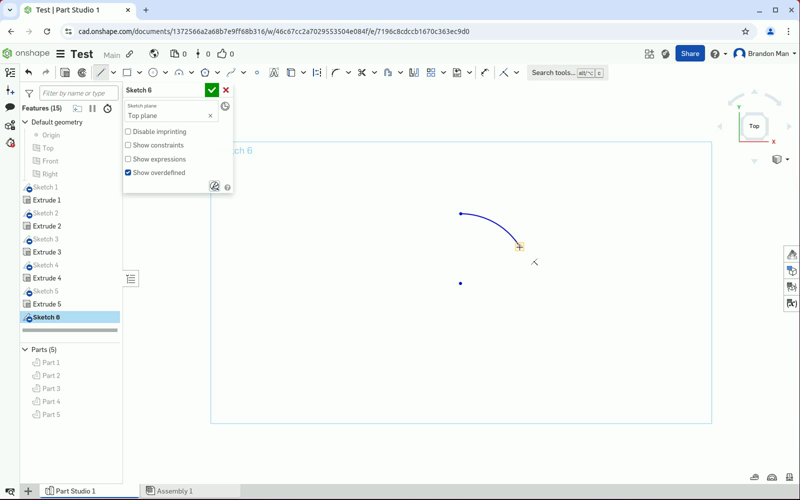
key_down(shift)
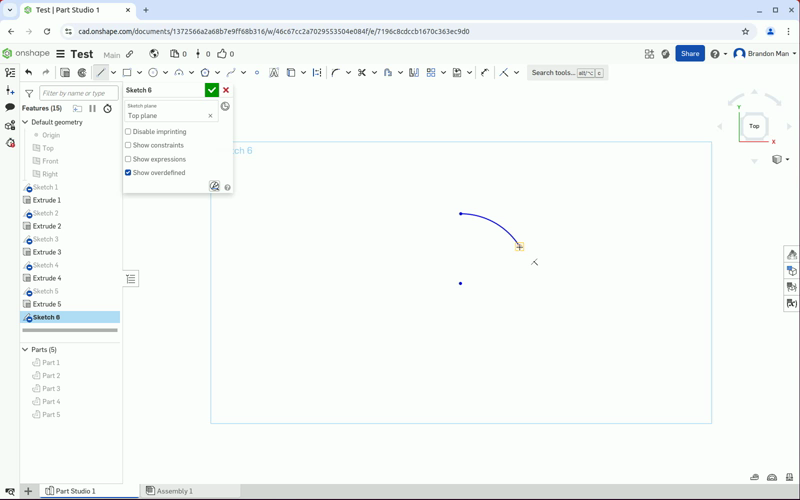
mouse_move(549, 246)
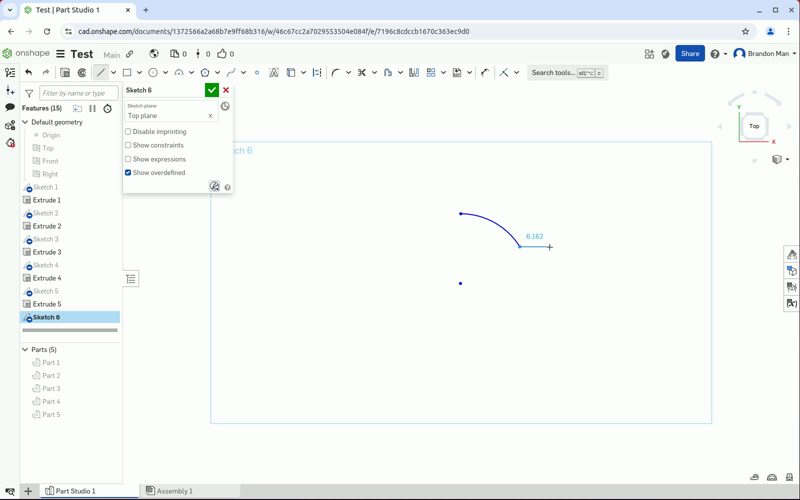
mouse_move(519, 213)
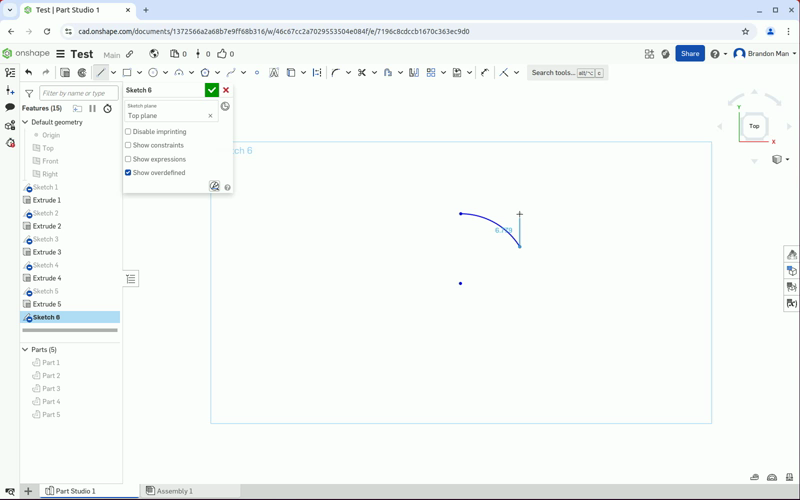
click(519, 213)
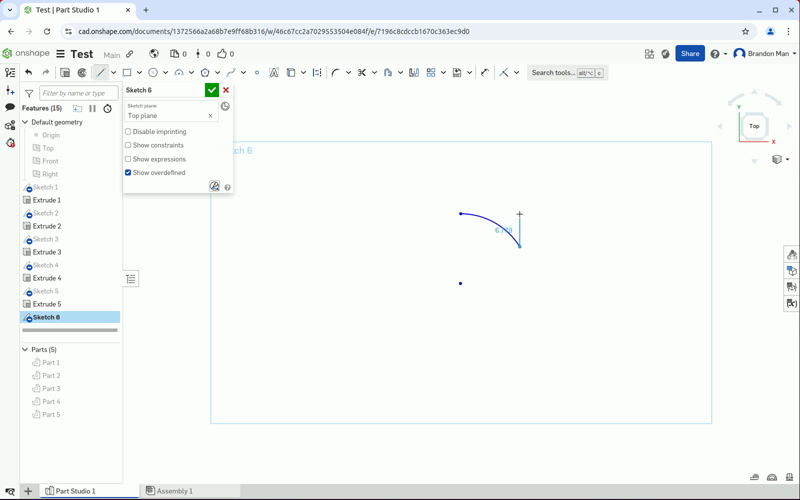
key_up(shift)
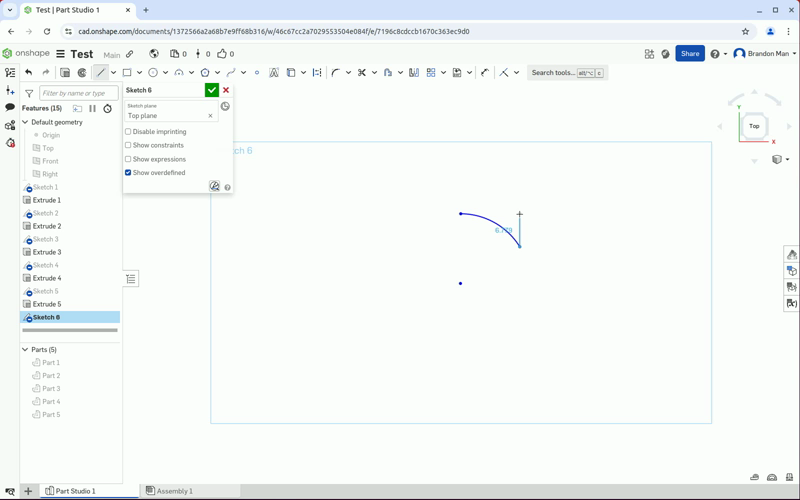
mouse_move(549, 213)
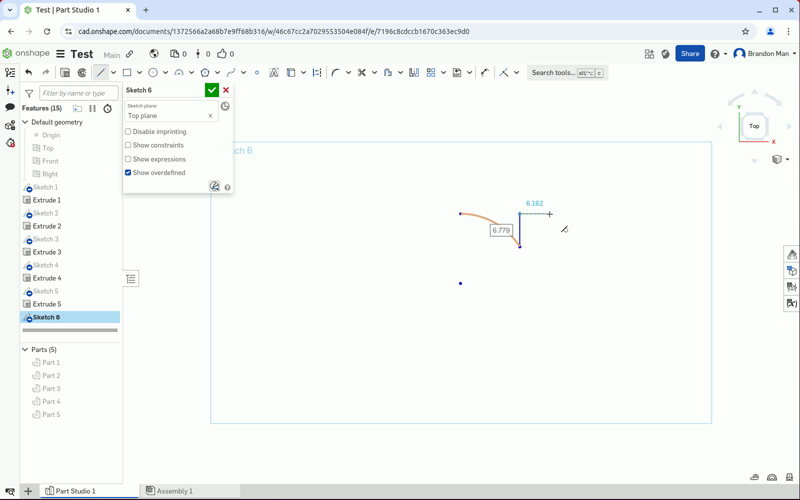
key_down(shift)
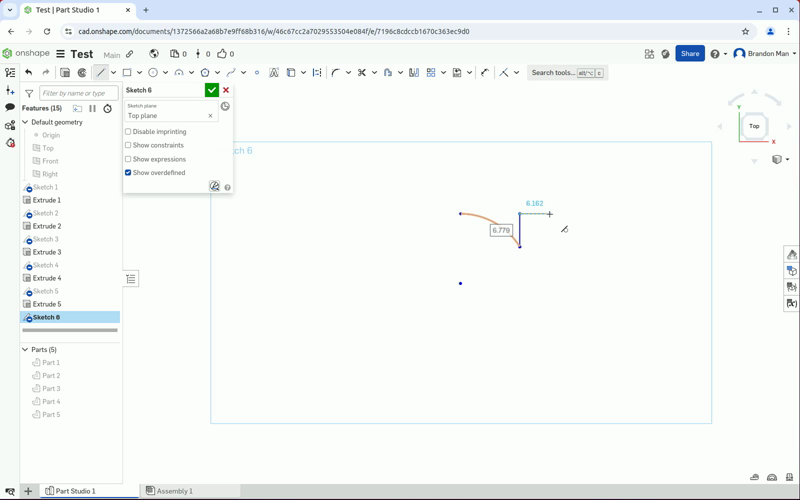
mouse_move(460, 213)
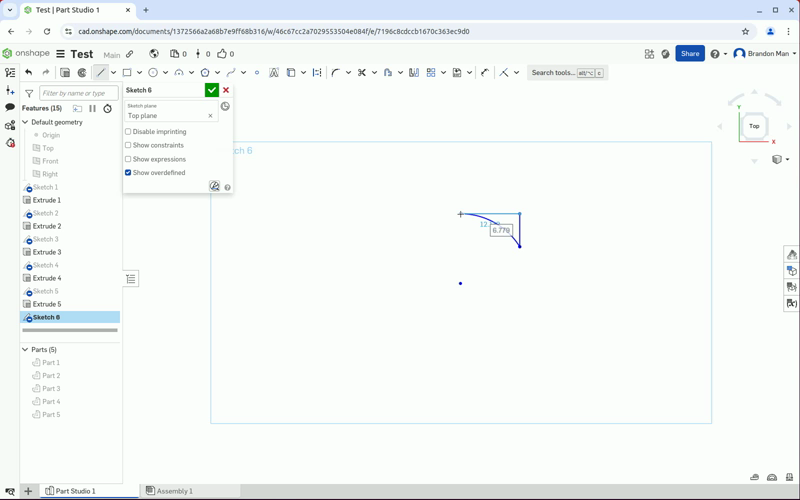
key_up(shift)
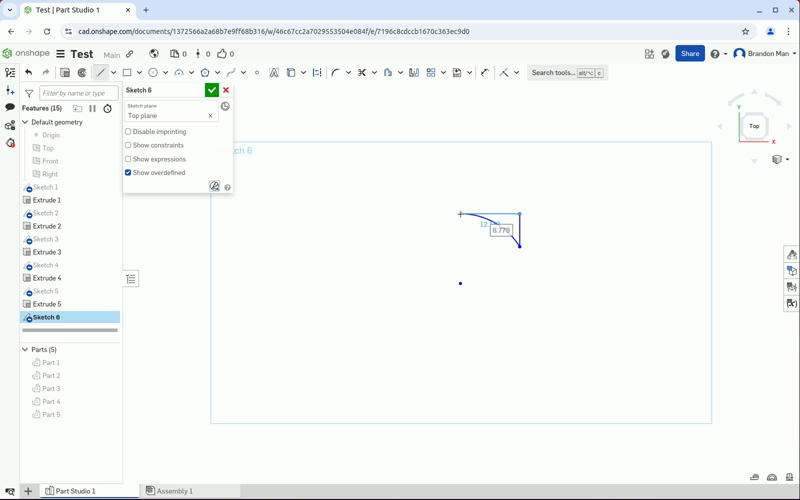
click(460, 213)
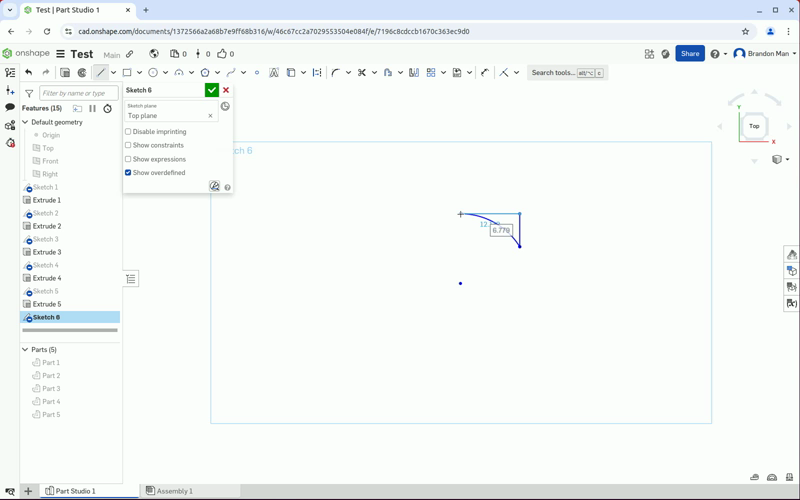
key(esc)
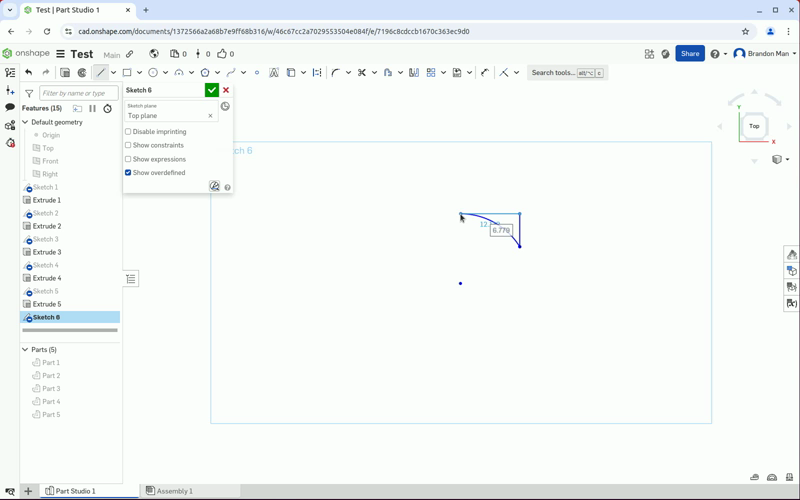
mouse_move(487, 215)
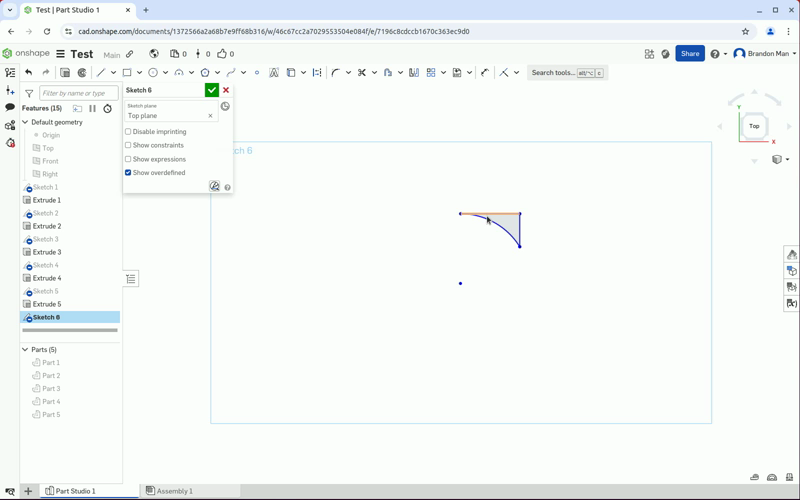
scroll(6)
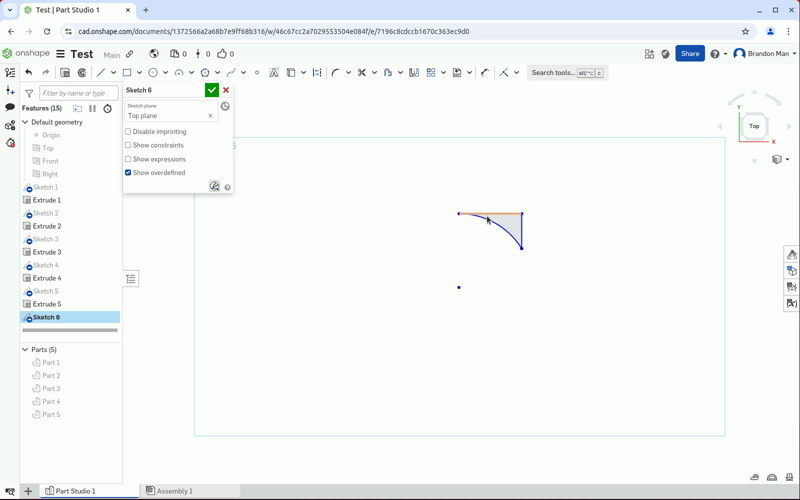
scroll(6)
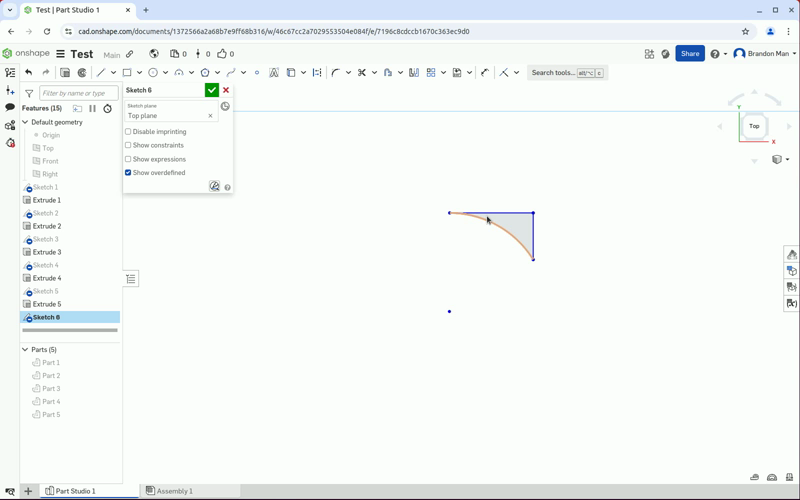
scroll(6)
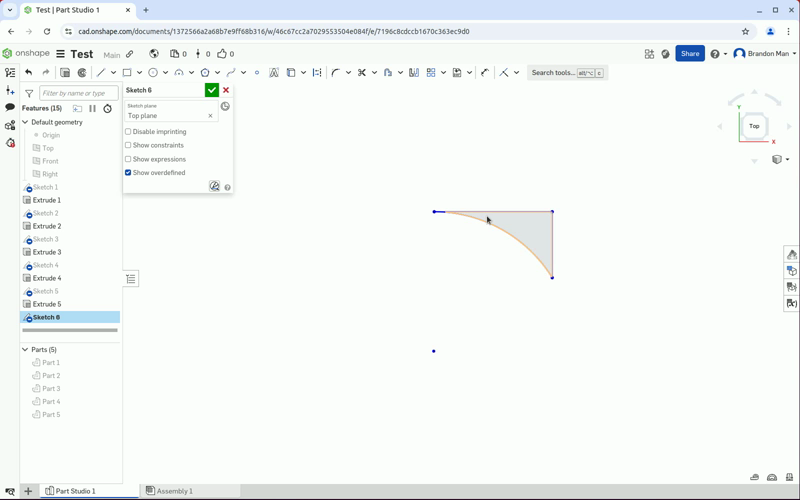
scroll(6)
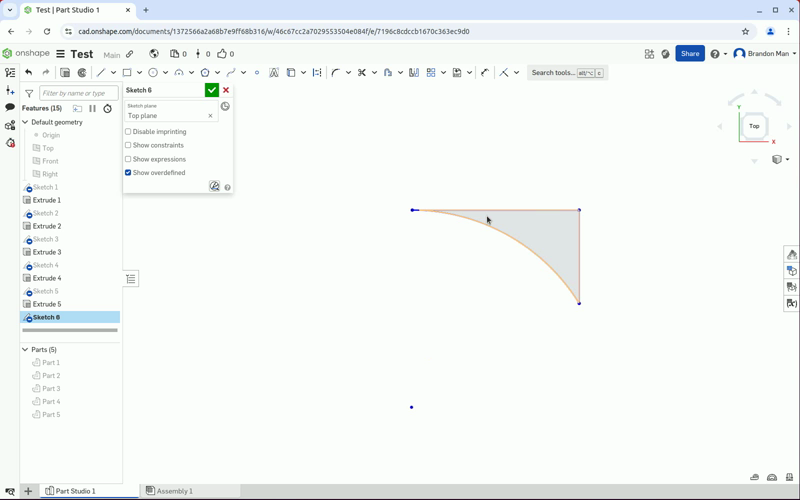
scroll(6)
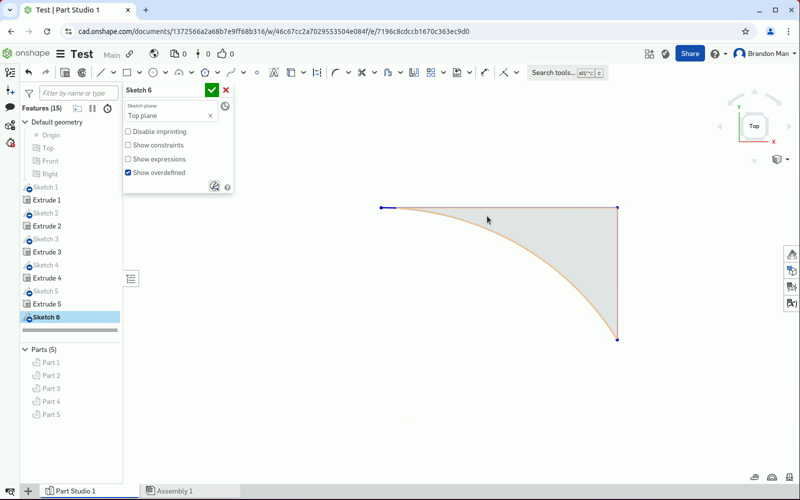
scroll(6)
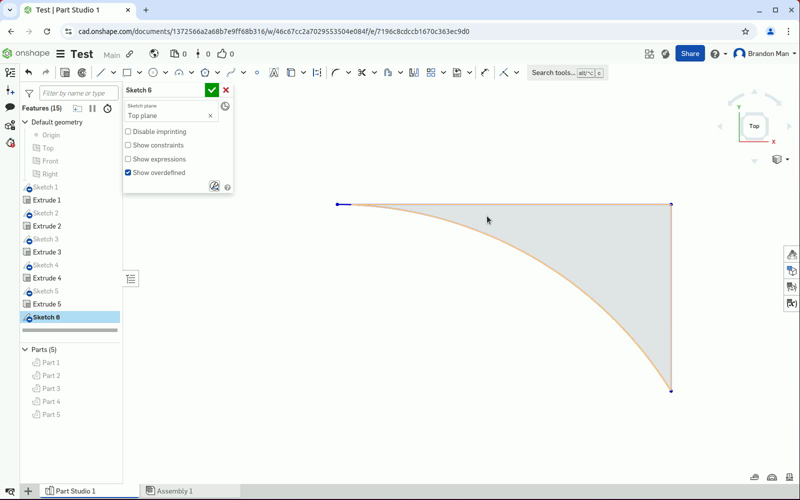
scroll(6)
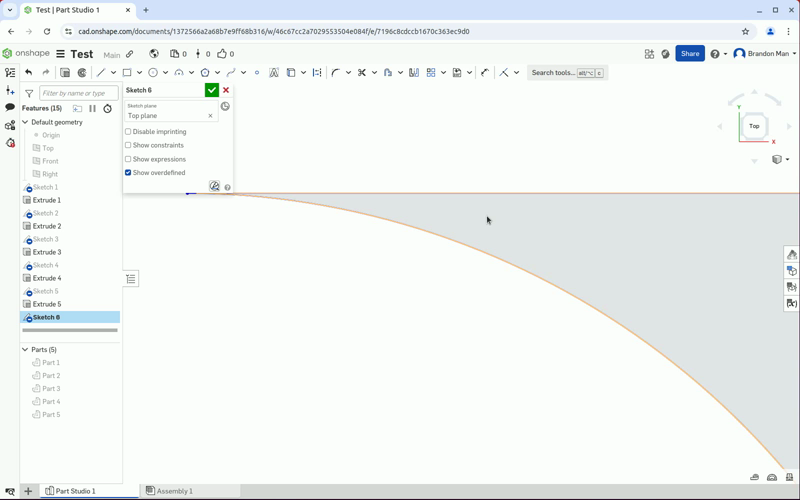
click(487, 215)
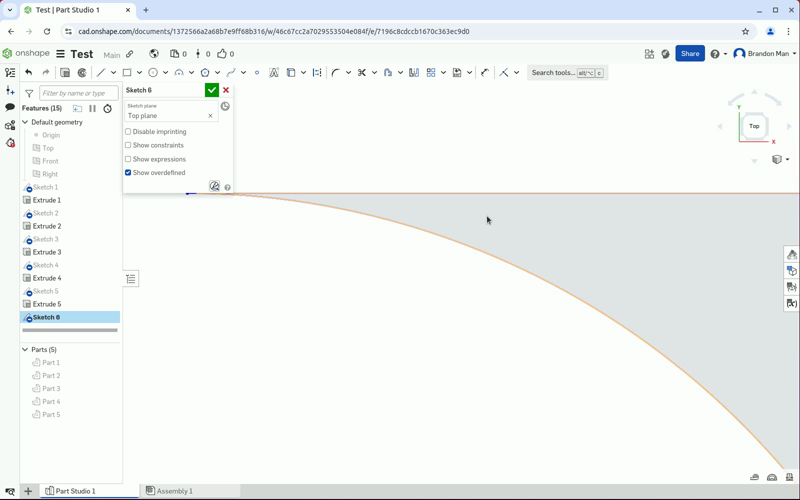
scroll(-6)
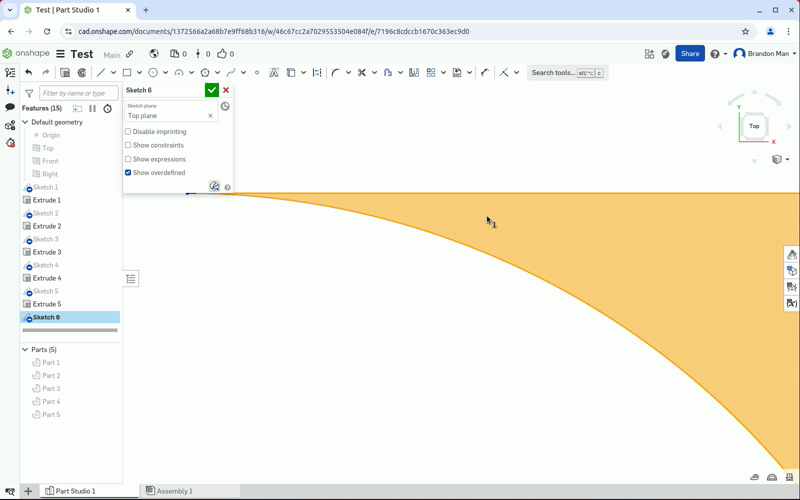
scroll(-6)
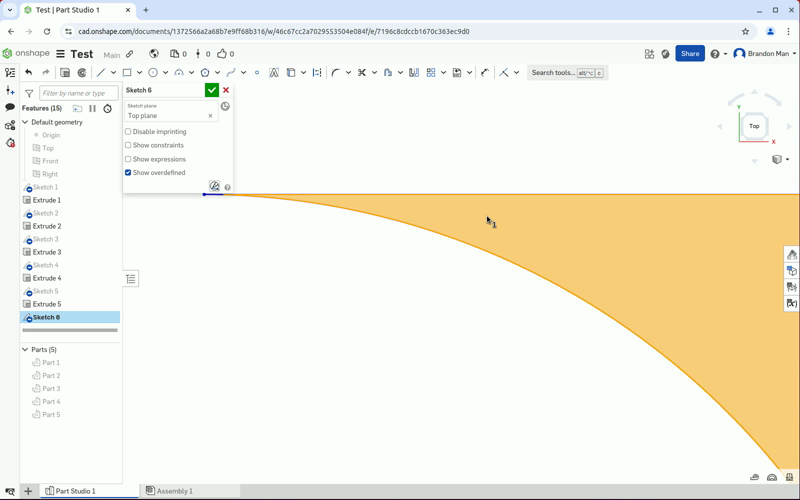
scroll(-6)
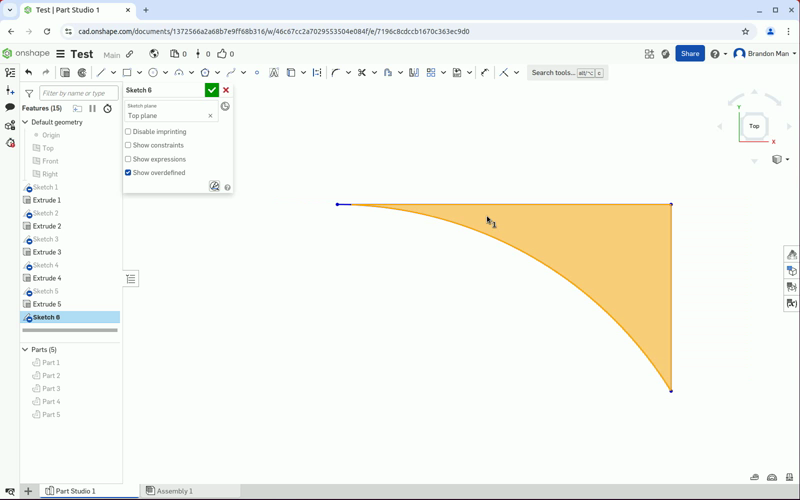
scroll(-6)
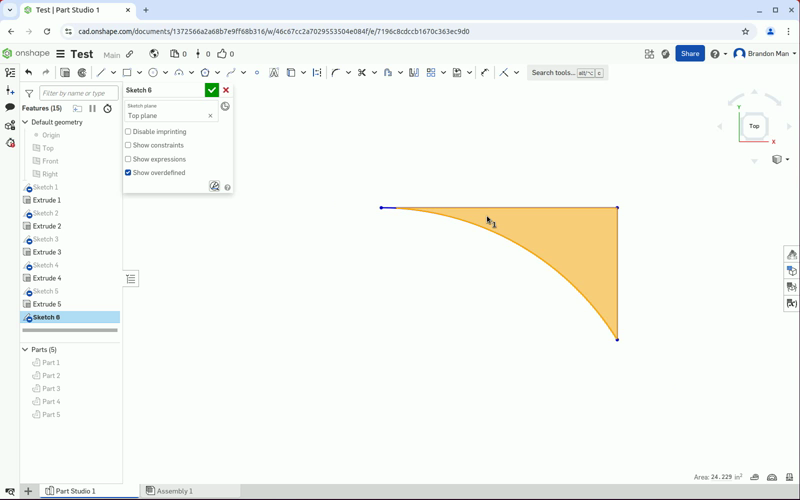
scroll(-6)
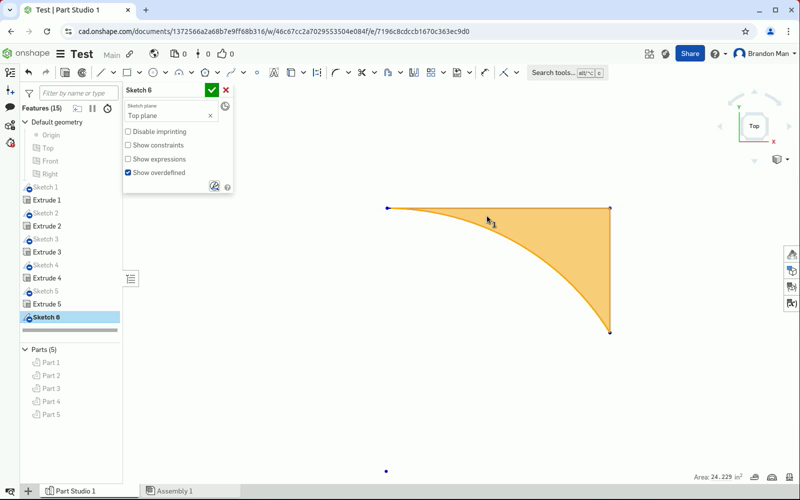
scroll(-6)
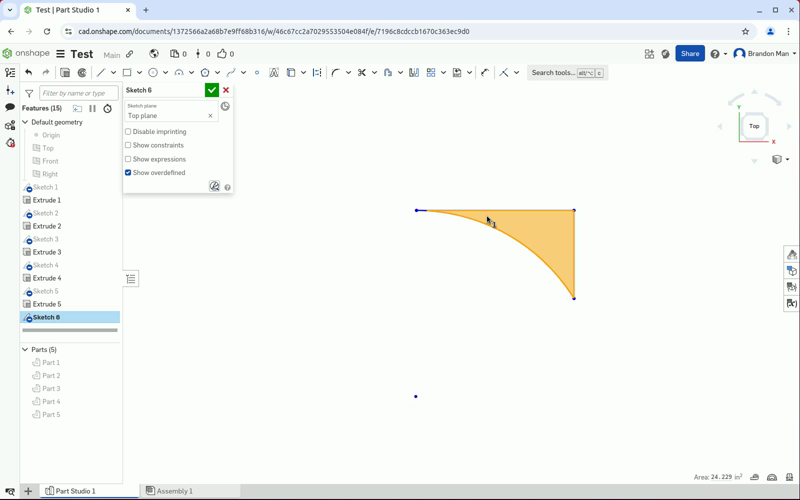
scroll(-6)
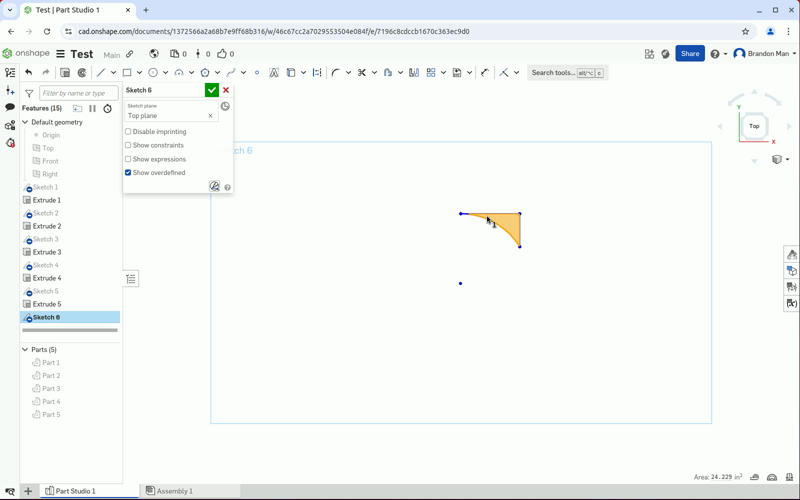
mouse_move(73, 352)
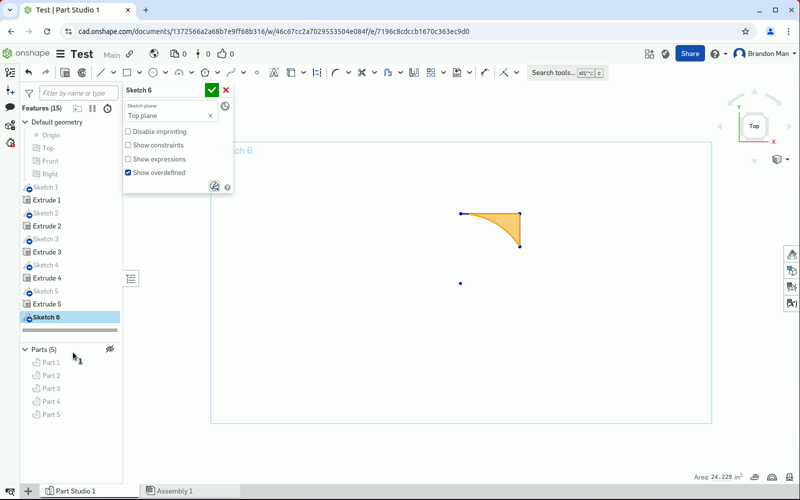
key(shift+y)
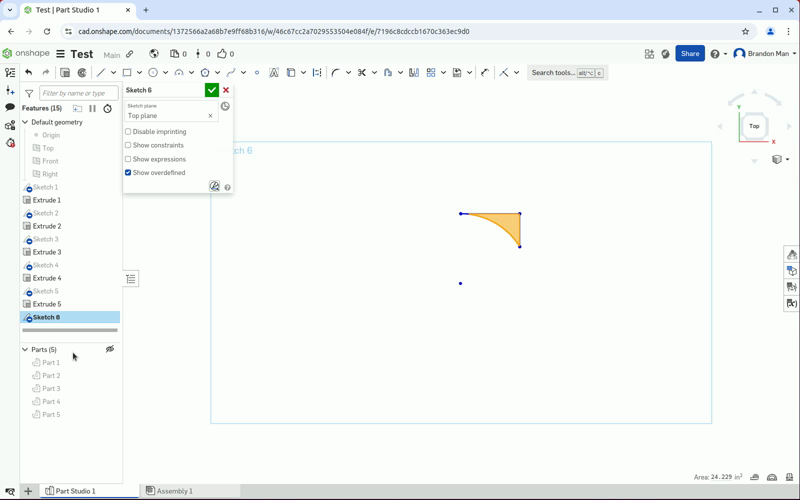
key(shift+e)
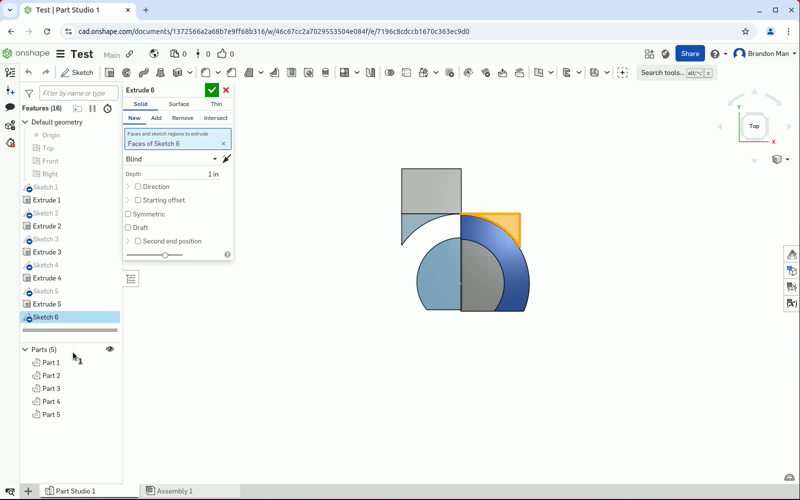
mouse_move(143, 106)
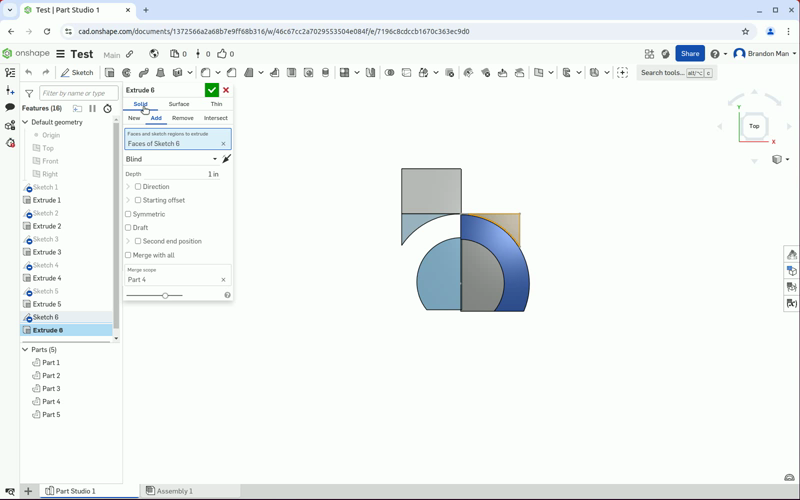
click(143, 106)
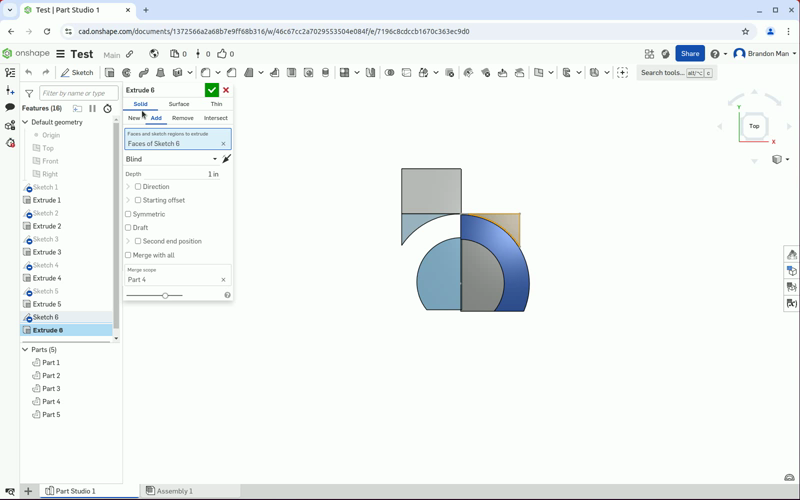
mouse_move(137, 120)
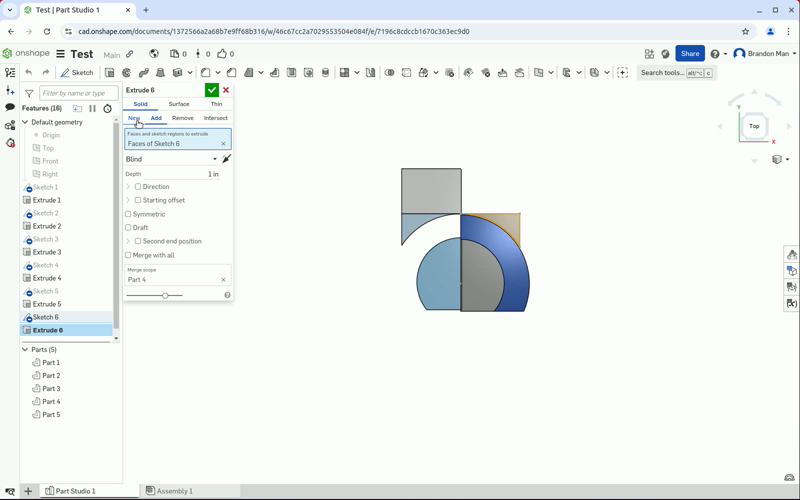
click(137, 120)
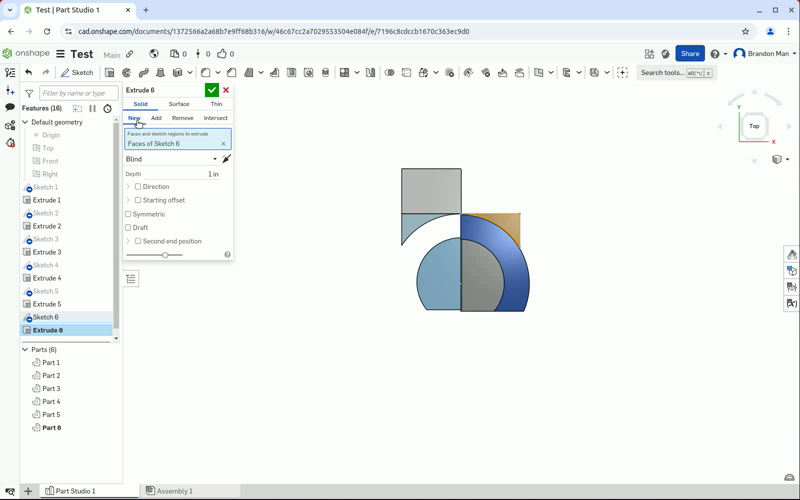
key(tab, 4)
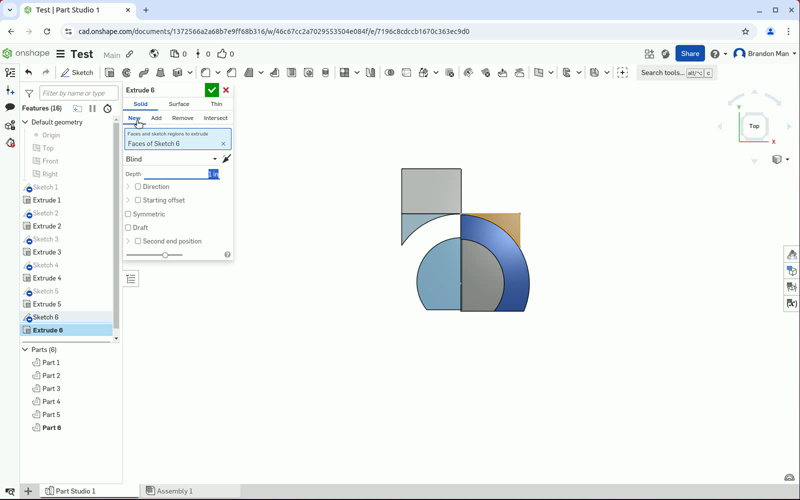
text(12.036)
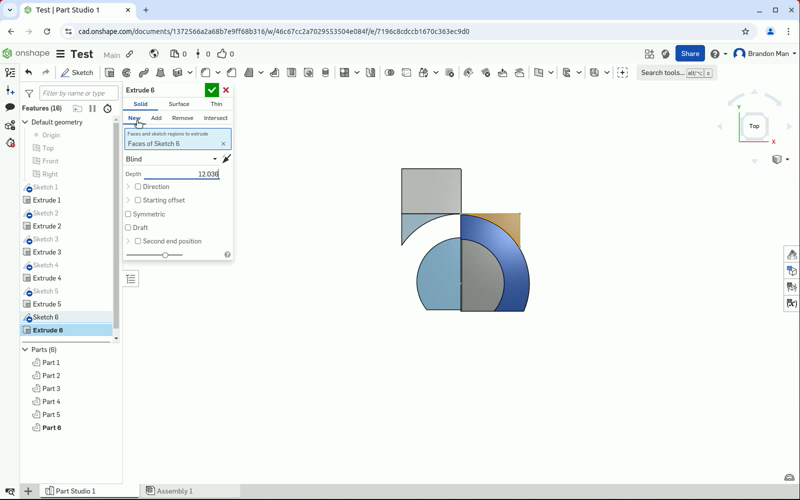
key(enter)
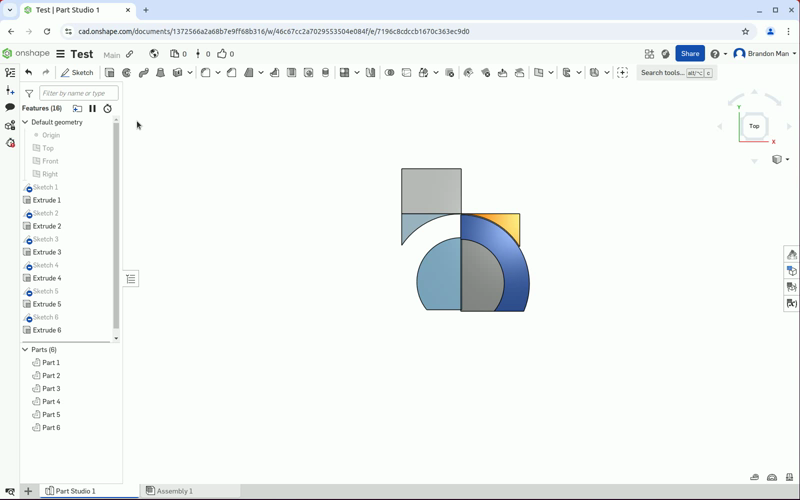
key(shift+h)
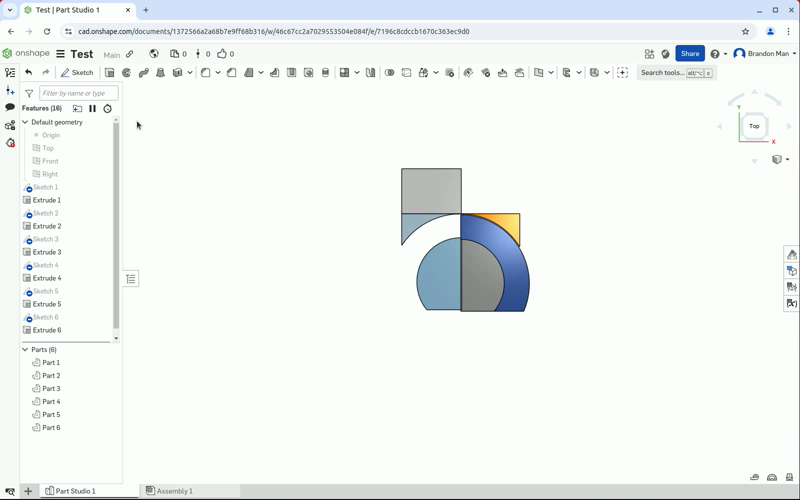
key(shift+h)
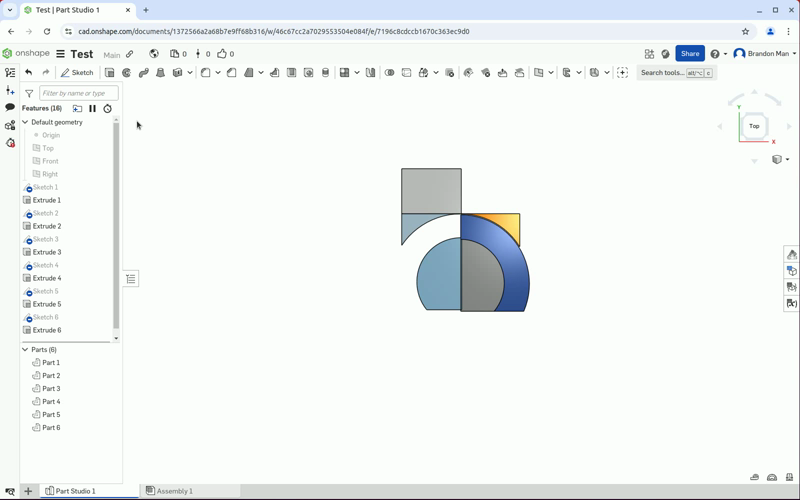
mouse_move(69, 189)
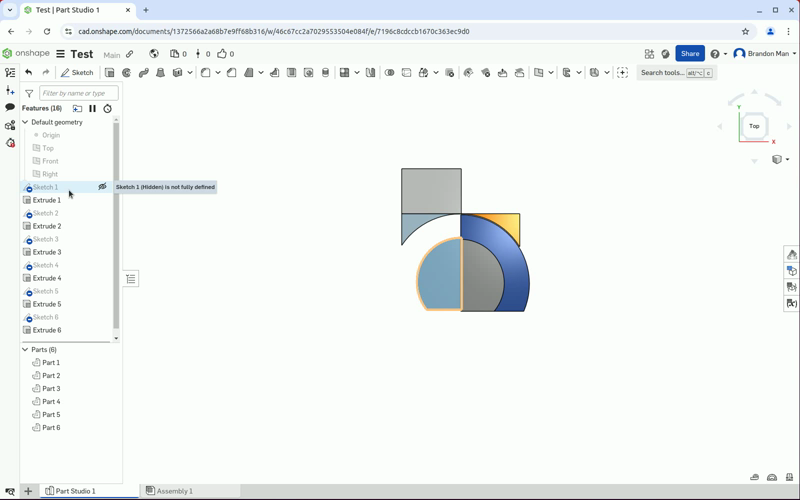
click(69, 189)
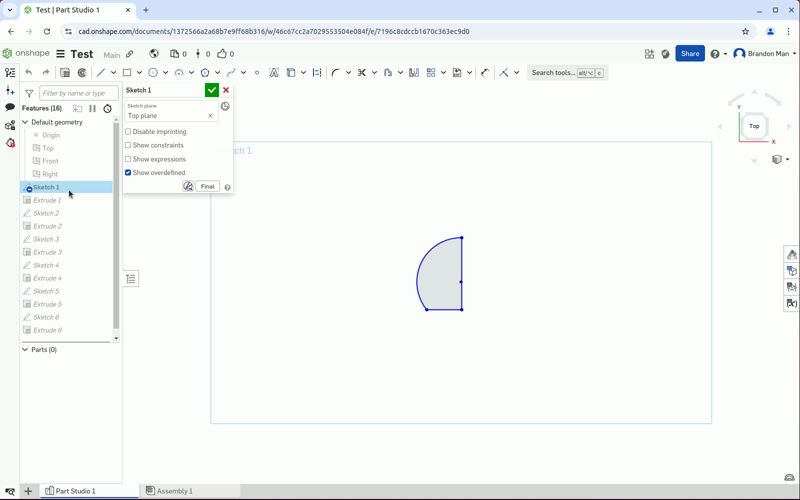
mouse_move(229, 92)
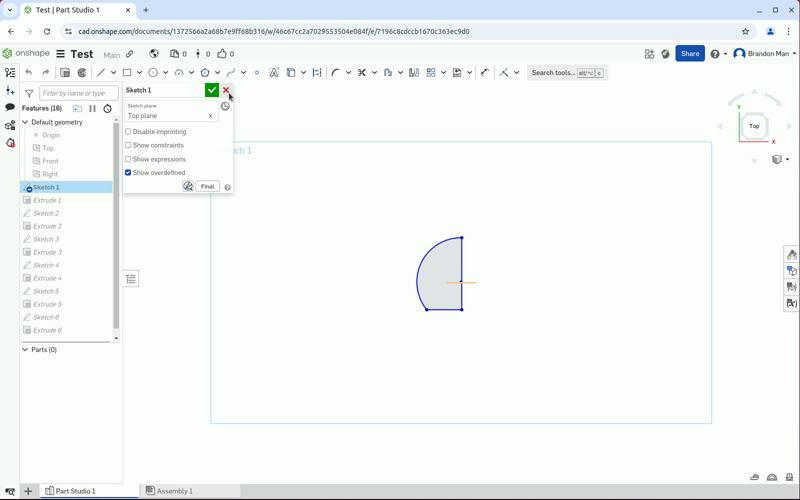
click(229, 92)
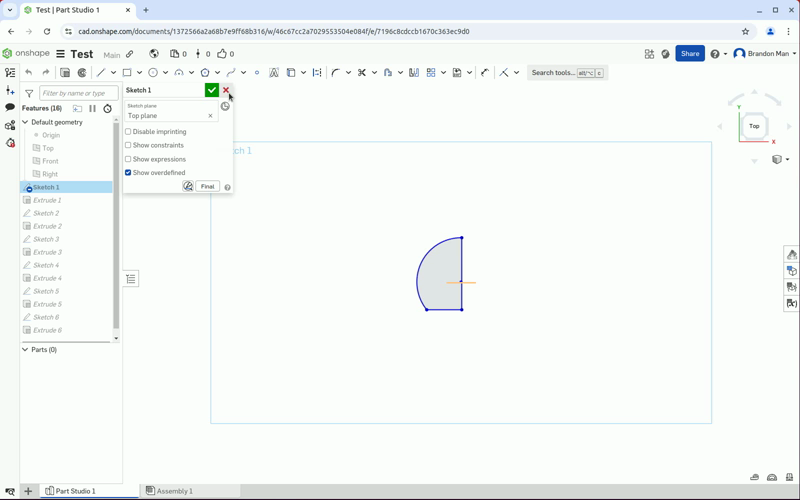
key(shift+s)
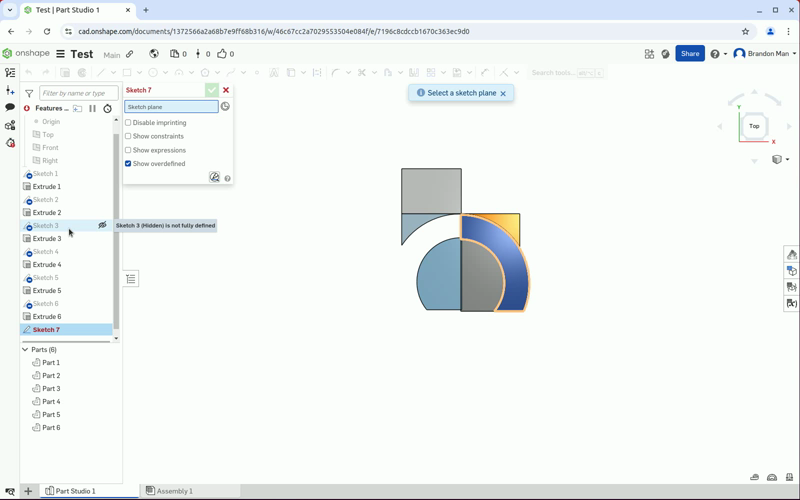
scroll(3)
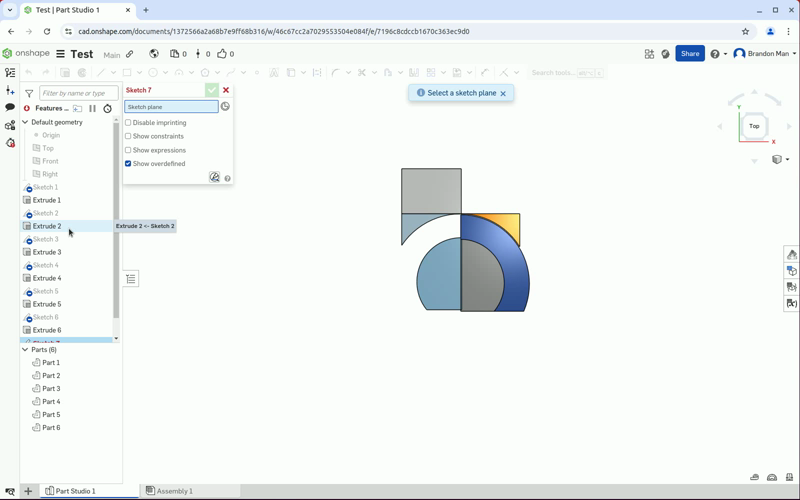
mouse_move(69, 150)
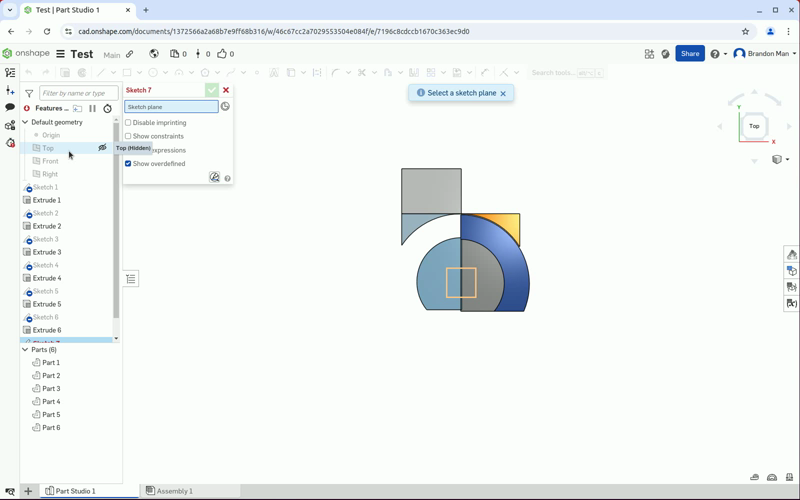
click(69, 150)
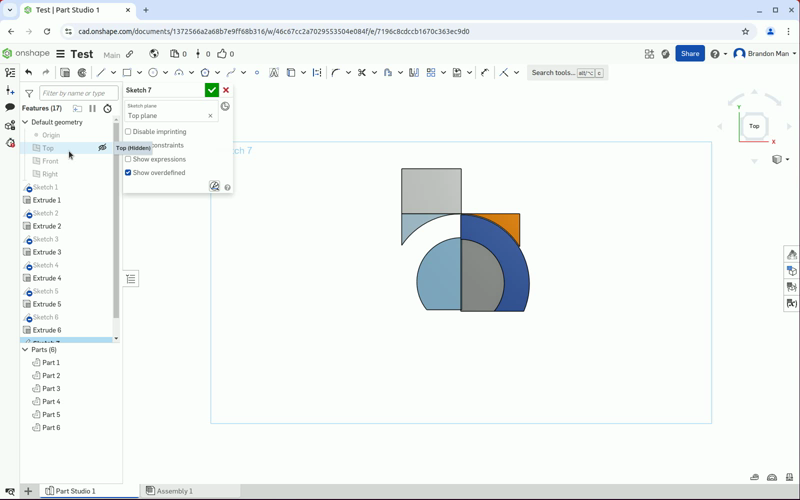
mouse_move(73, 352)
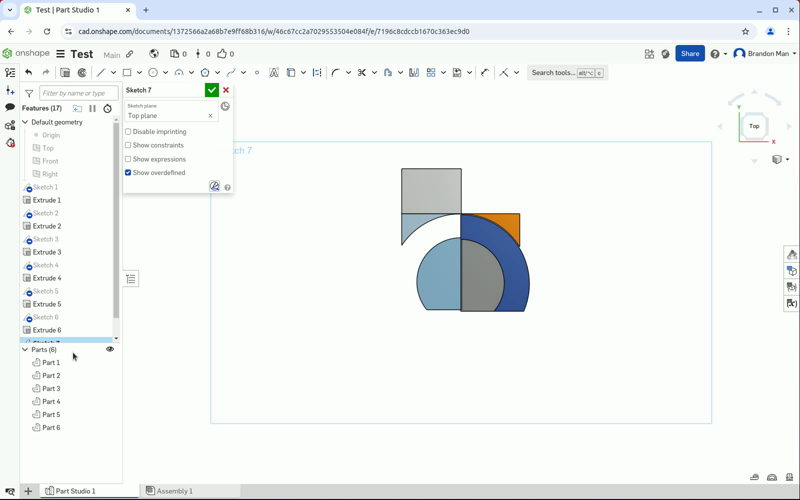
key(y)
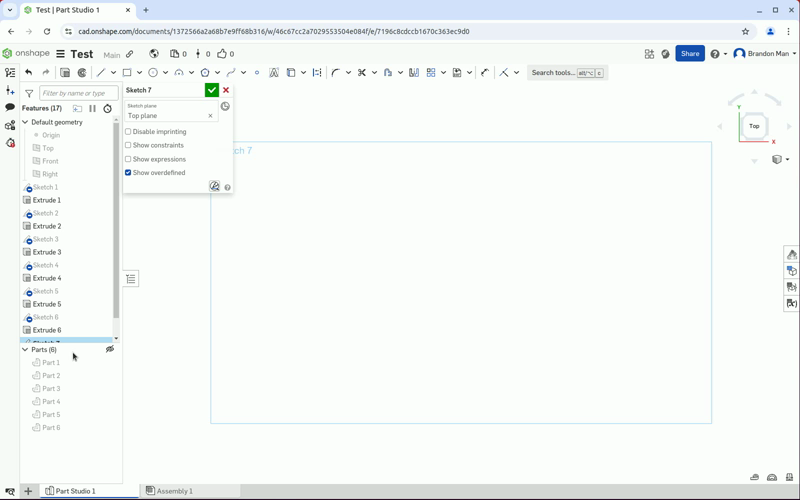
key(l)
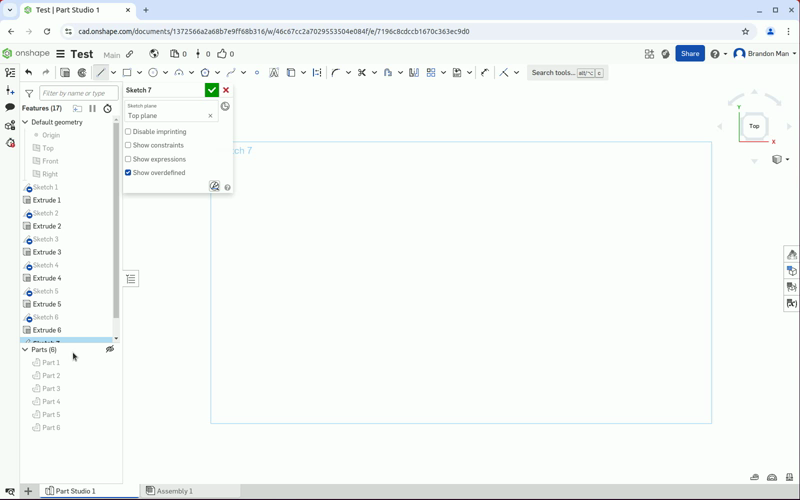
key_down(shift)
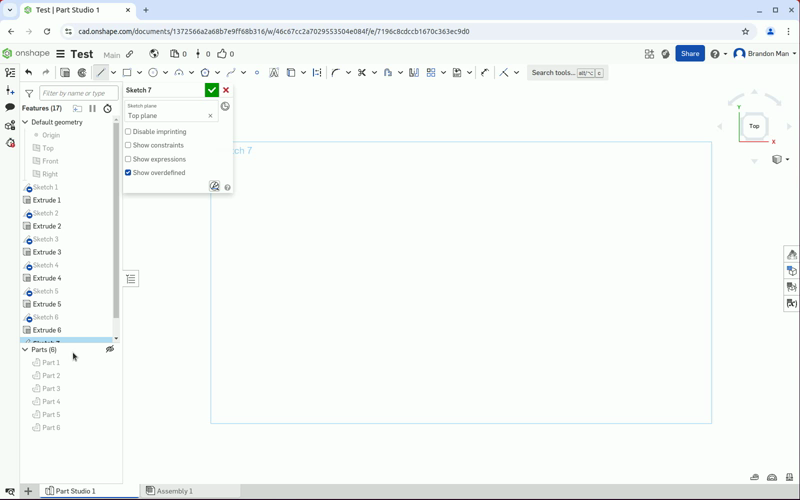
mouse_move(460, 213)
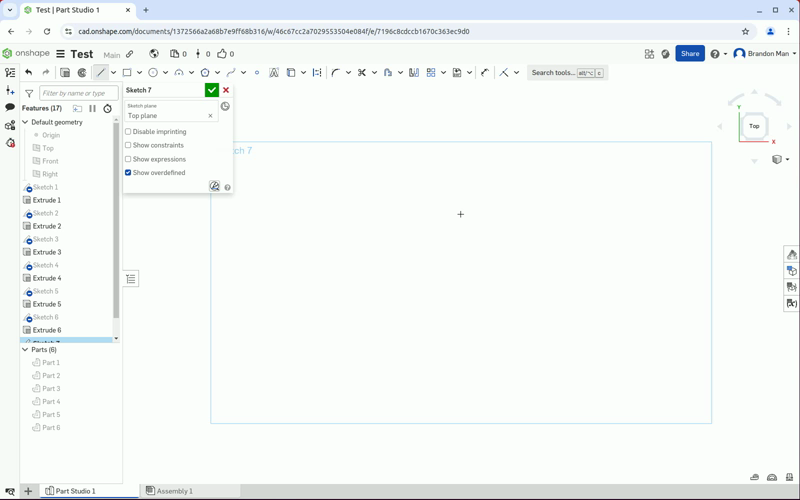
click(460, 213)
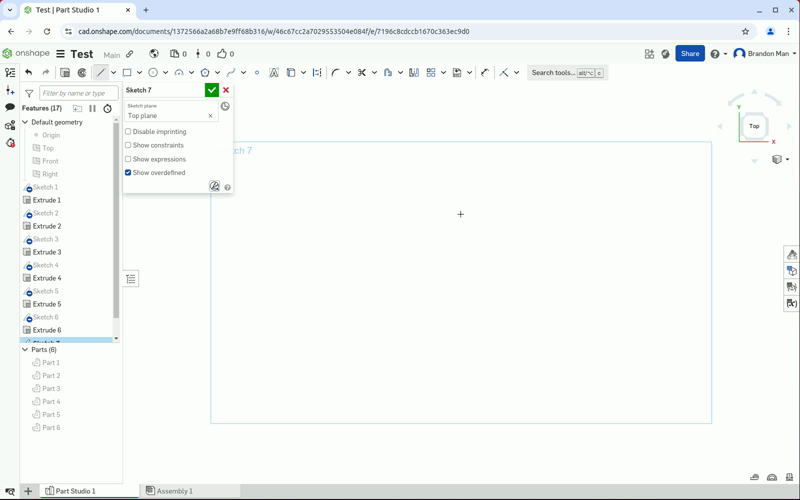
key_up(shift)
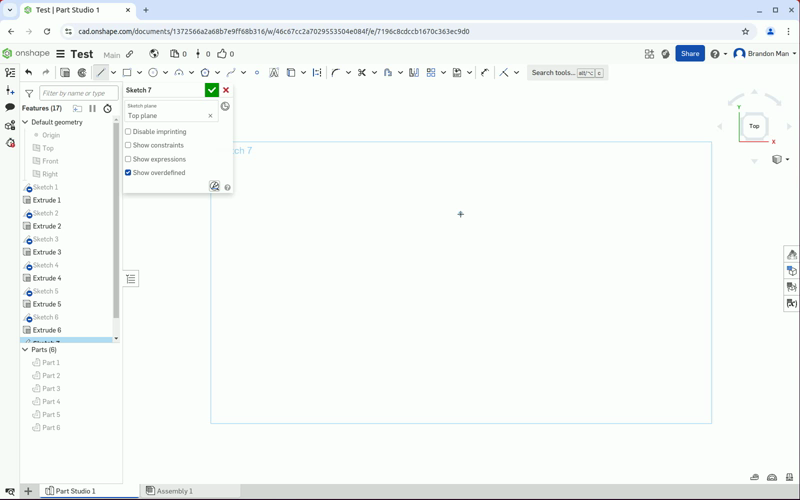
key_down(shift)
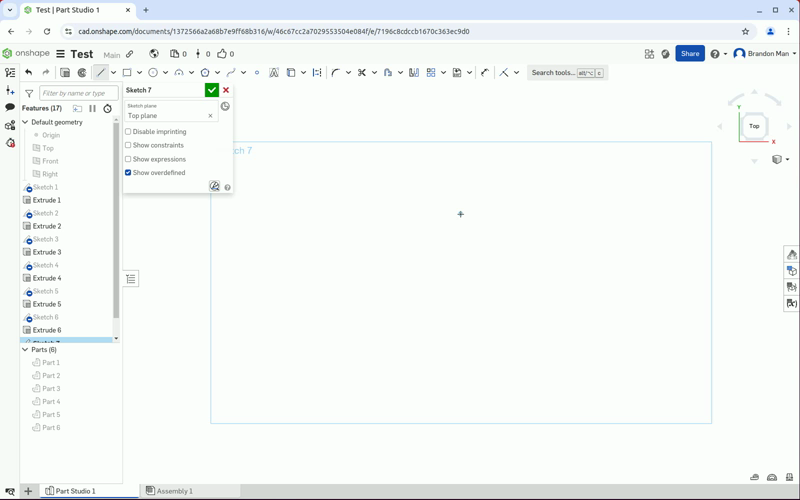
mouse_move(490, 213)
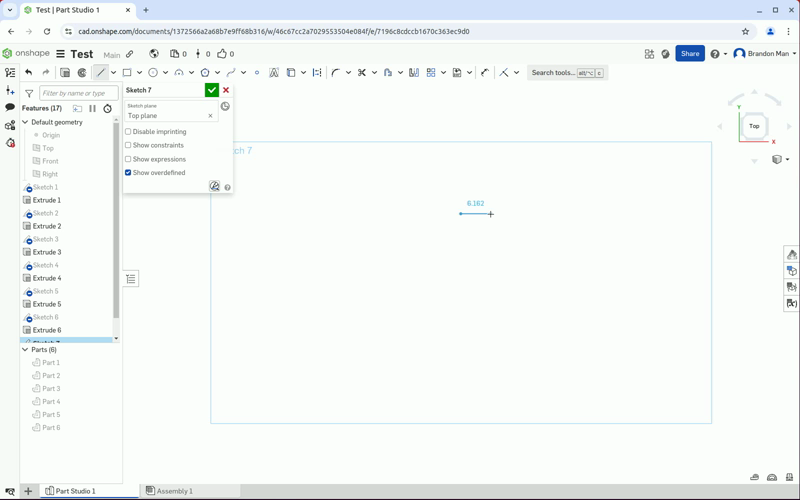
mouse_move(519, 213)
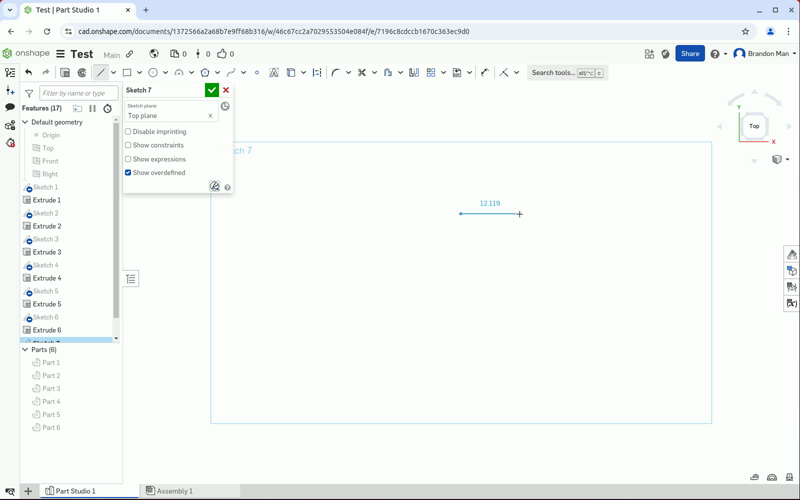
click(519, 213)
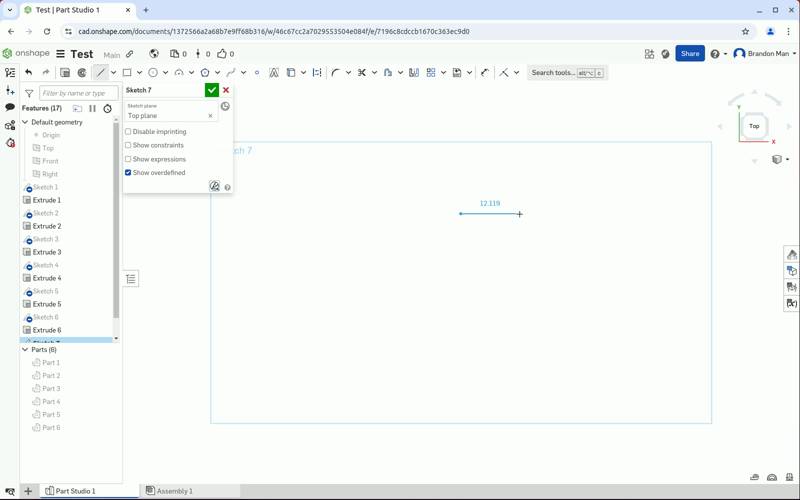
key_up(shift)
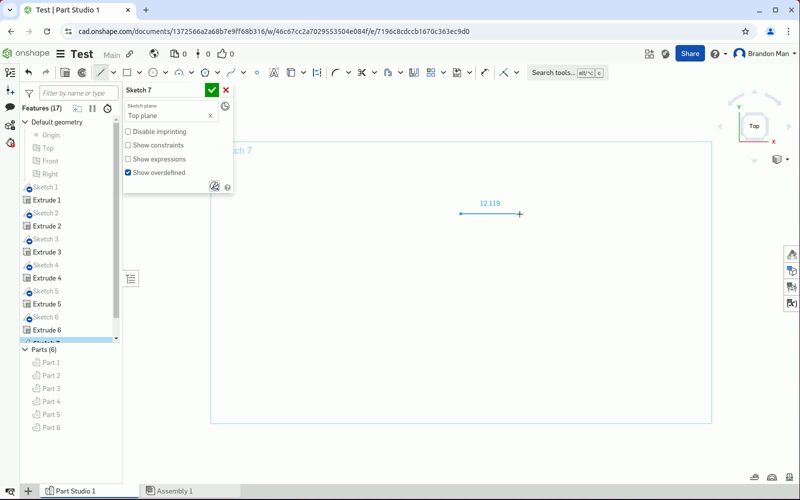
key_down(shift)
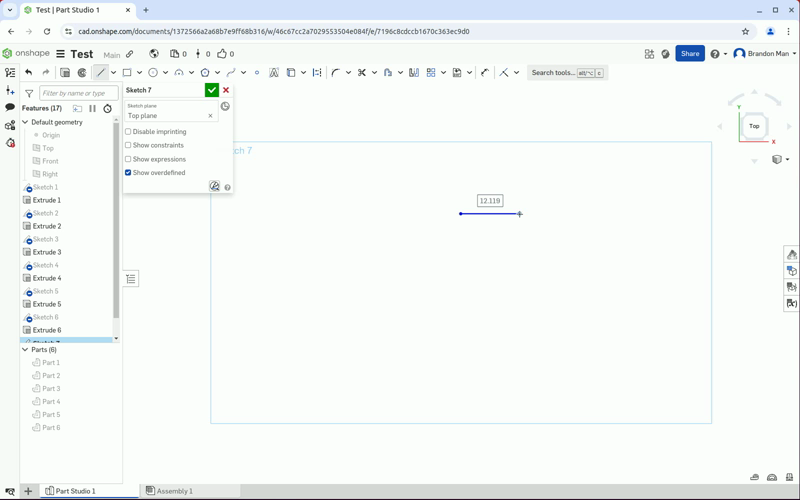
mouse_move(549, 213)
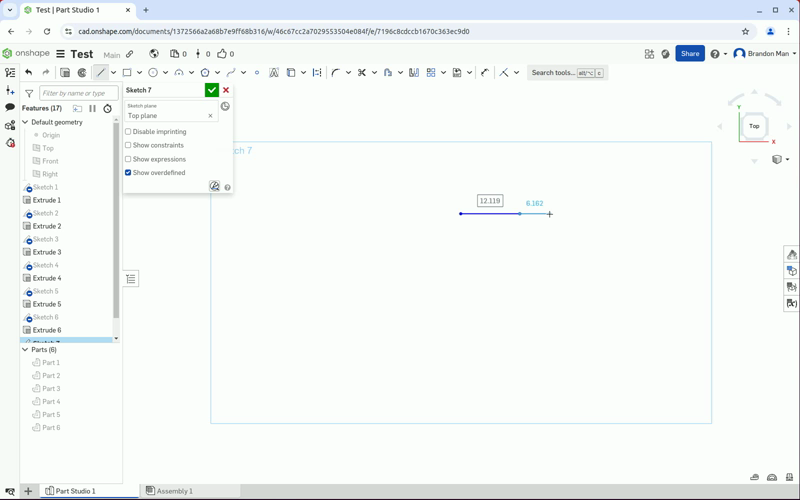
mouse_move(519, 169)
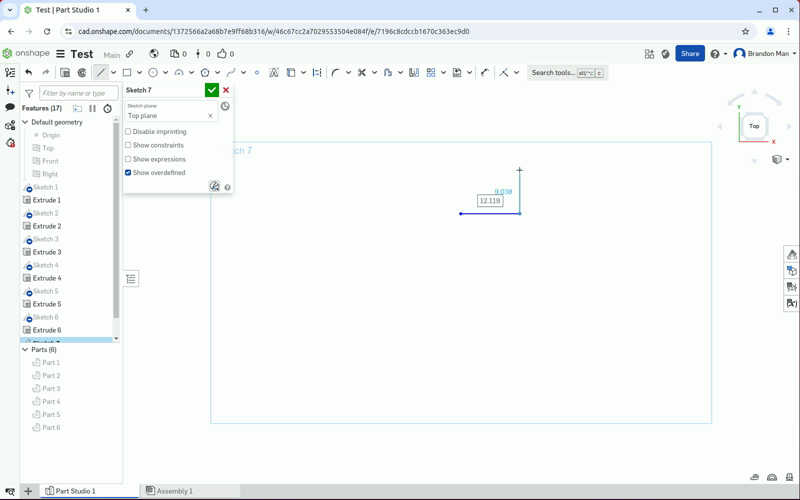
click(519, 169)
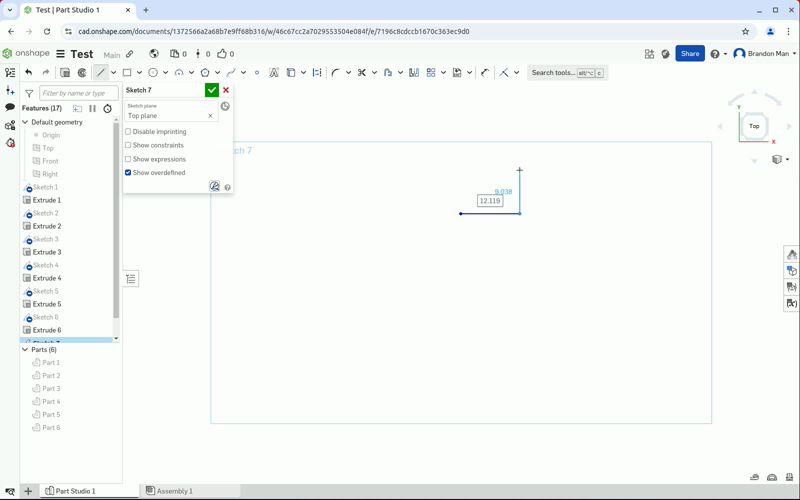
key_up(shift)
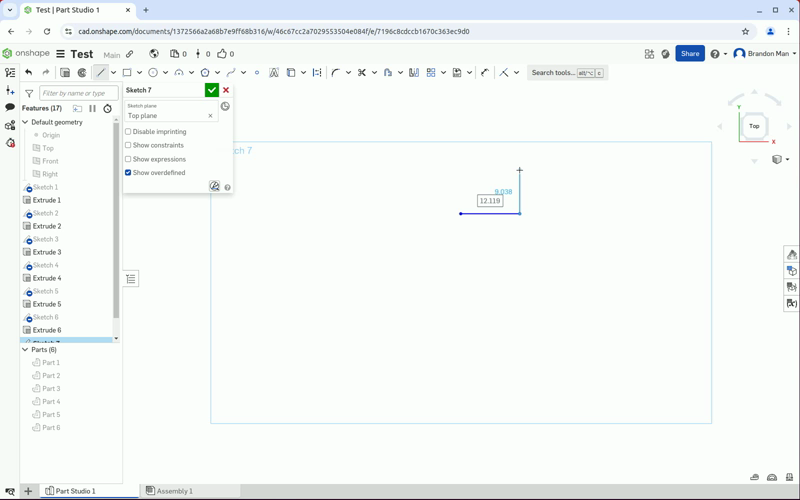
key_down(shift)
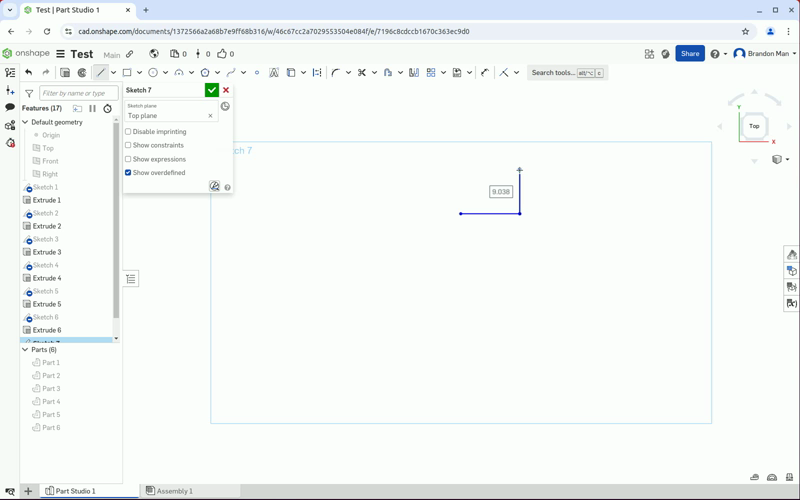
mouse_move(549, 169)
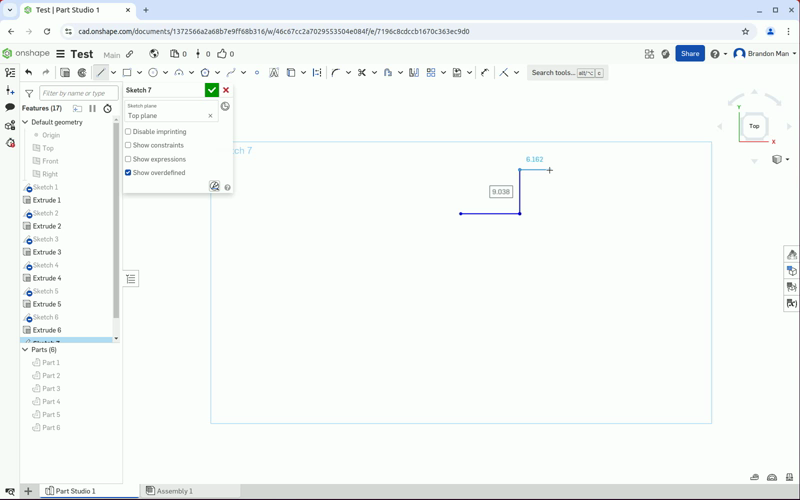
mouse_move(460, 169)
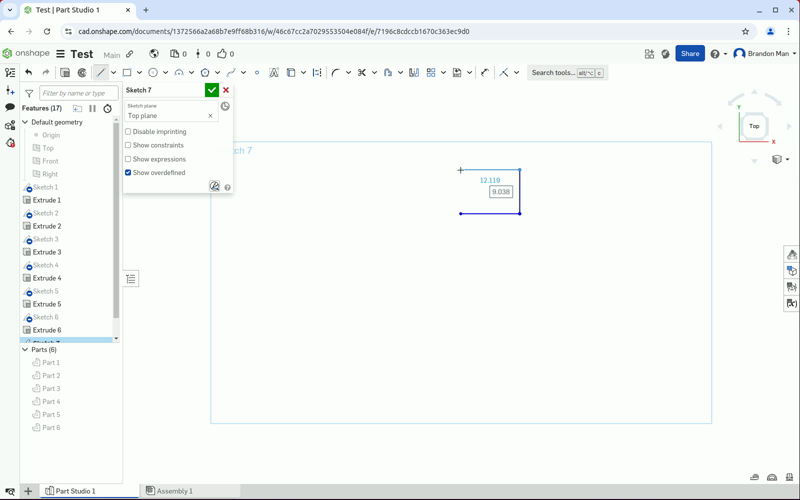
click(460, 169)
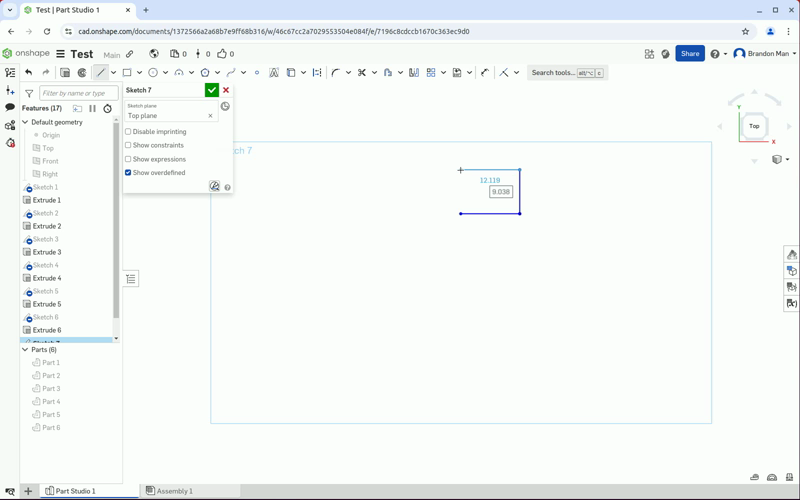
key_up(shift)
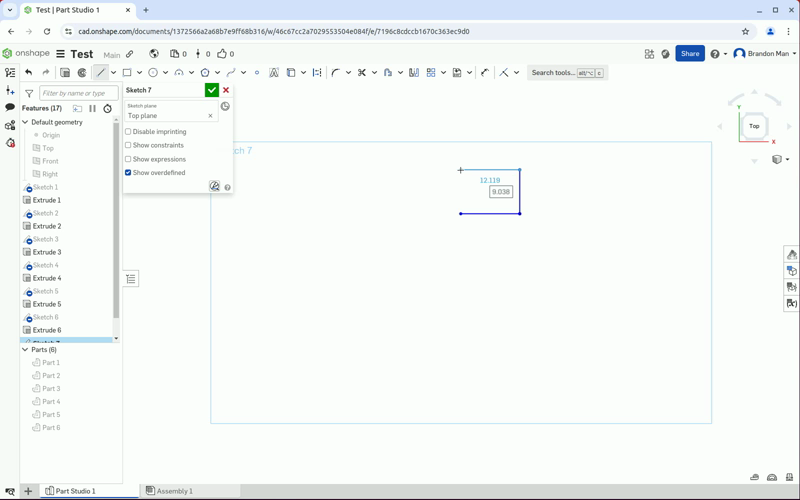
mouse_move(490, 169)
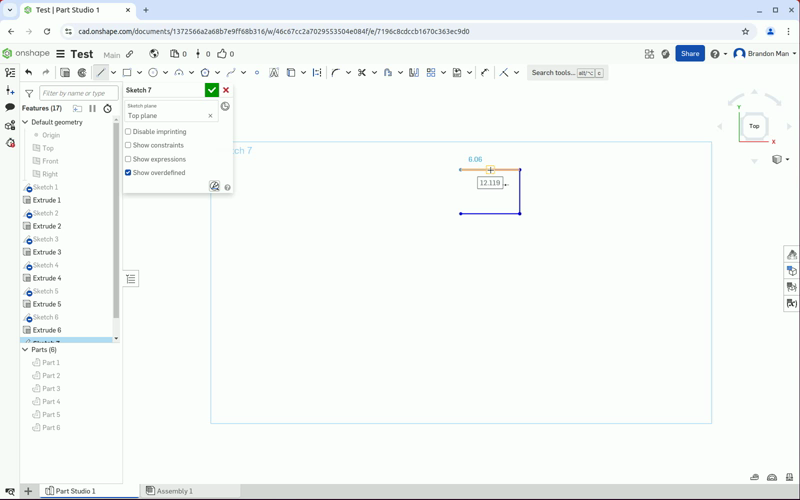
key_down(shift)
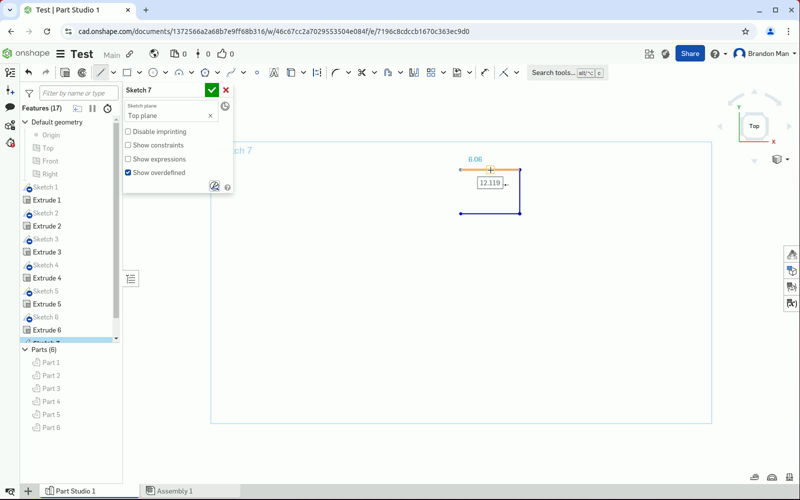
mouse_move(460, 213)
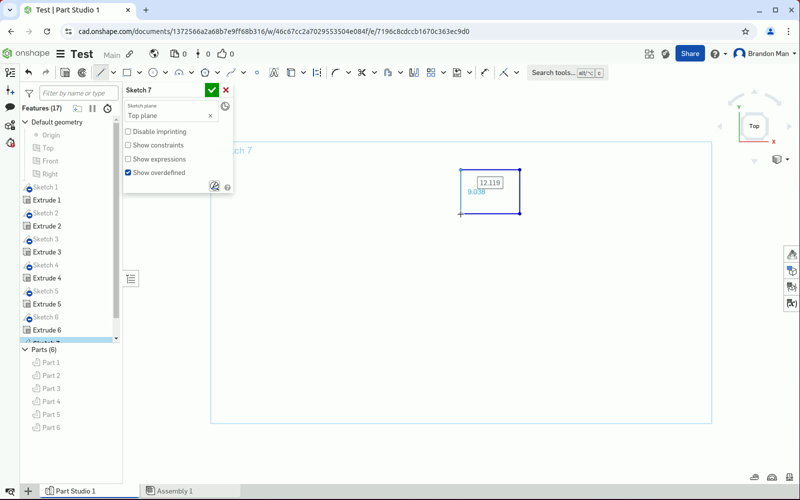
key_up(shift)
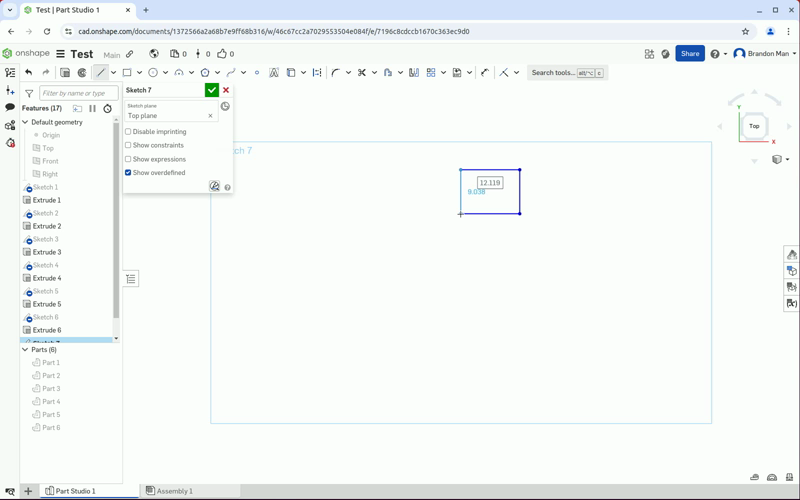
click(460, 213)
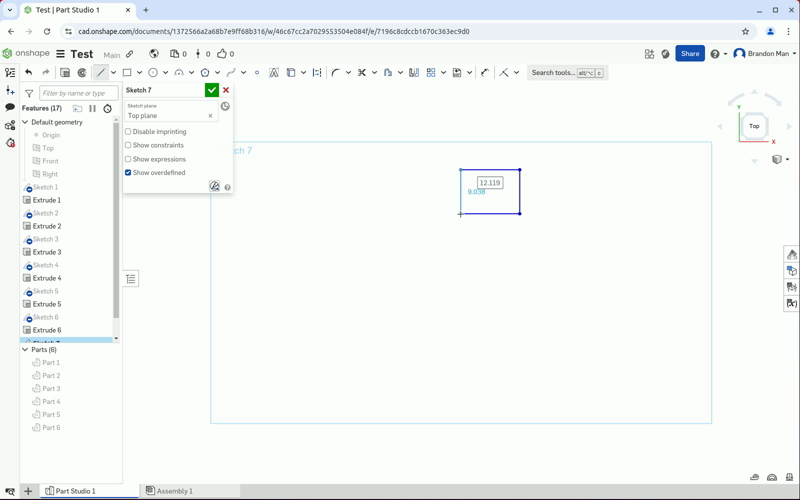
key(esc)
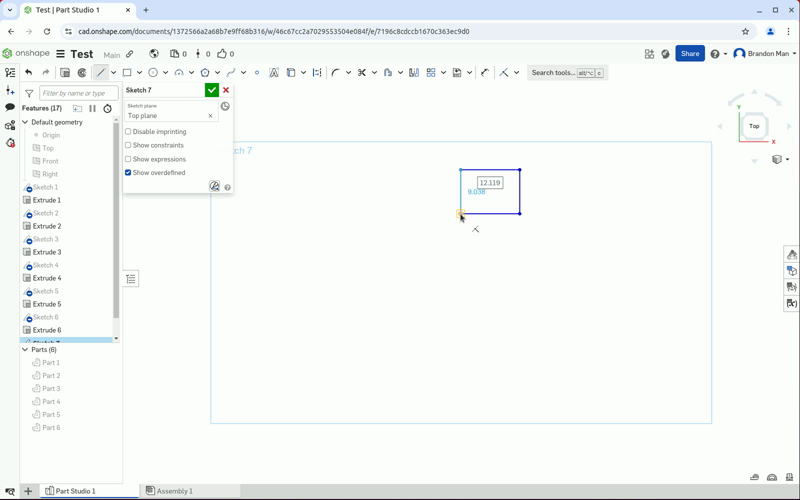
mouse_move(517, 205)
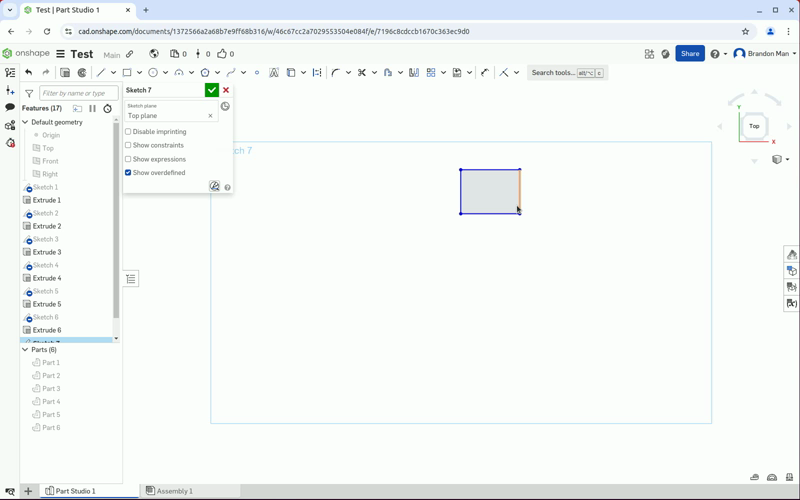
click(517, 205)
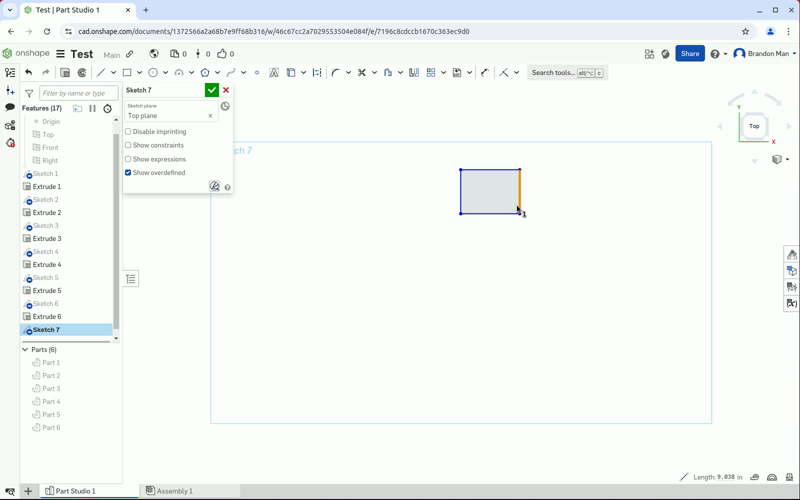
mouse_move(73, 352)
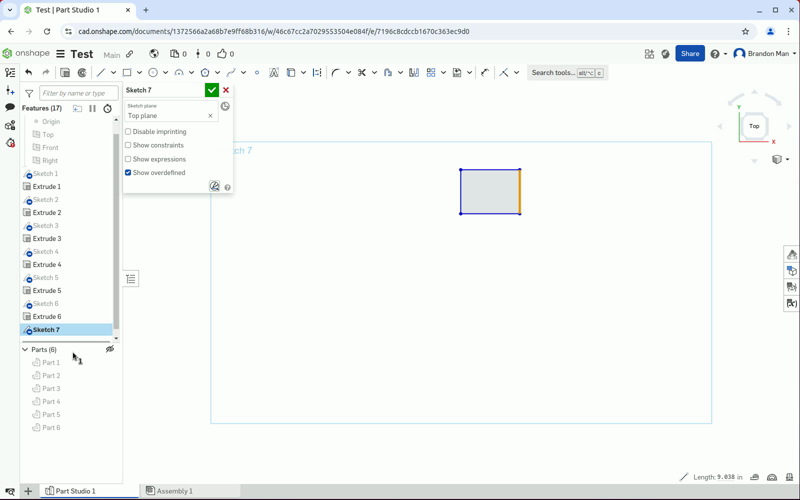
key(shift+y)
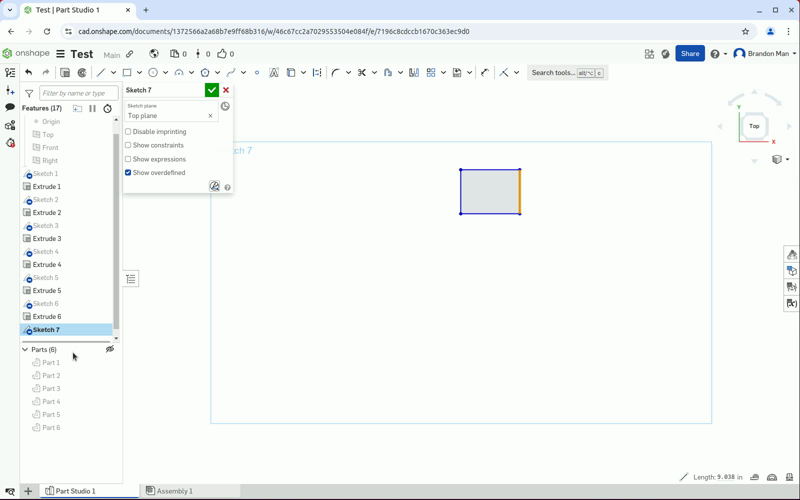
key(shift+e)
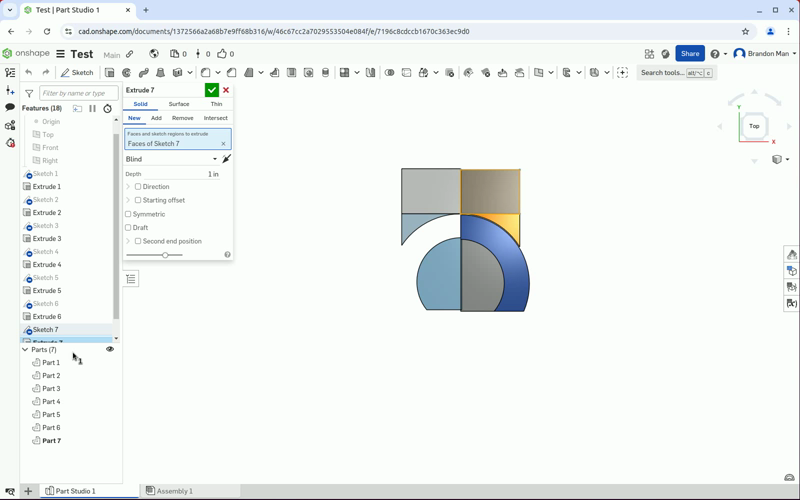
mouse_move(143, 106)
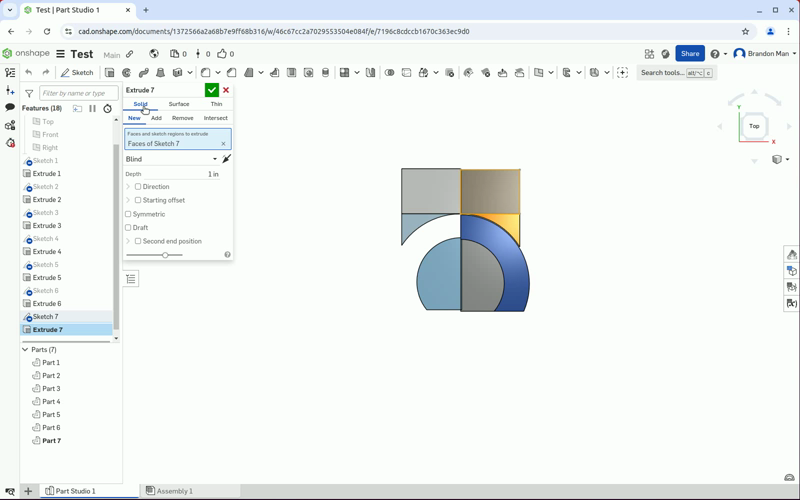
click(143, 106)
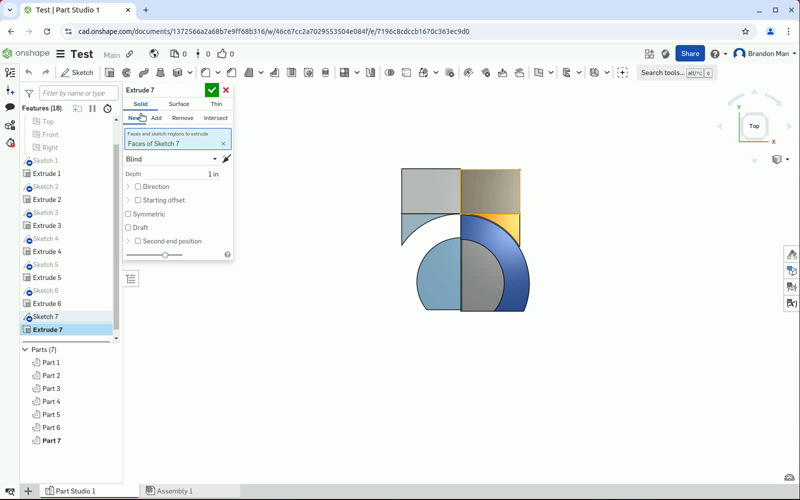
mouse_move(137, 120)
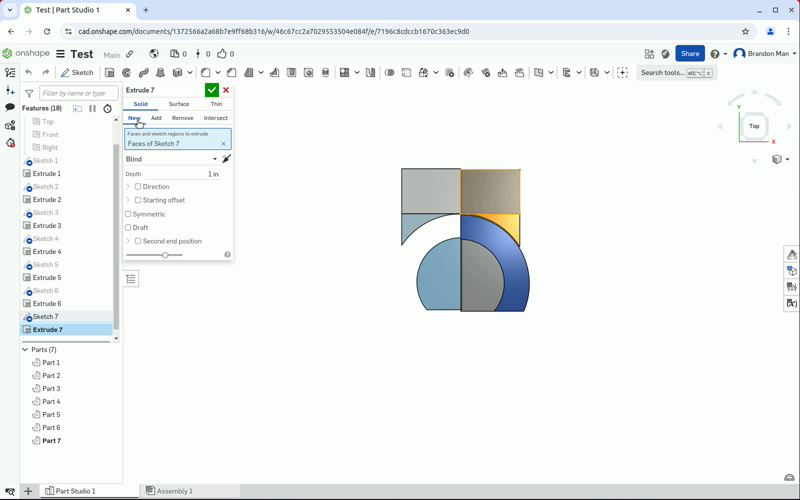
click(137, 120)
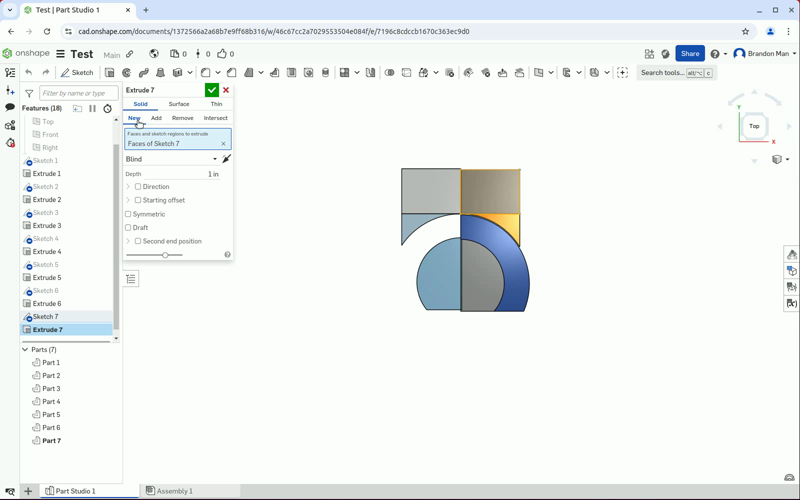
key(tab, 4)
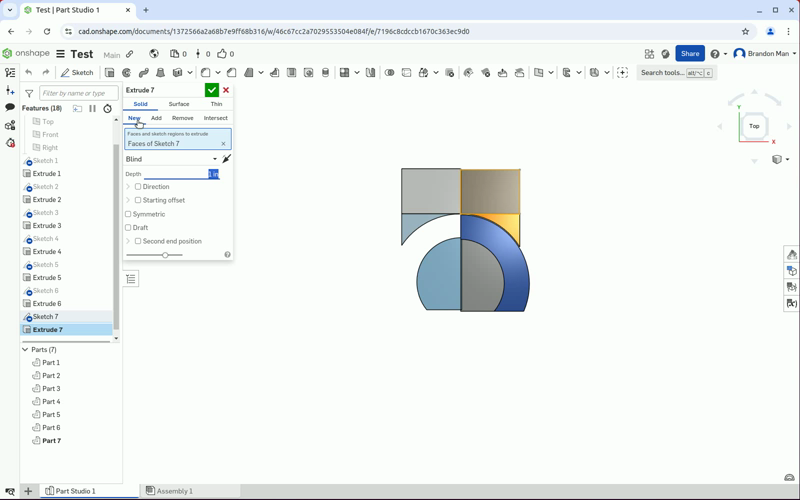
text(12.036)
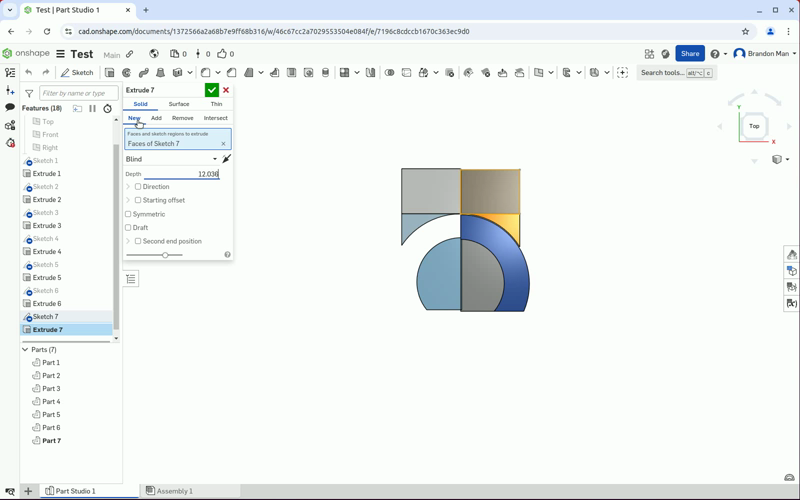
key(enter)
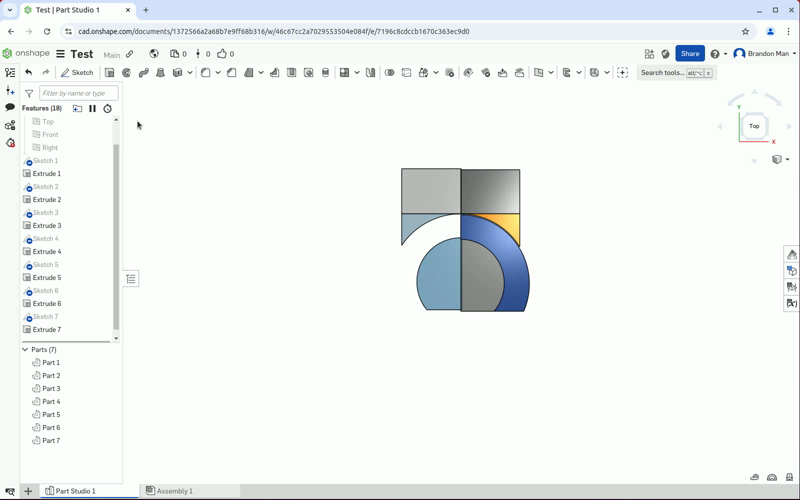
key(shift+h)
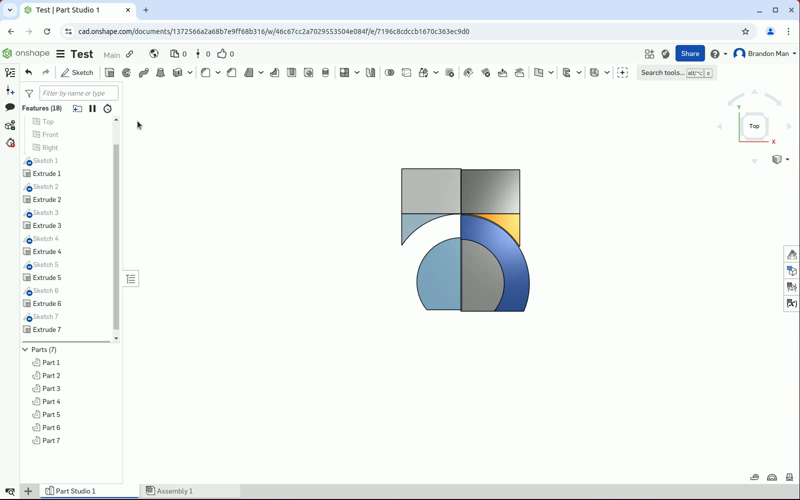
key(shift+h)
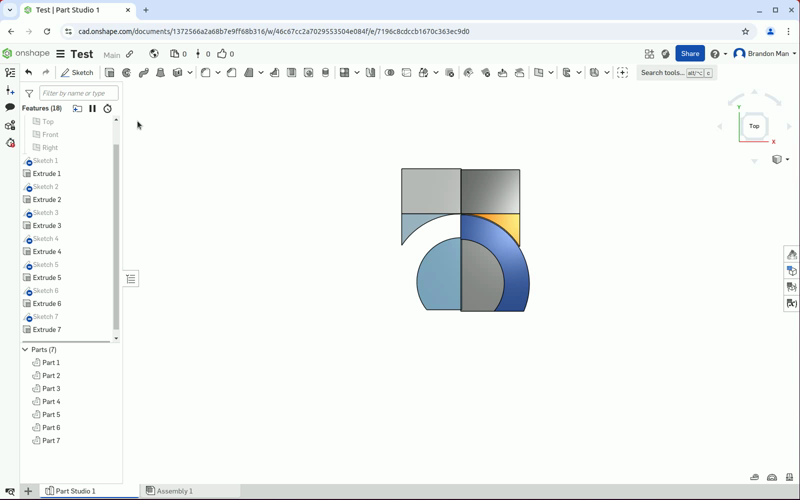
mouse_move(69, 163)
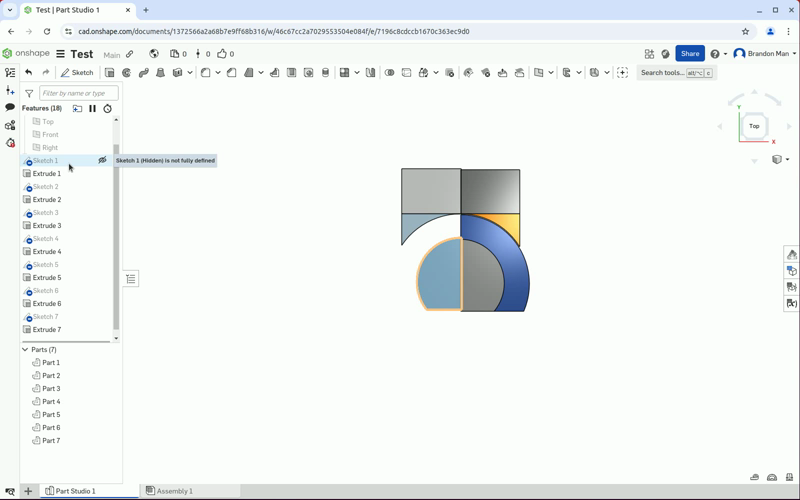
click(69, 163)
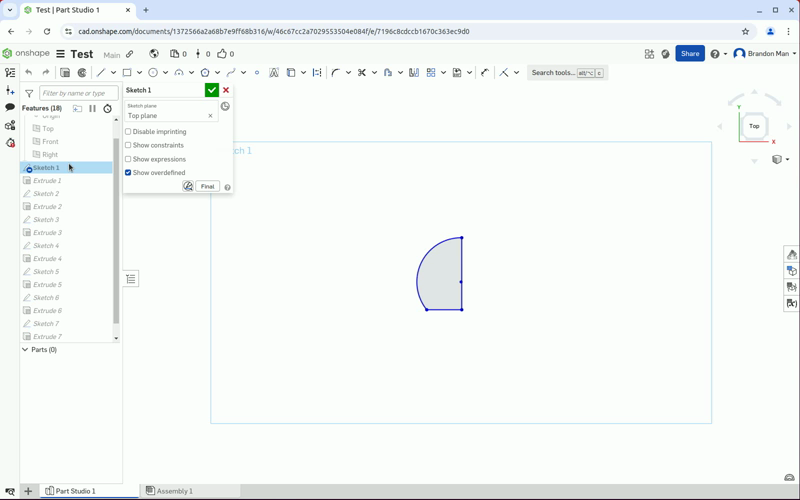
mouse_move(229, 92)
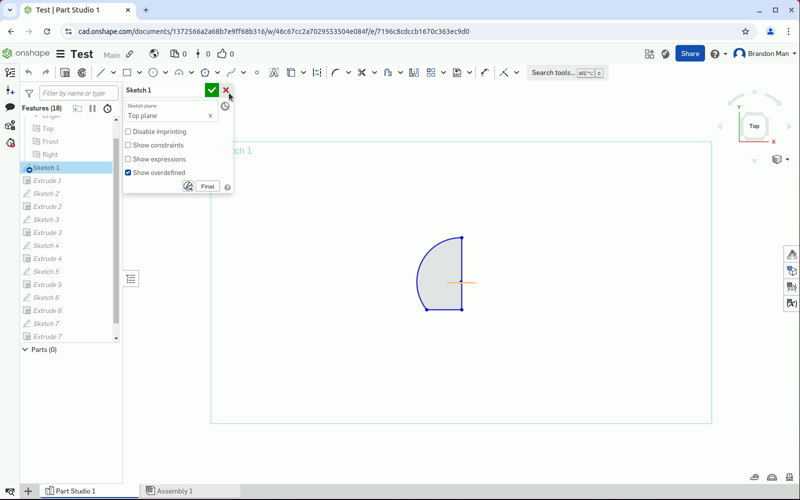
click(229, 92)
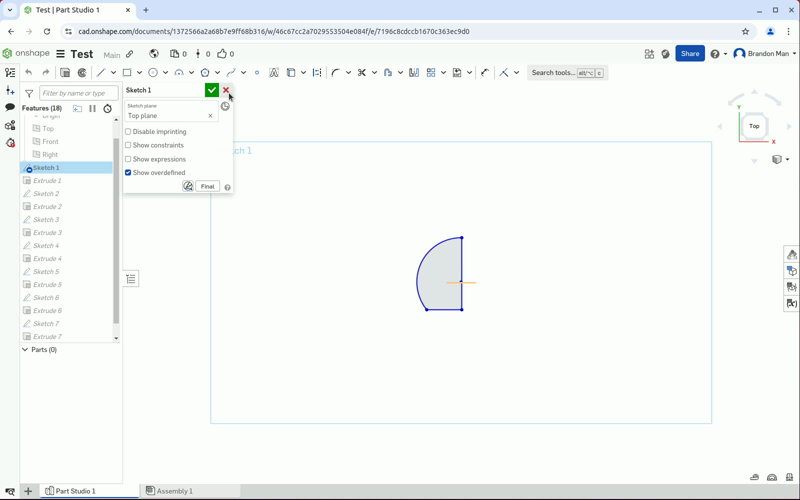
key(shift+s)
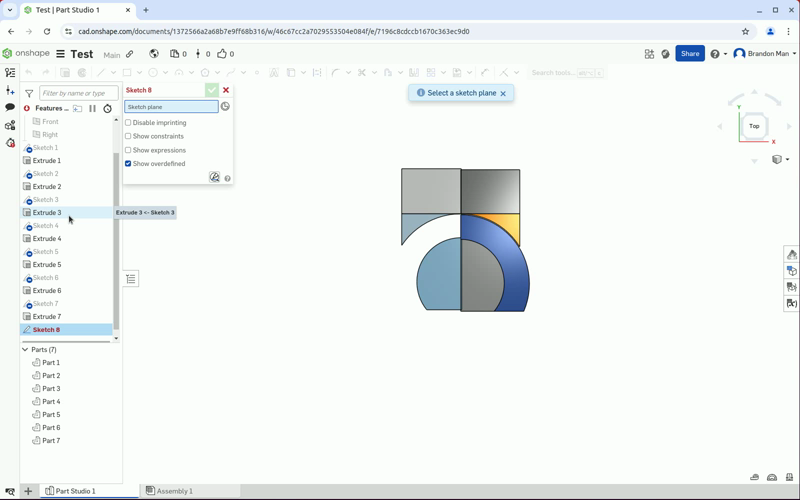
scroll(3)
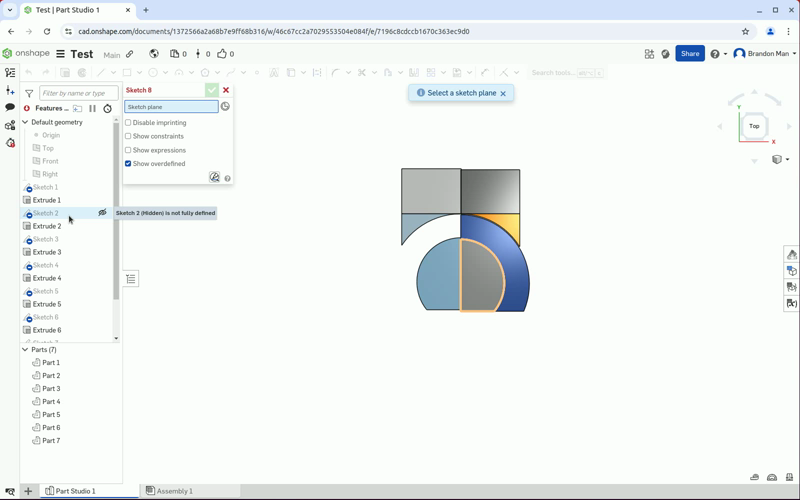
mouse_move(69, 150)
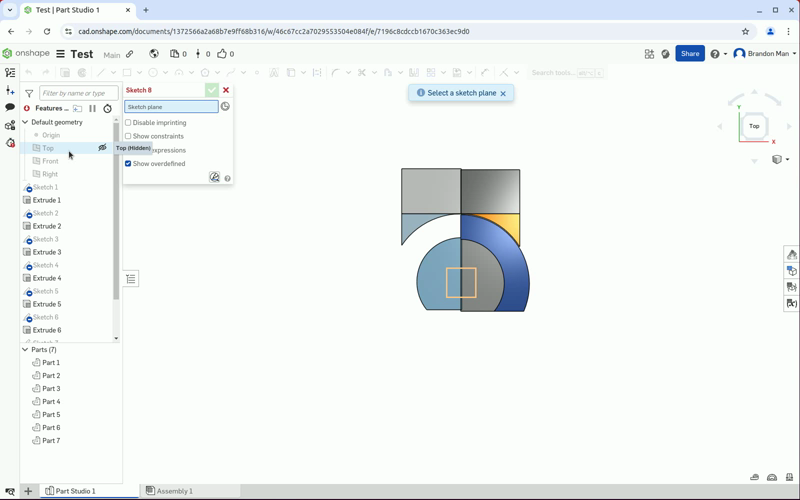
click(69, 150)
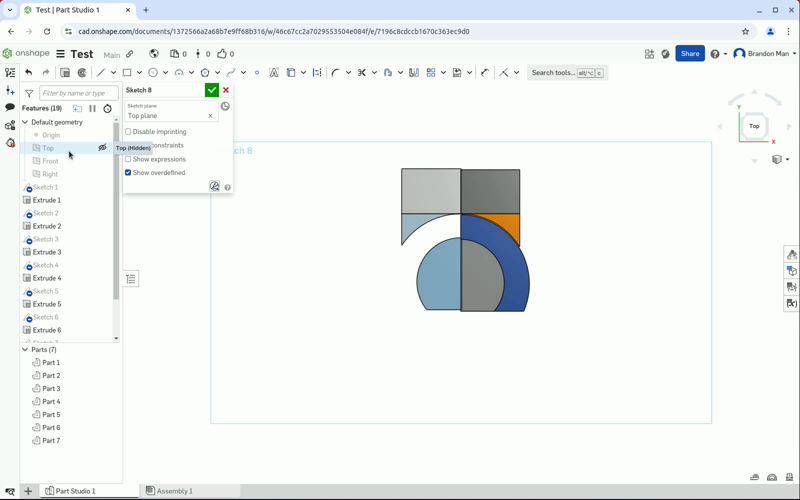
mouse_move(73, 352)
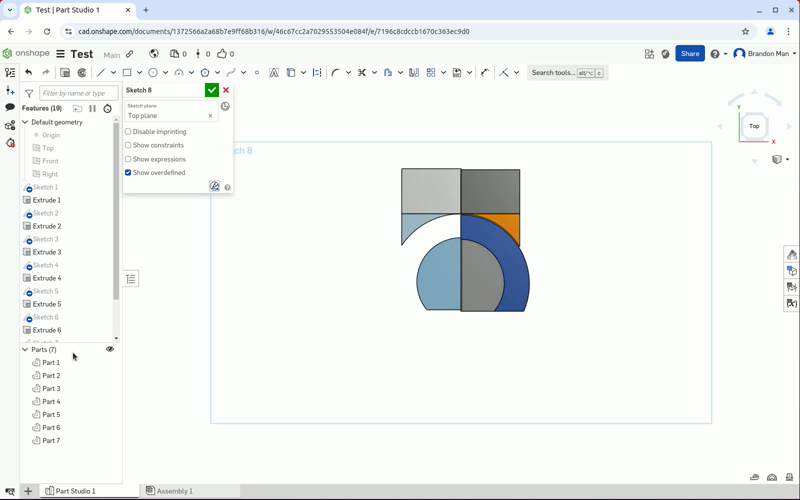
key(y)
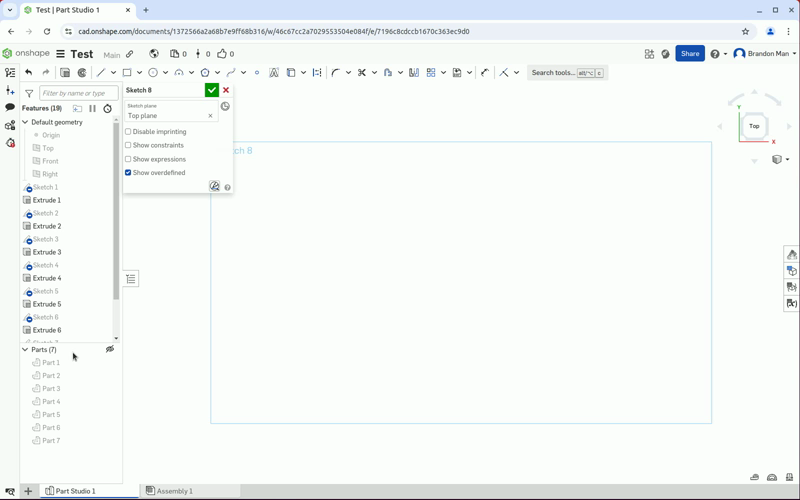
key(l)
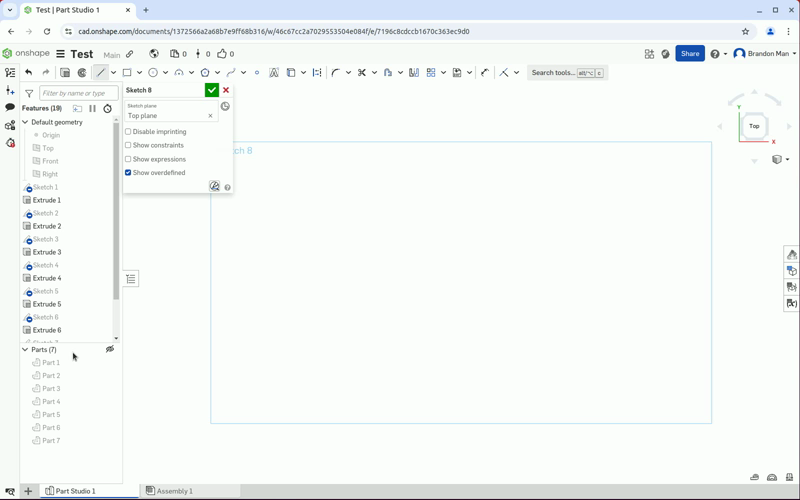
key_down(shift)
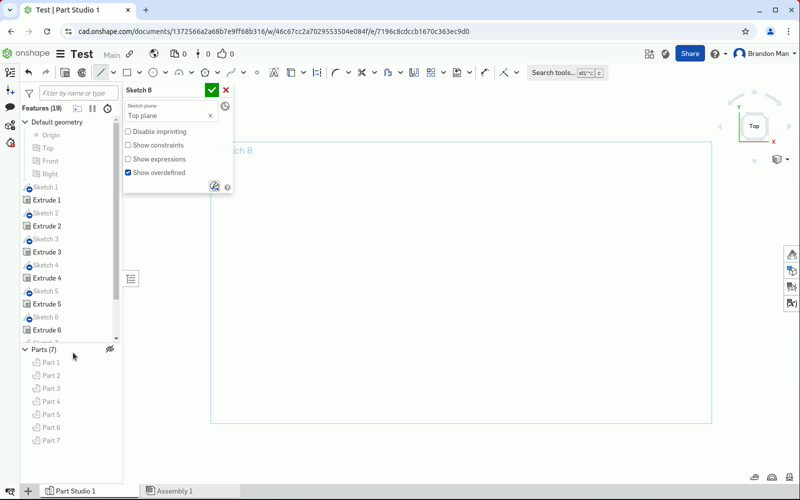
mouse_move(397, 309)
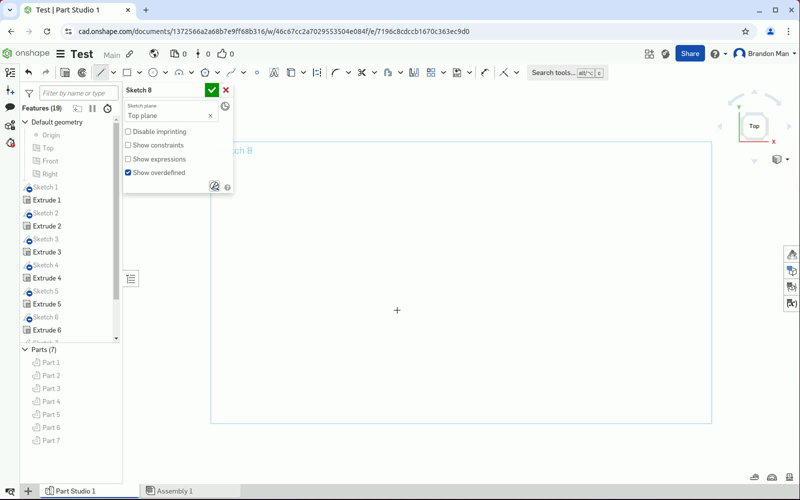
click(397, 309)
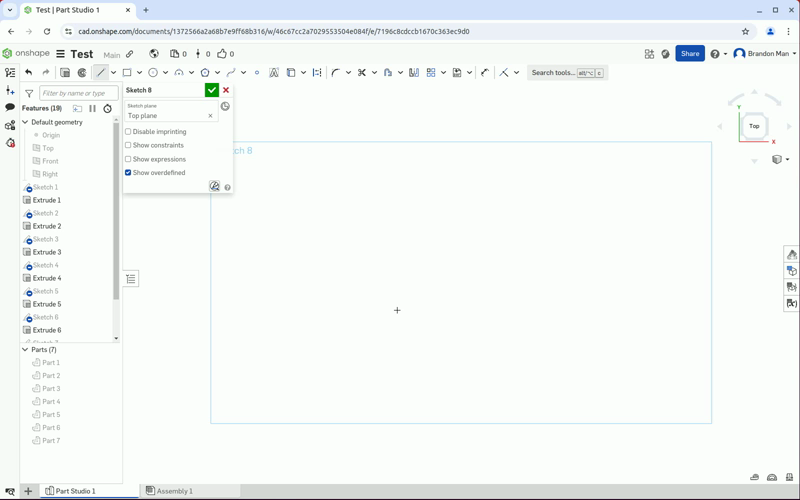
key_up(shift)
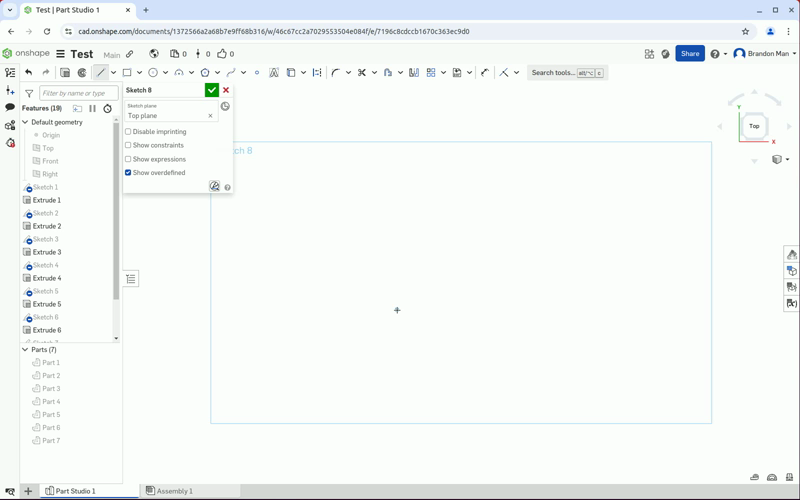
key_down(shift)
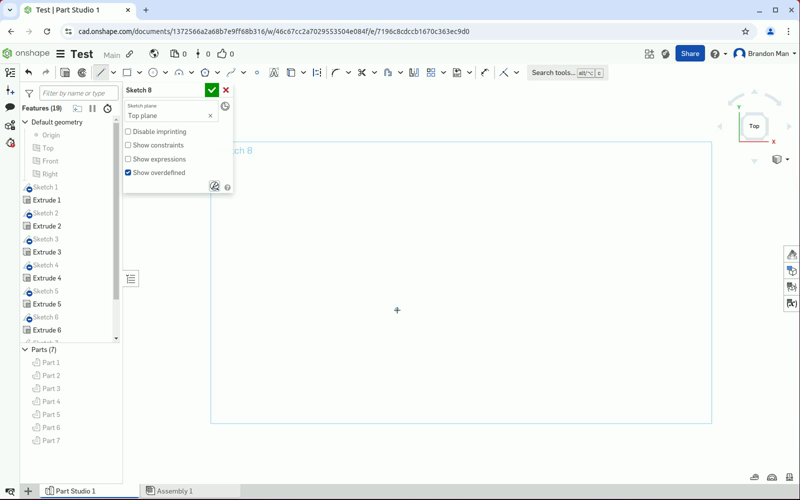
mouse_move(427, 309)
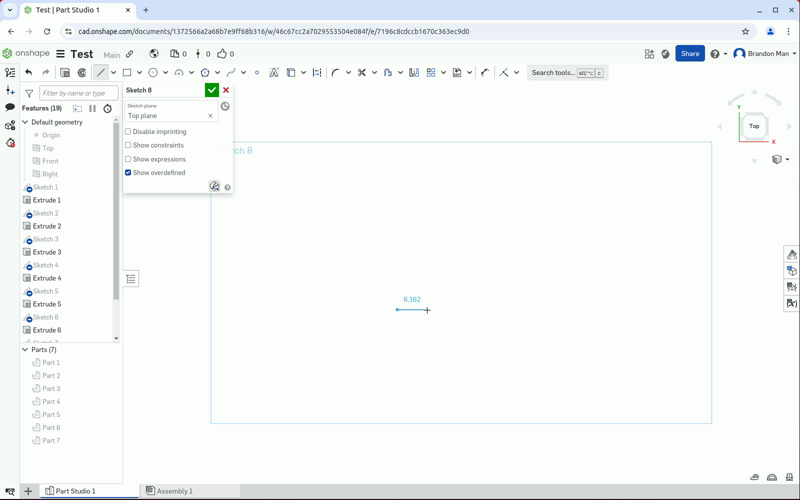
mouse_move(426, 309)
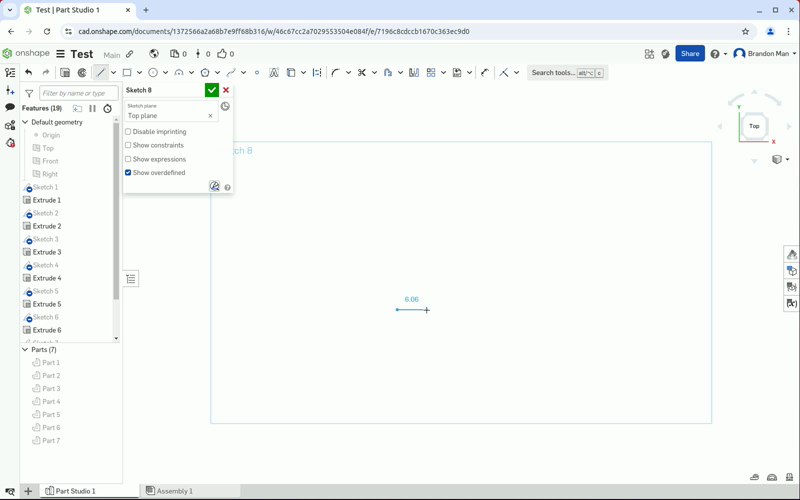
click(426, 309)
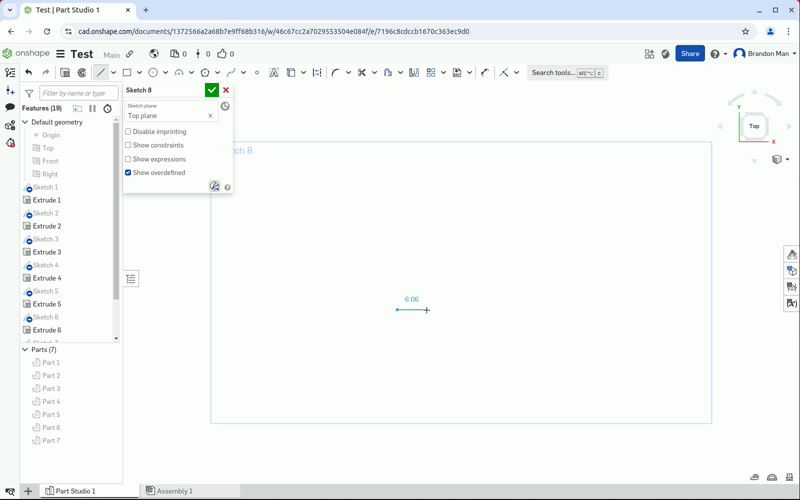
key_up(shift)
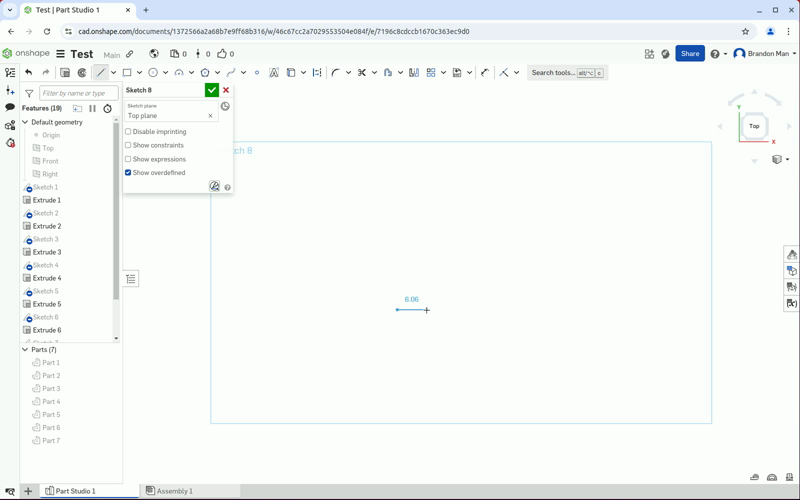
key(esc)
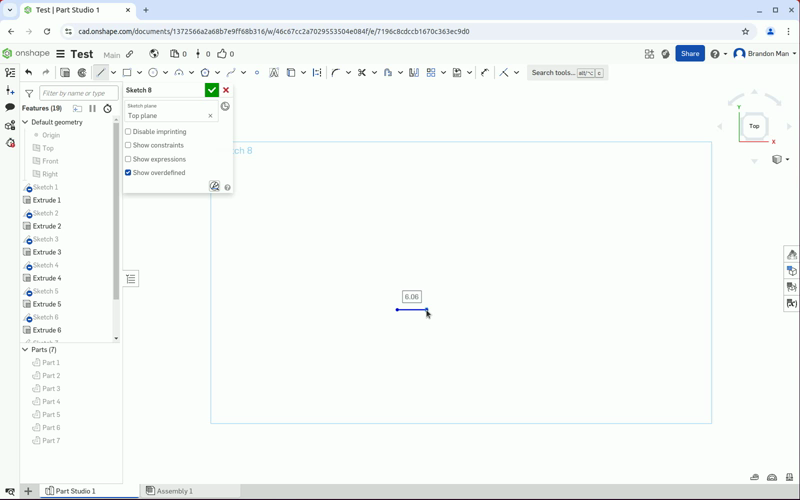
key(a)
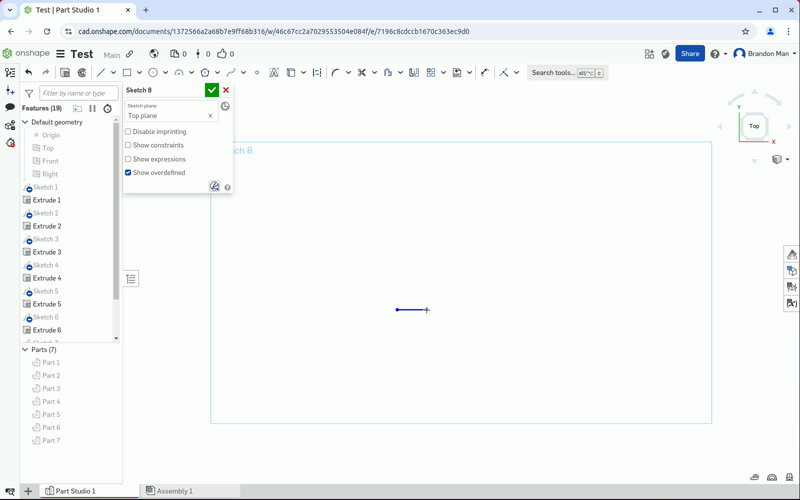
mouse_move(426, 309)
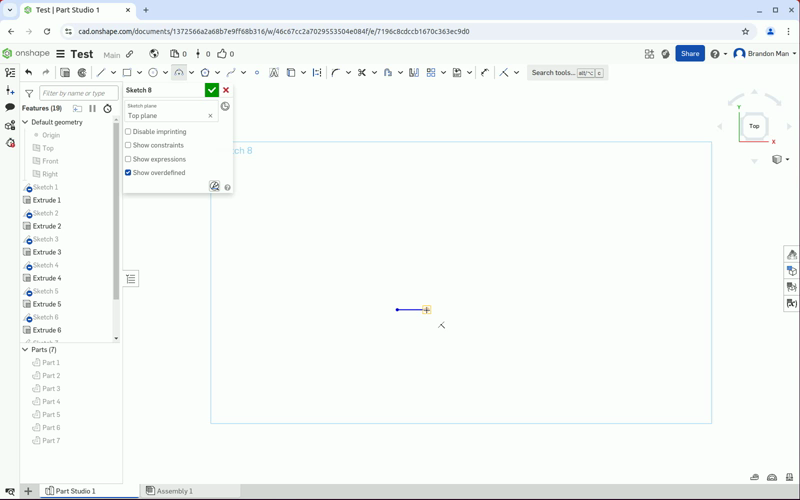
click(426, 309)
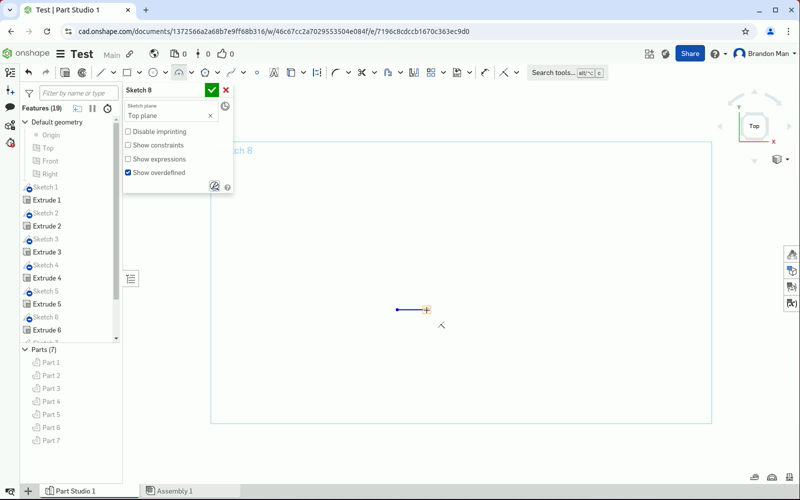
key_down(shift)
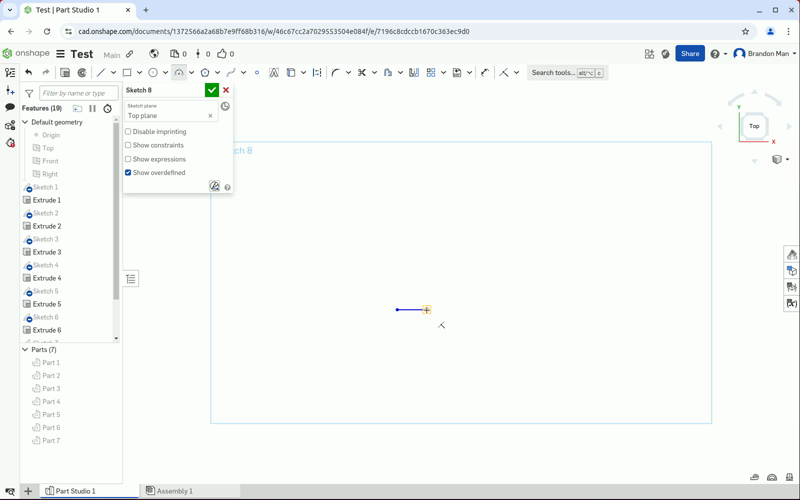
mouse_move(460, 239)
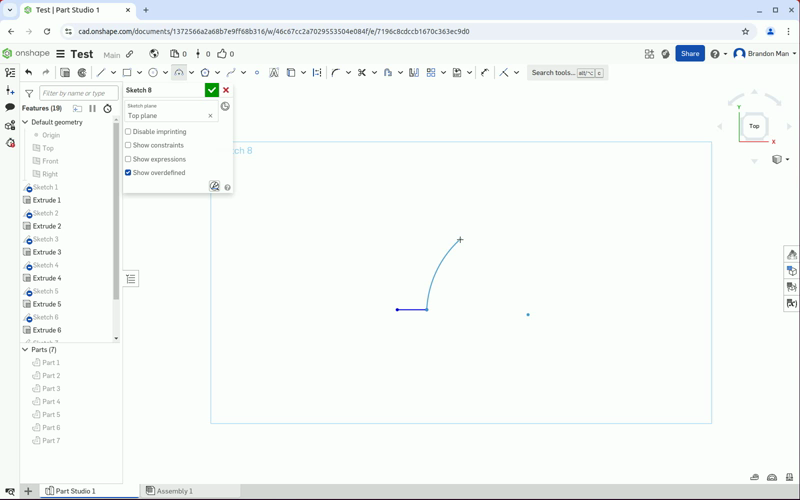
click(460, 239)
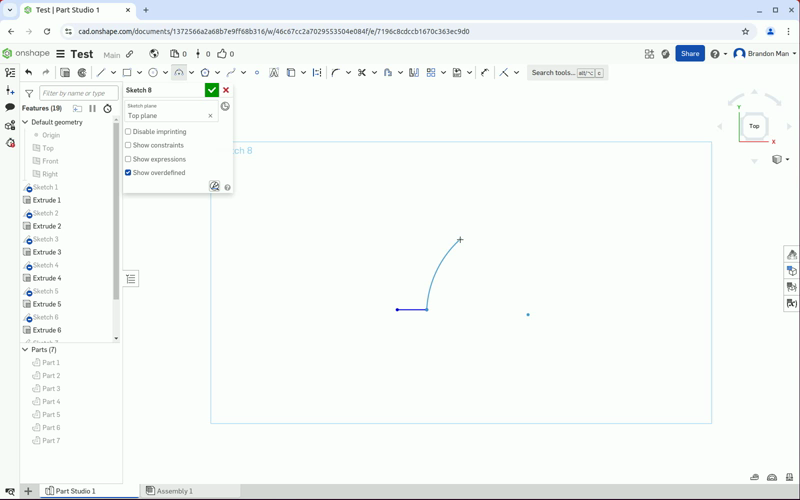
mouse_move(421, 264)
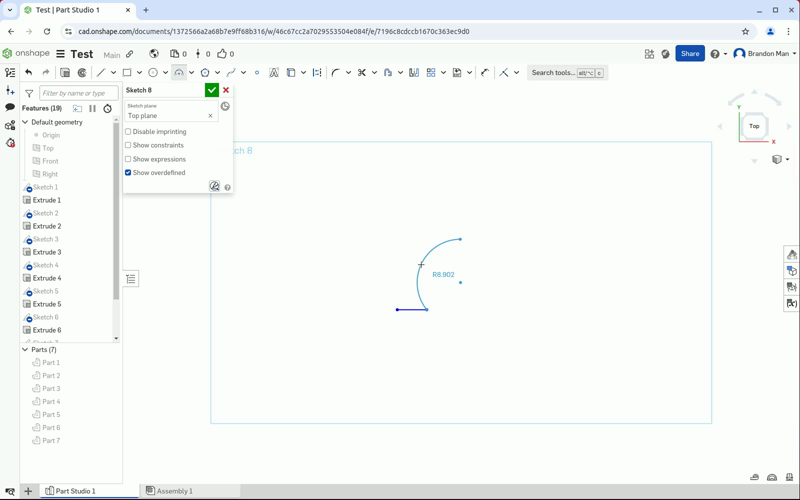
click(421, 264)
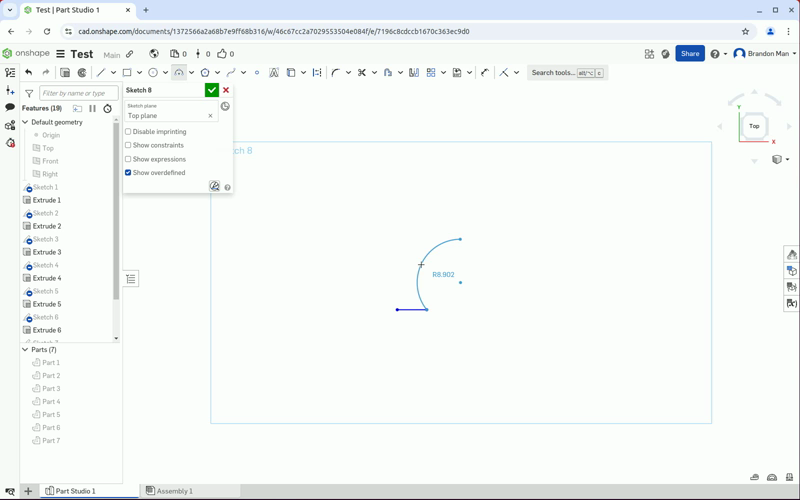
key_up(shift)
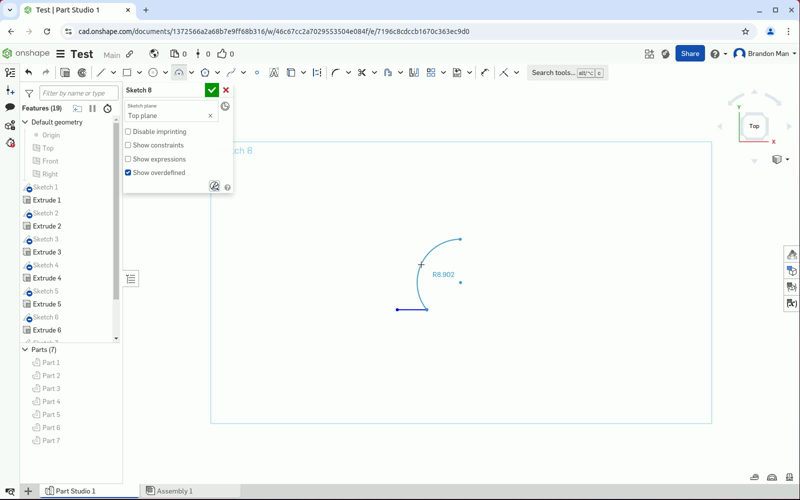
key(esc)
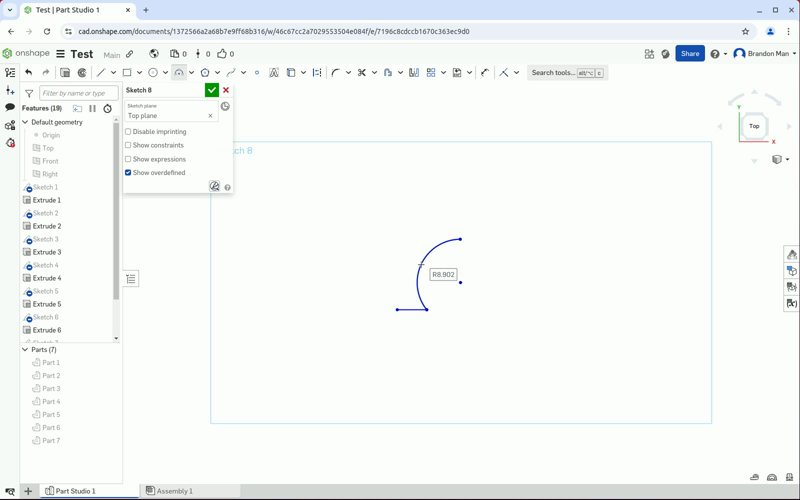
key(l)
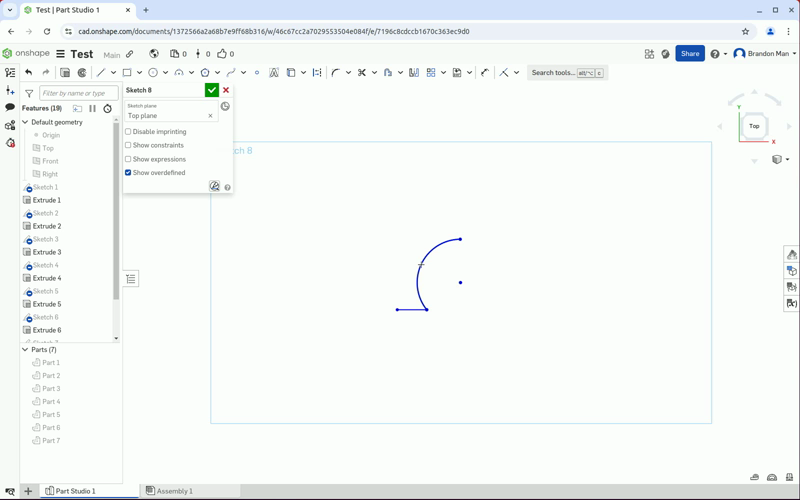
mouse_move(460, 239)
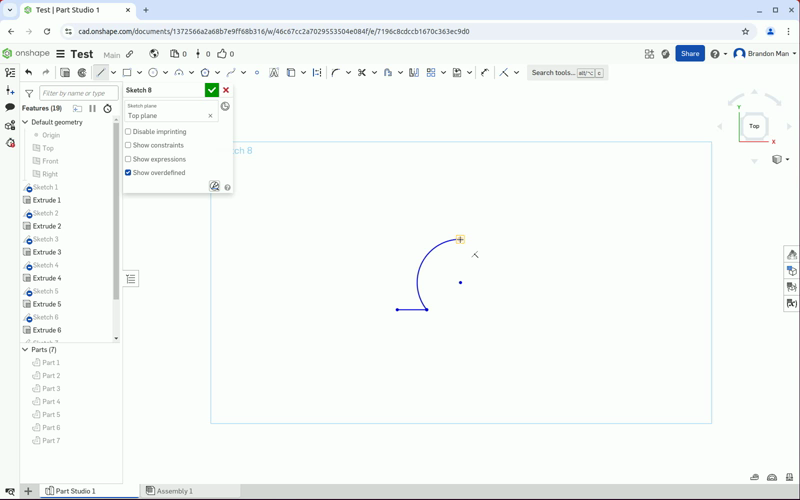
click(460, 239)
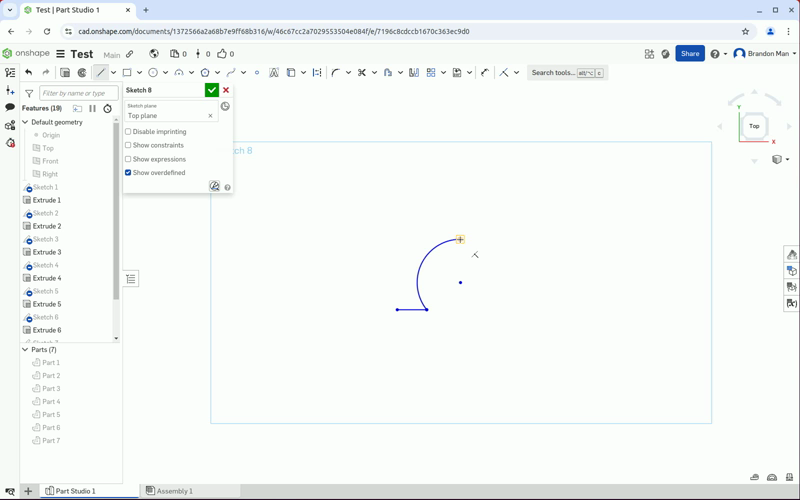
key_down(shift)
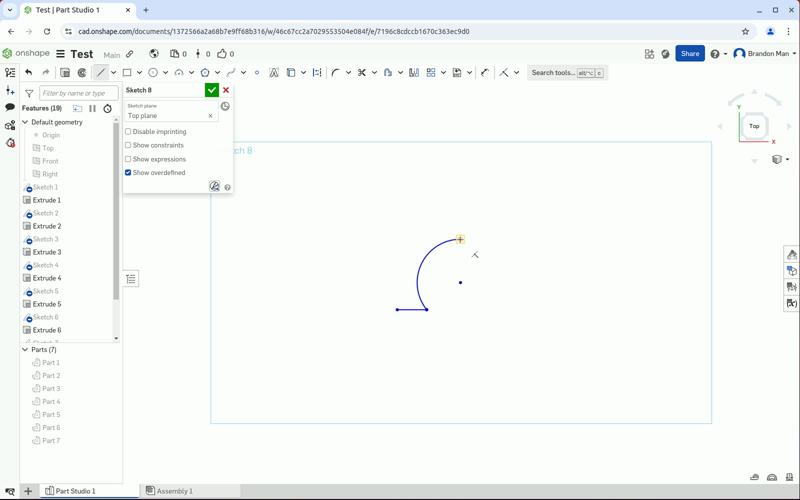
mouse_move(490, 239)
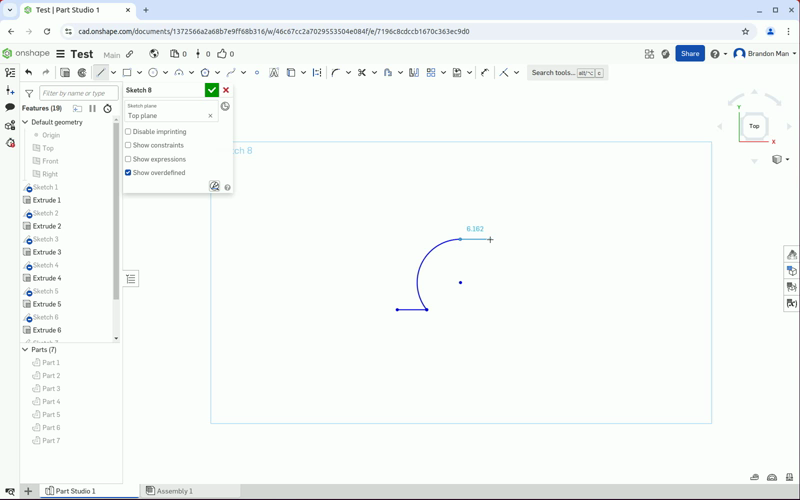
mouse_move(460, 213)
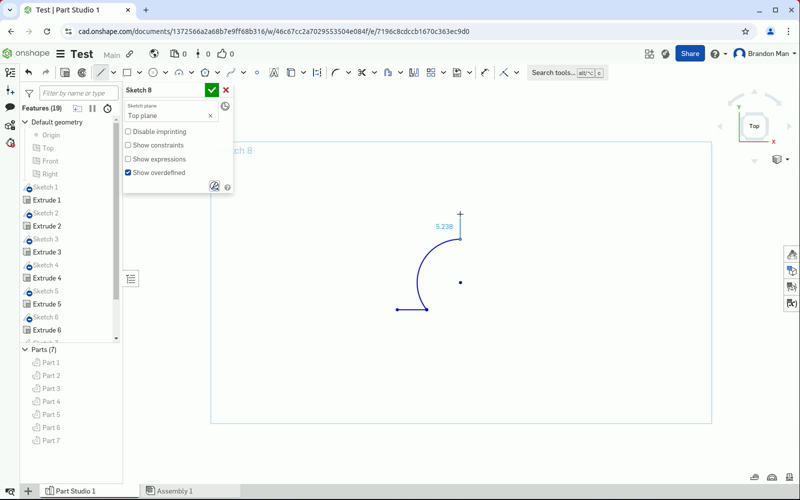
click(460, 213)
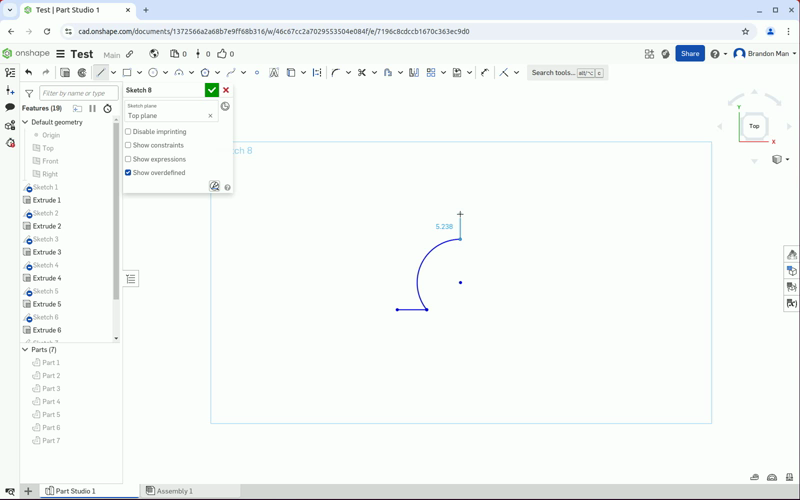
key_up(shift)
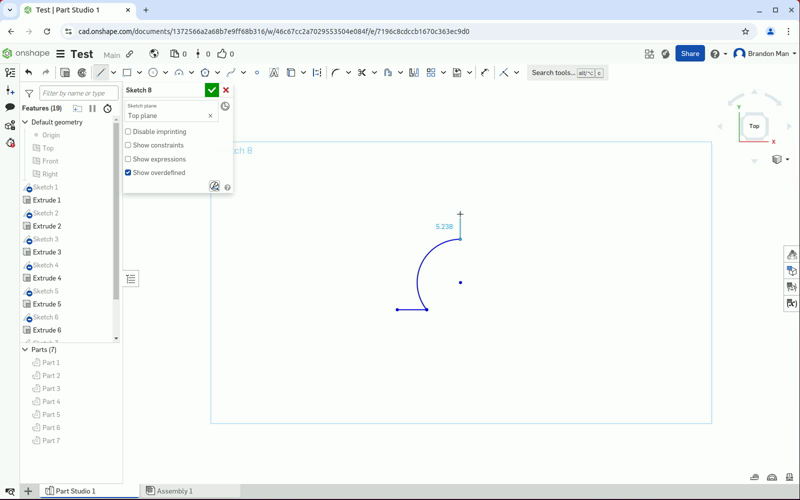
key(esc)
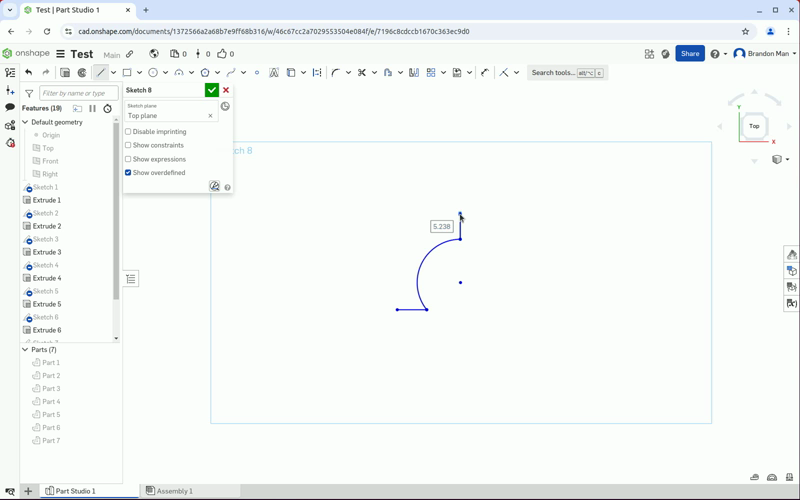
key(a)
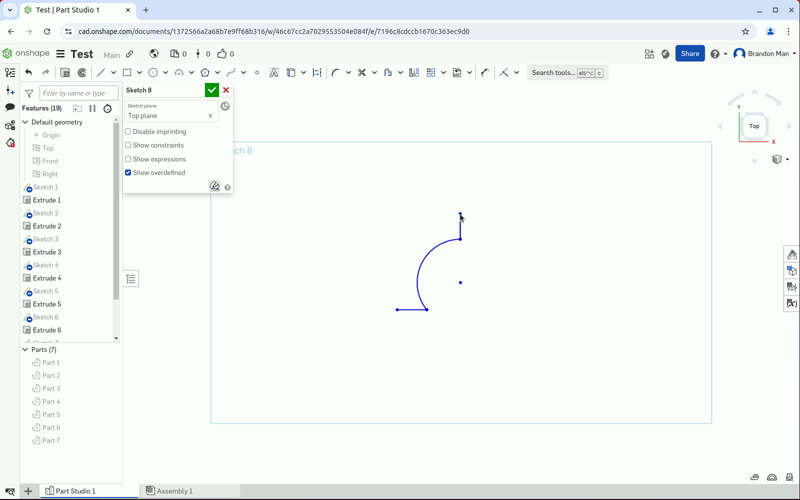
mouse_move(460, 213)
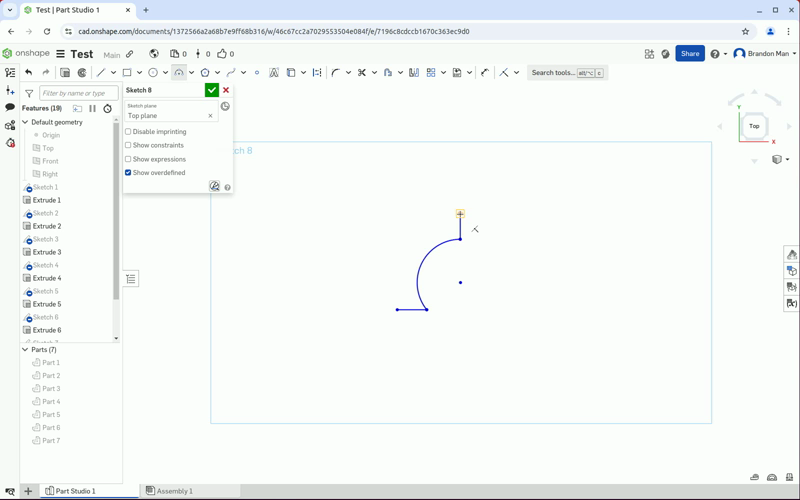
click(460, 213)
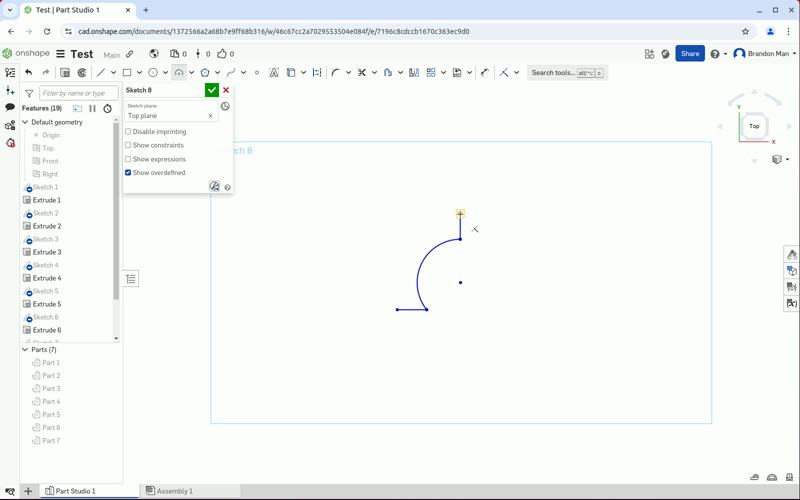
mouse_move(397, 309)
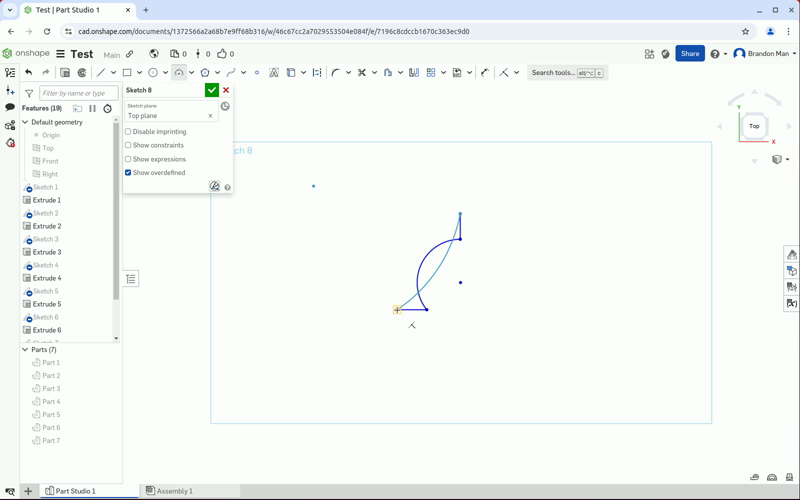
click(397, 309)
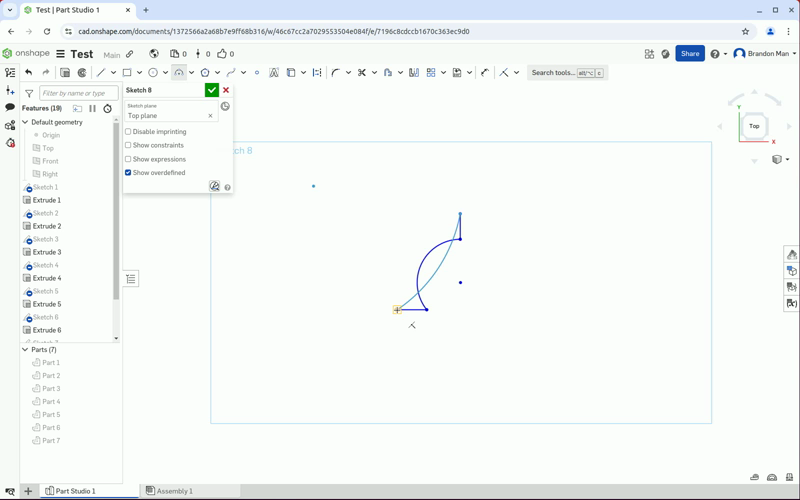
key_down(shift)
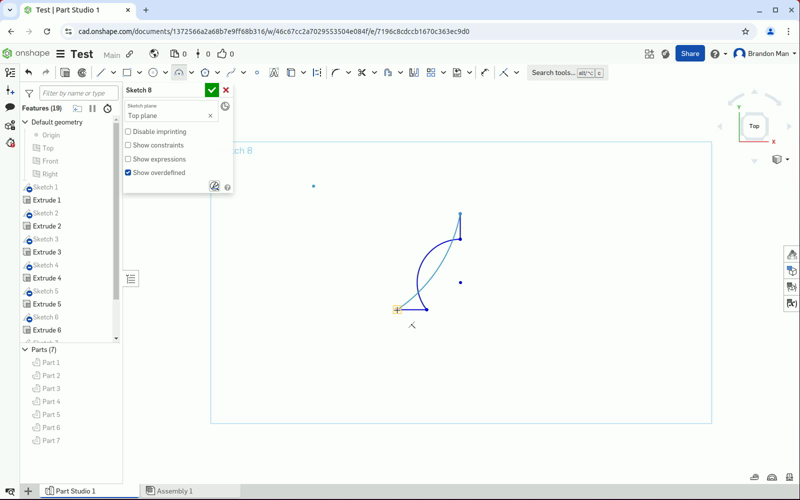
mouse_move(402, 244)
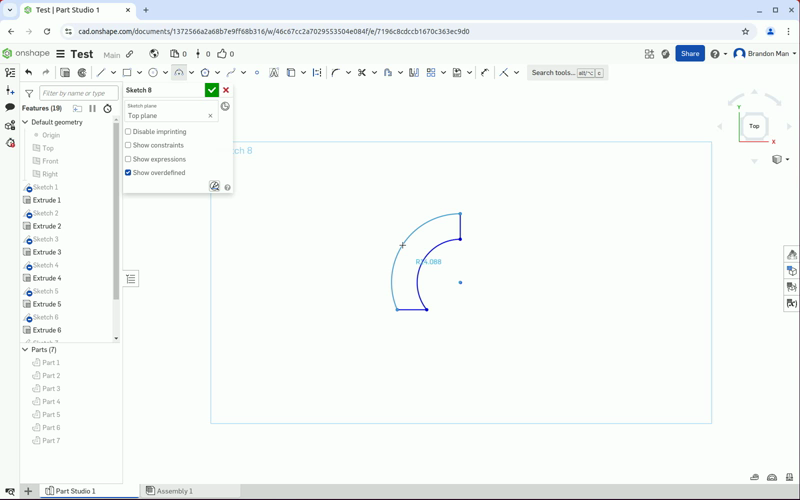
click(402, 244)
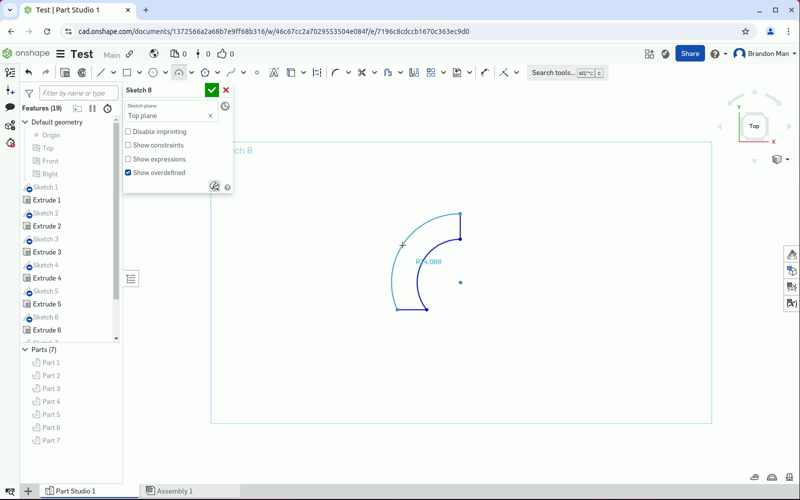
key_up(shift)
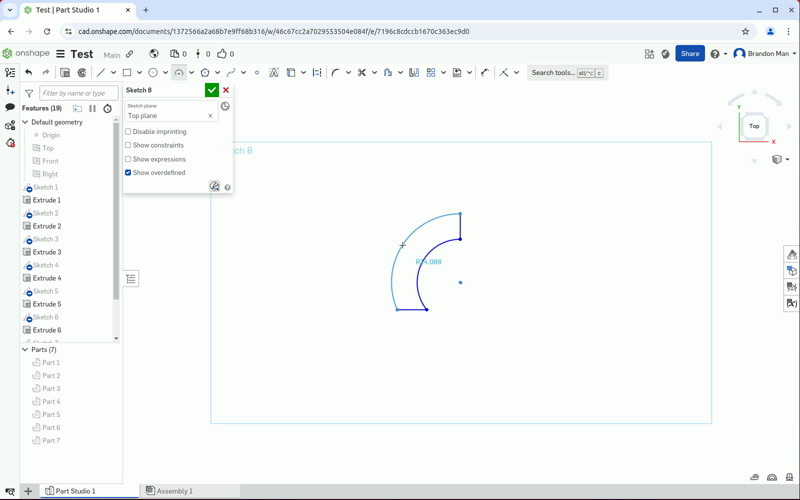
key(esc)
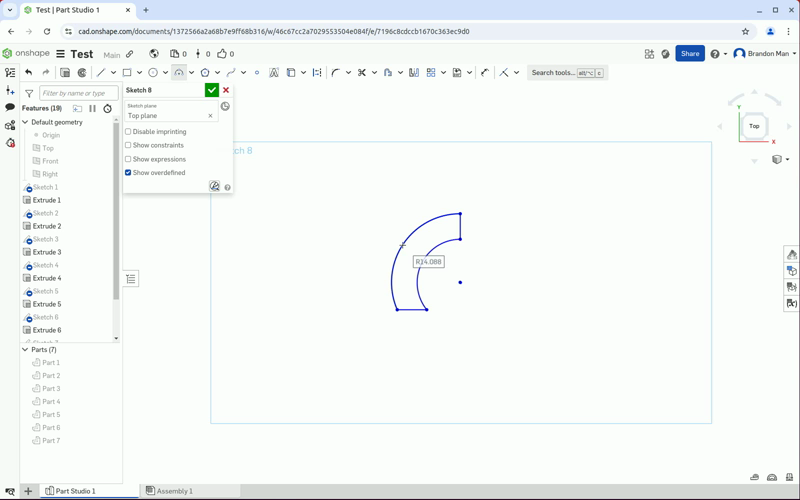
mouse_move(410, 259)
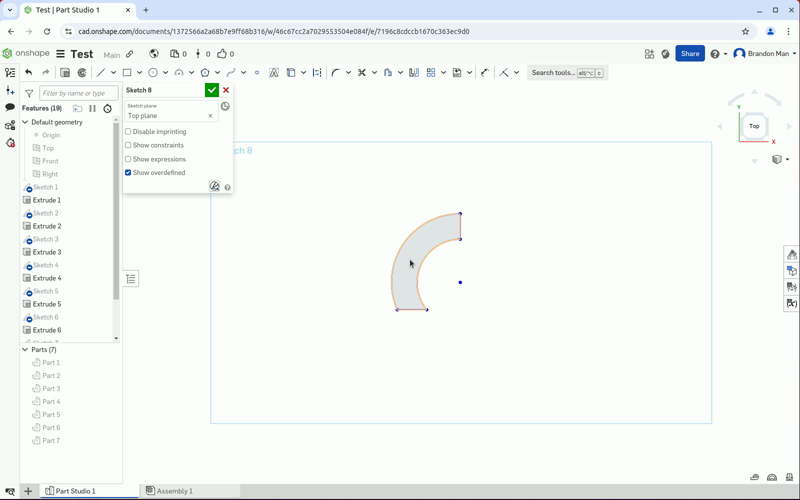
scroll(6)
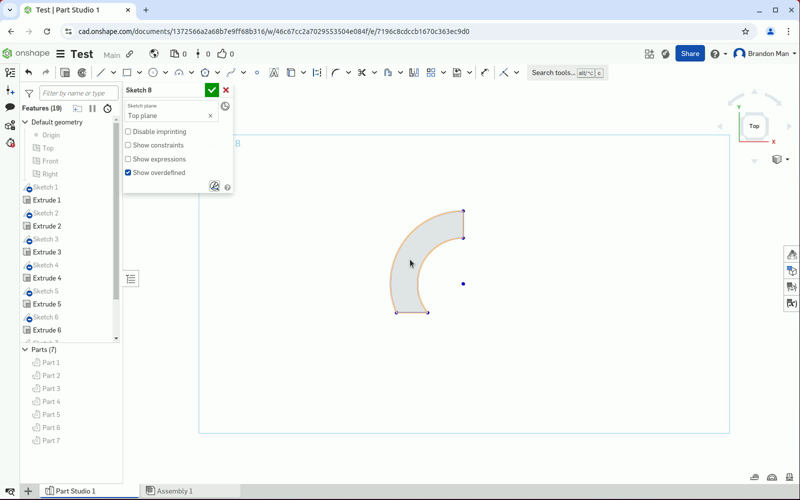
scroll(6)
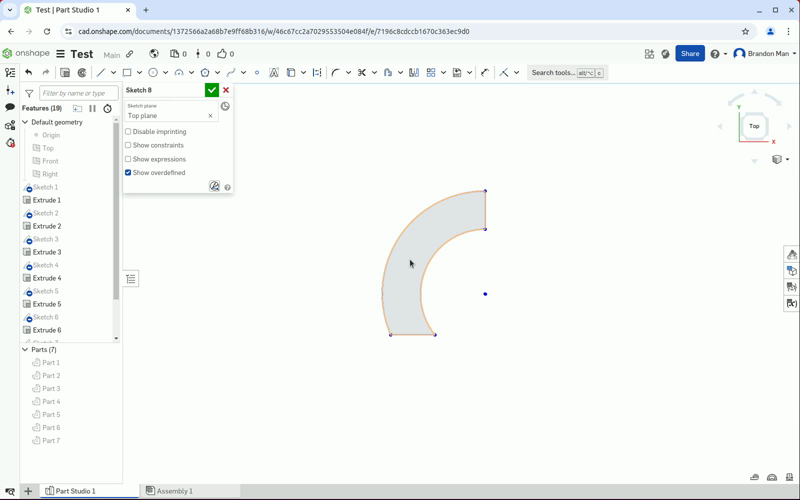
scroll(6)
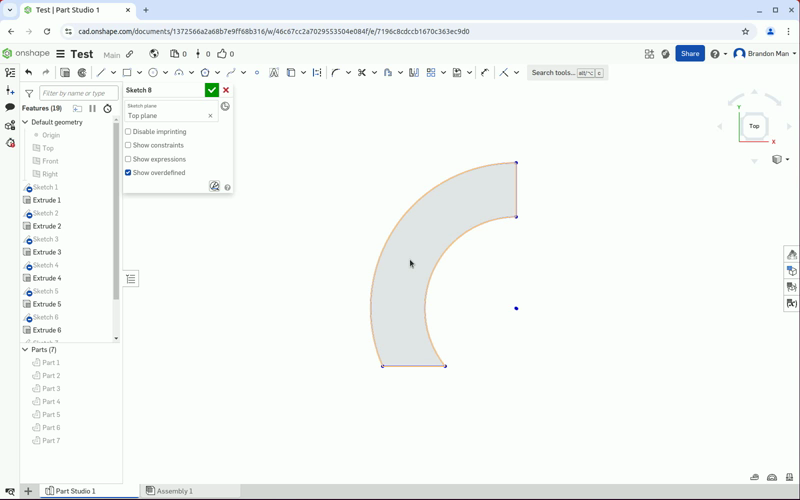
scroll(6)
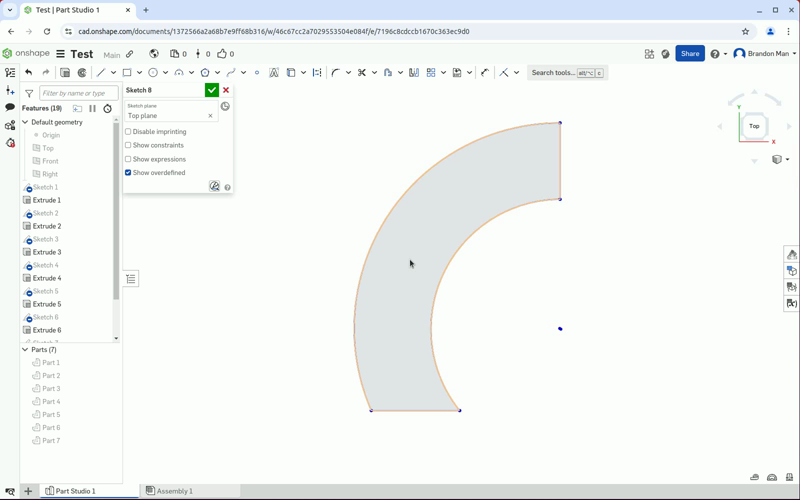
scroll(6)
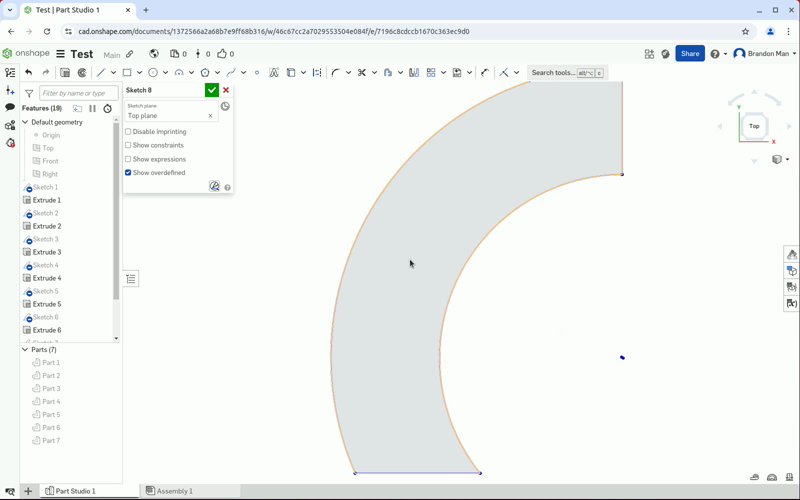
scroll(6)
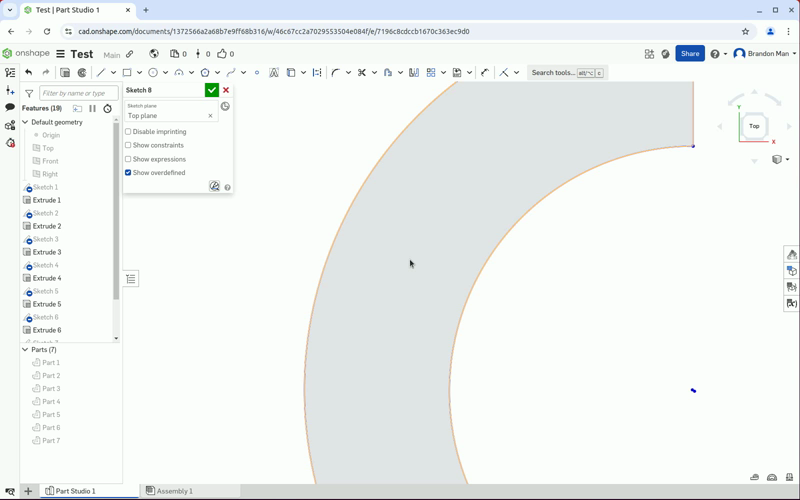
scroll(6)
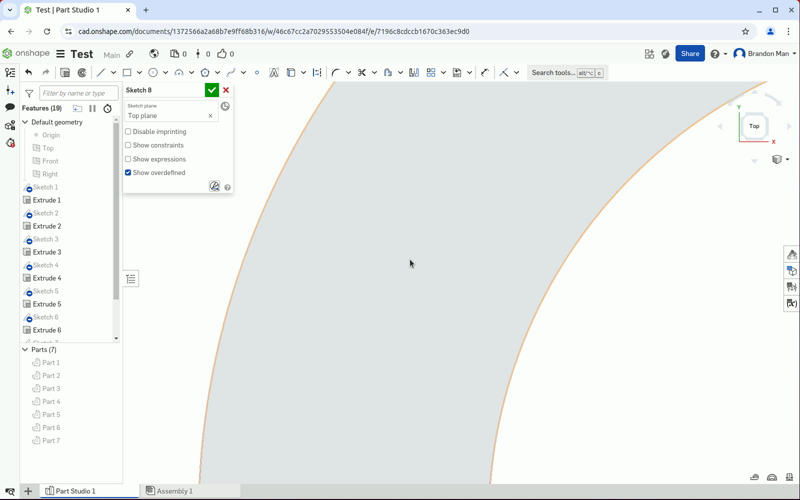
click(410, 259)
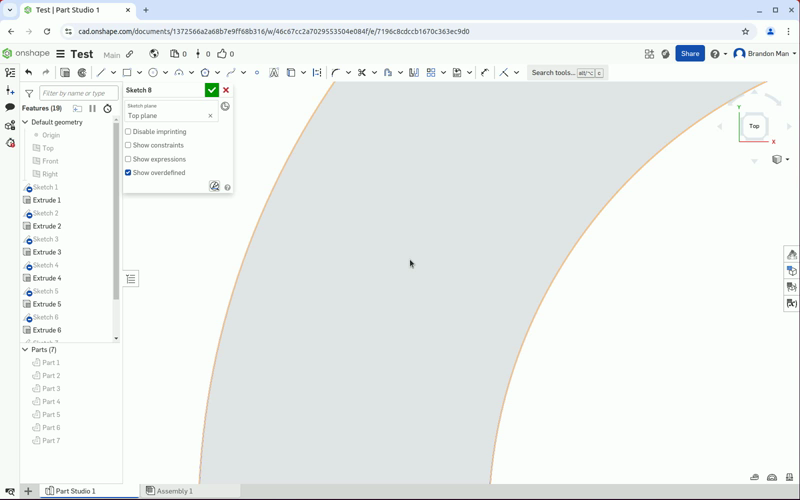
scroll(-6)
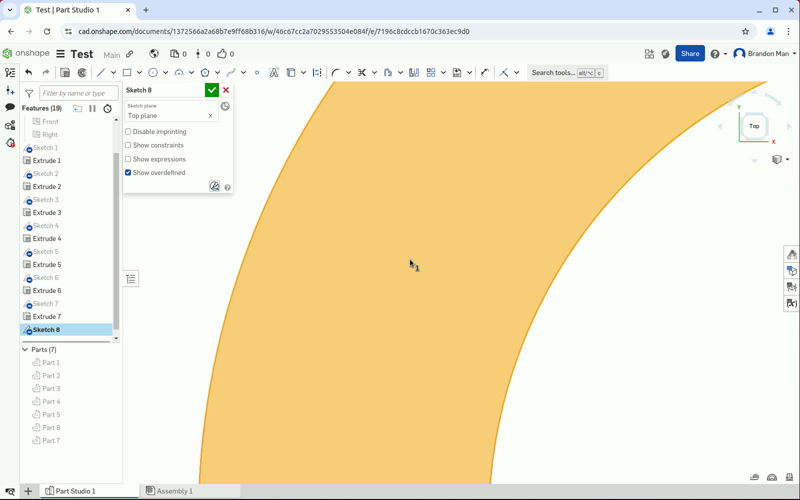
scroll(-6)
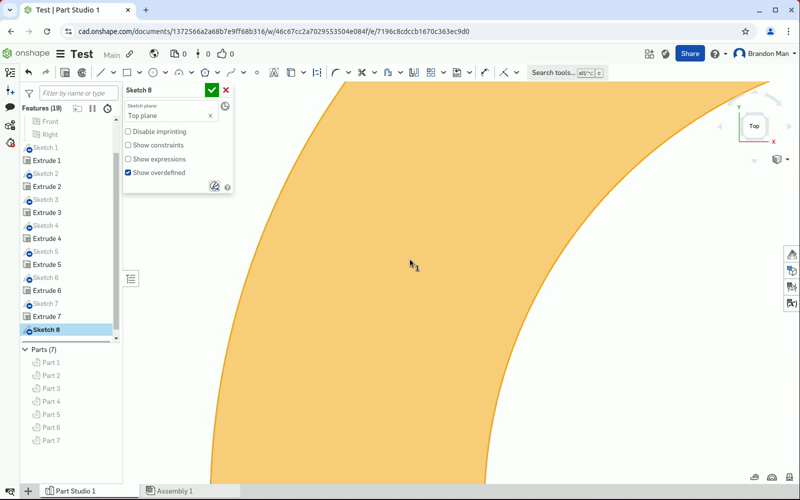
scroll(-6)
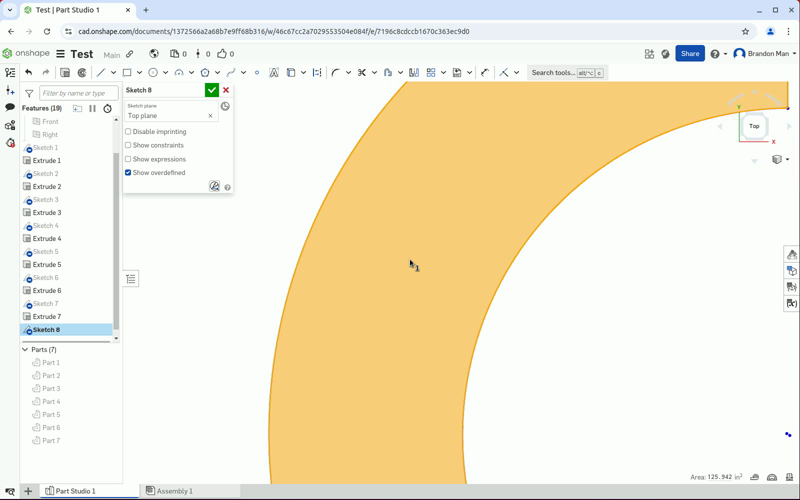
scroll(-6)
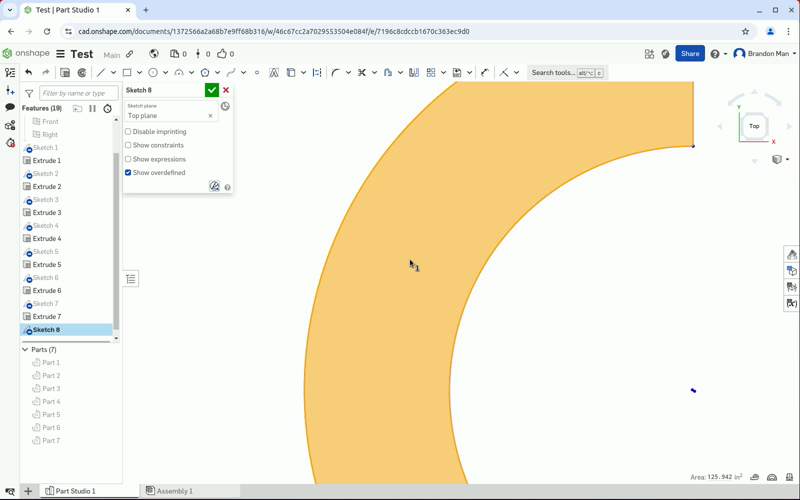
scroll(-6)
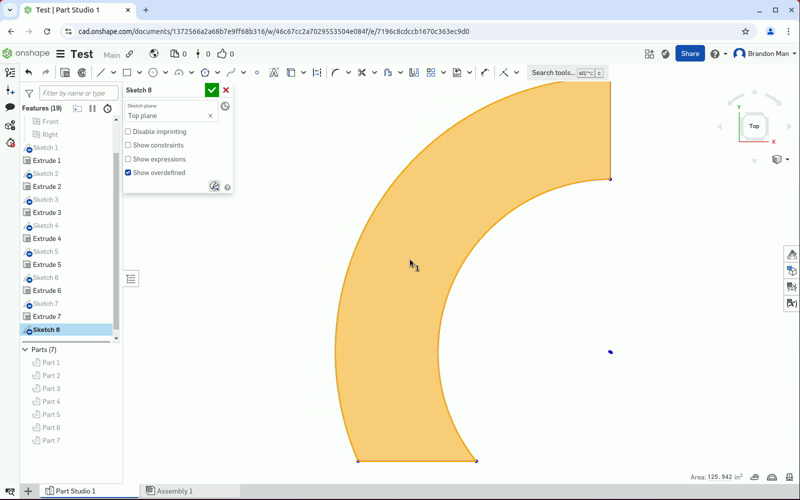
scroll(-6)
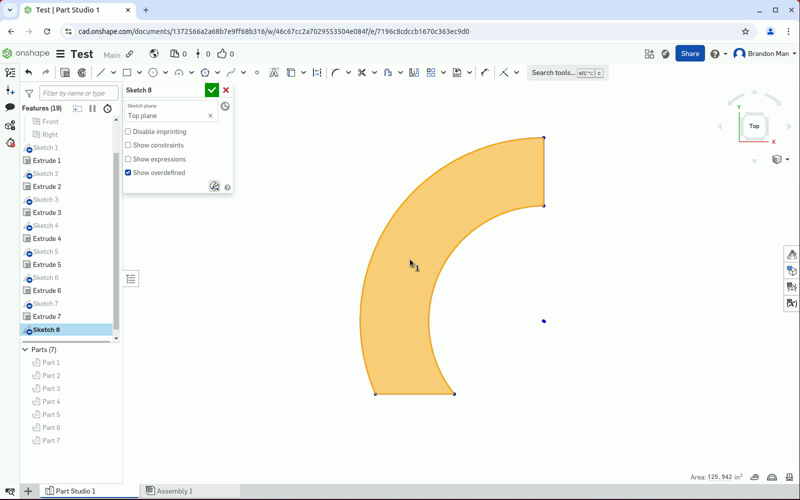
scroll(-6)
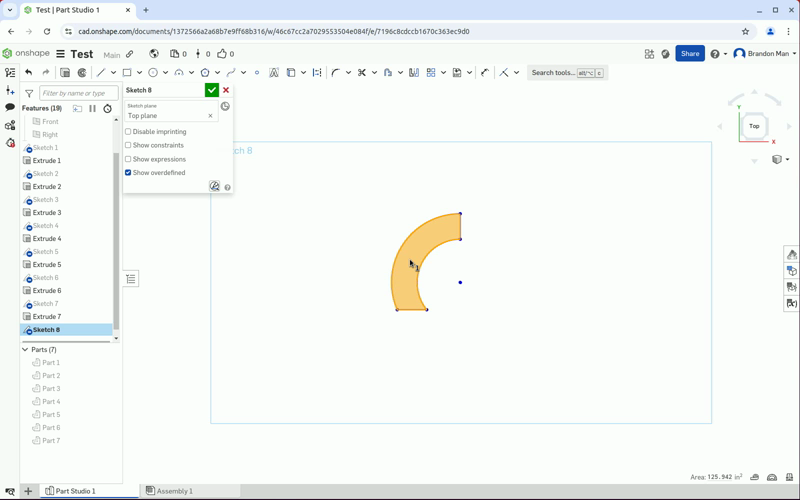
mouse_move(73, 352)
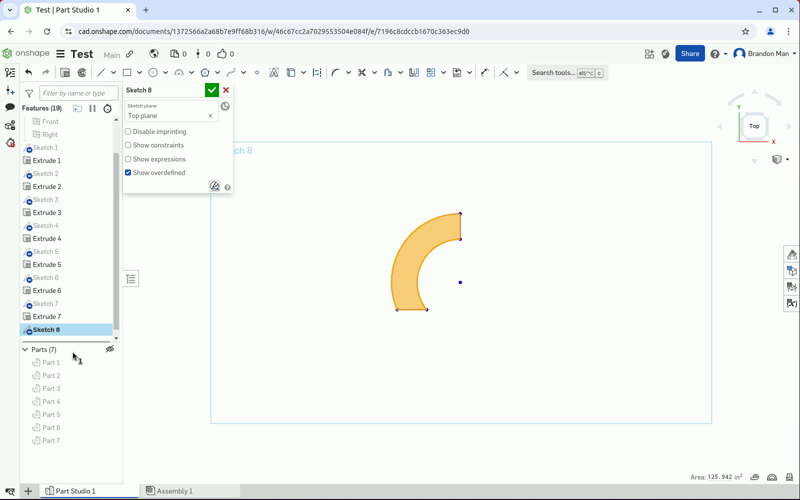
key(shift+y)
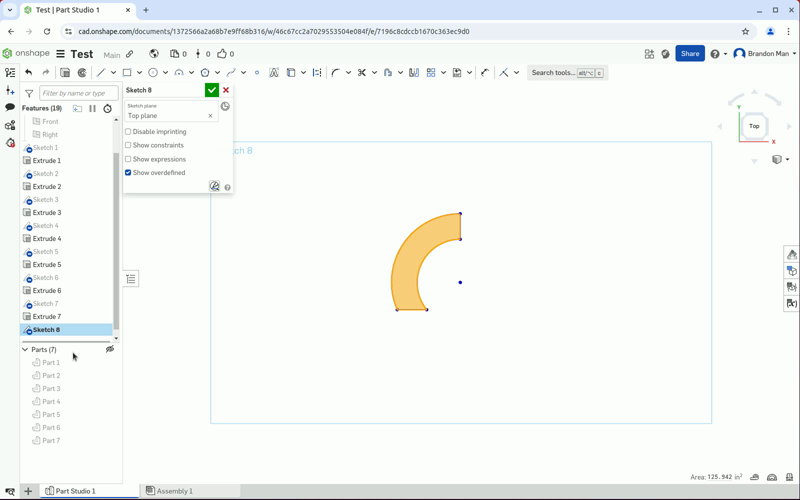
key(shift+e)
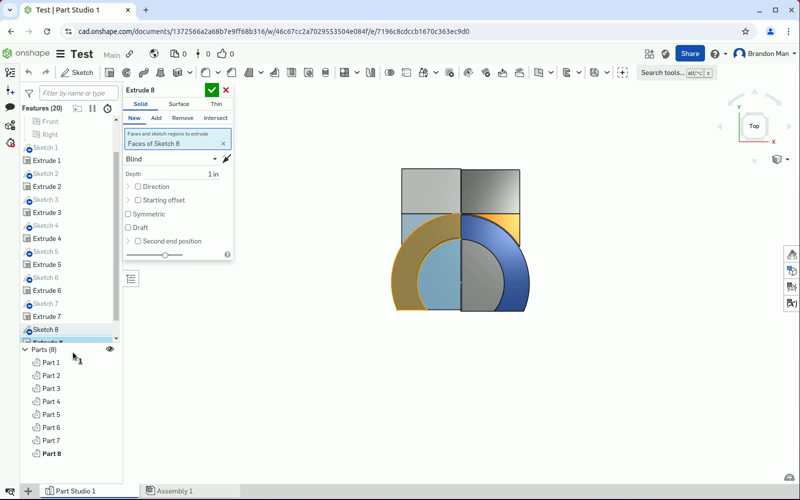
mouse_move(143, 106)
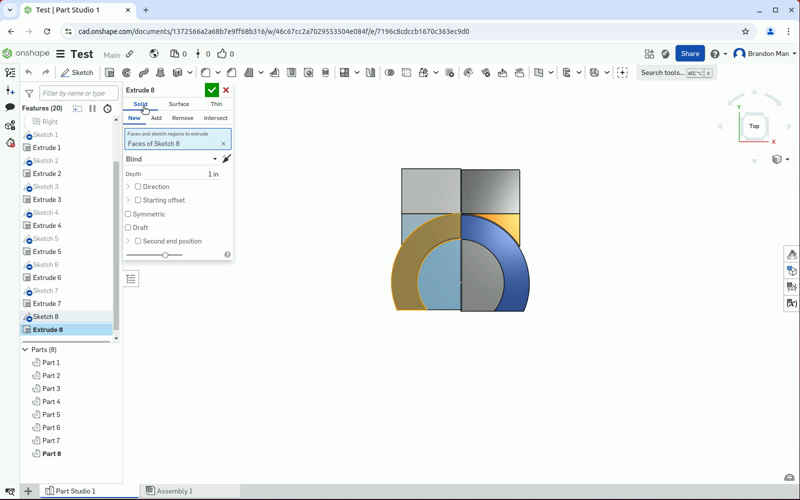
click(143, 106)
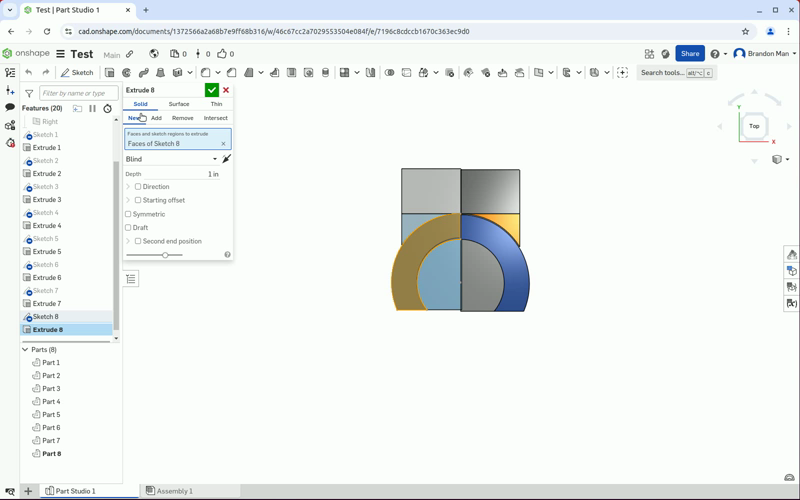
mouse_move(137, 120)
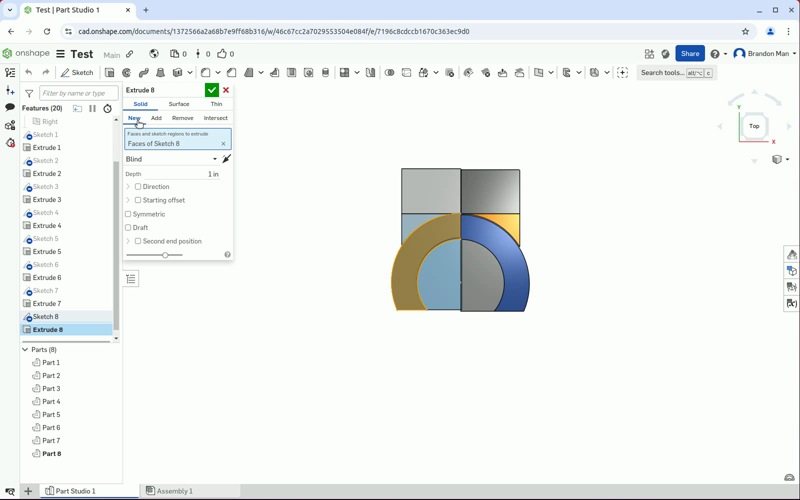
click(137, 120)
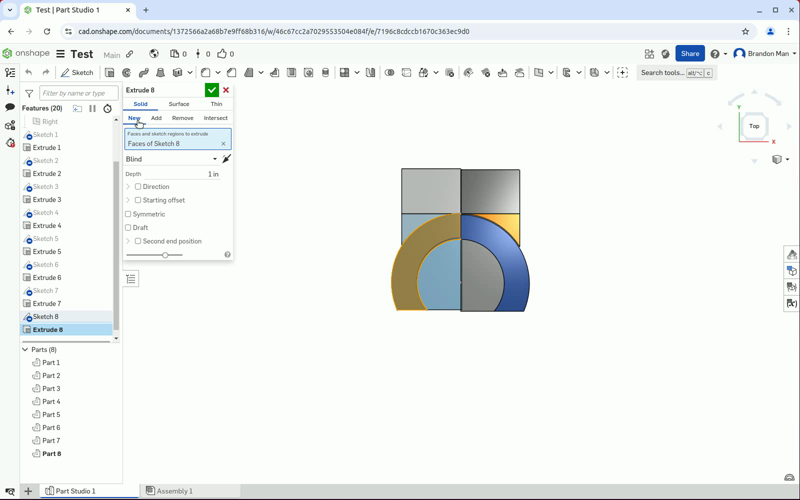
key(tab, 4)
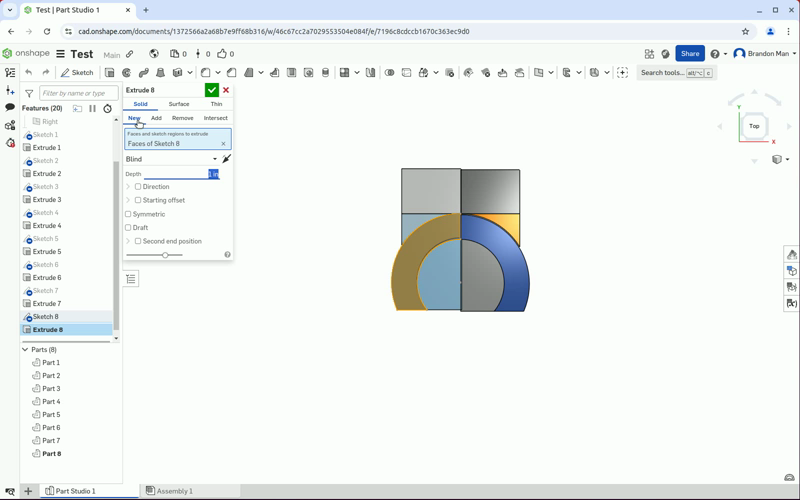
text(12.036)
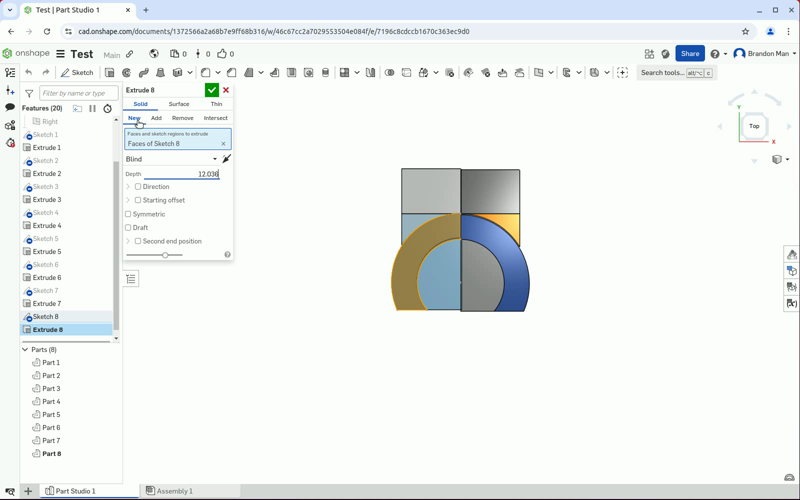
key(enter)
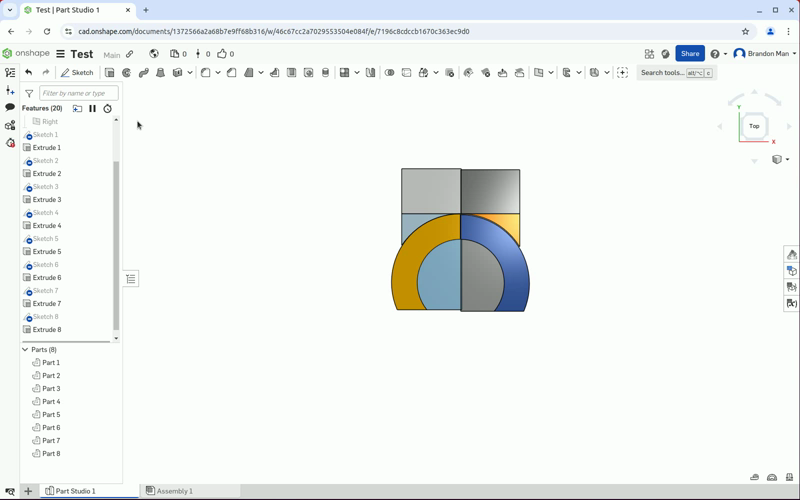
key(shift+h)
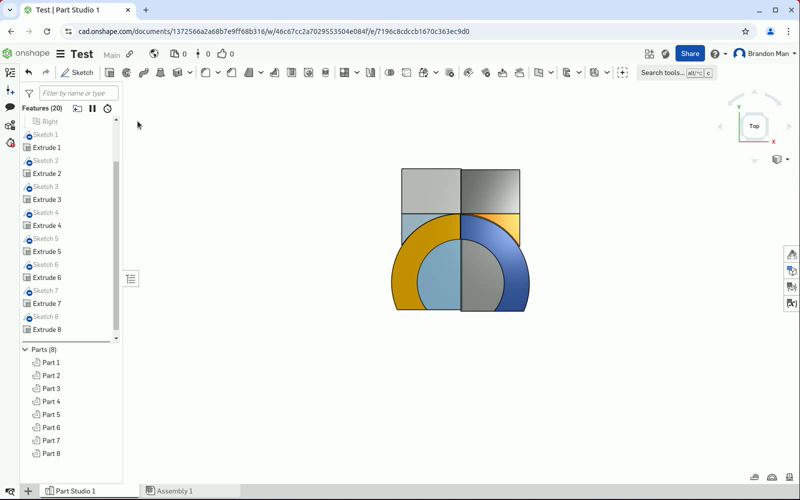
key(shift+h)
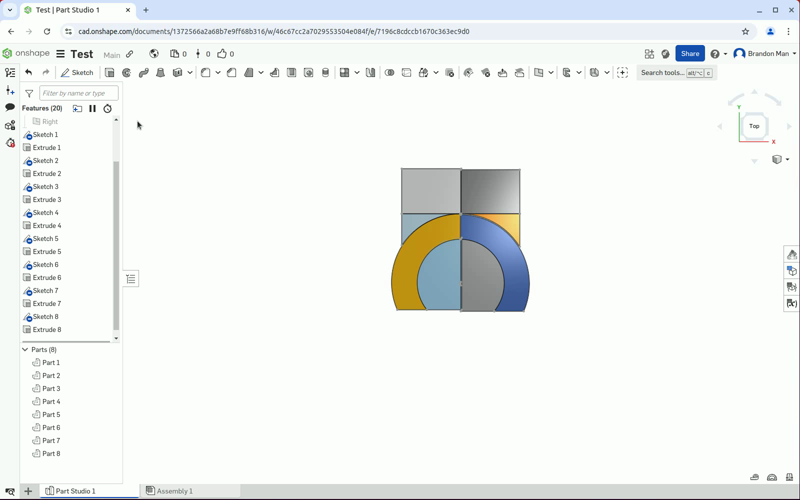
key(shift+7)
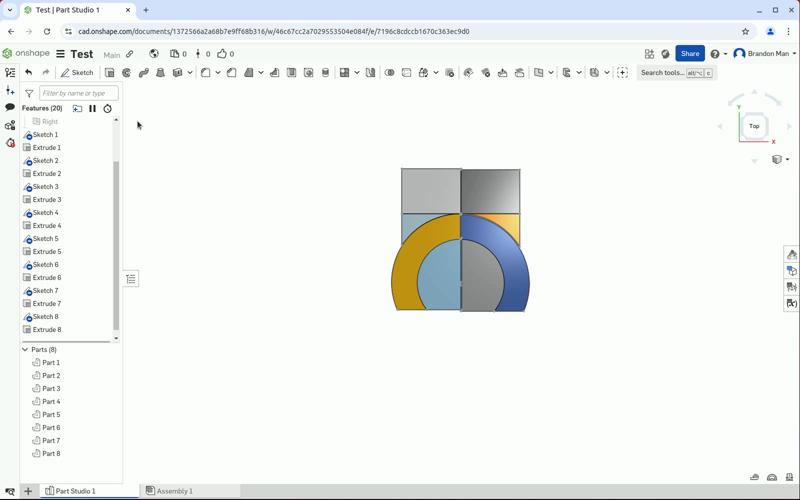
key(up, 3)
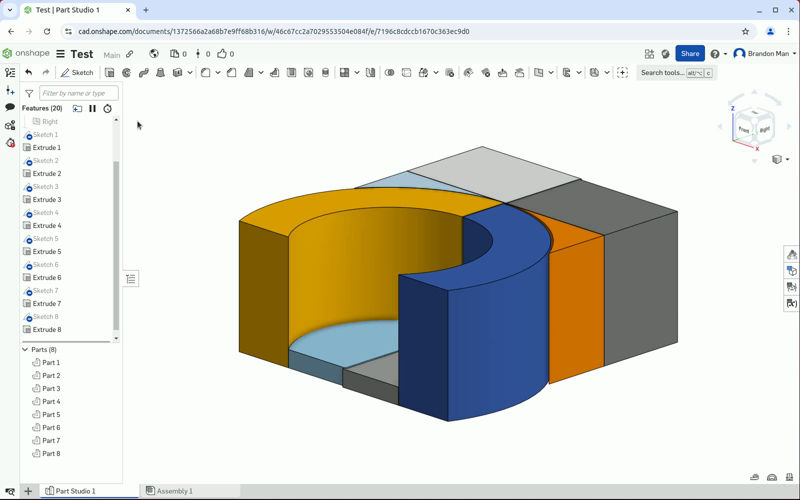
key(left, 3)
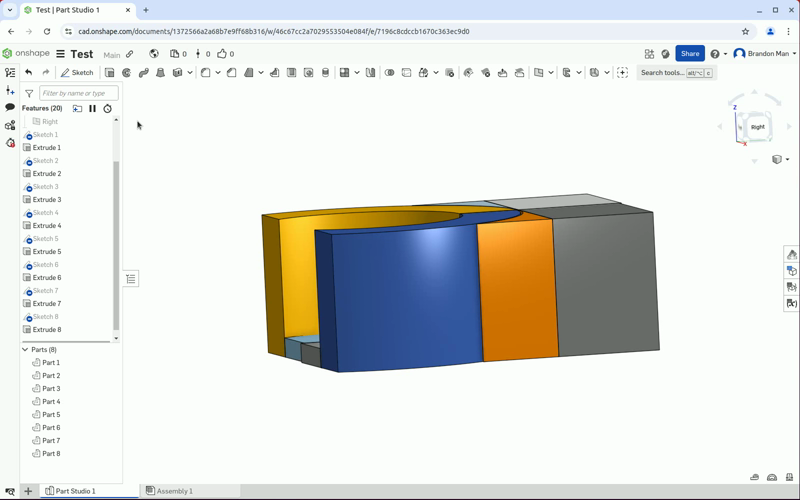
key(right, 3)
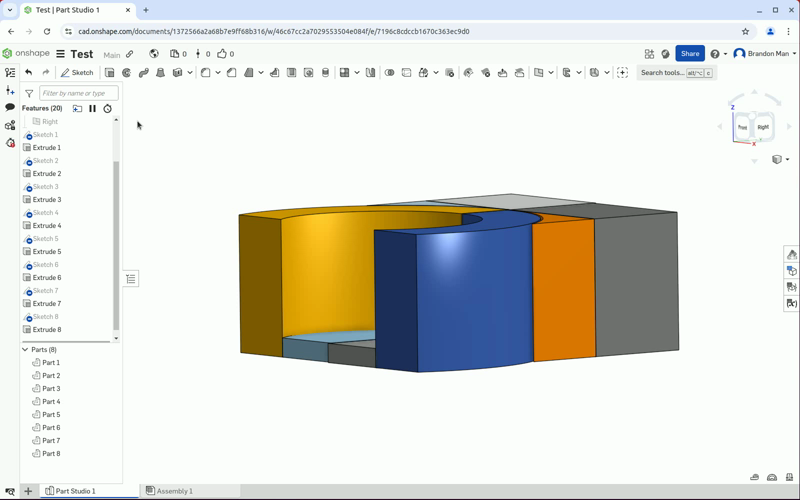
key(down, 3)
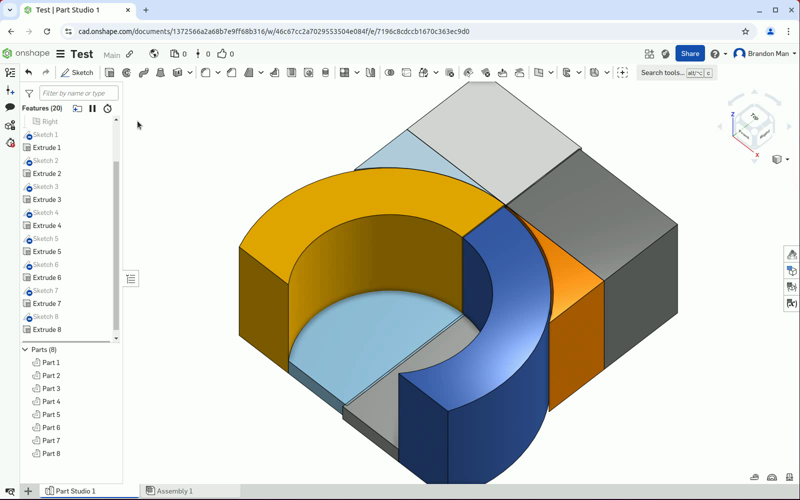
mouse_move(69, 137)
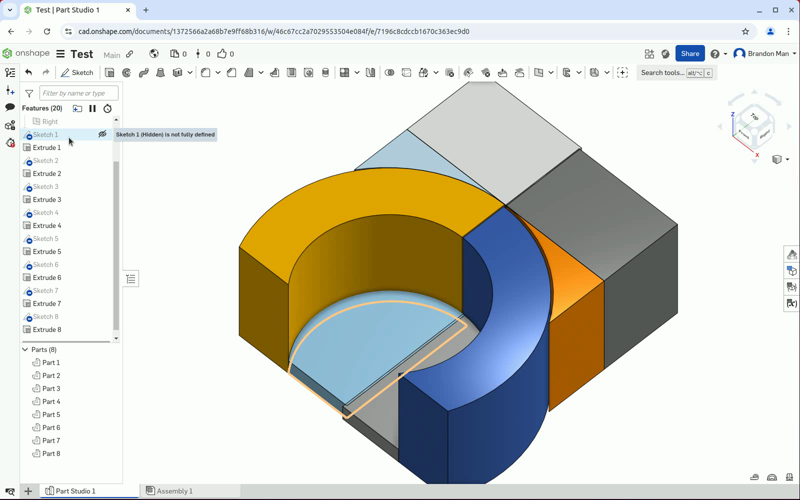
click(69, 137)